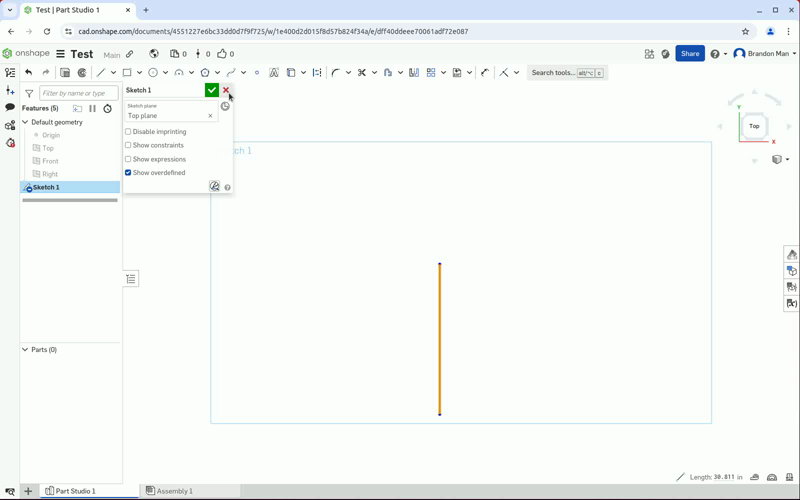
key(shift+h)
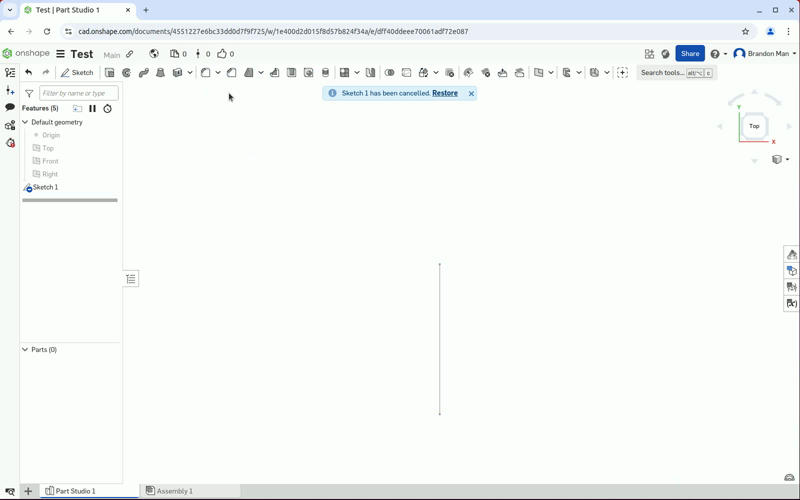
key(shift+s)
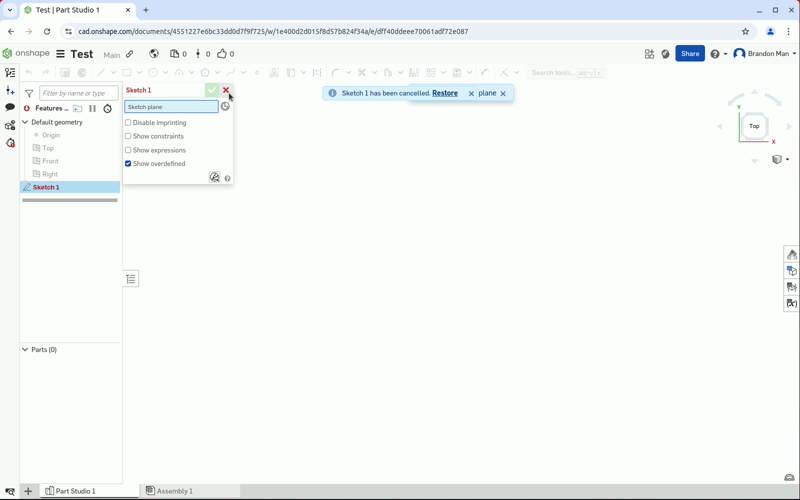
mouse_move(73, 150)
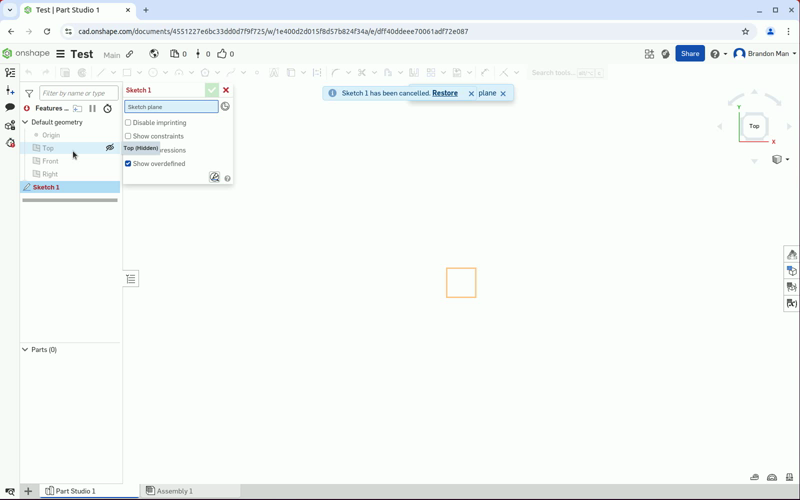
click(73, 150)
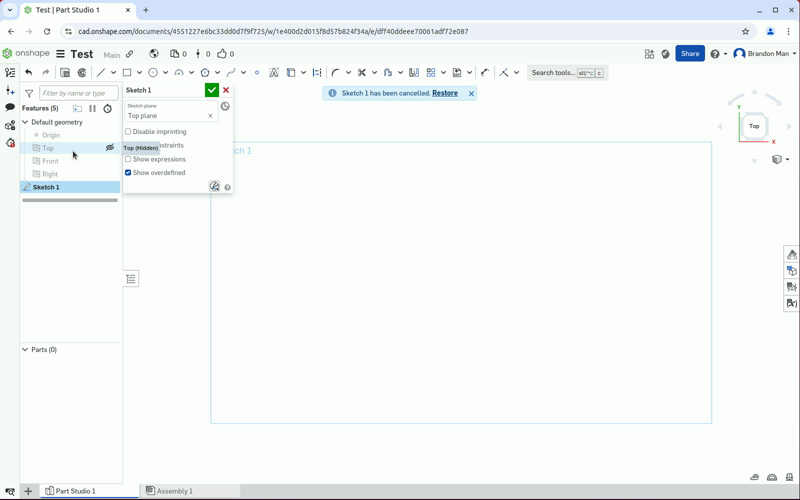
mouse_move(73, 352)
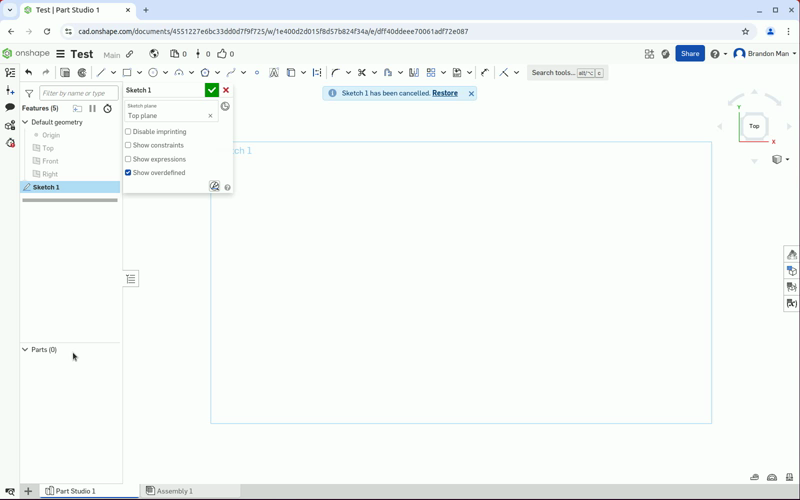
key(y)
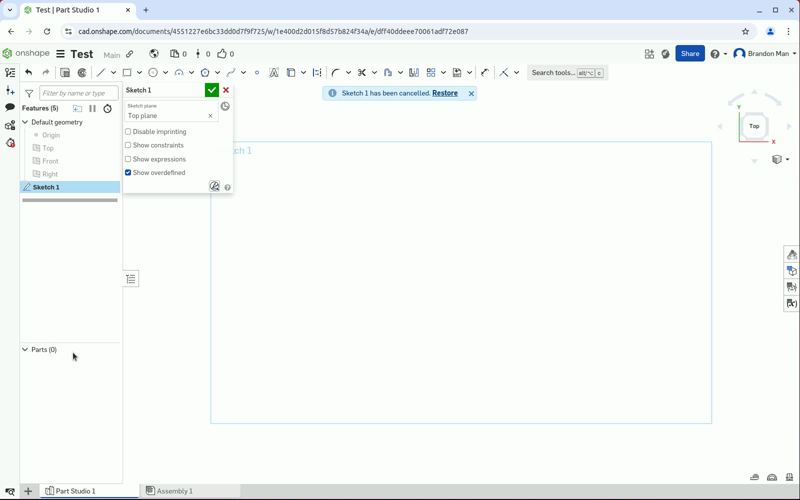
key(l)
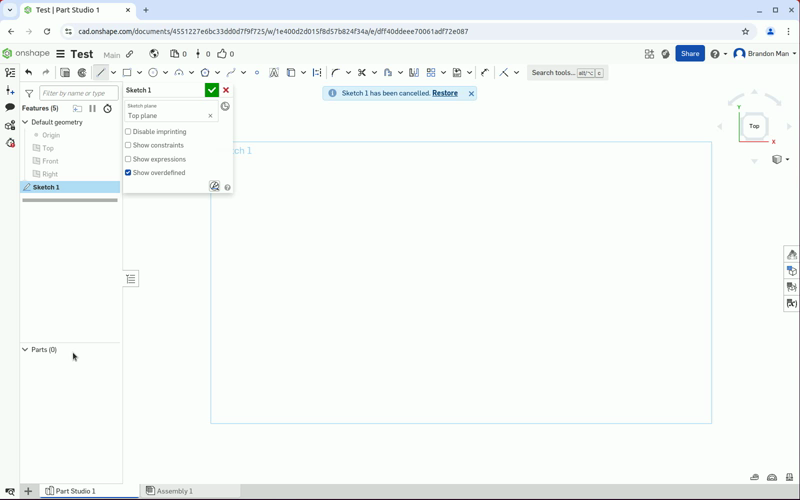
key_down(shift)
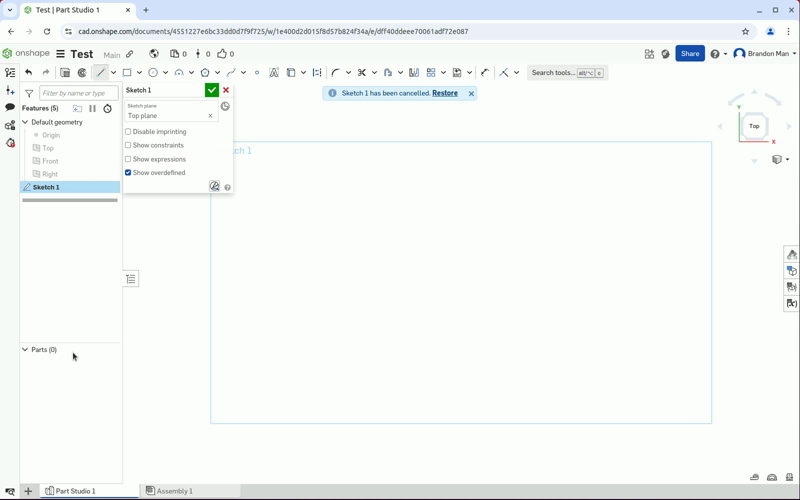
mouse_move(425, 282)
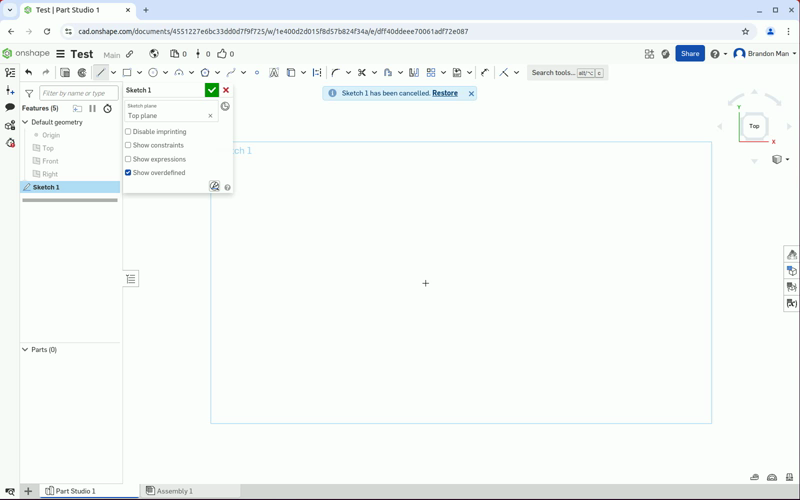
click(425, 282)
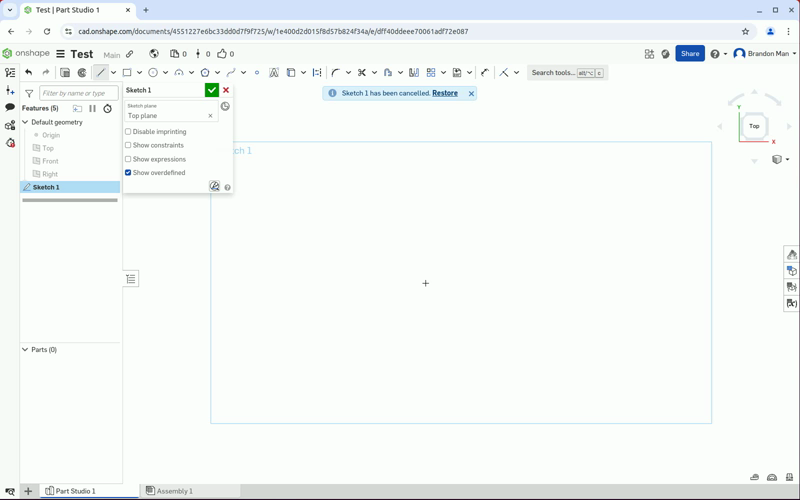
key_up(shift)
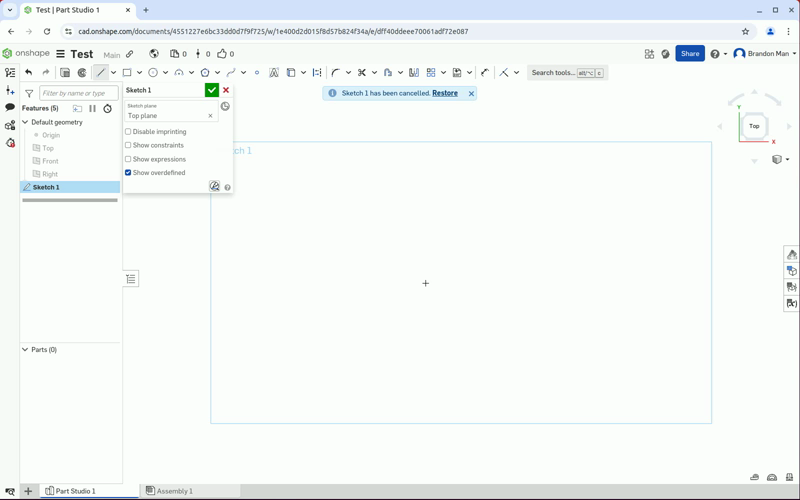
key_down(shift)
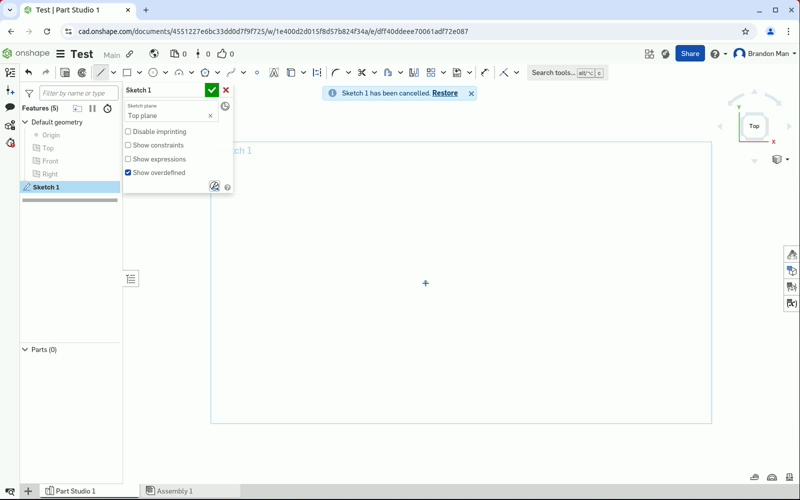
mouse_move(455, 282)
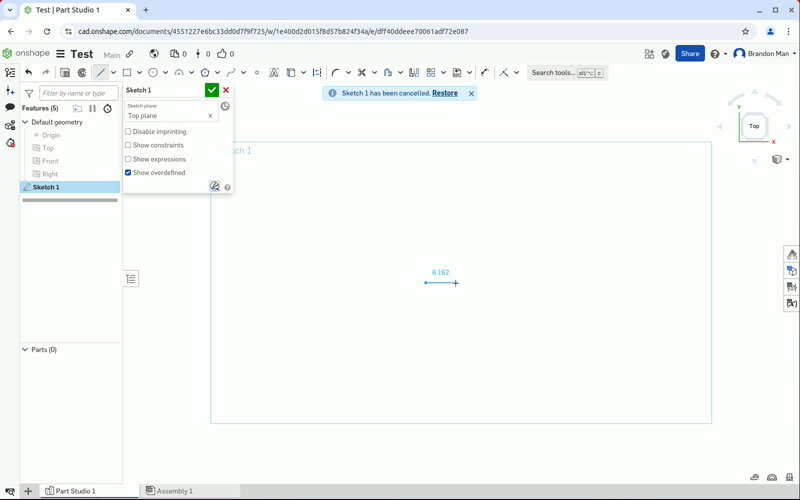
mouse_move(482, 282)
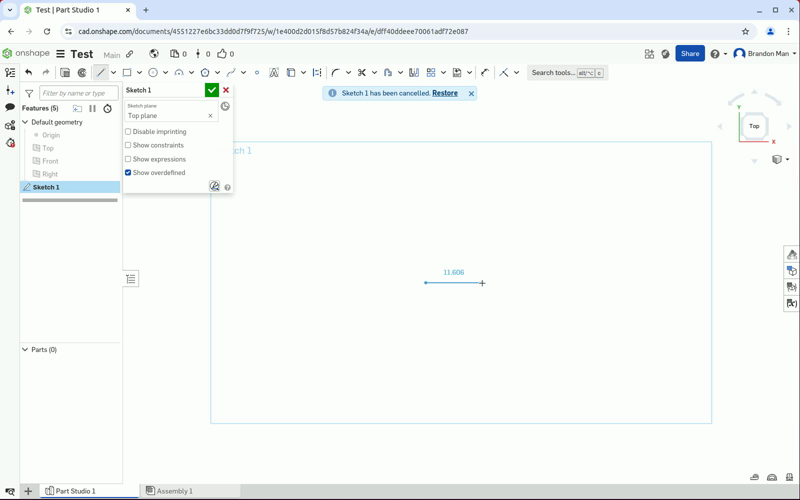
click(482, 282)
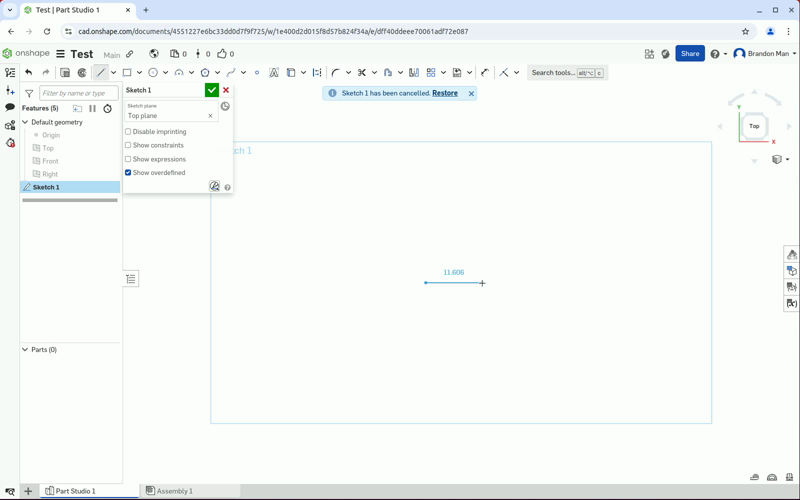
key_up(shift)
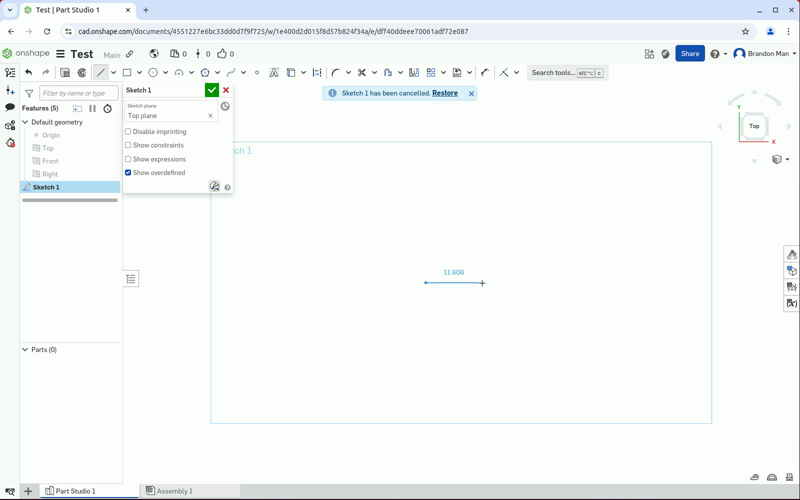
key(esc)
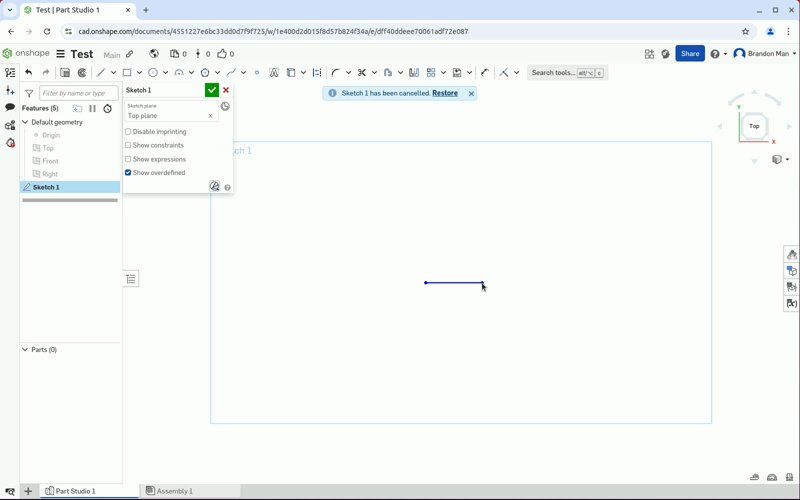
key(a)
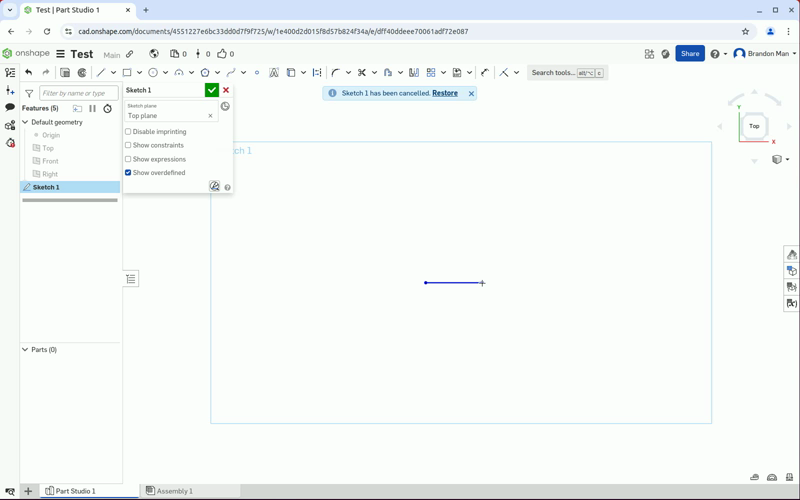
mouse_move(482, 282)
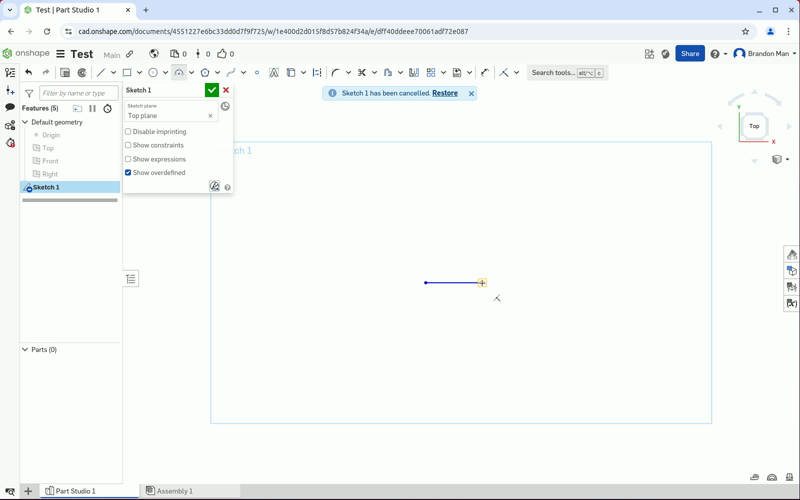
click(482, 282)
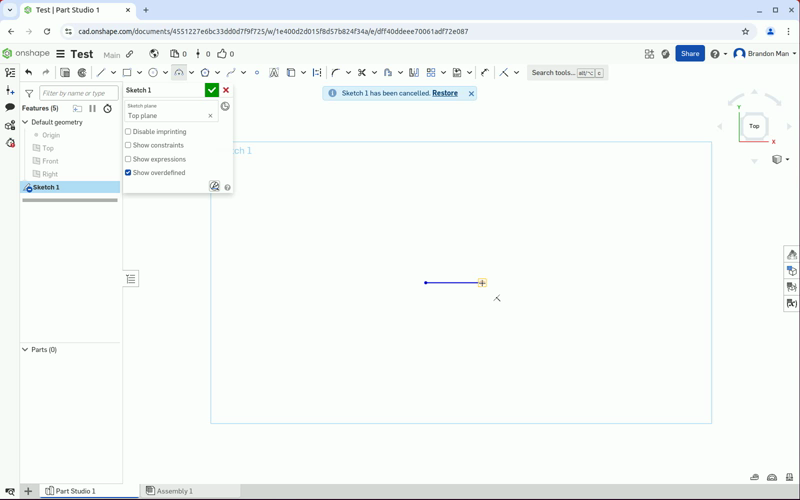
mouse_move(425, 282)
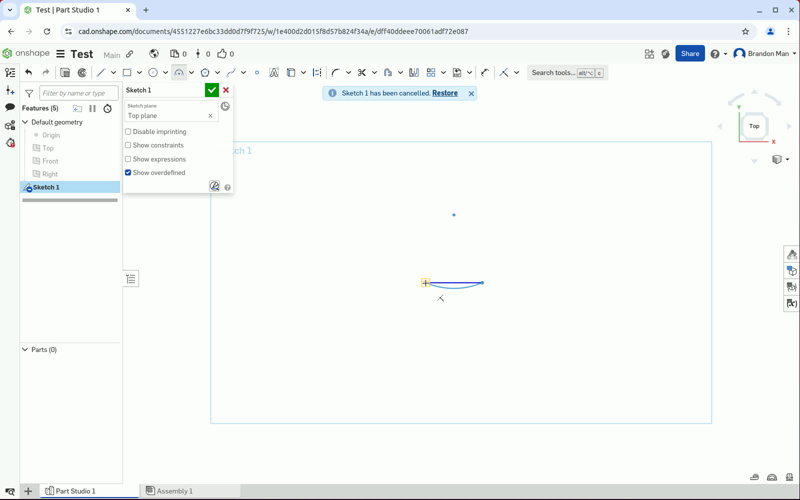
click(425, 282)
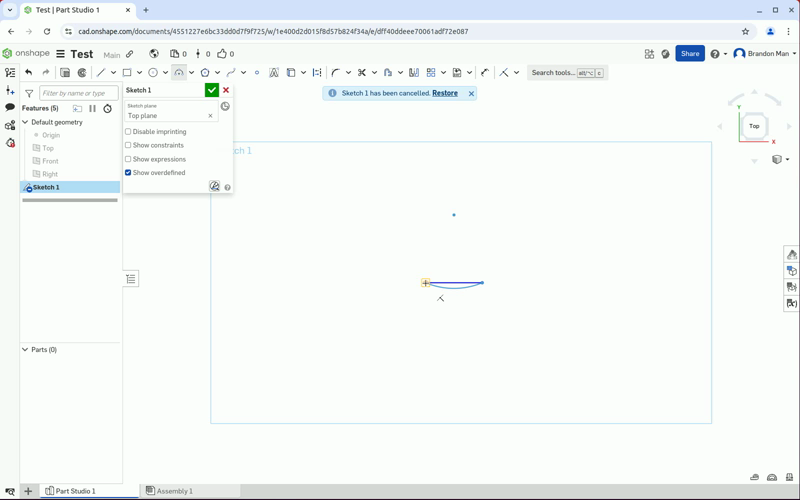
key_down(shift)
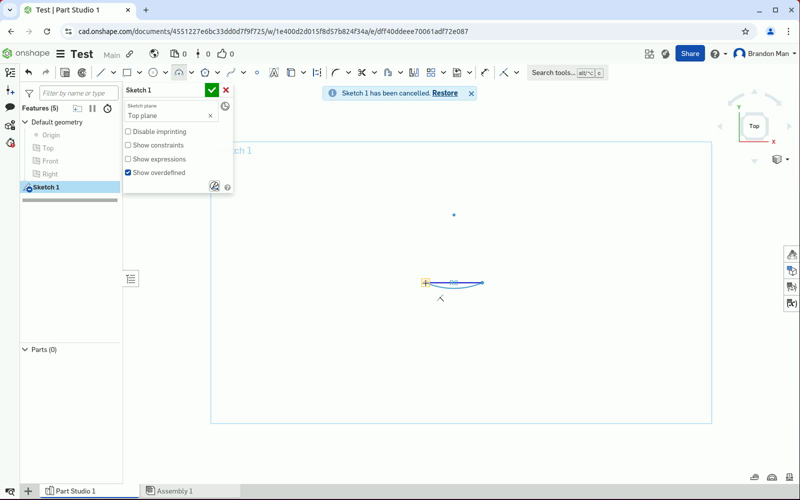
mouse_move(454, 268)
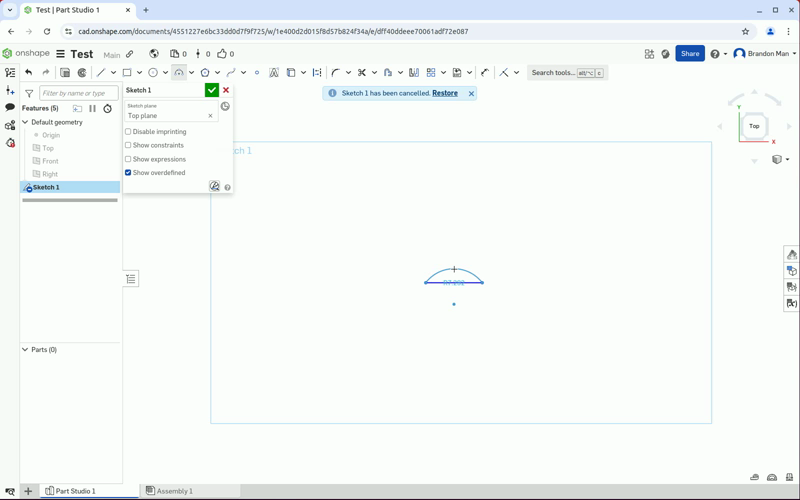
click(454, 268)
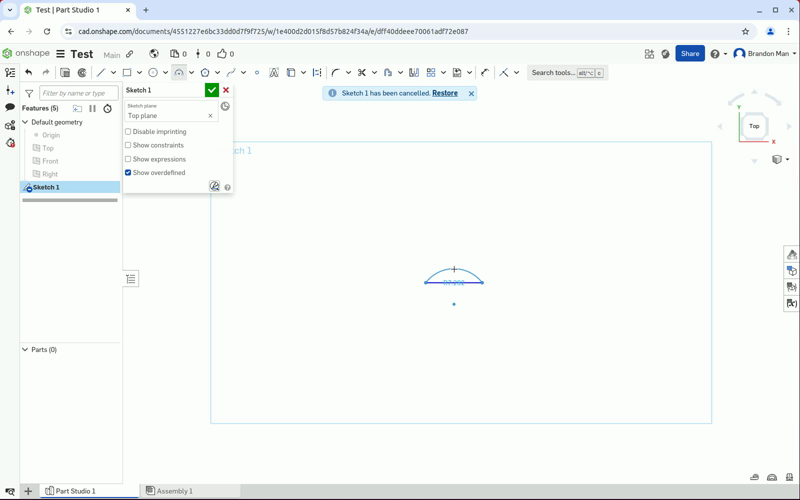
key_up(shift)
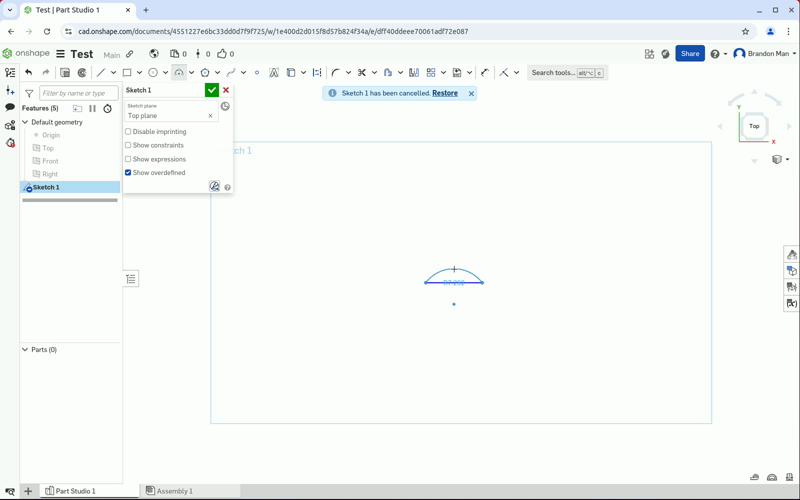
key(esc)
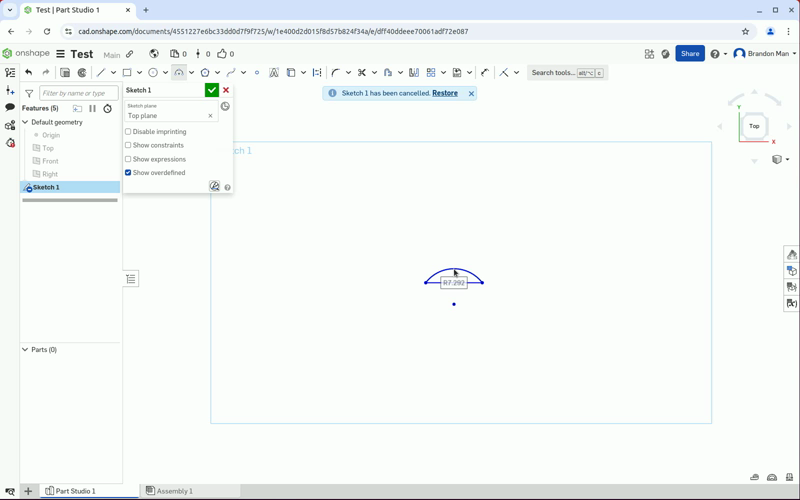
mouse_move(459, 275)
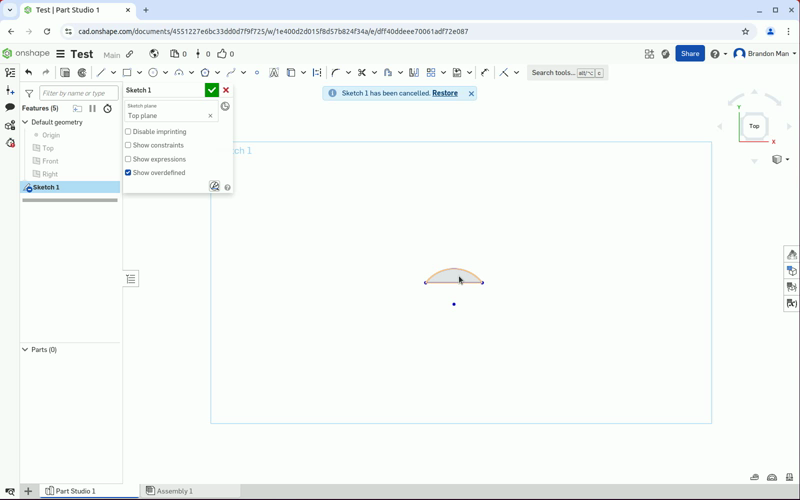
scroll(6)
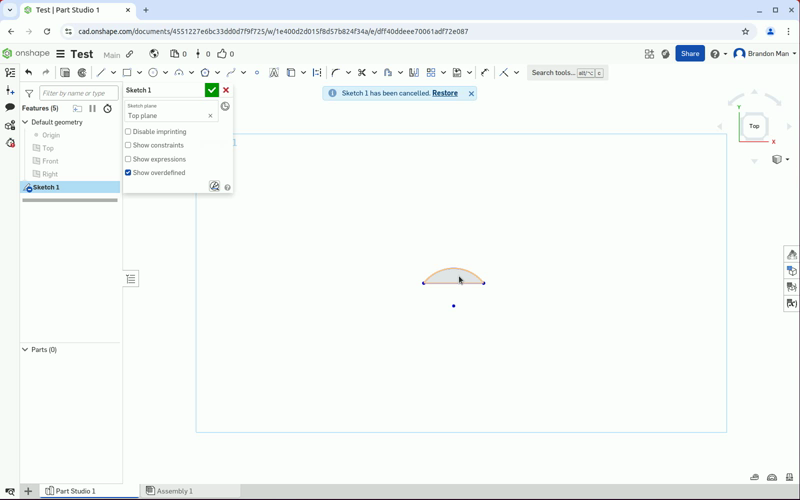
scroll(6)
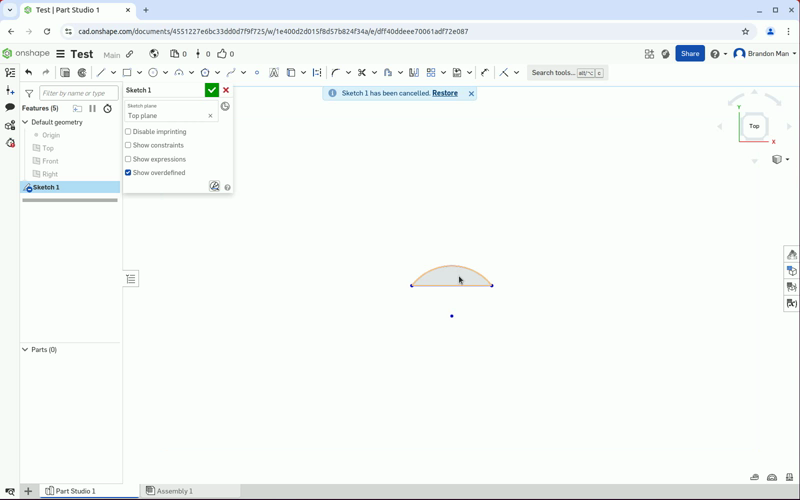
scroll(6)
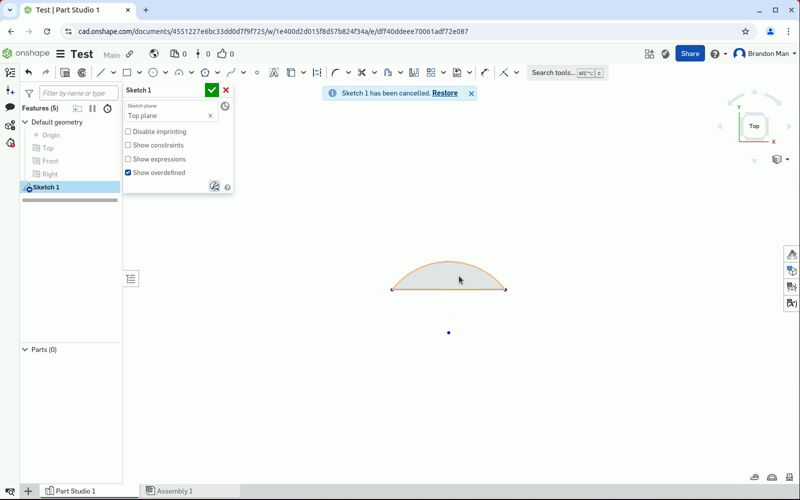
scroll(6)
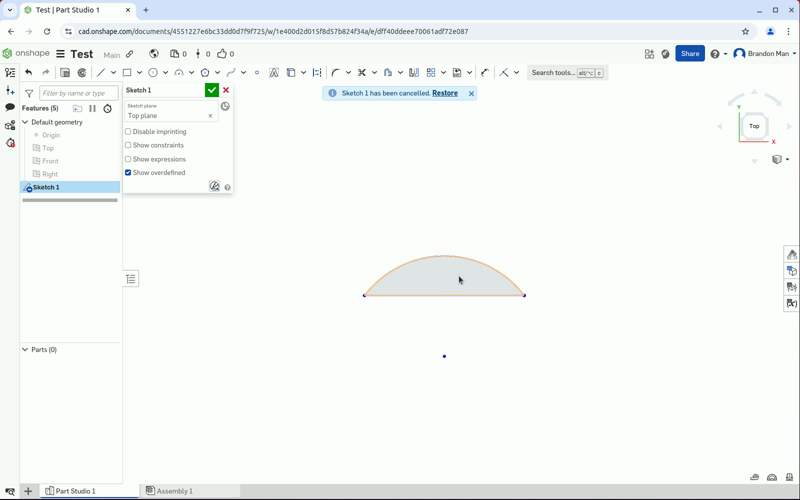
scroll(6)
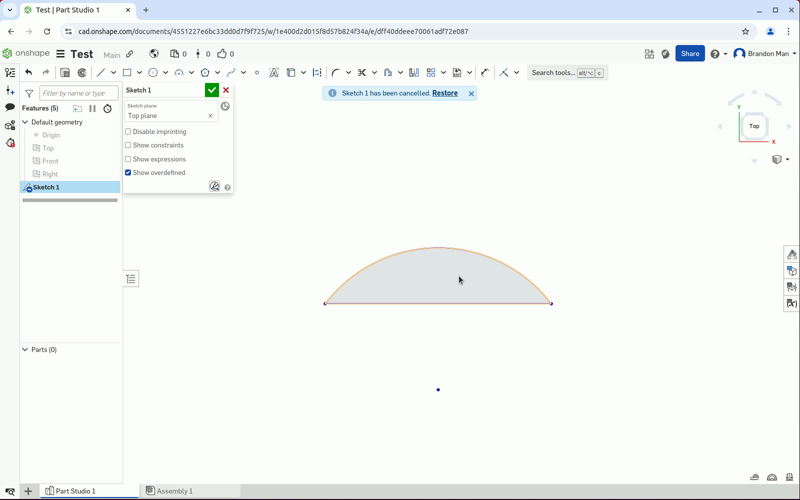
scroll(6)
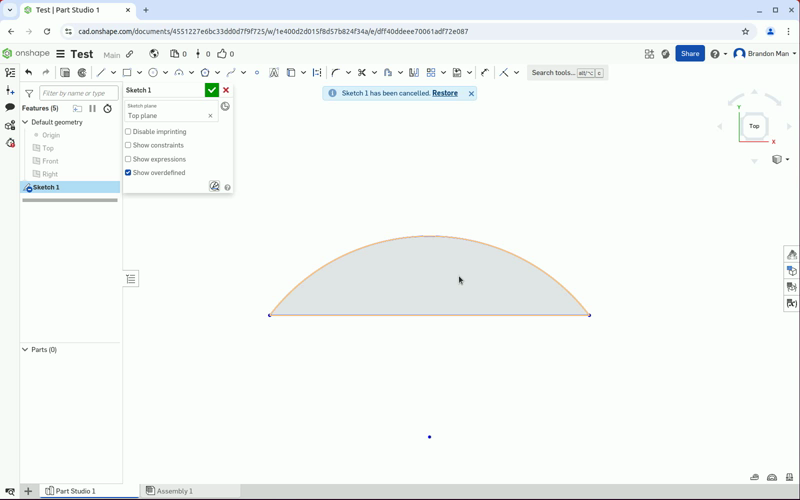
scroll(6)
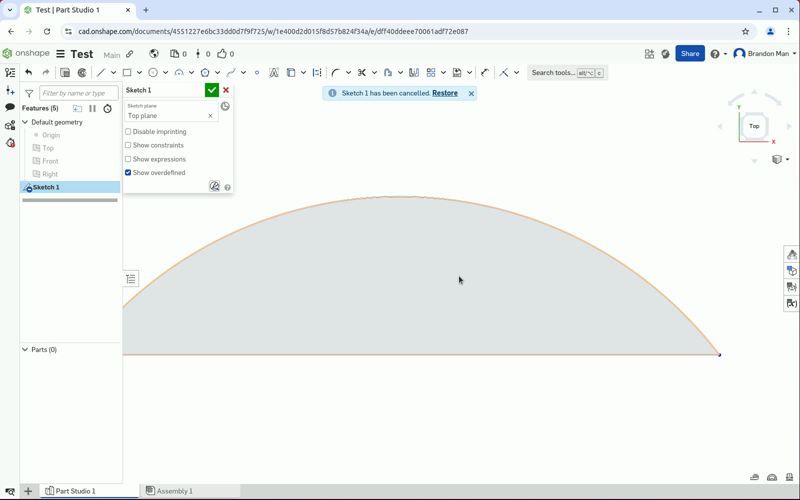
click(459, 275)
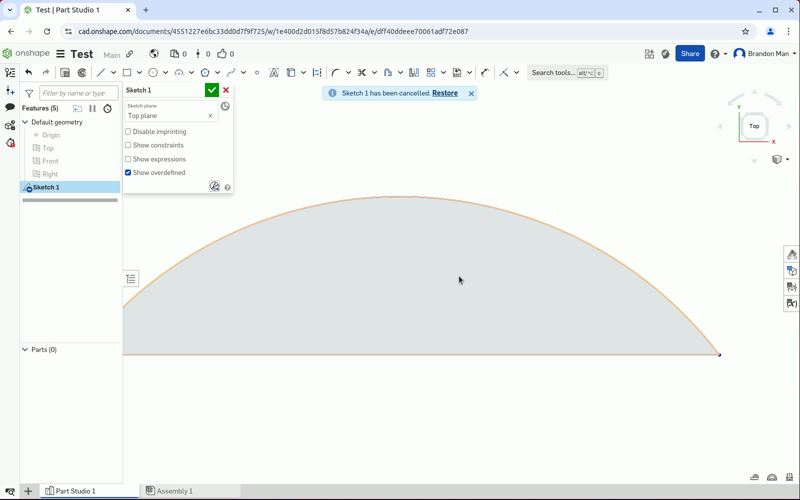
scroll(-6)
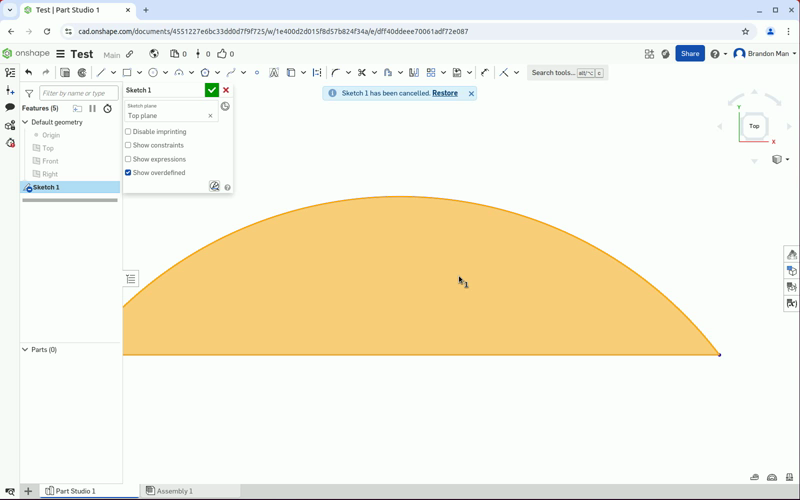
scroll(-6)
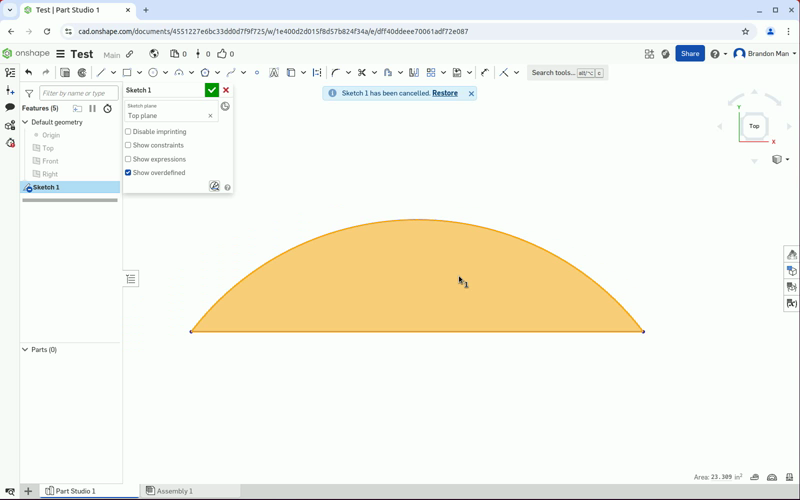
scroll(-6)
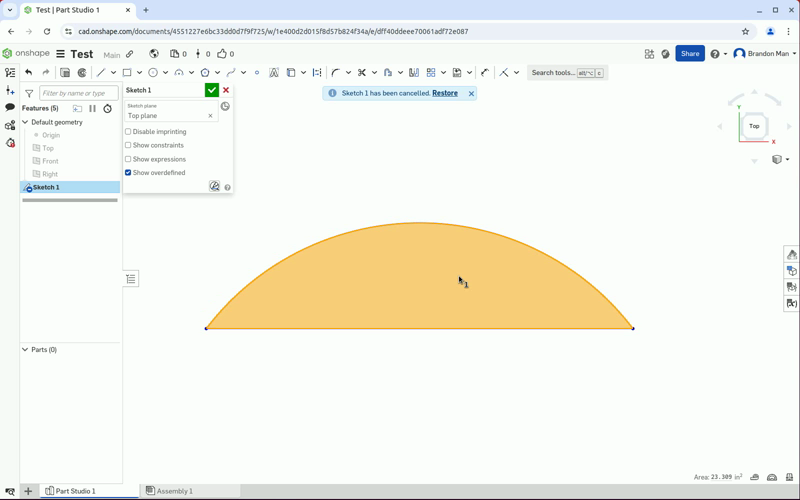
scroll(-6)
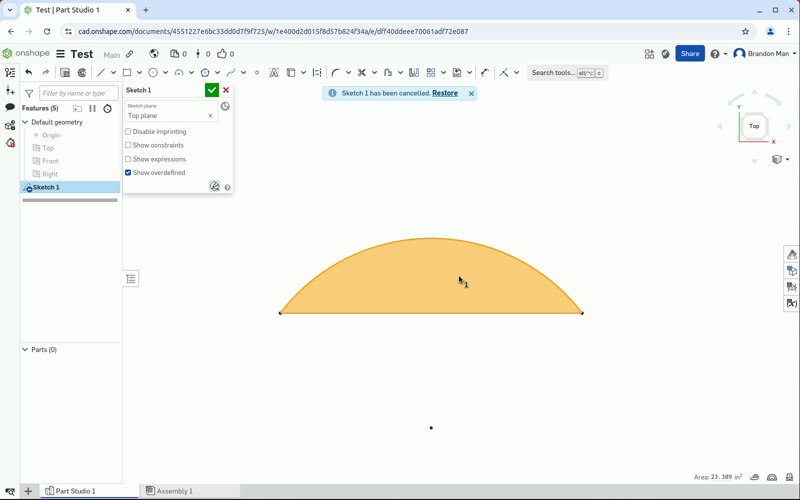
scroll(-6)
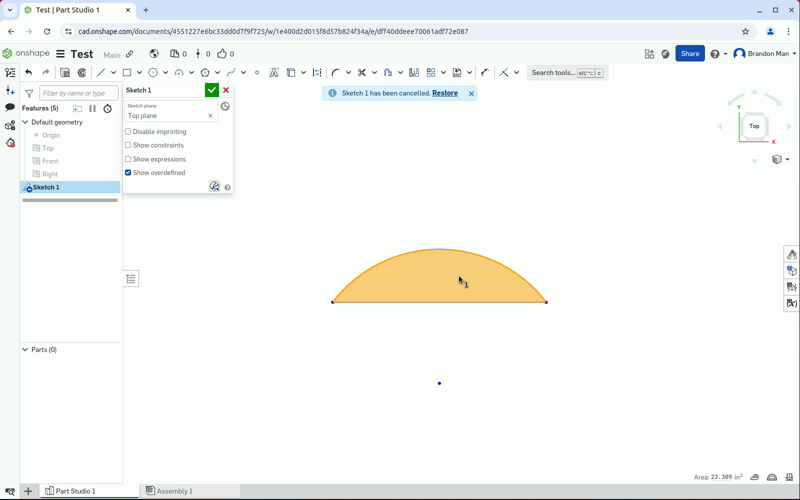
scroll(-6)
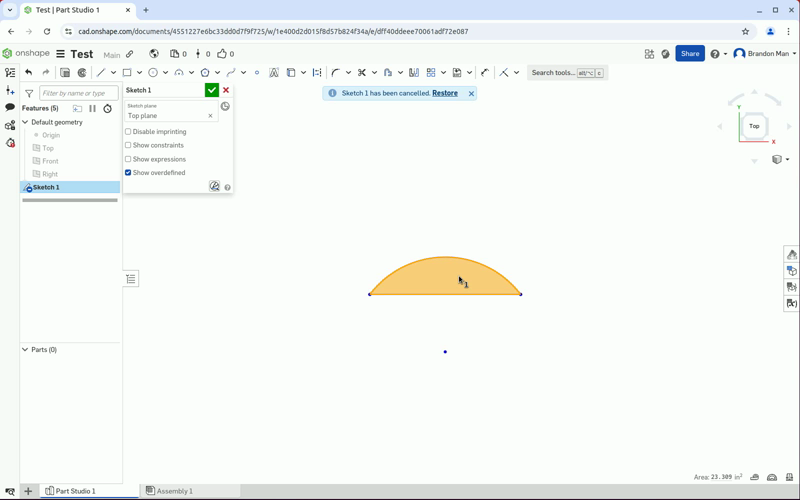
scroll(-6)
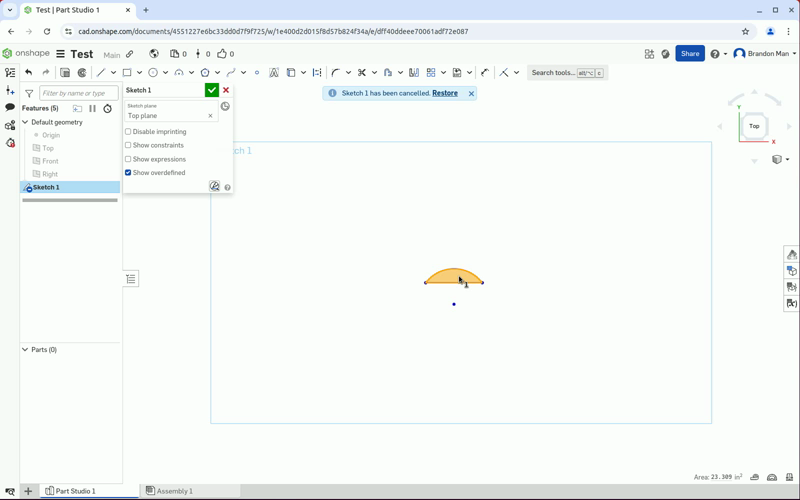
mouse_move(73, 352)
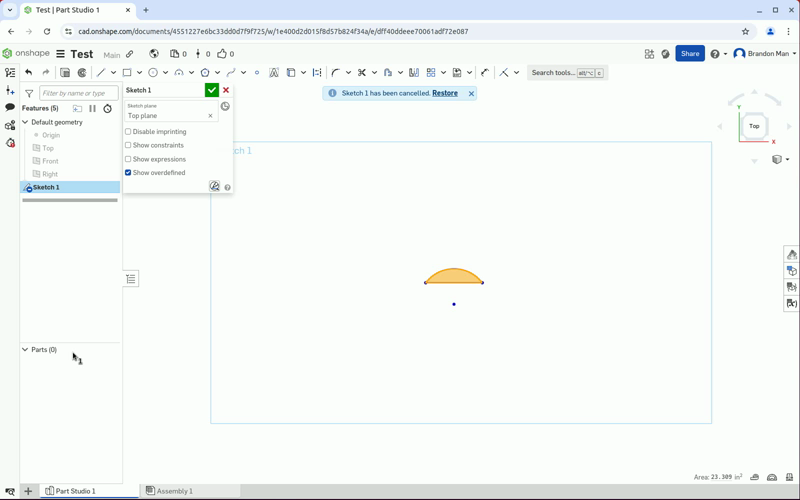
key(shift+y)
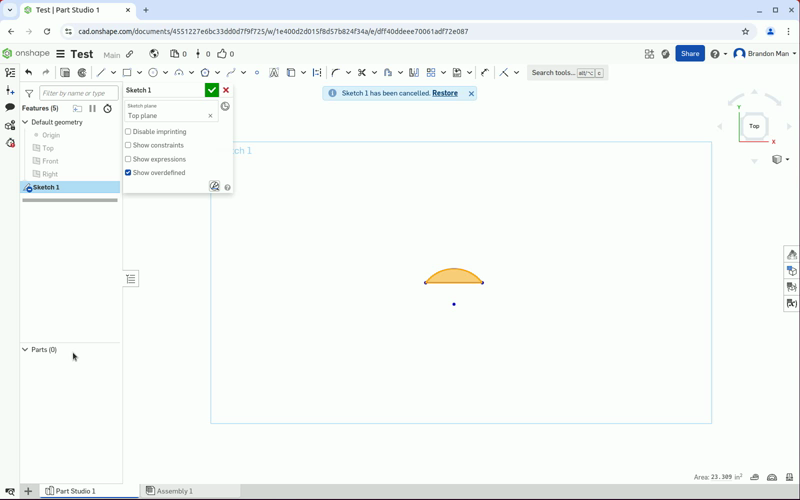
key(shift+e)
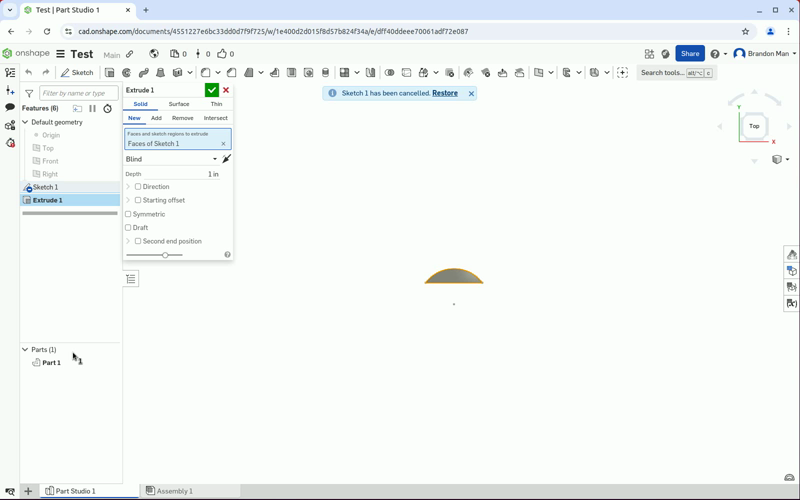
mouse_move(143, 106)
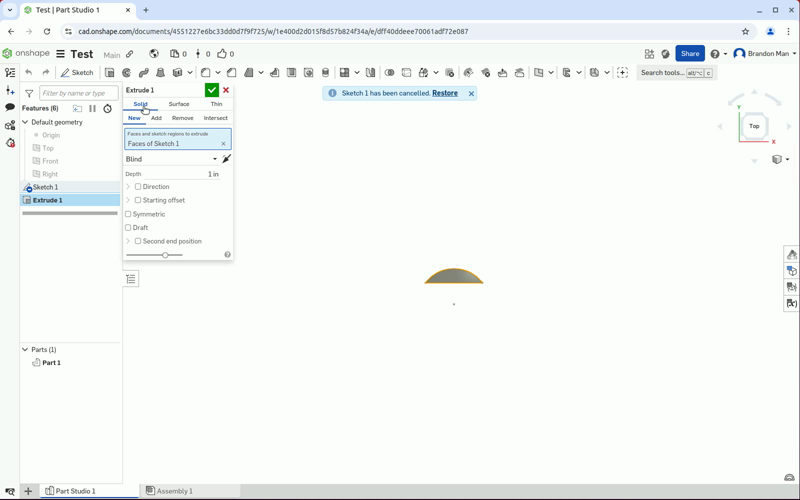
click(143, 106)
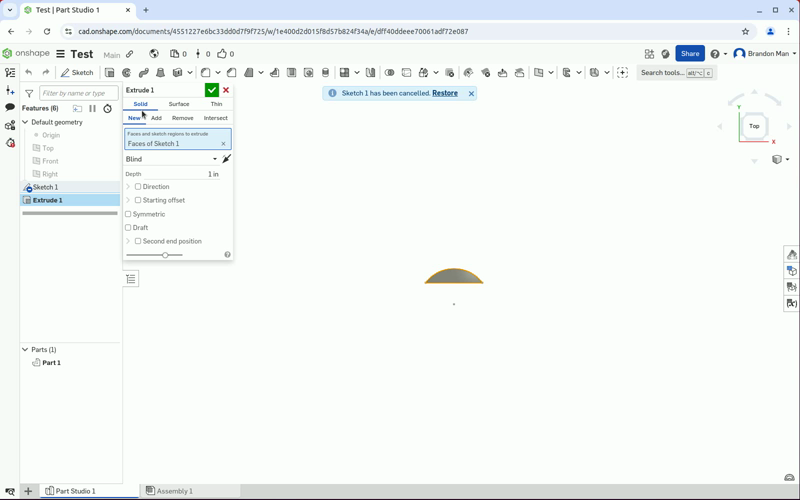
mouse_move(137, 120)
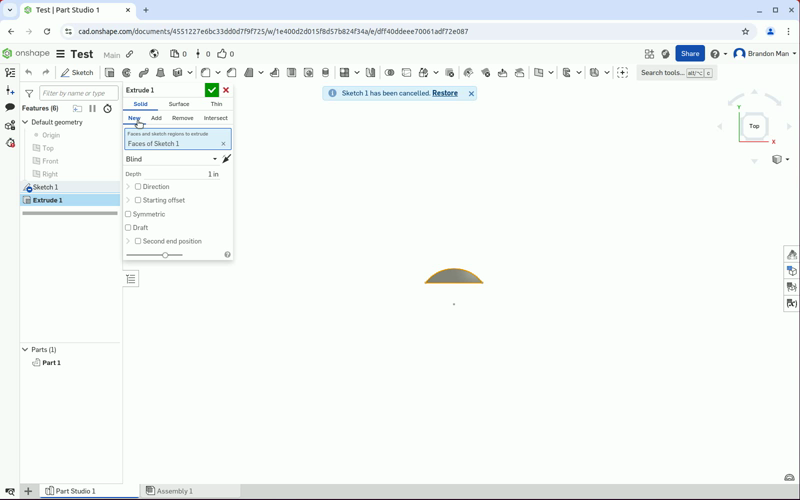
click(137, 120)
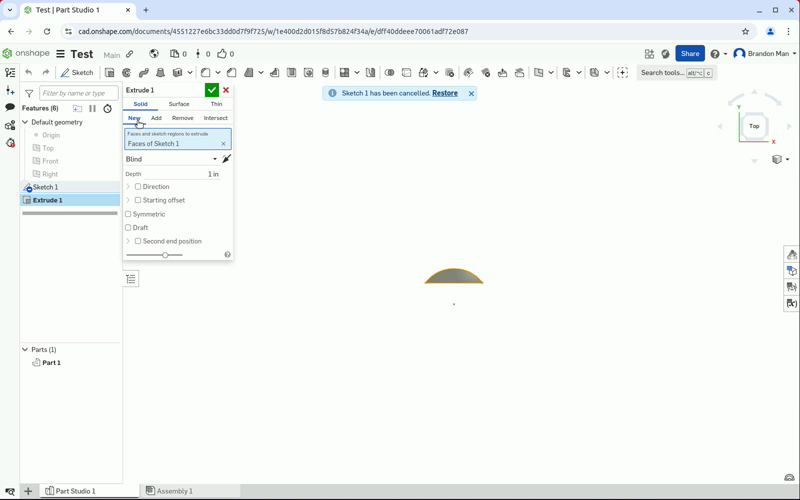
key(tab, 4)
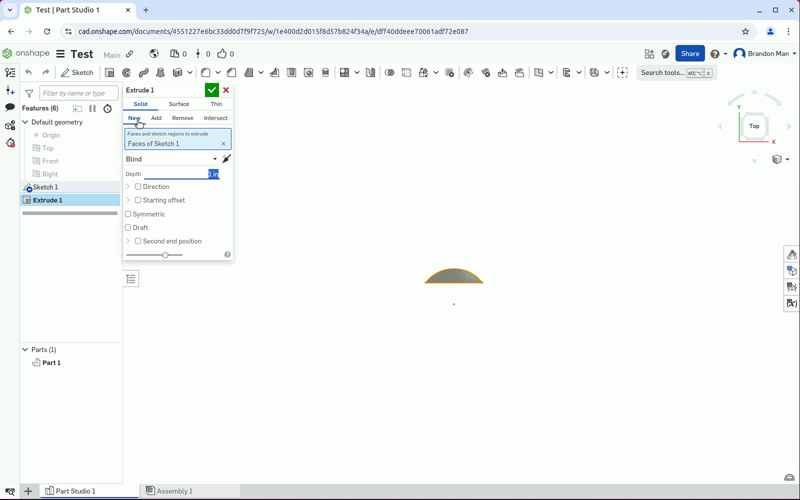
text(23.108)
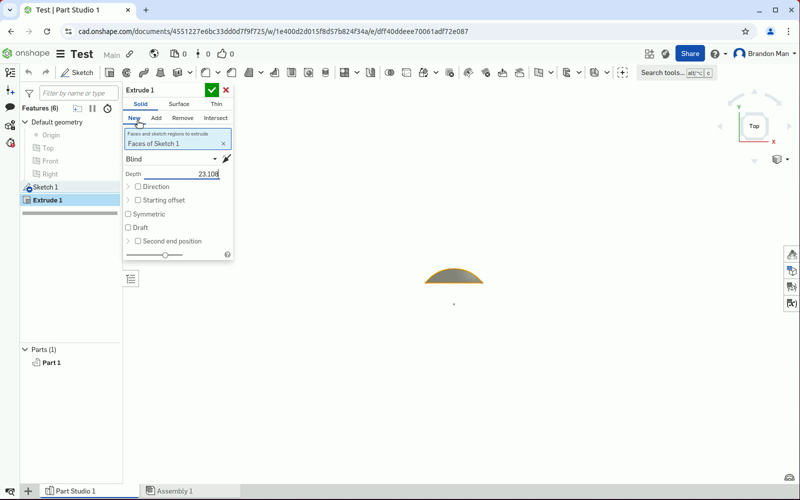
key(enter)
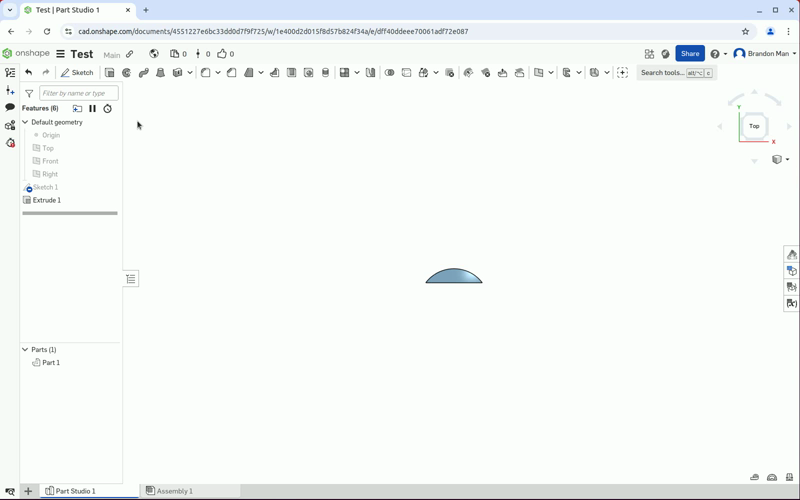
key(shift+h)
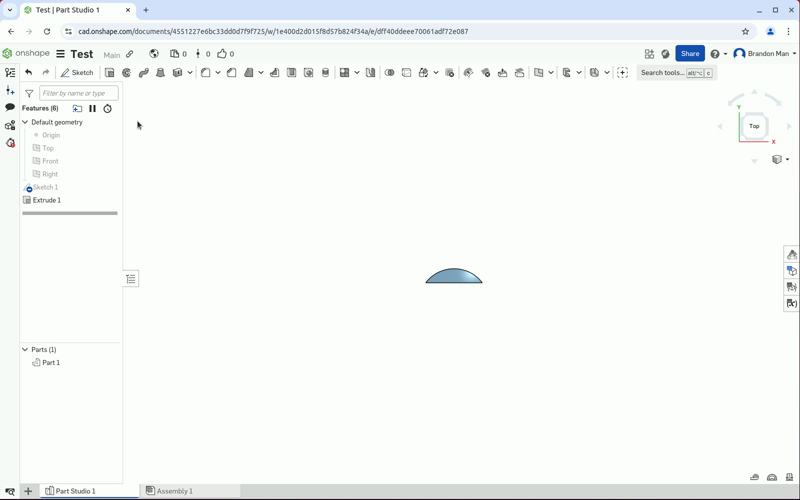
key(shift+h)
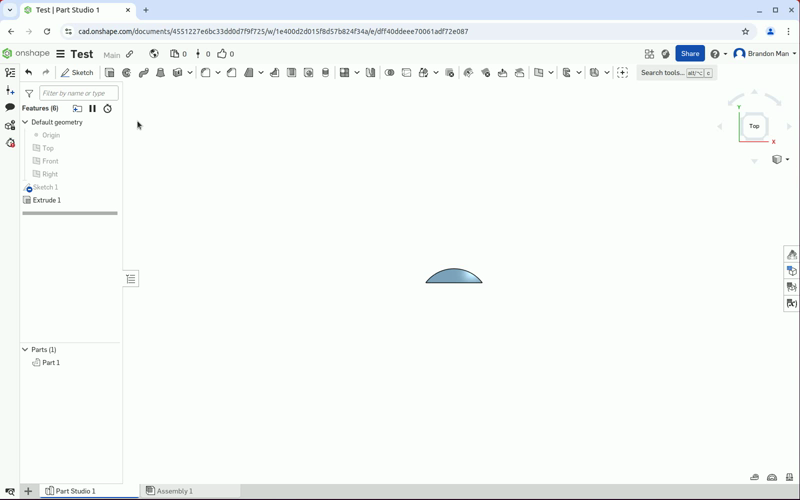
mouse_move(73, 189)
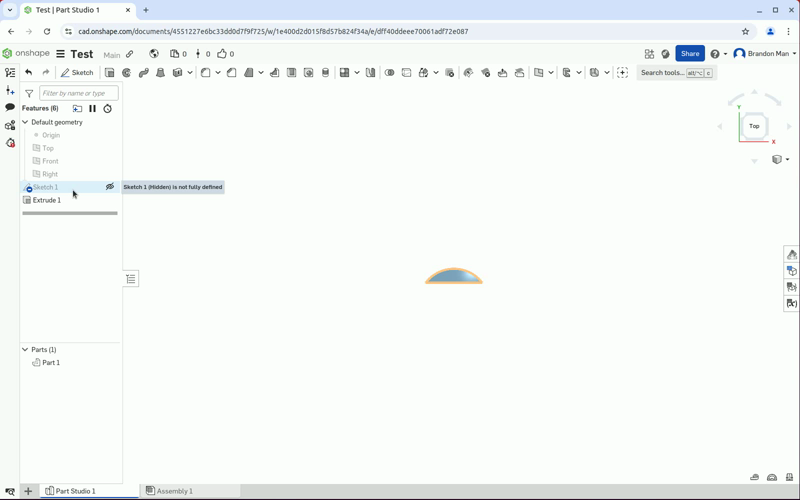
click(73, 189)
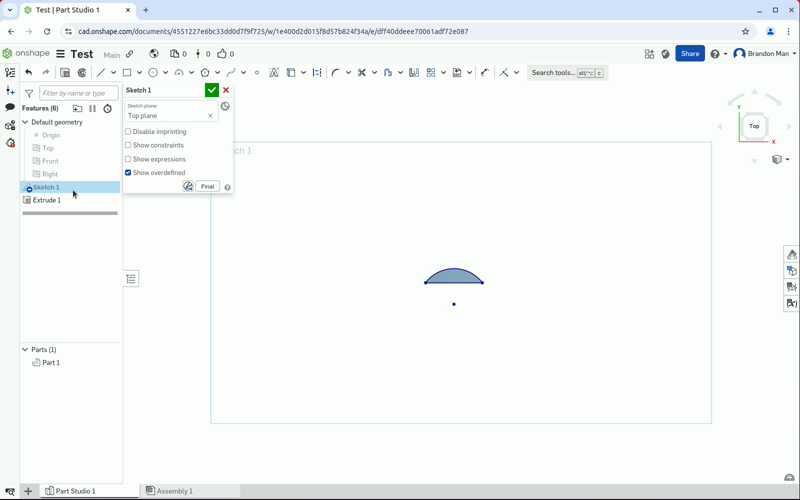
mouse_move(229, 92)
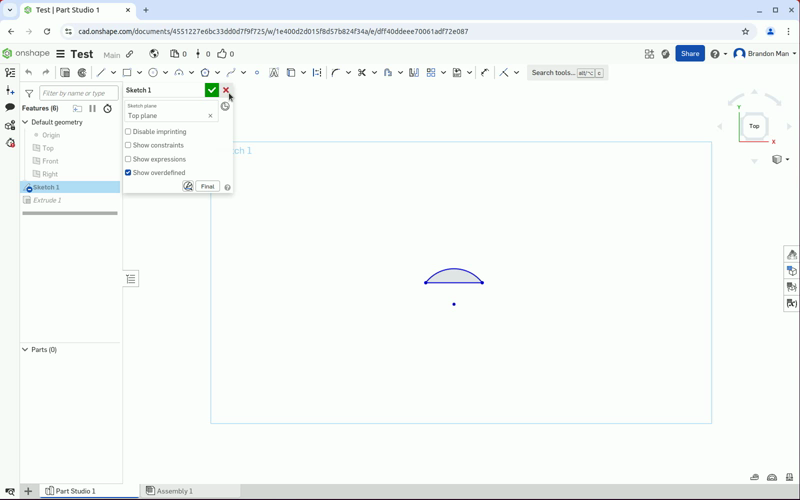
click(229, 92)
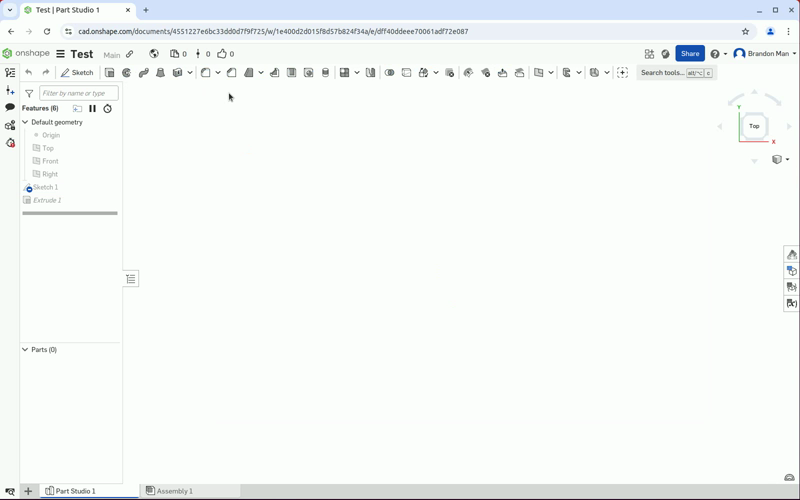
mouse_move(73, 352)
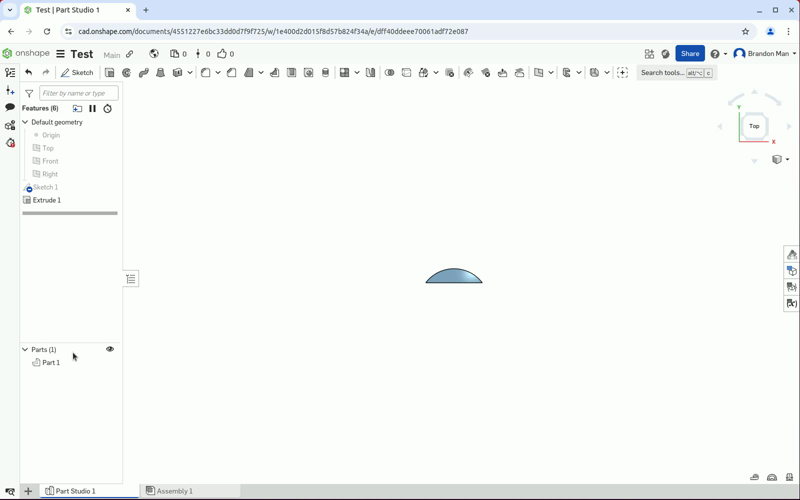
key(y)
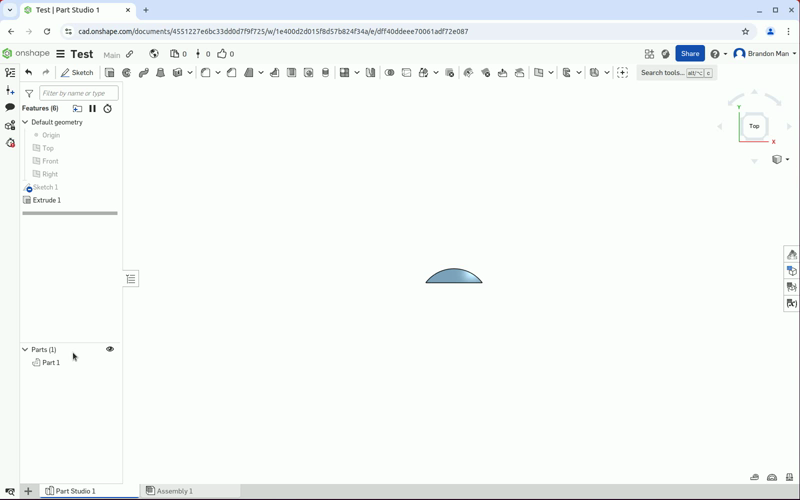
key(shift+p)
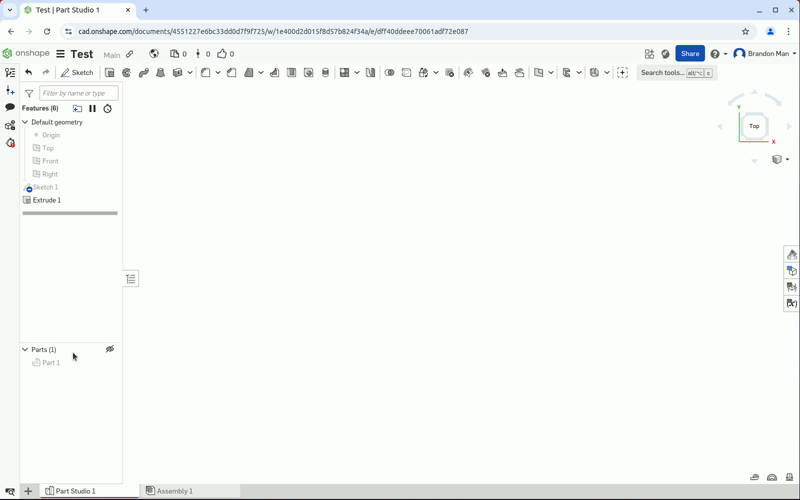
key(space)
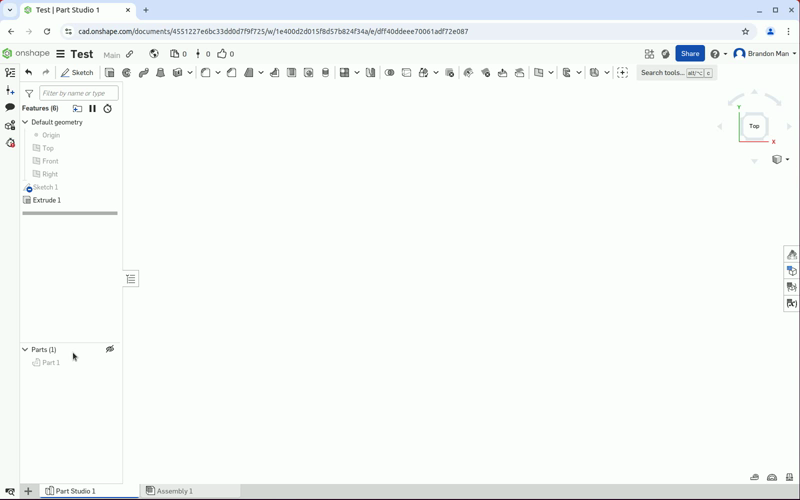
key_down(shift)
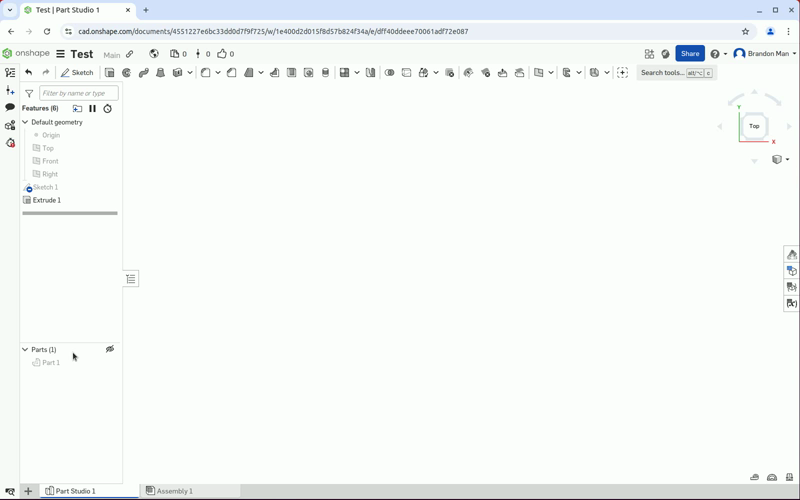
key(up)
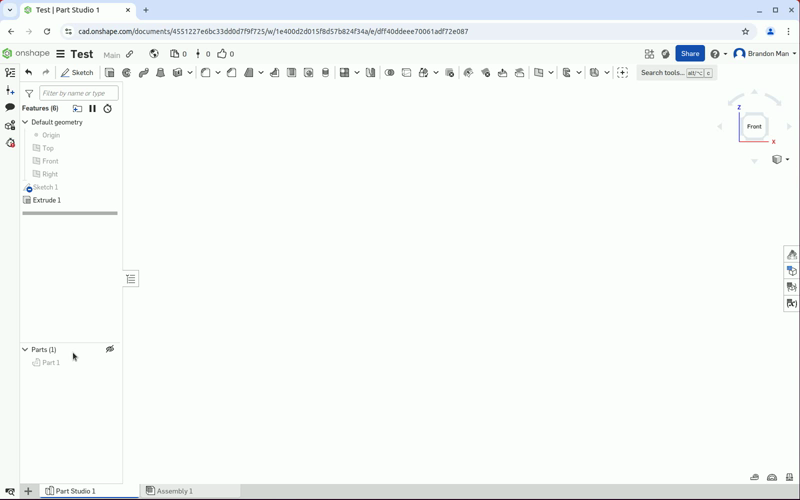
key_up(shift)
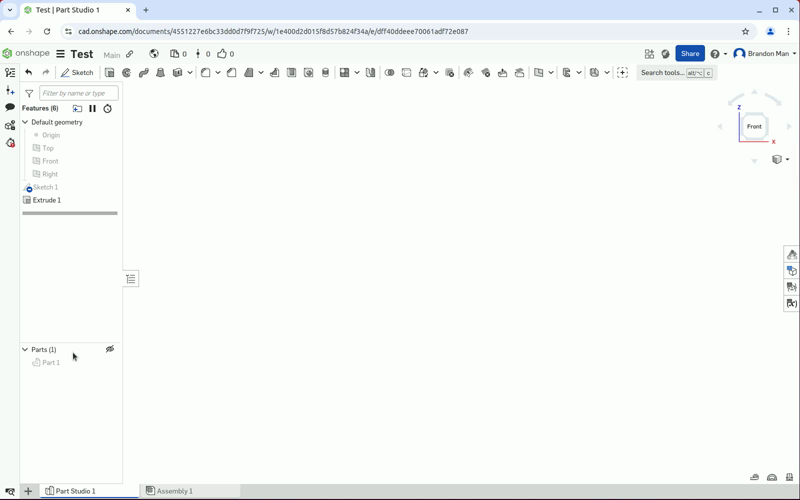
mouse_move(73, 352)
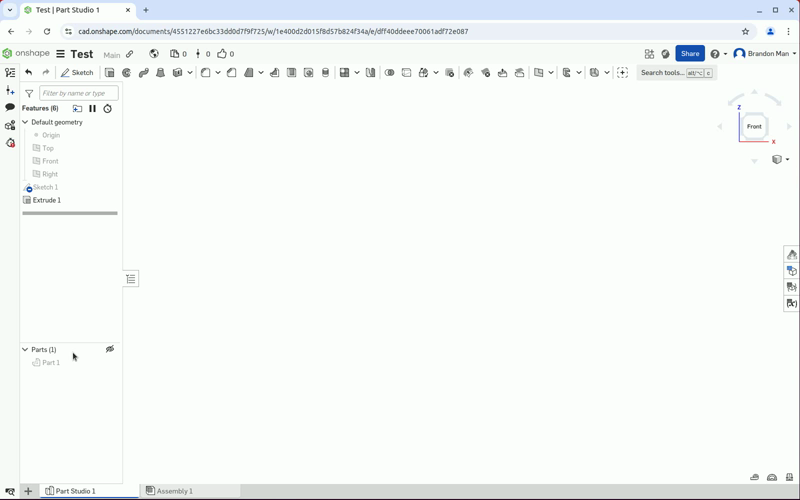
key(shift+y)
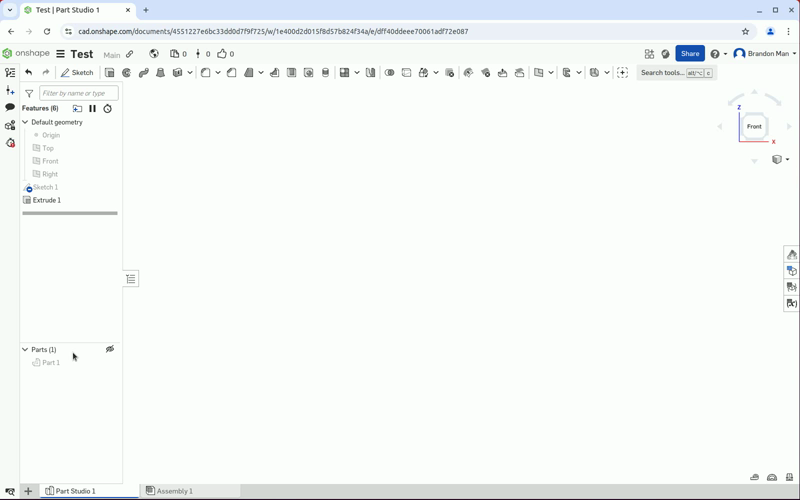
key(shift+s)
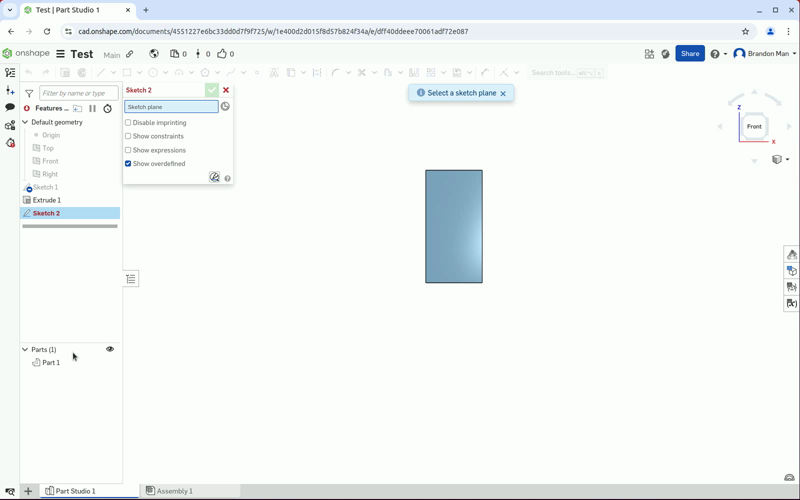
mouse_move(73, 163)
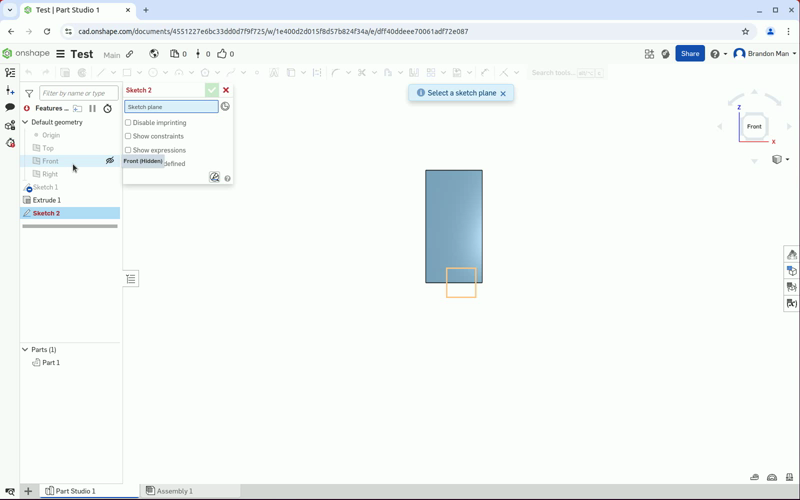
click(73, 163)
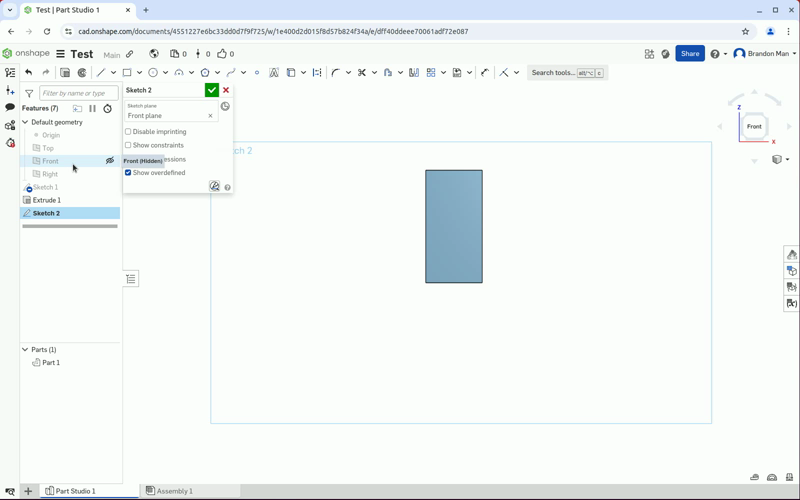
mouse_move(73, 352)
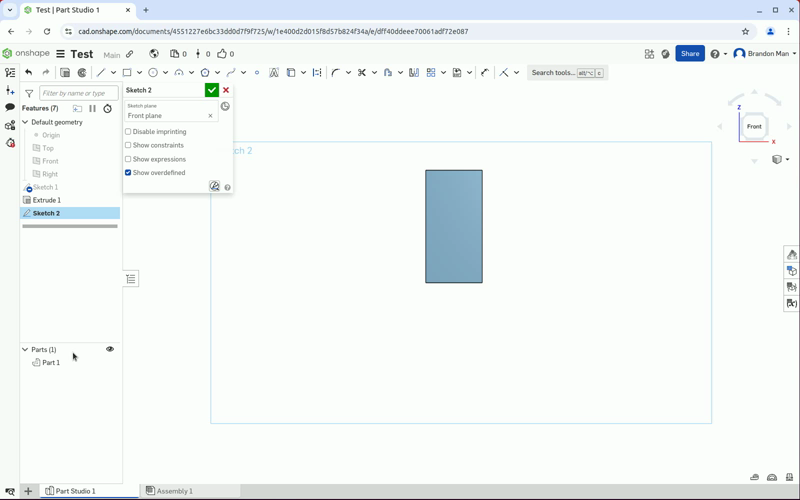
key(y)
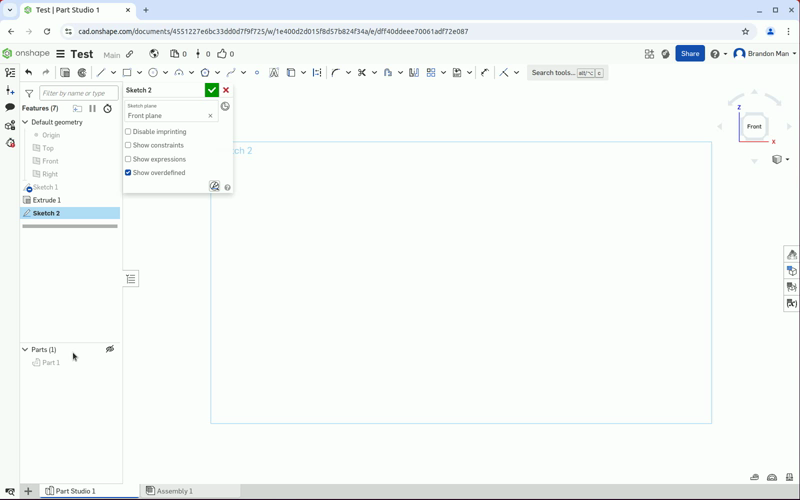
key(c)
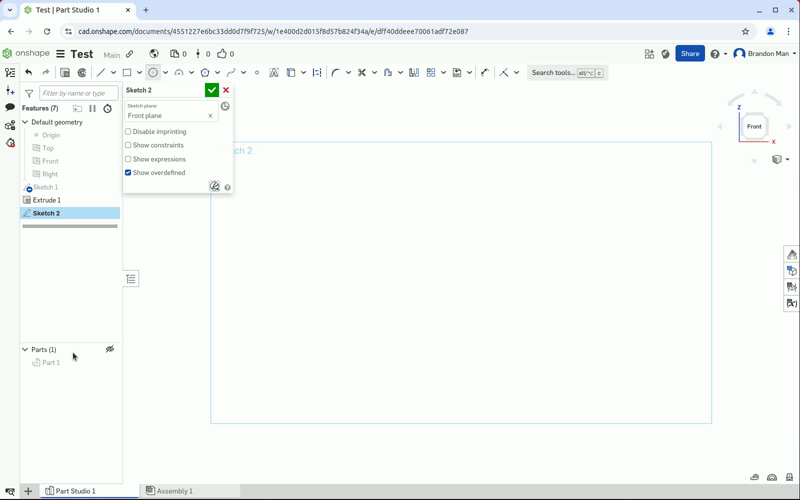
key_down(shift)
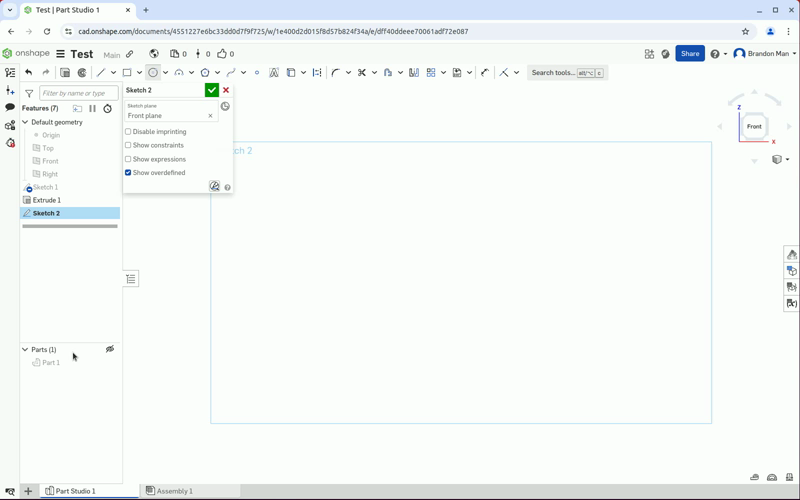
mouse_move(456, 244)
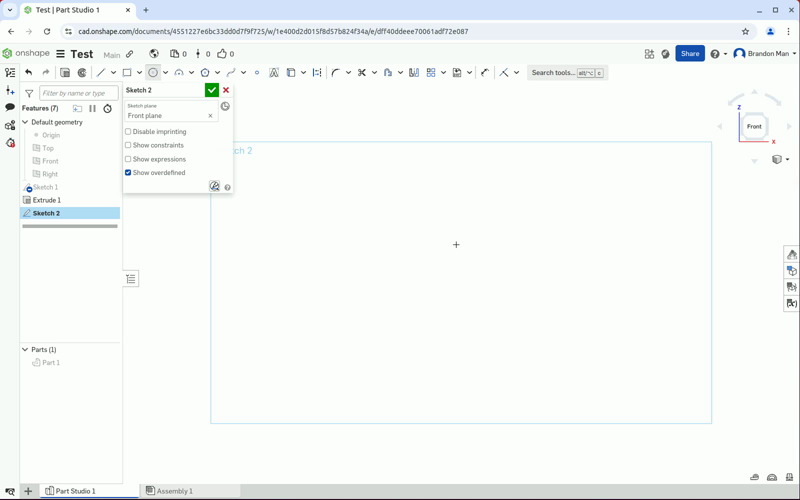
click(456, 244)
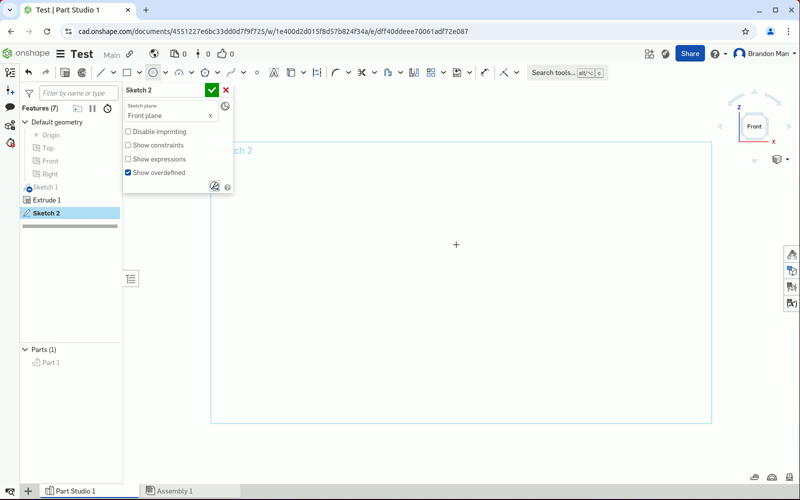
key_up(shift)
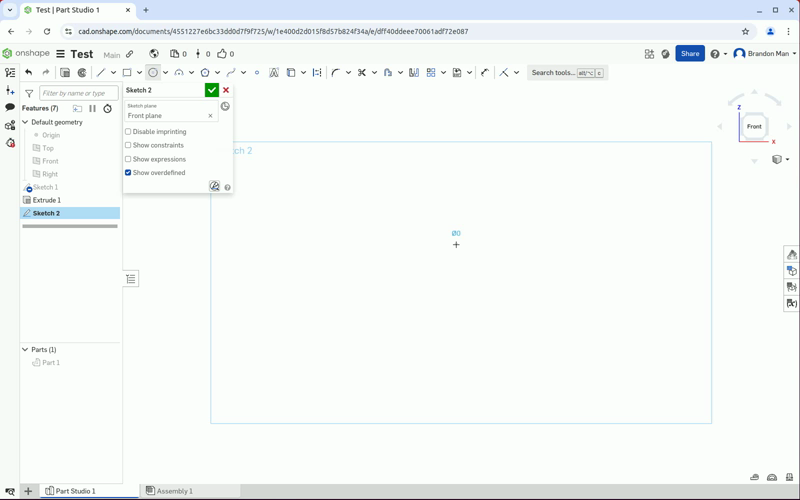
mouse_move(471, 244)
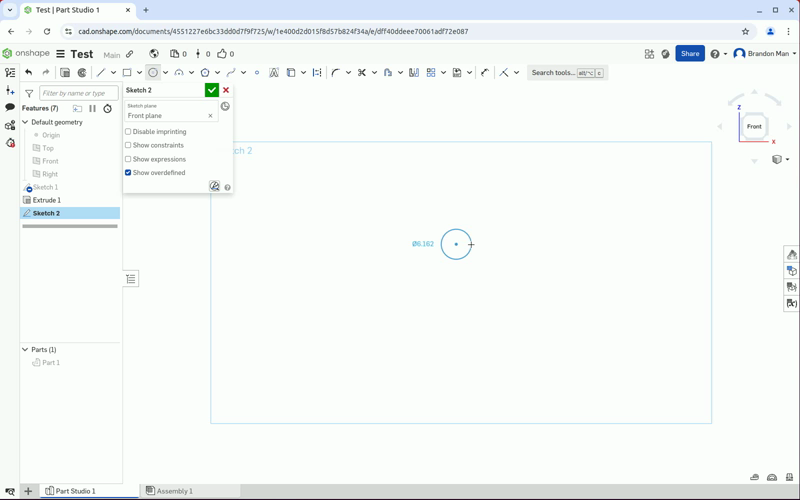
click(471, 244)
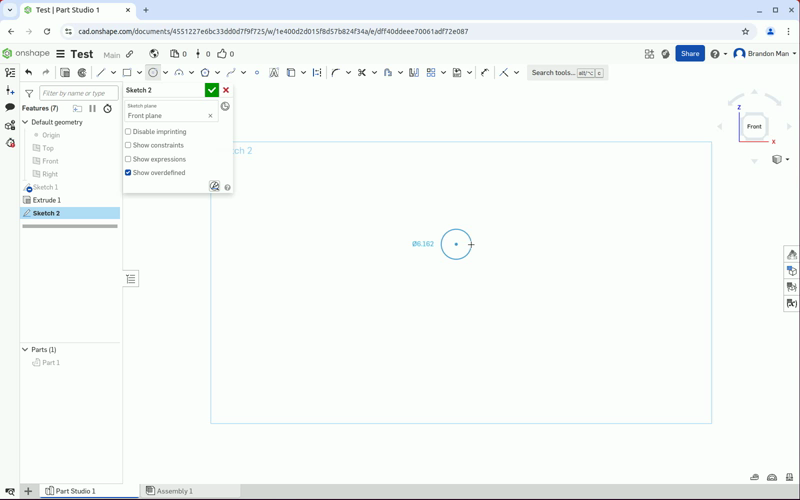
key(esc)
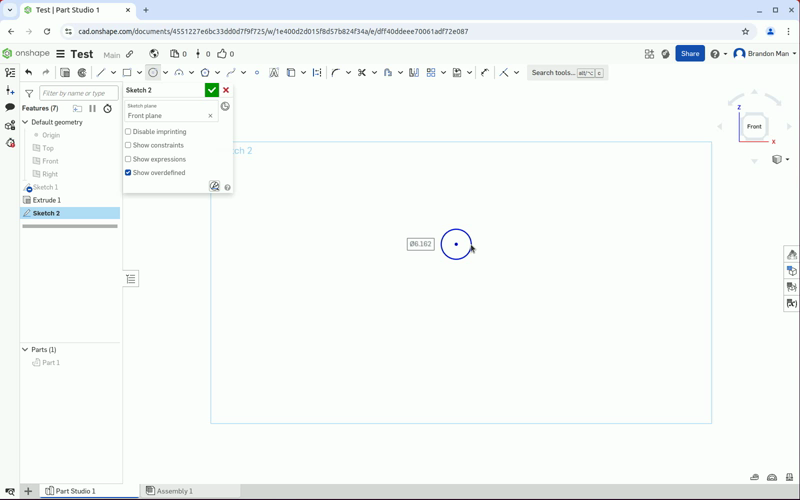
mouse_move(455, 250)
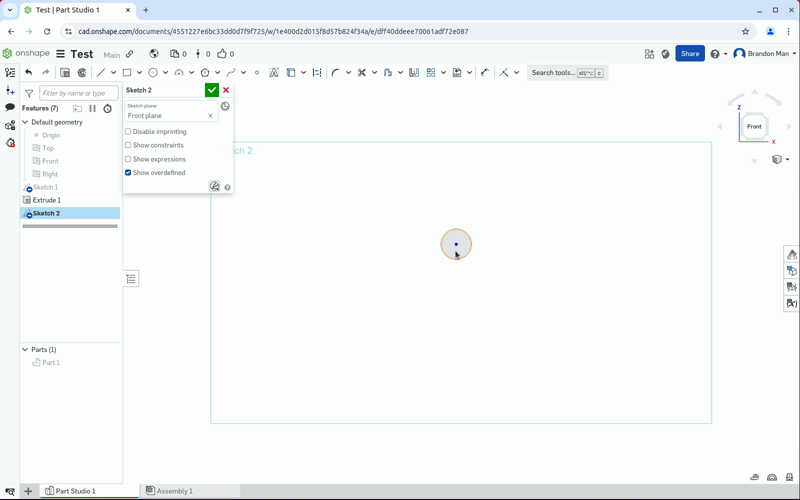
scroll(6)
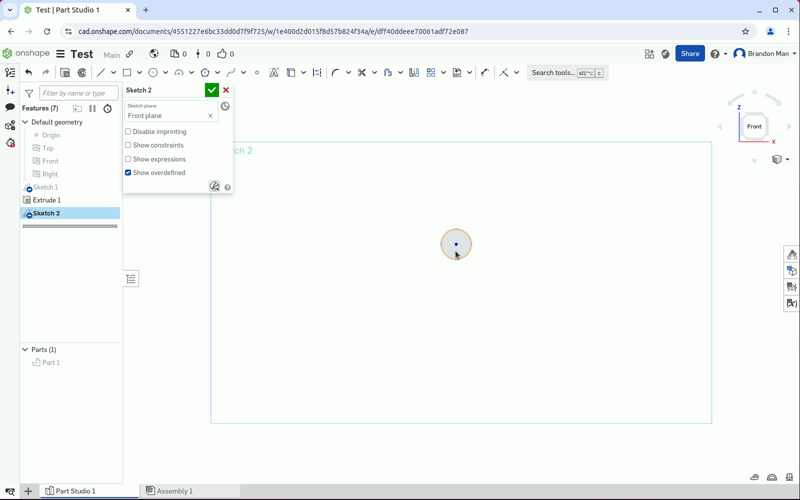
scroll(6)
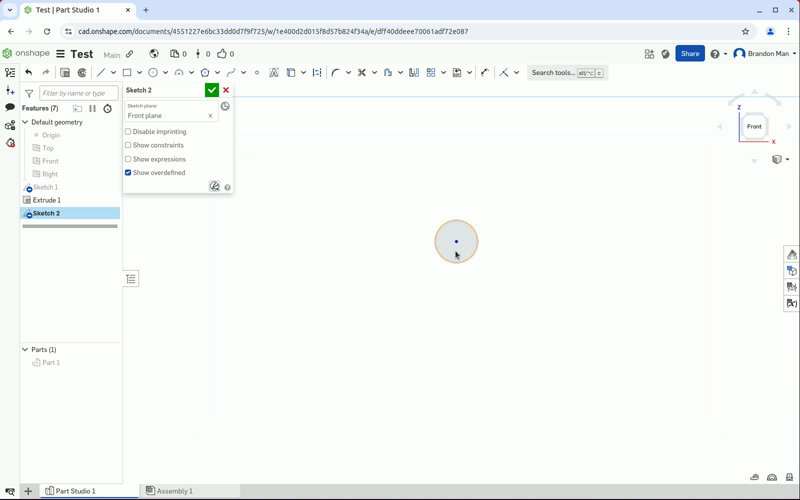
scroll(6)
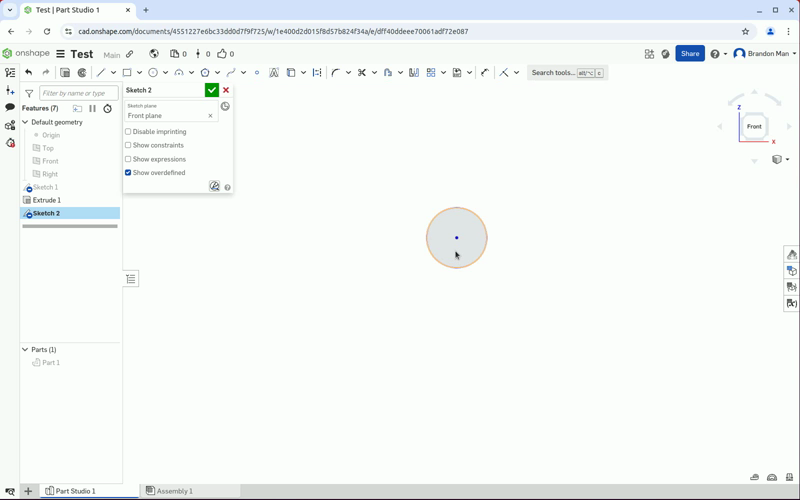
scroll(6)
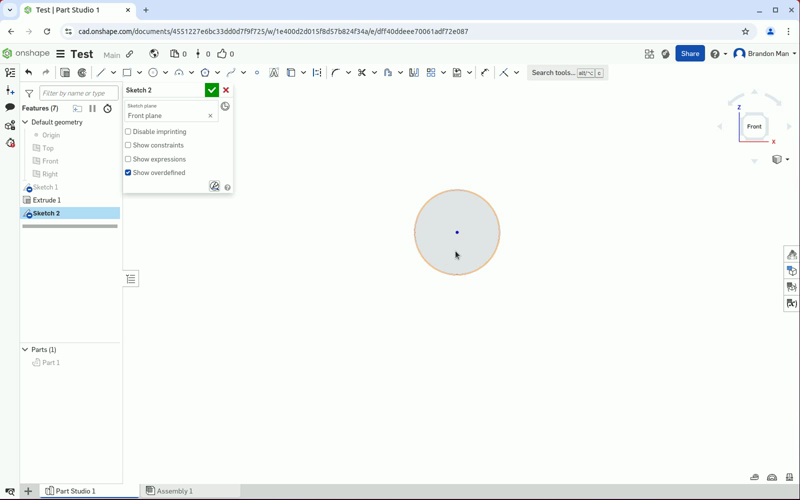
scroll(6)
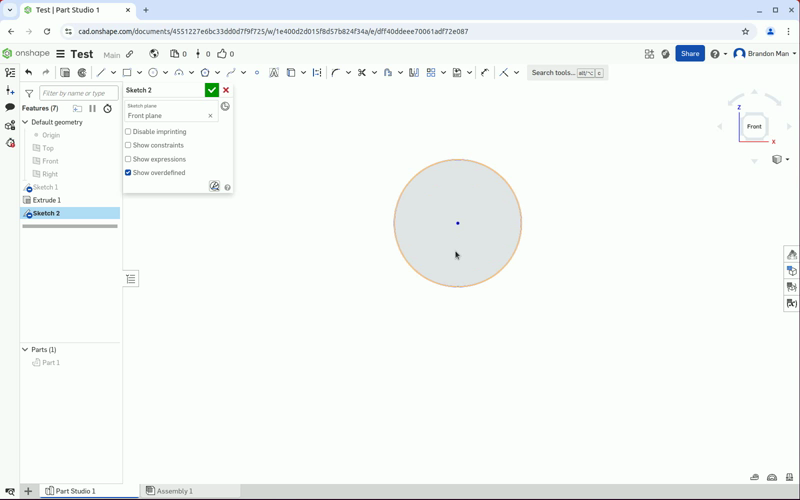
scroll(6)
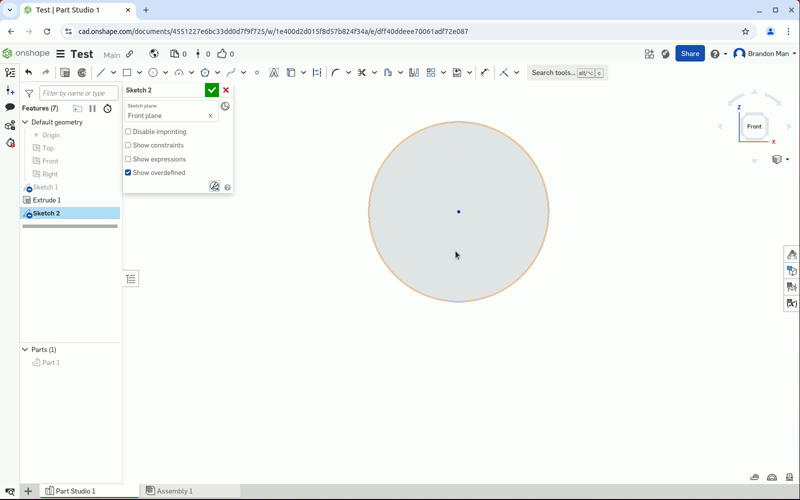
scroll(6)
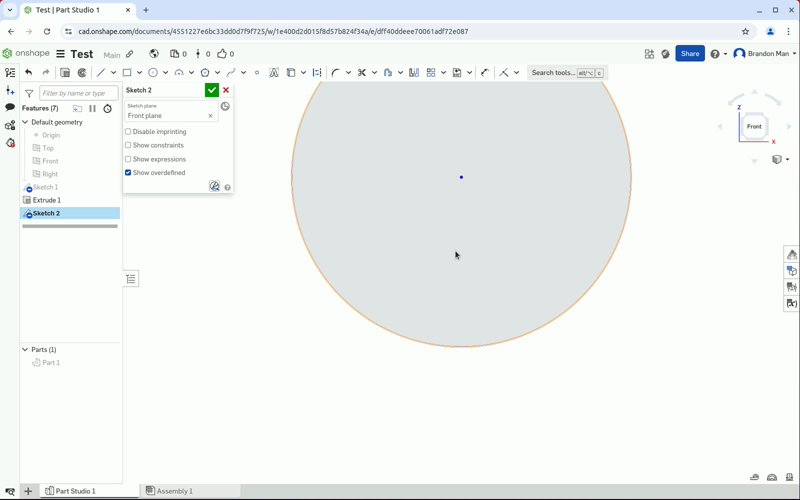
click(455, 250)
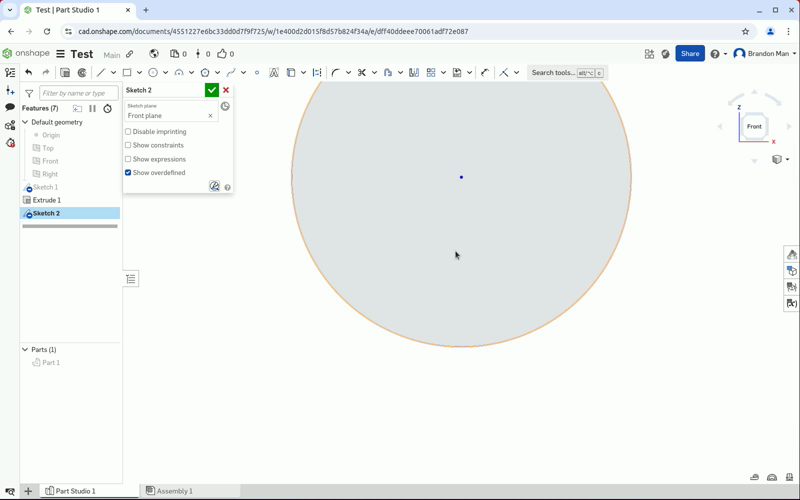
scroll(-6)
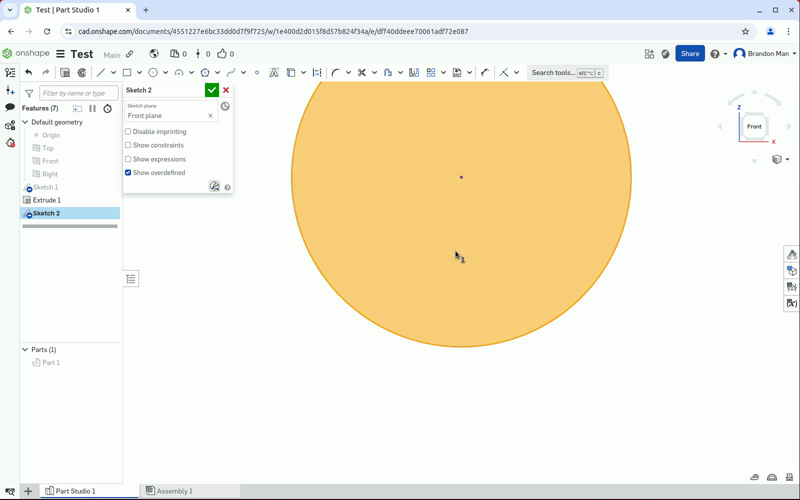
scroll(-6)
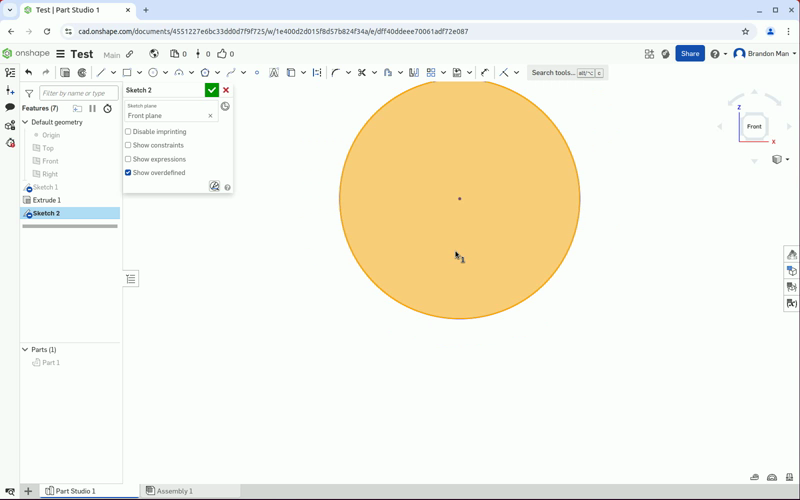
scroll(-6)
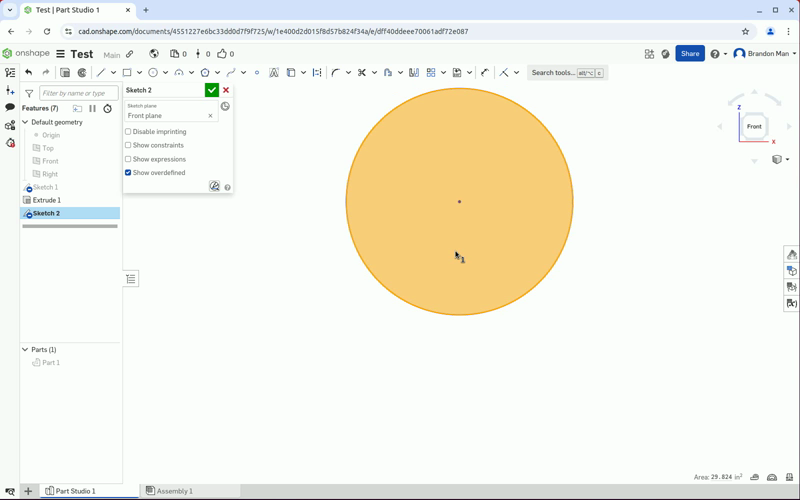
scroll(-6)
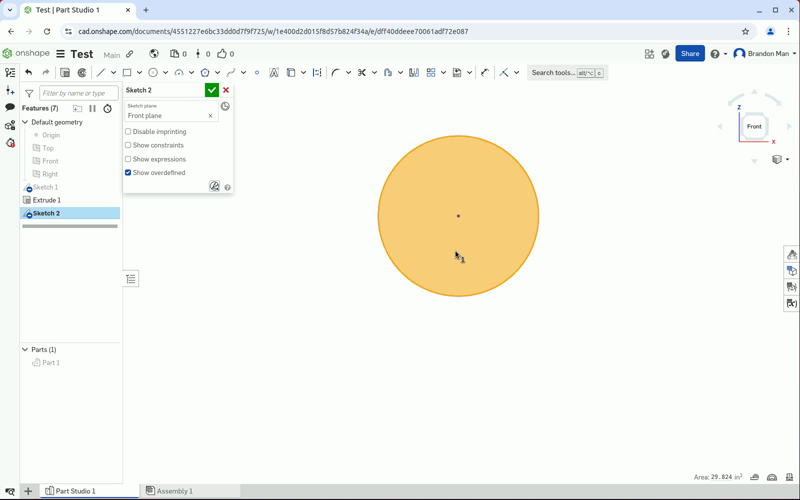
scroll(-6)
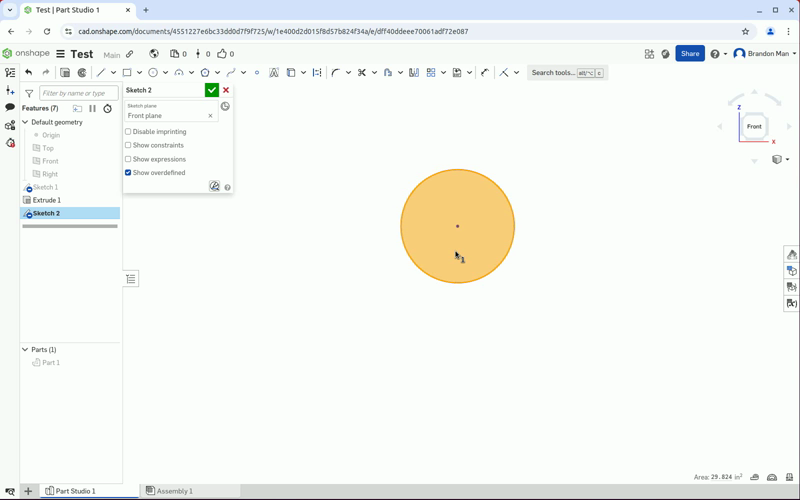
scroll(-6)
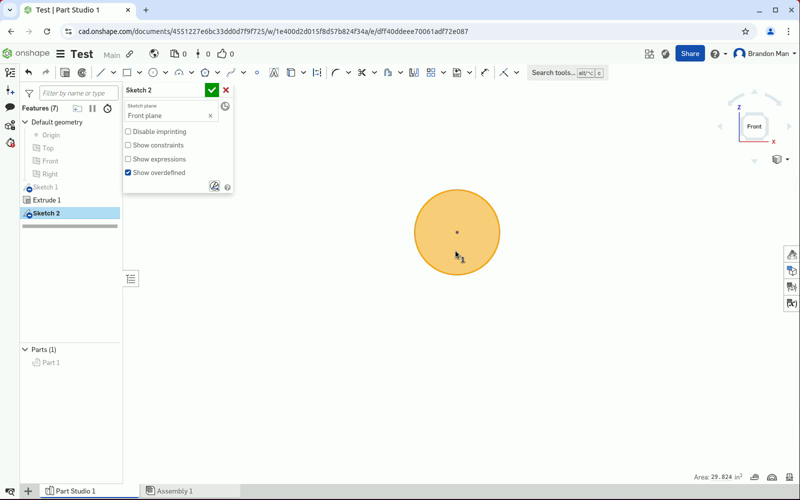
scroll(-6)
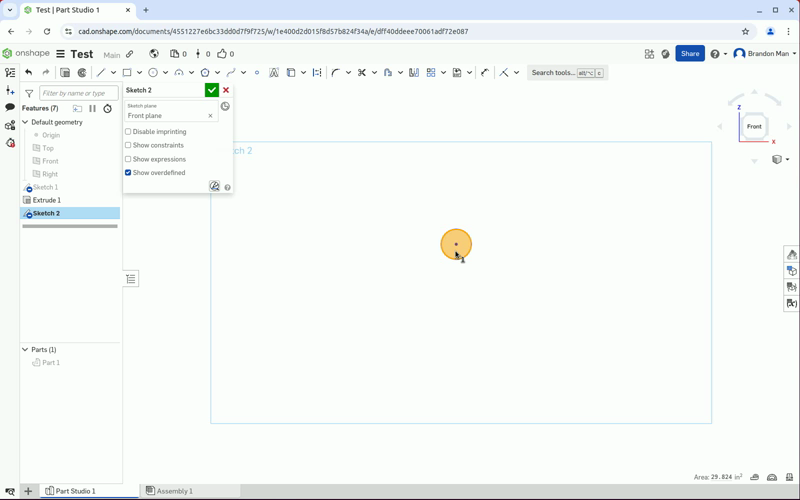
mouse_move(73, 352)
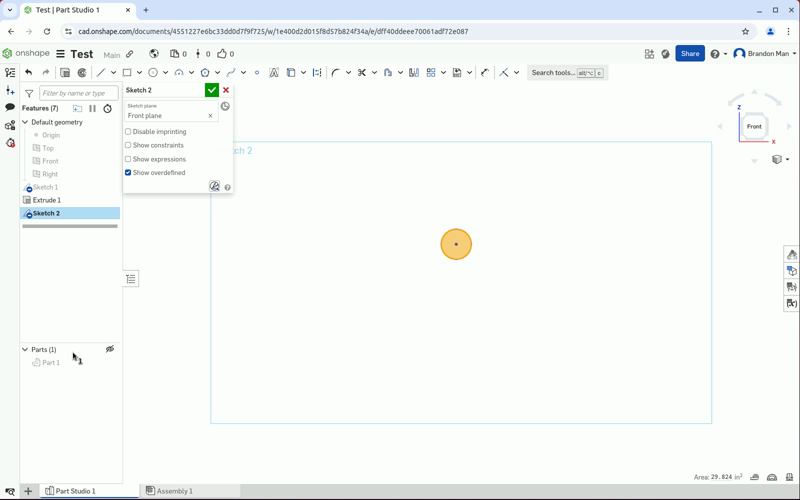
key(shift+y)
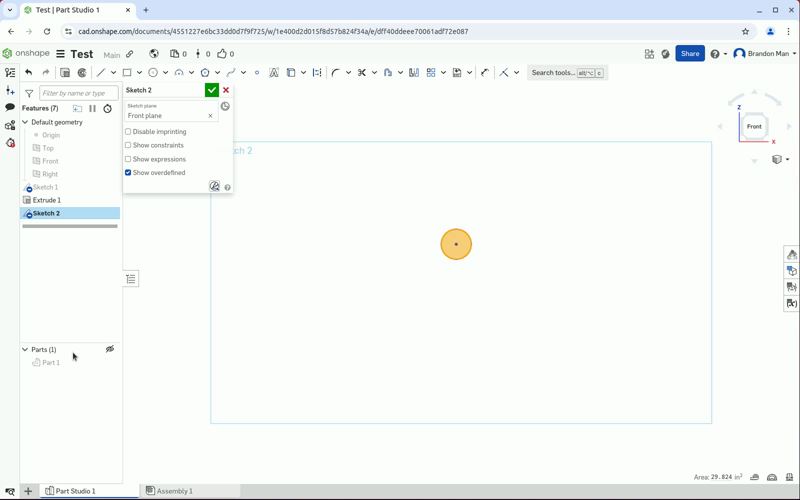
key(shift+e)
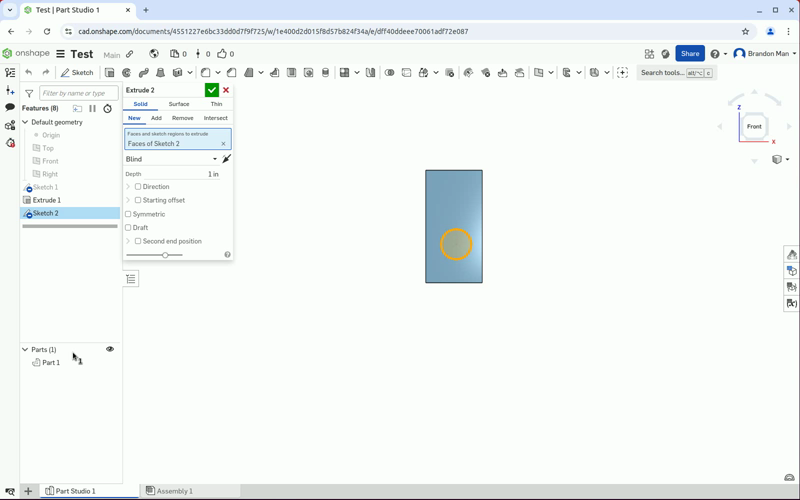
mouse_move(143, 106)
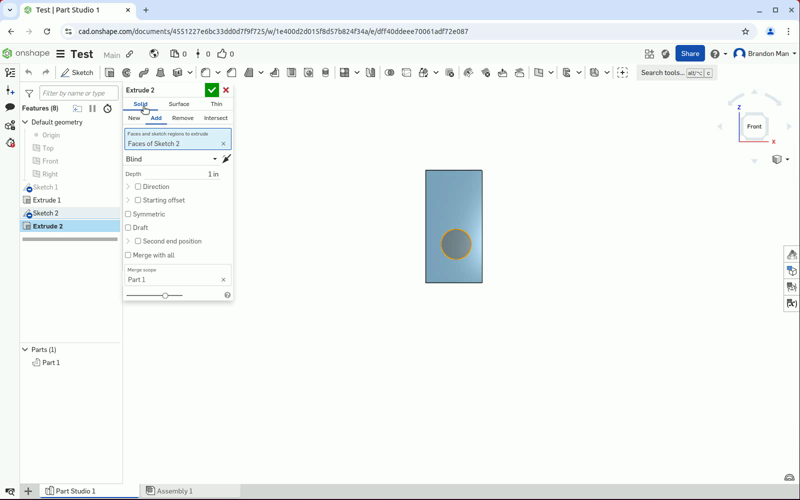
click(143, 106)
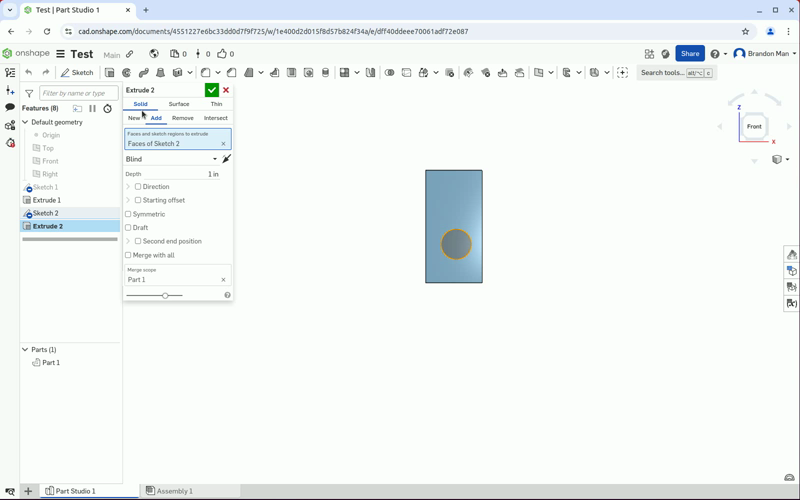
mouse_move(137, 120)
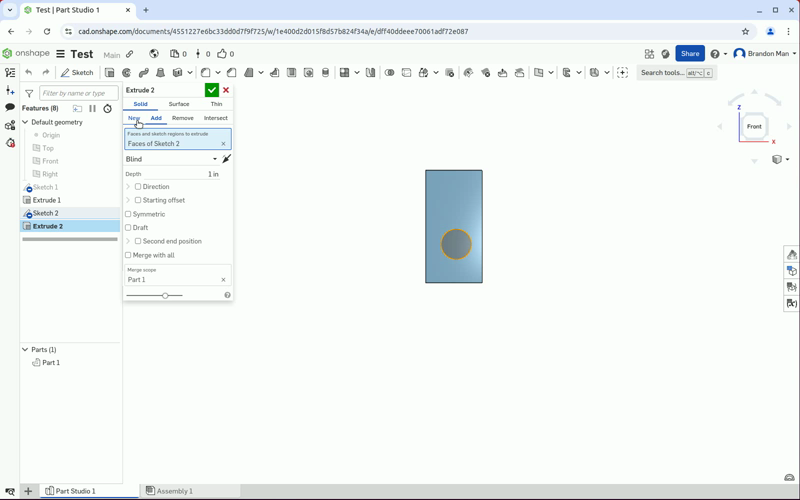
click(137, 120)
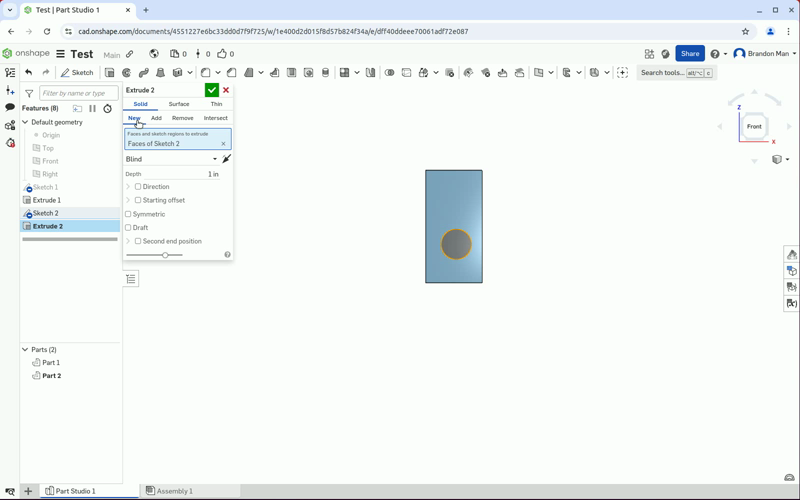
key(tab, 4)
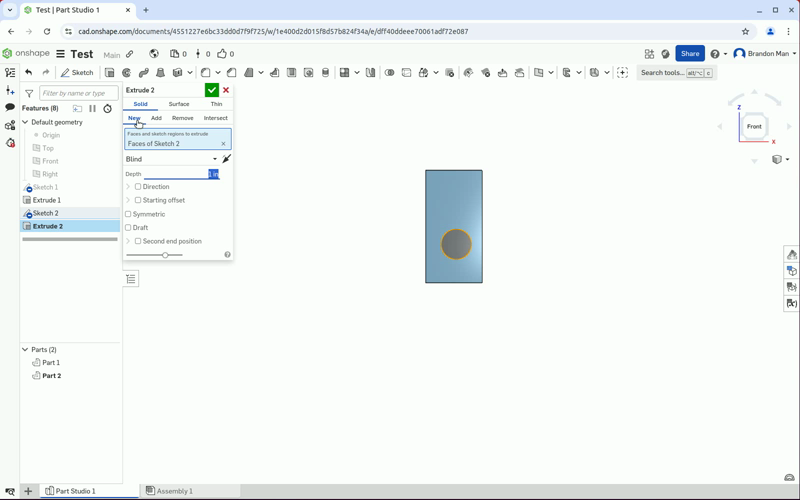
text(1.204)
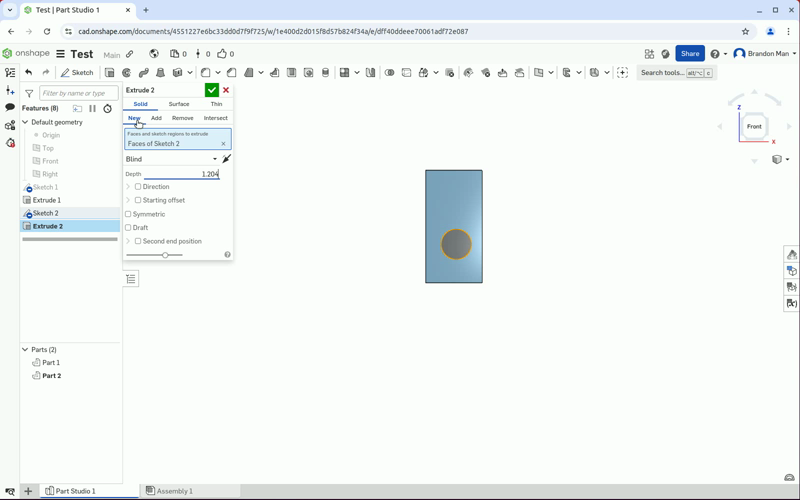
key(enter)
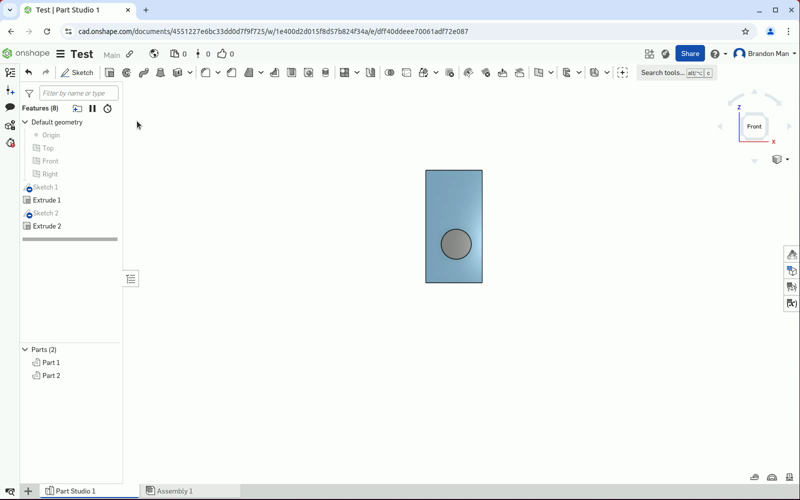
key(shift+h)
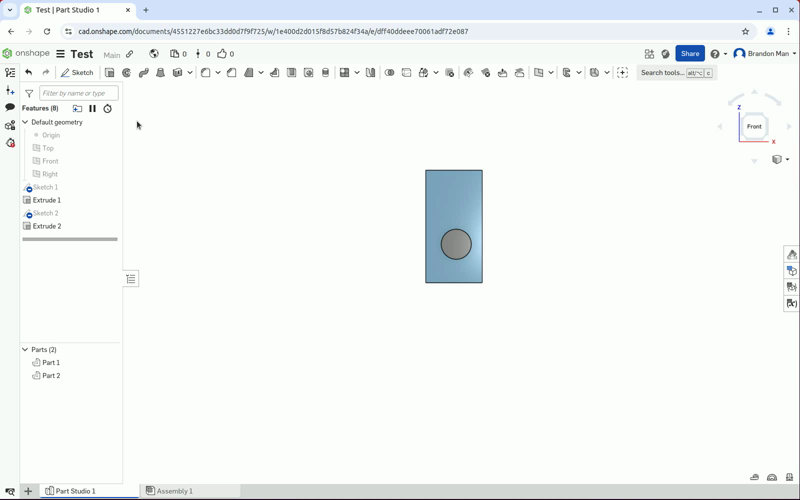
key(shift+h)
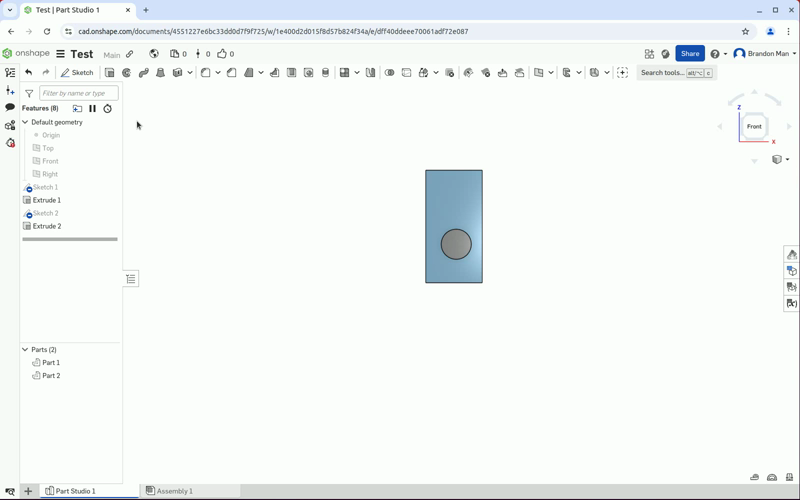
mouse_move(73, 189)
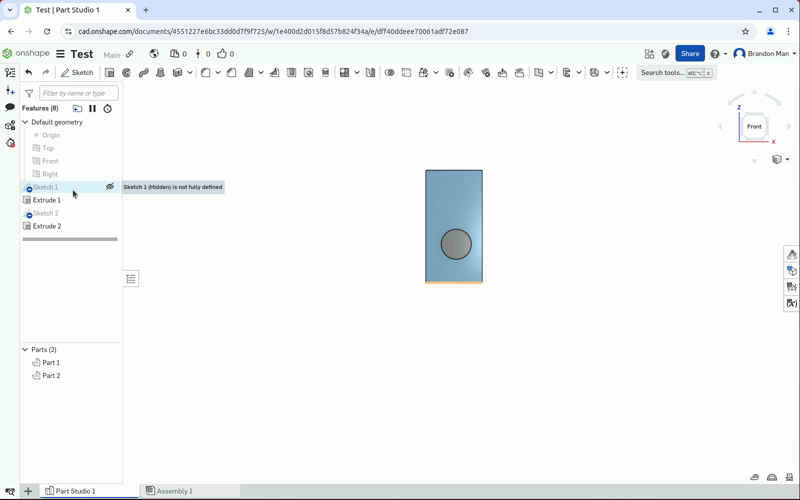
click(73, 189)
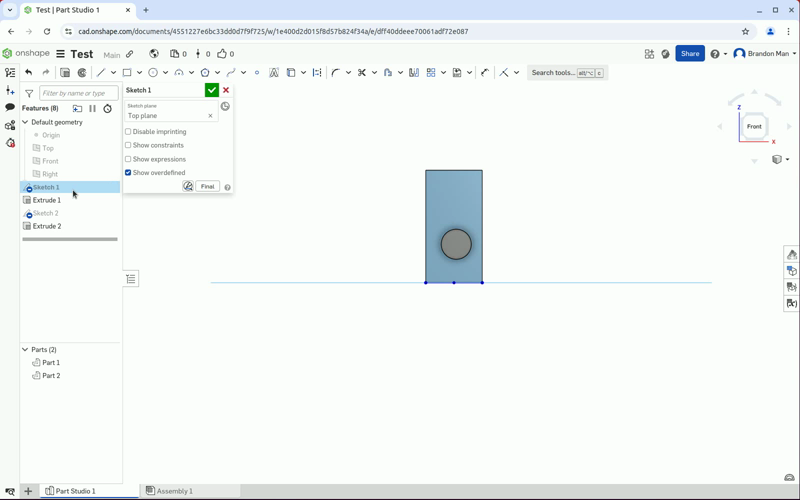
mouse_move(229, 92)
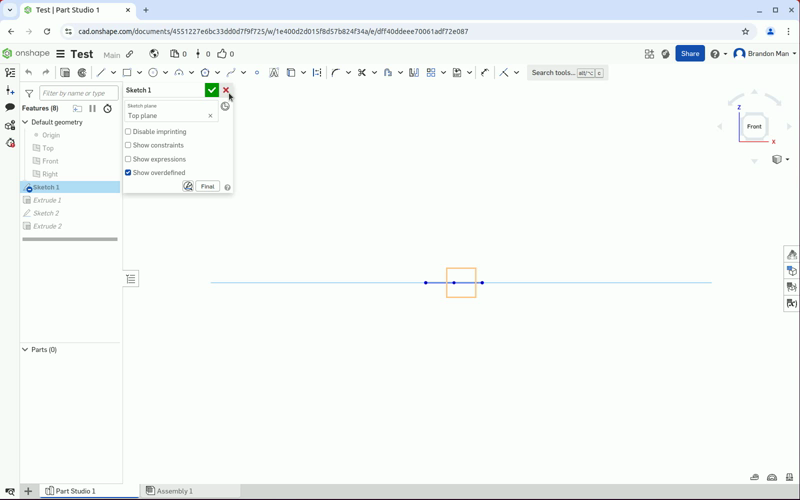
click(229, 92)
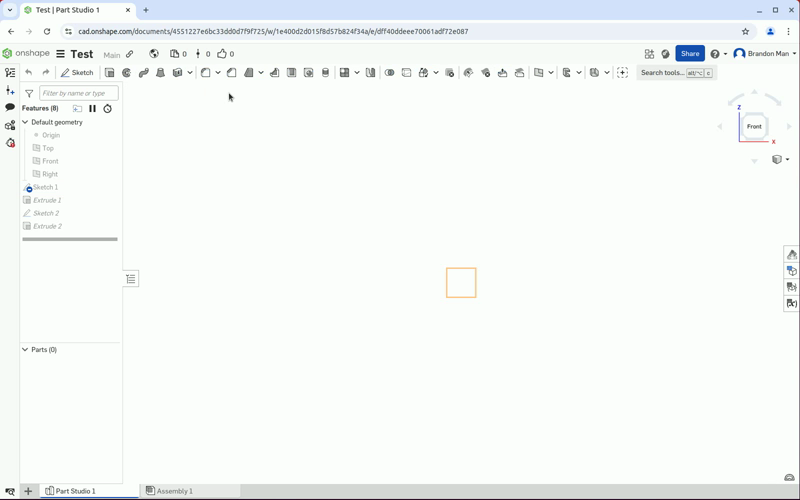
mouse_move(541, 75)
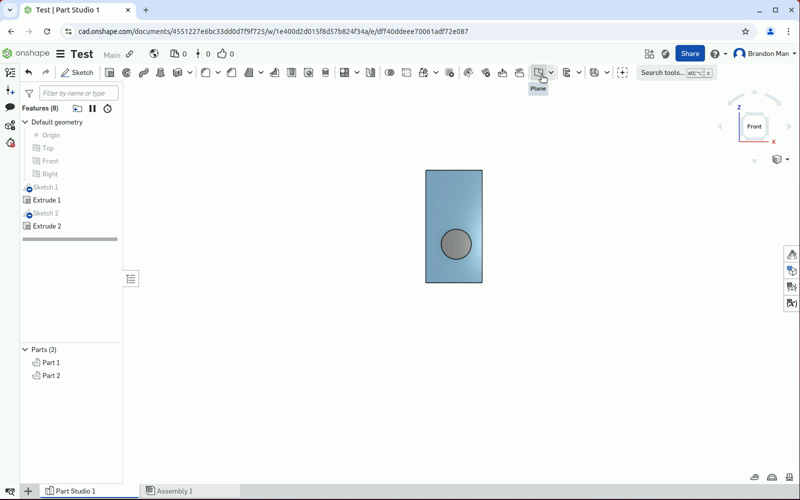
click(541, 75)
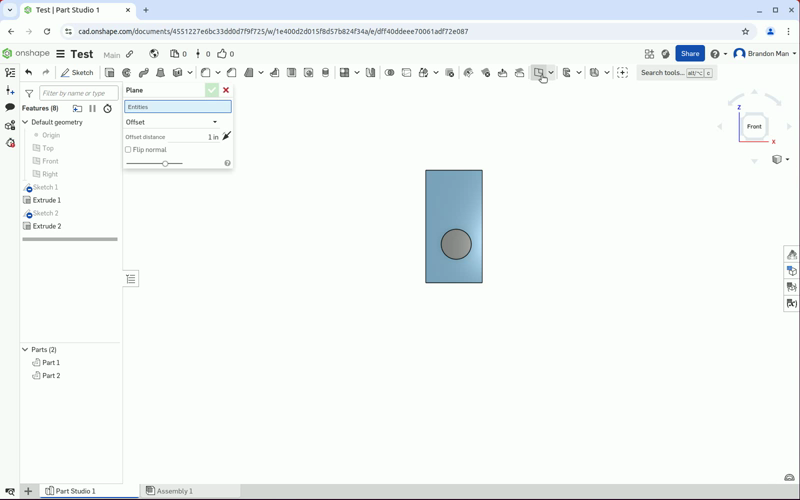
mouse_move(73, 163)
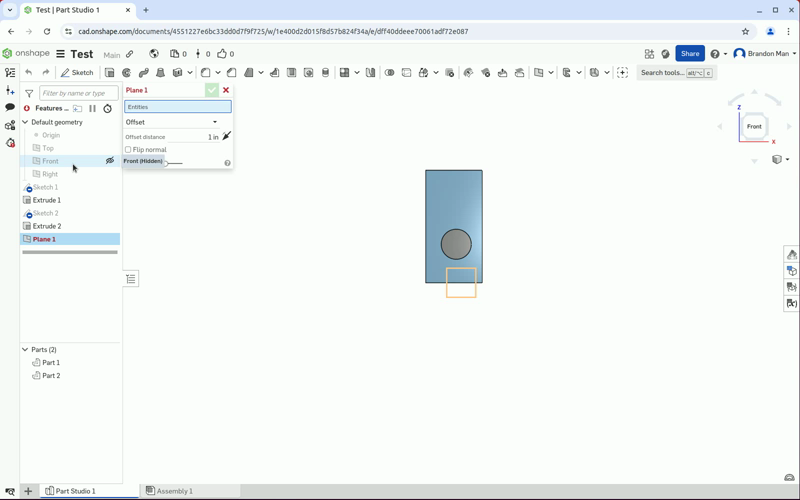
click(73, 163)
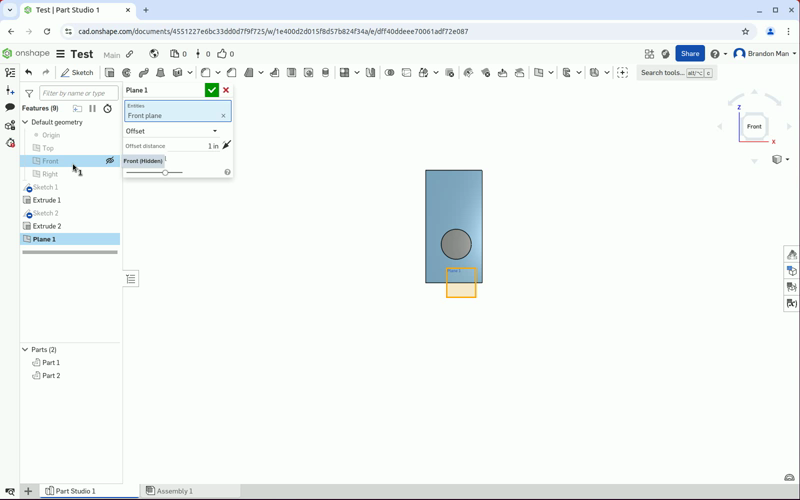
key(tab, 2)
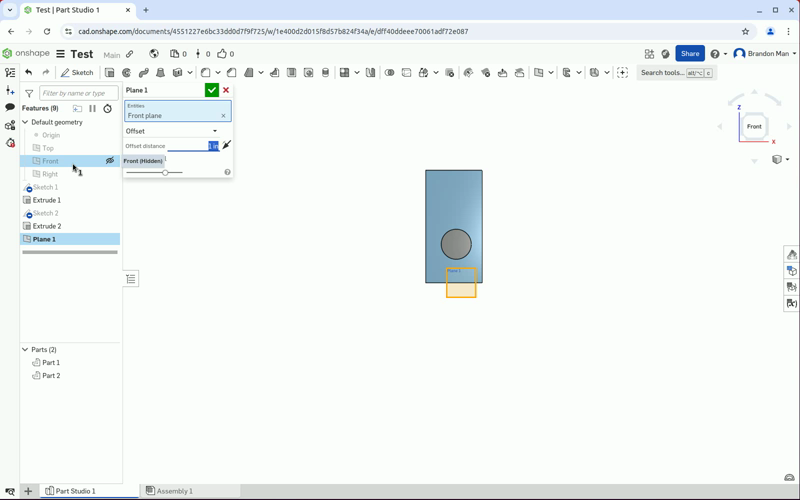
text(1.202)
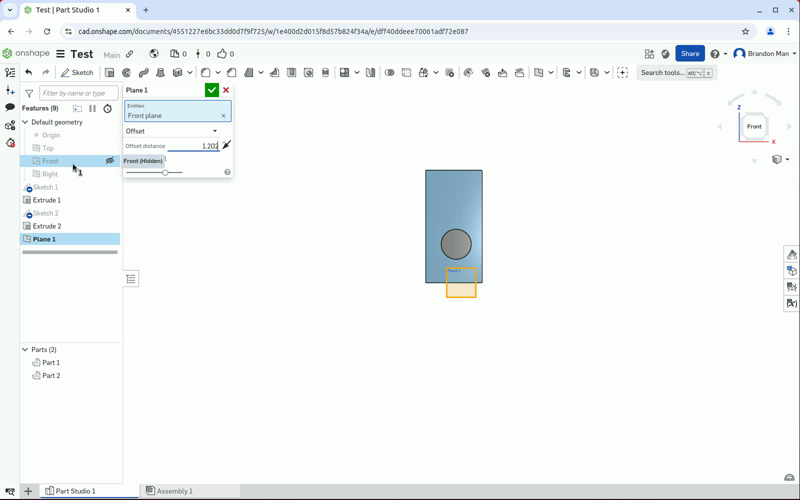
key(enter, 2)
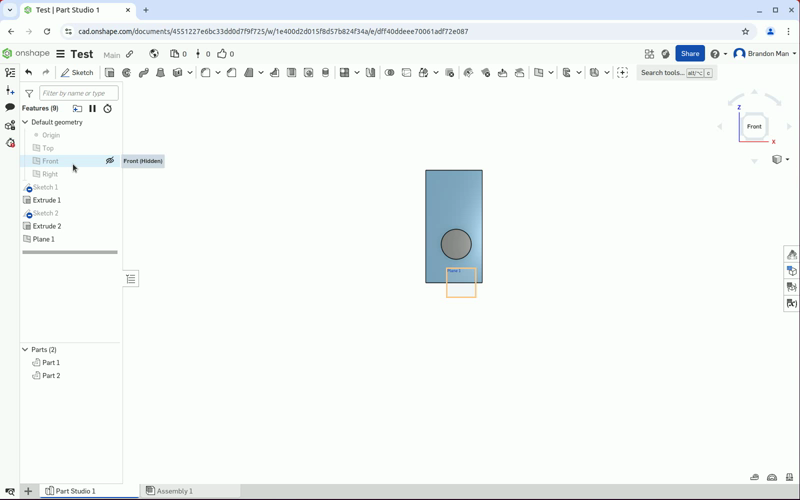
key(shift+s)
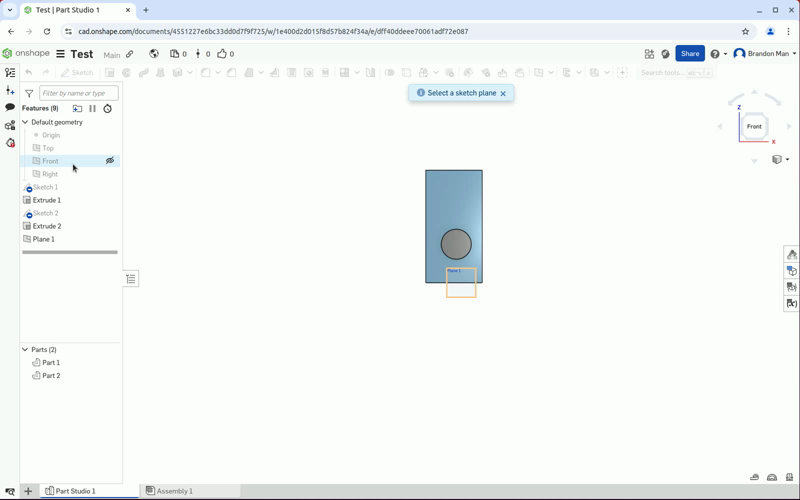
mouse_move(73, 241)
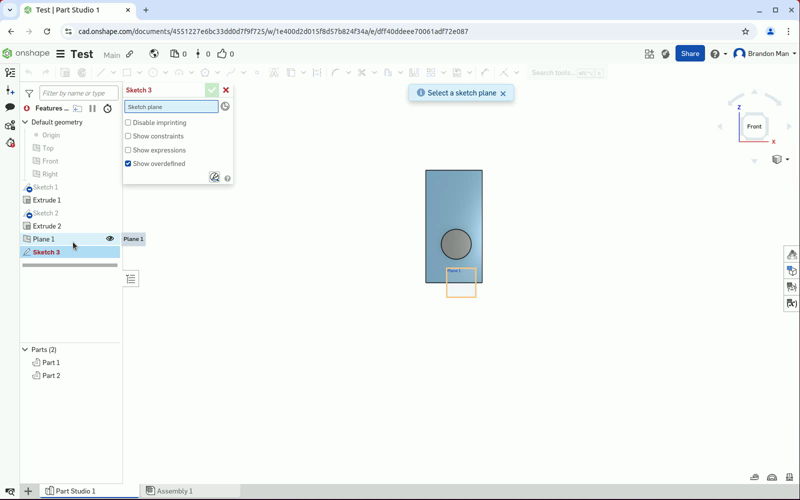
click(73, 241)
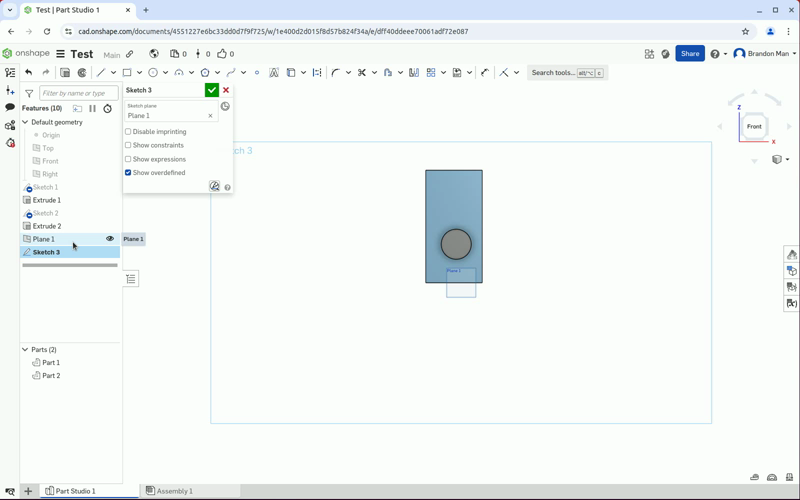
mouse_move(73, 352)
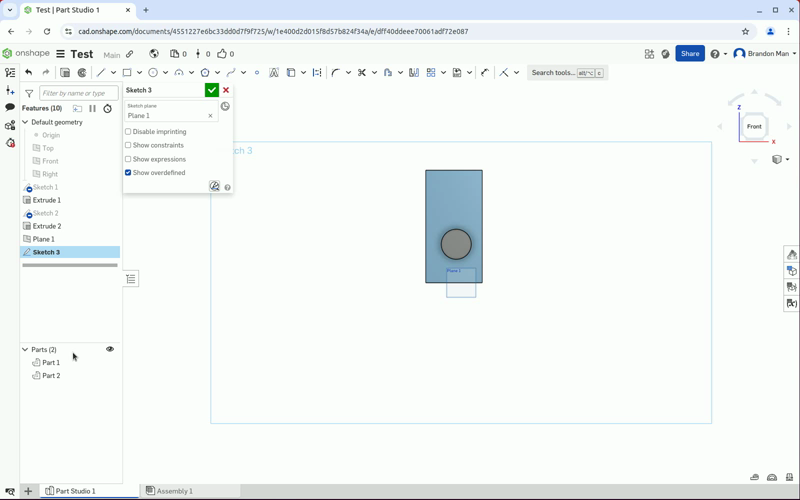
key(y)
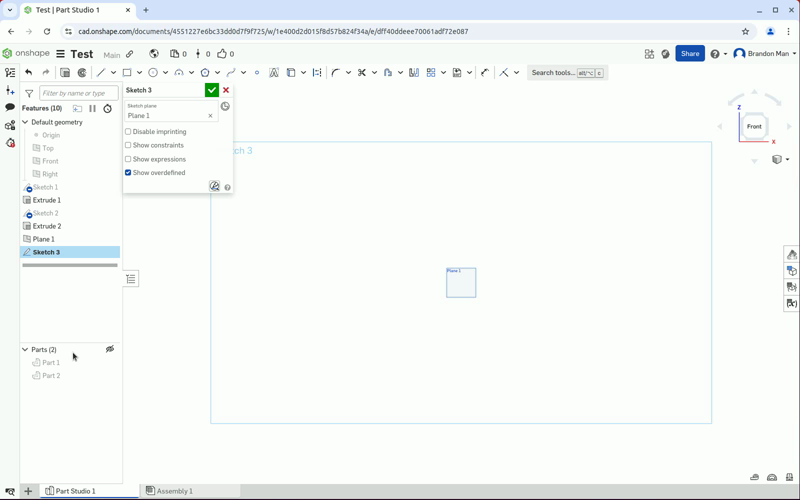
key(l)
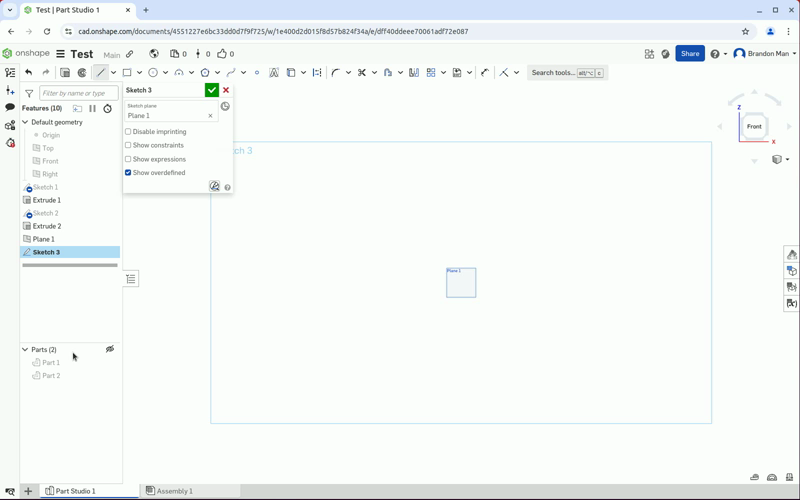
key_down(shift)
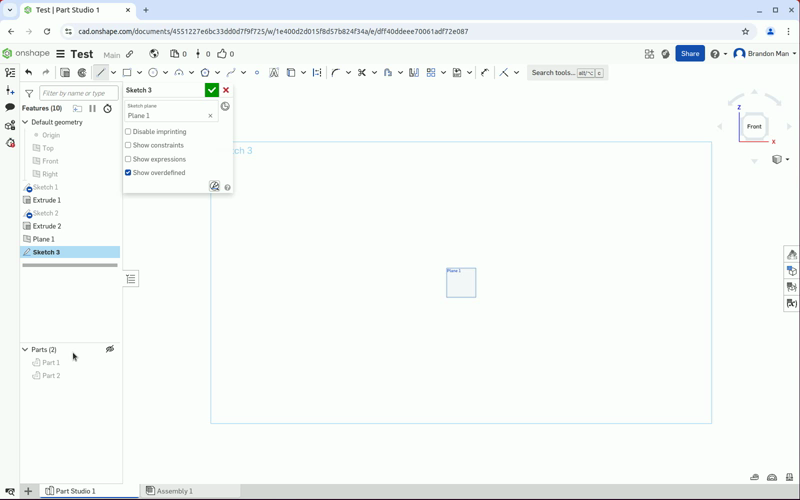
mouse_move(445, 252)
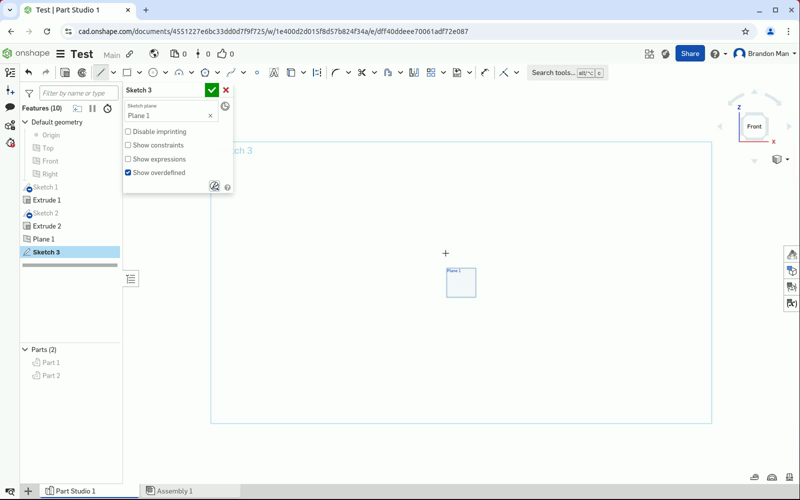
click(445, 252)
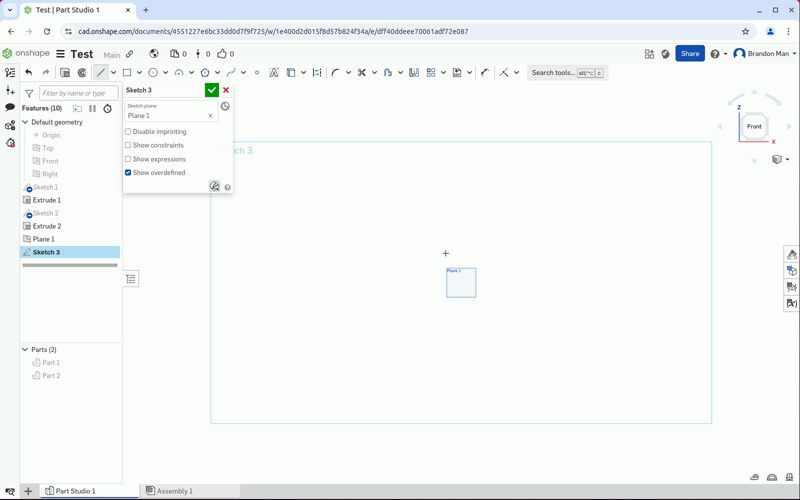
key_up(shift)
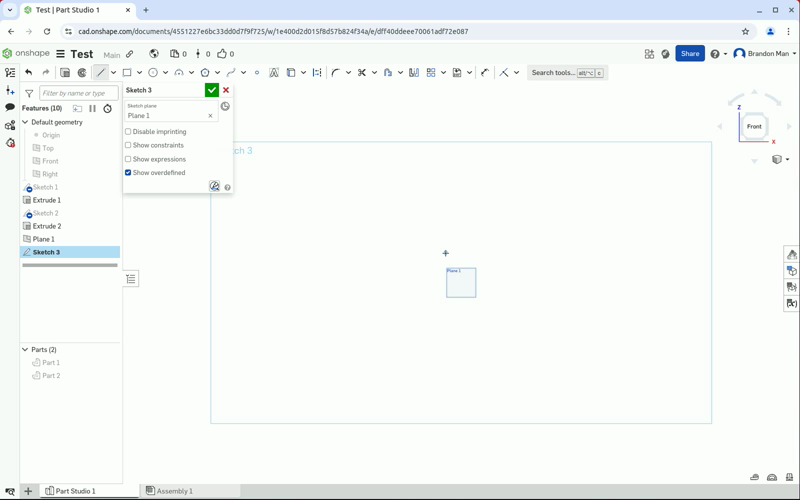
key_down(shift)
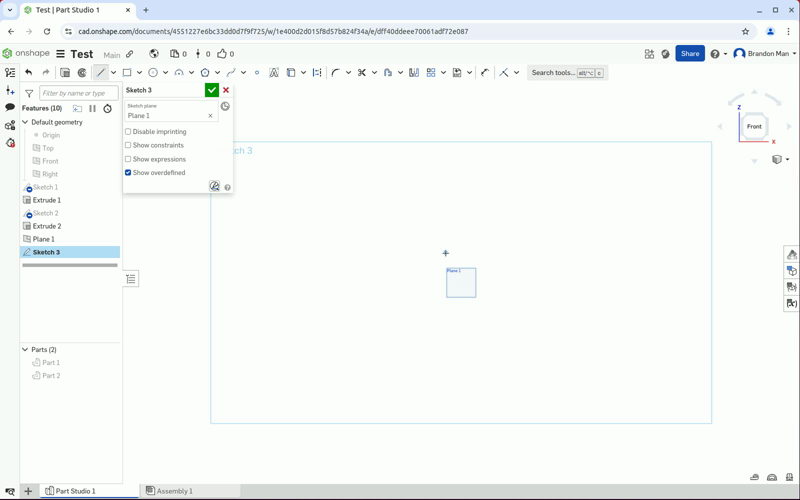
mouse_move(475, 252)
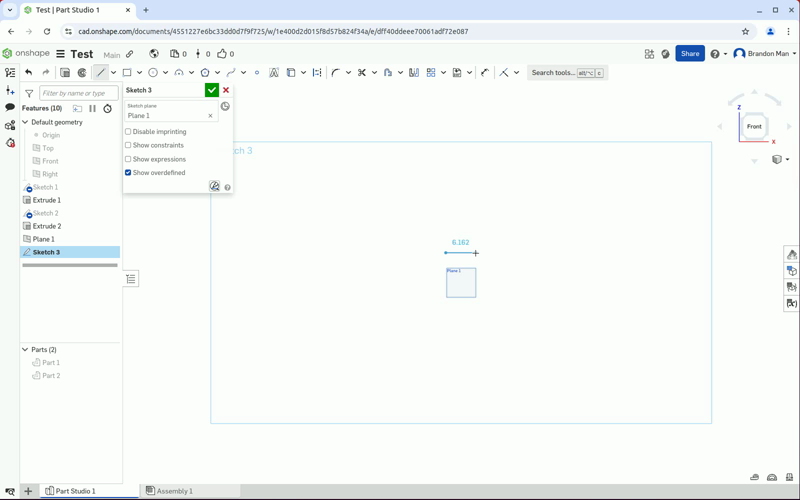
mouse_move(448, 252)
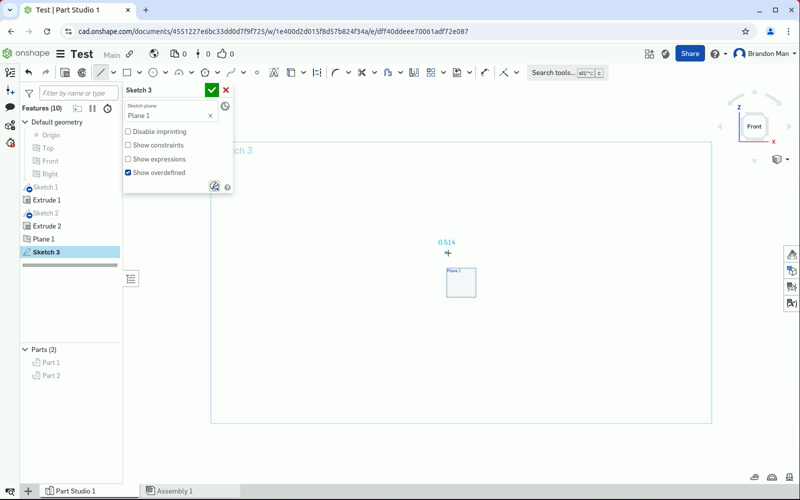
scroll(6)
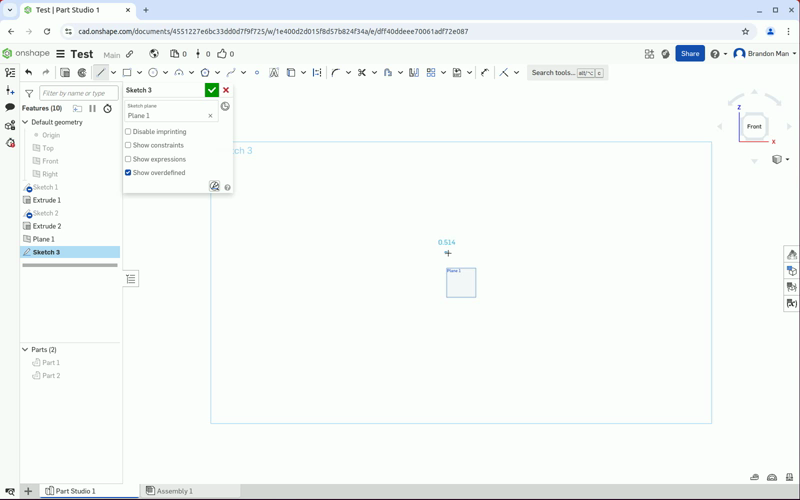
scroll(6)
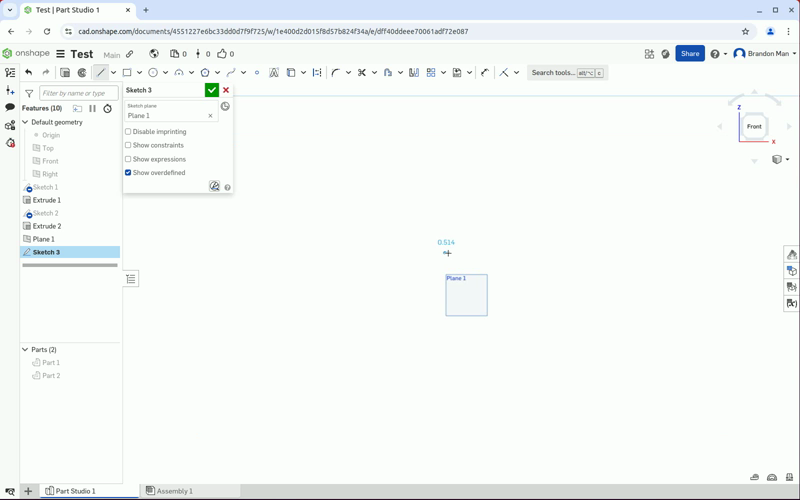
scroll(6)
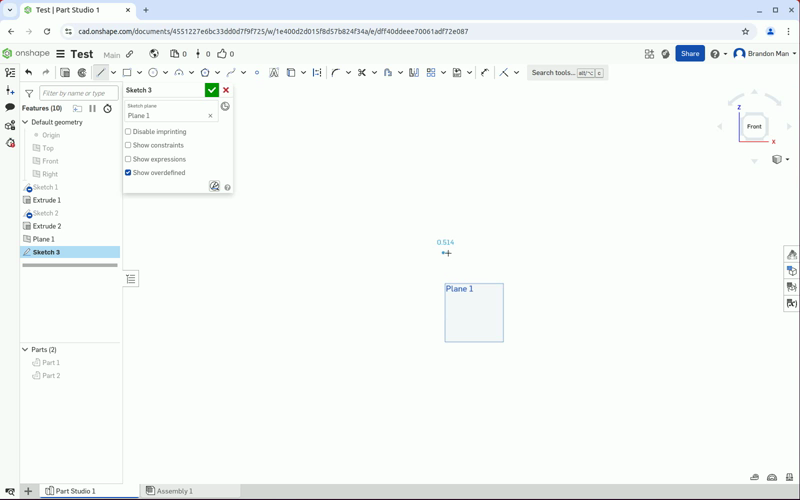
scroll(6)
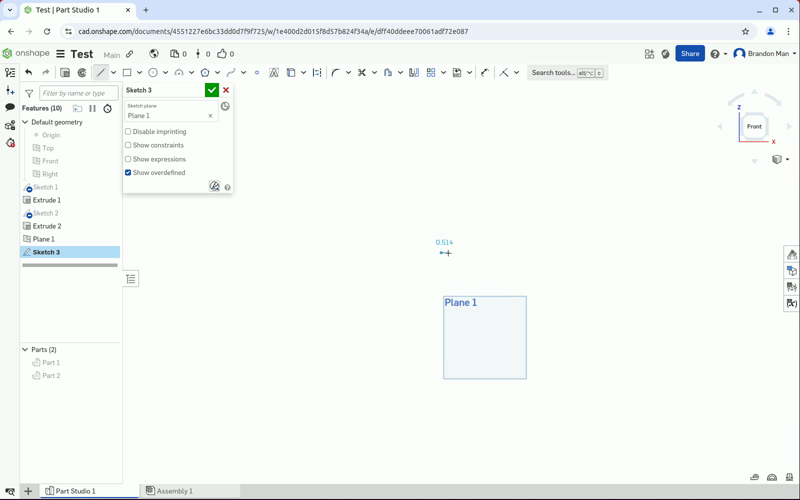
scroll(6)
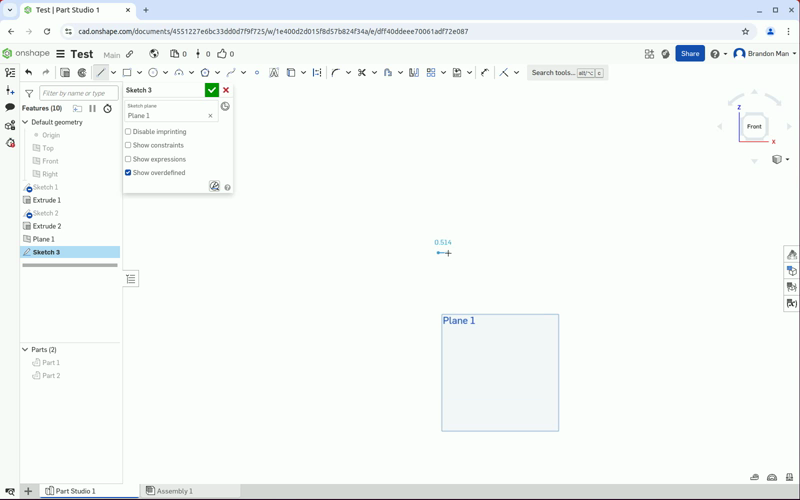
scroll(6)
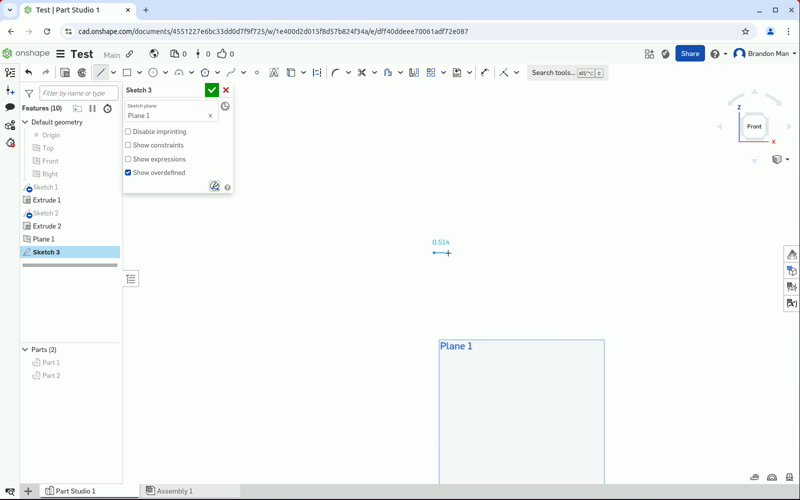
scroll(6)
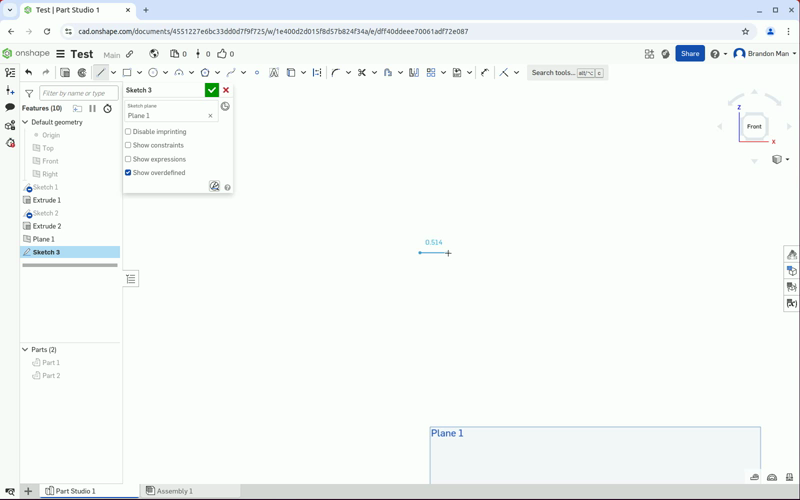
click(448, 252)
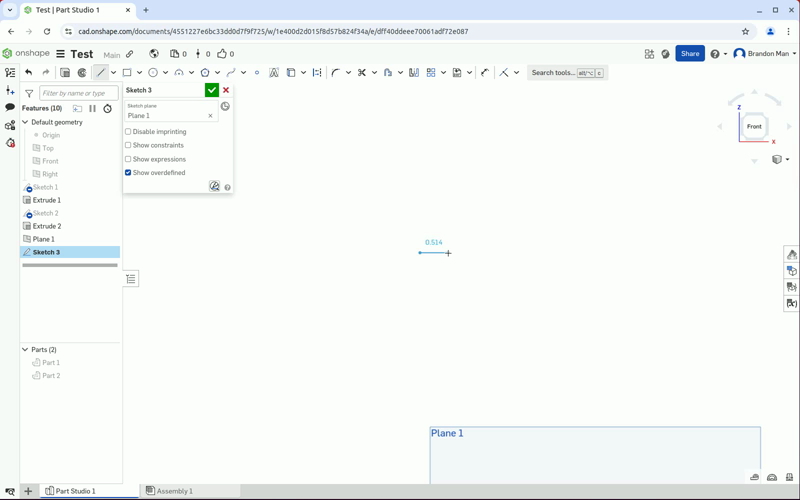
scroll(-6)
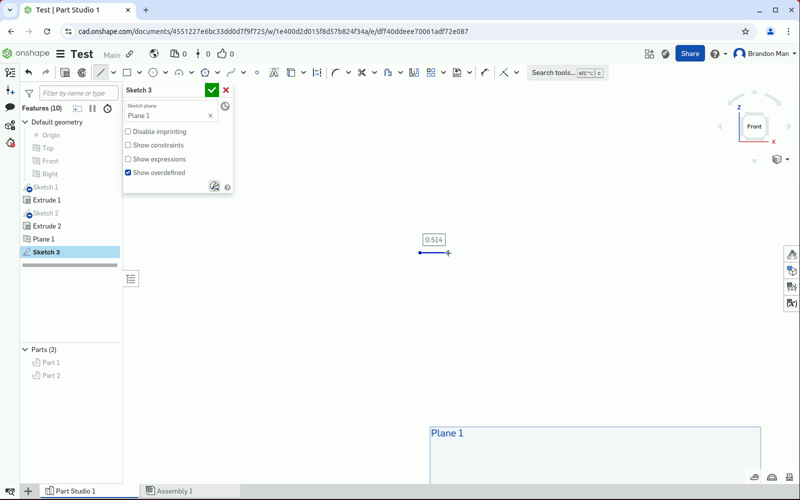
scroll(-6)
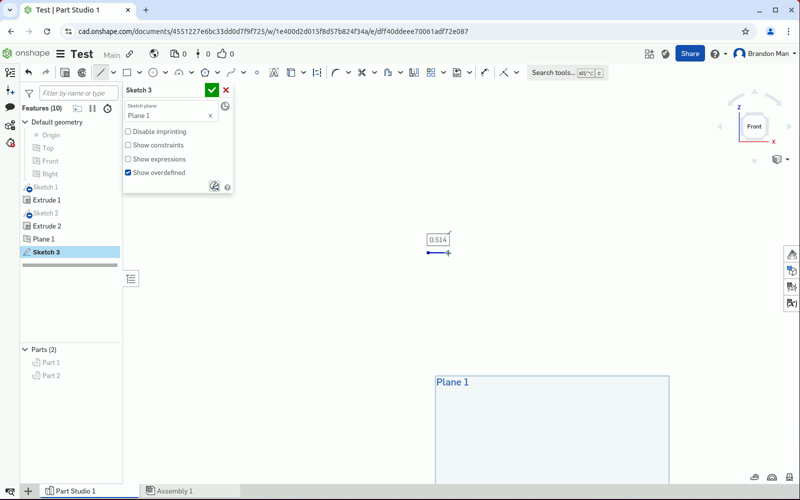
scroll(-6)
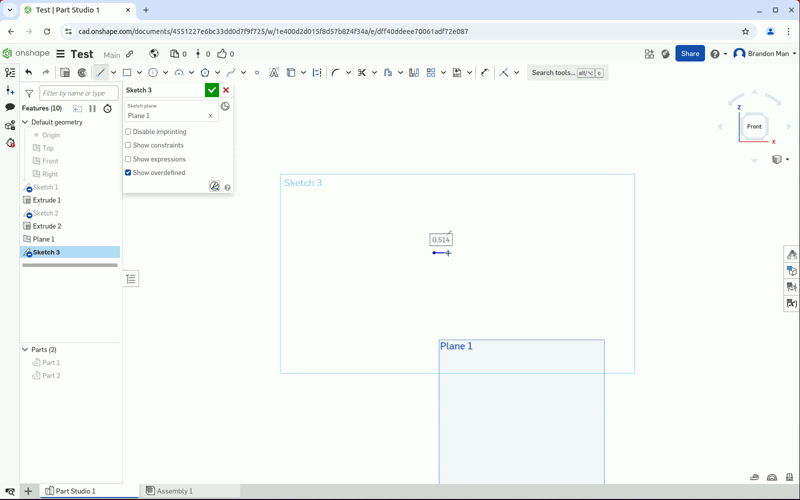
scroll(-6)
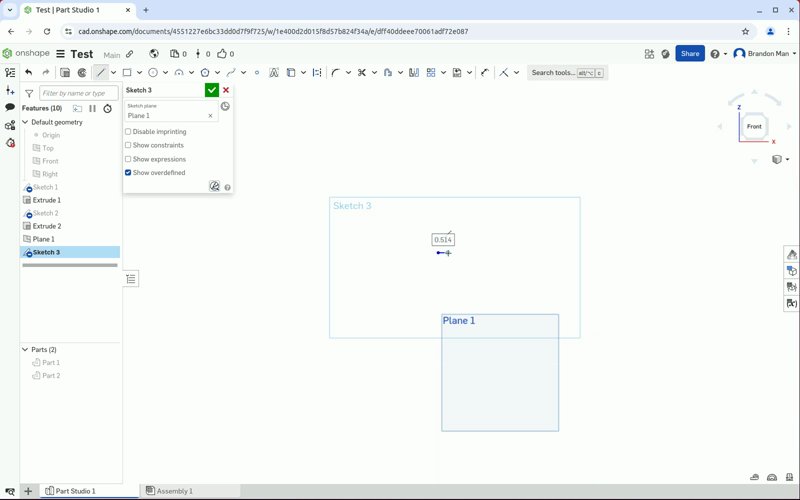
scroll(-6)
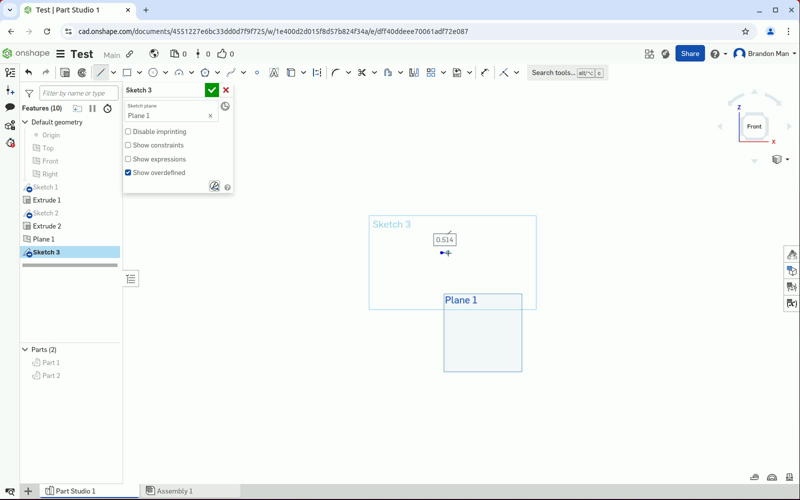
scroll(-6)
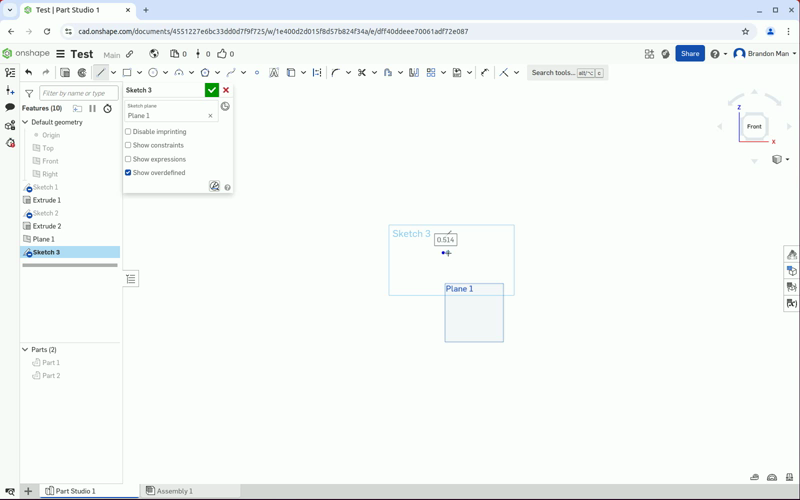
scroll(-6)
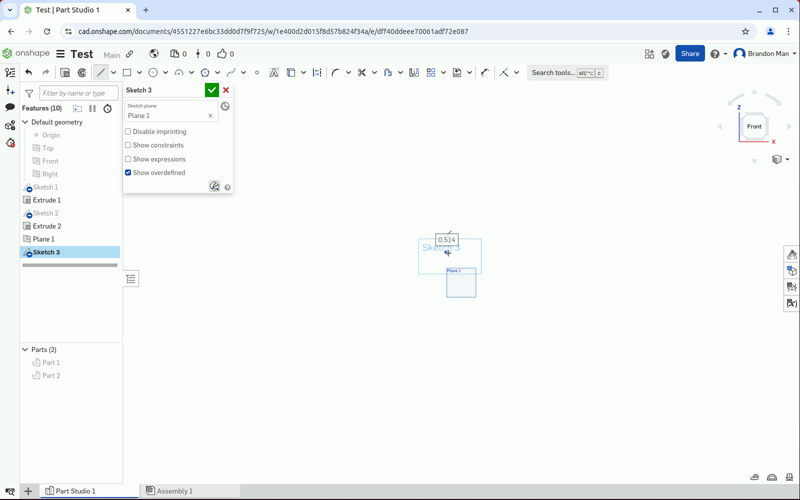
key_up(shift)
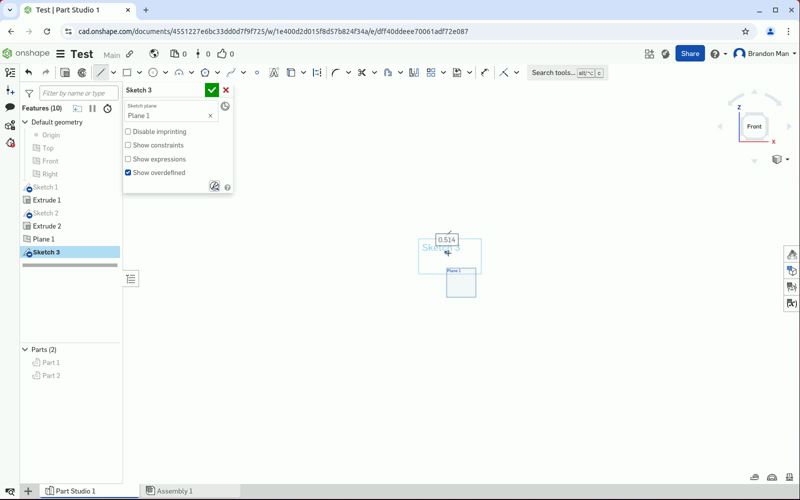
key_down(shift)
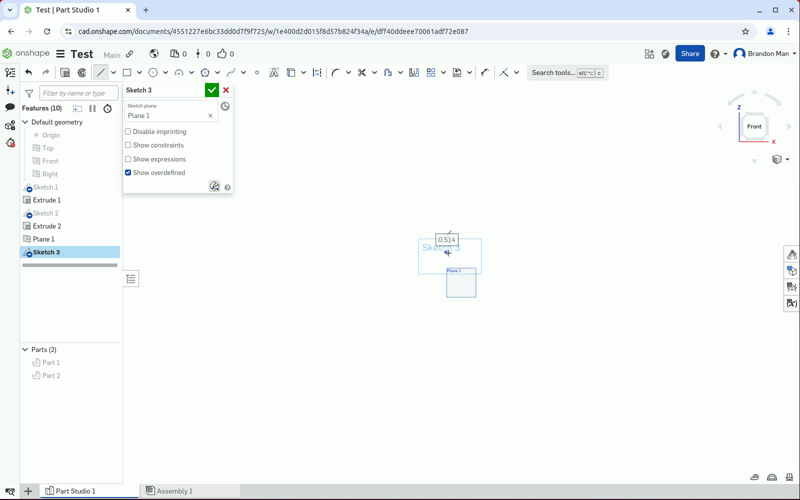
mouse_move(478, 252)
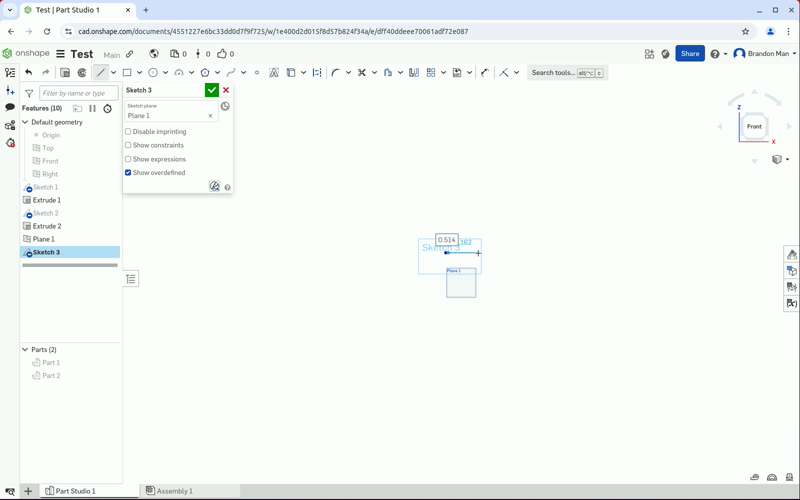
mouse_move(448, 239)
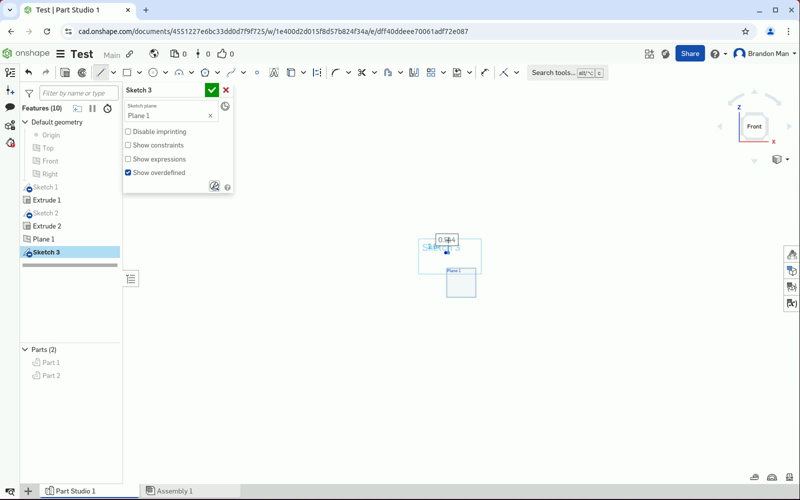
click(448, 239)
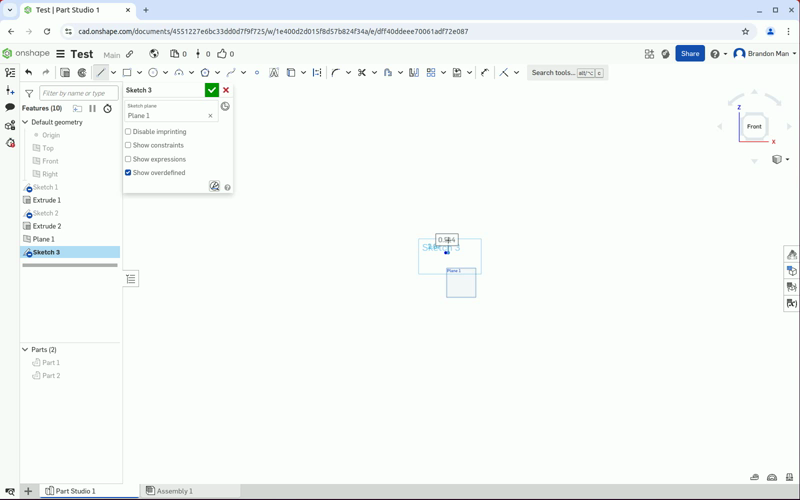
key_up(shift)
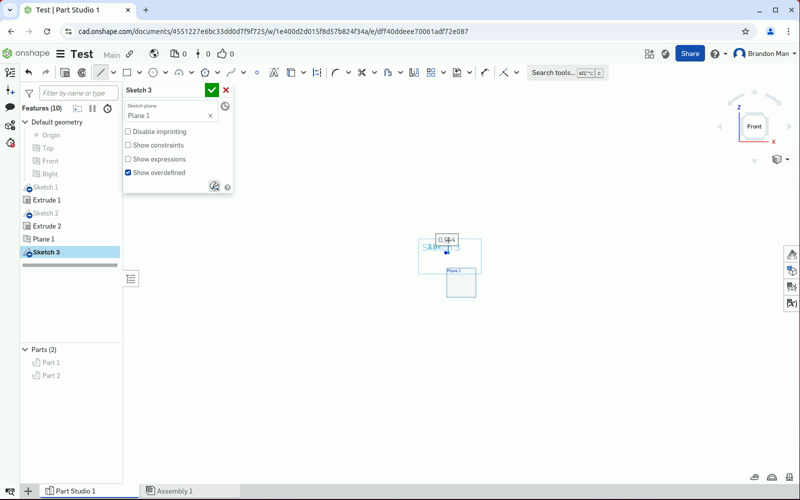
key_down(shift)
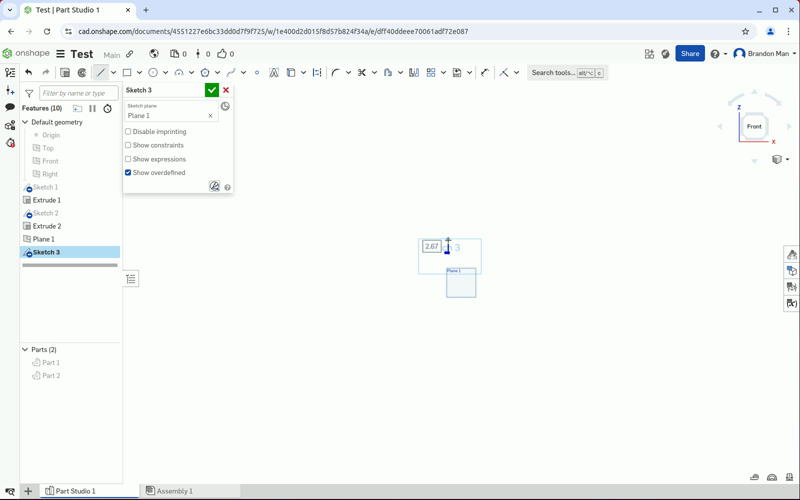
mouse_move(478, 239)
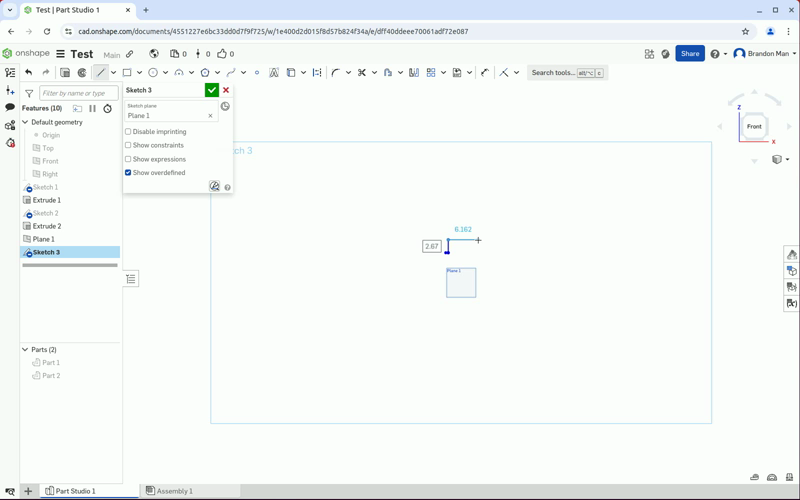
mouse_move(445, 239)
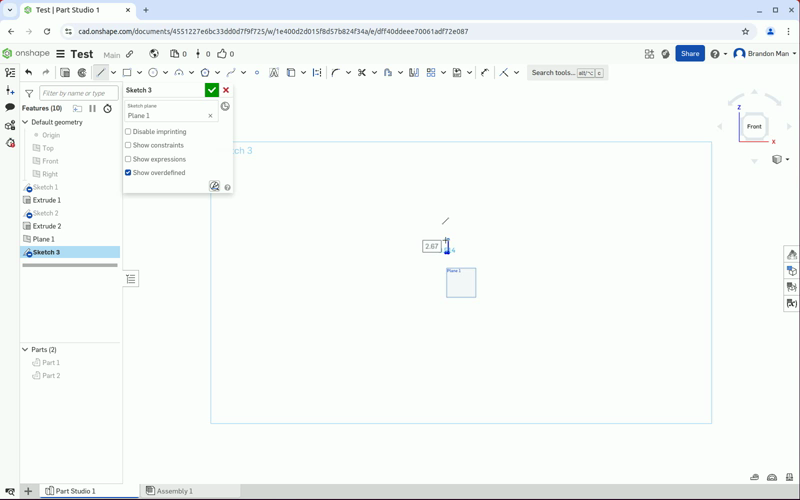
scroll(6)
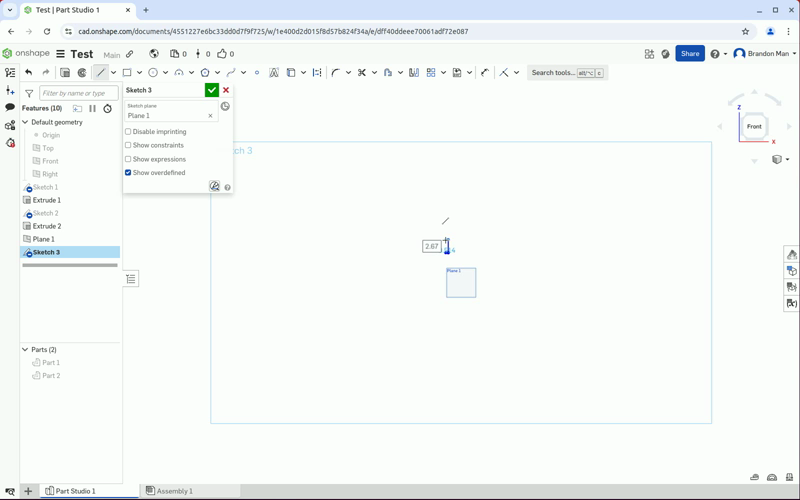
scroll(6)
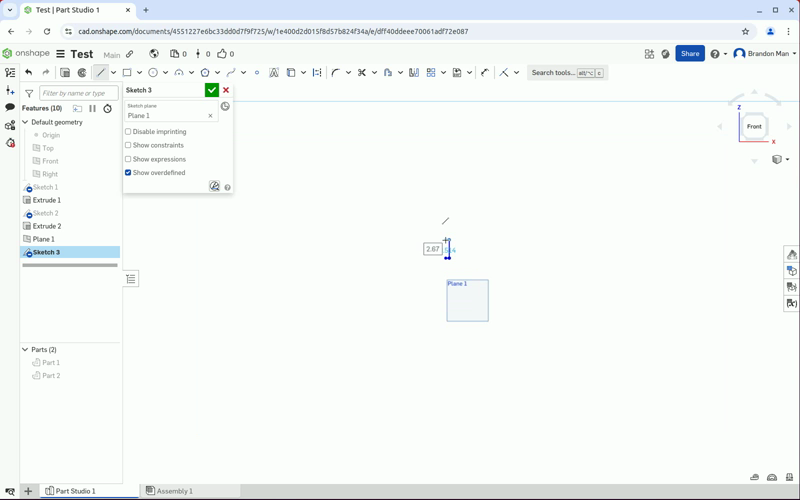
scroll(6)
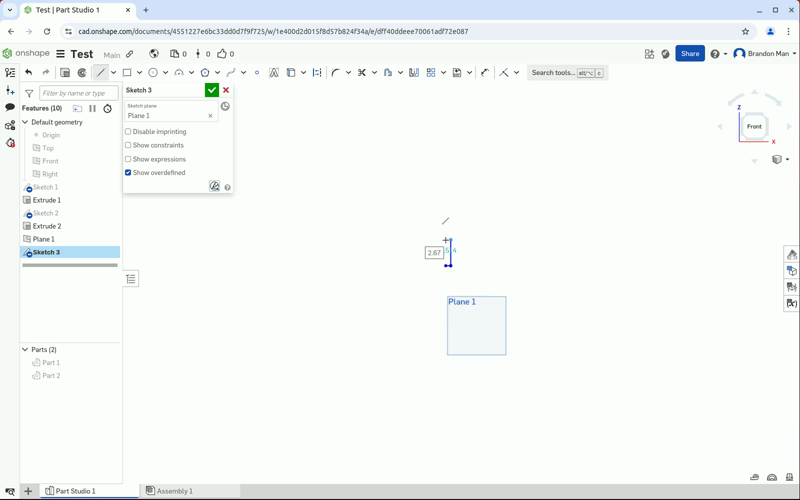
scroll(6)
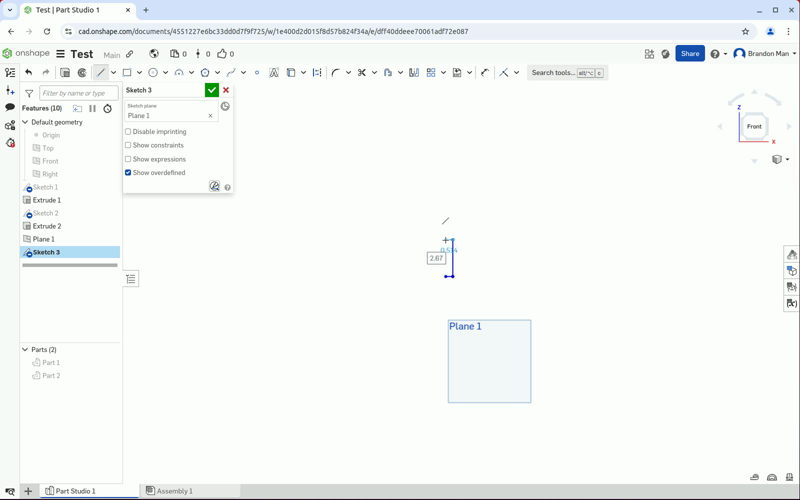
scroll(6)
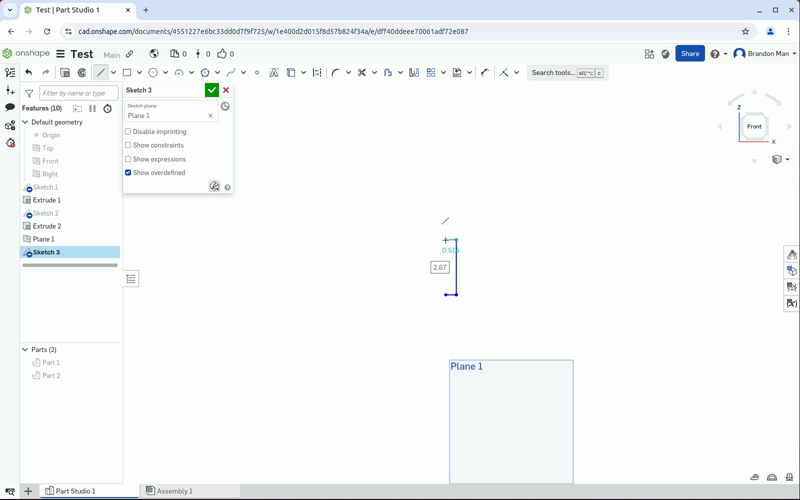
scroll(6)
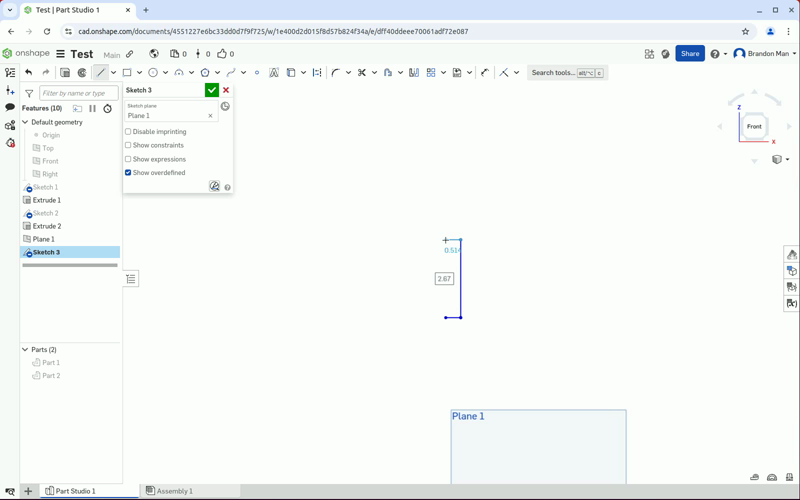
scroll(6)
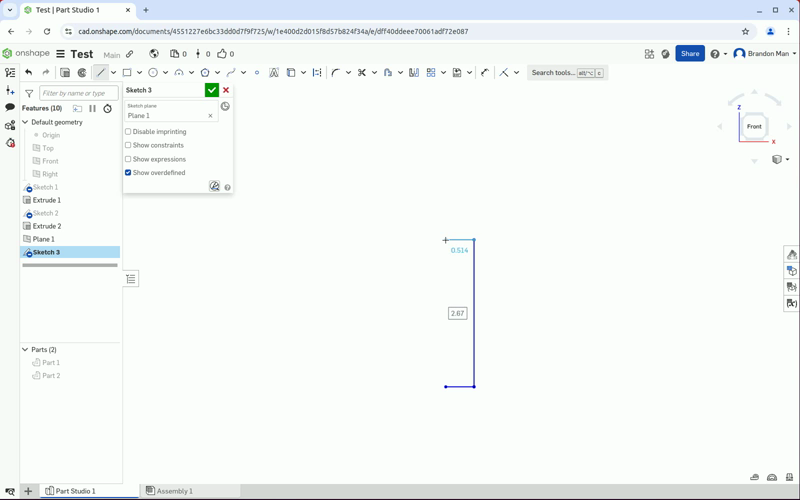
click(445, 239)
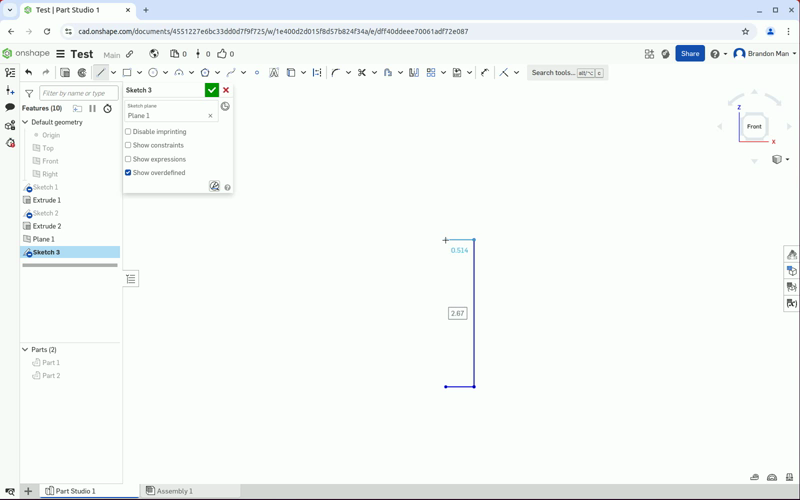
scroll(-6)
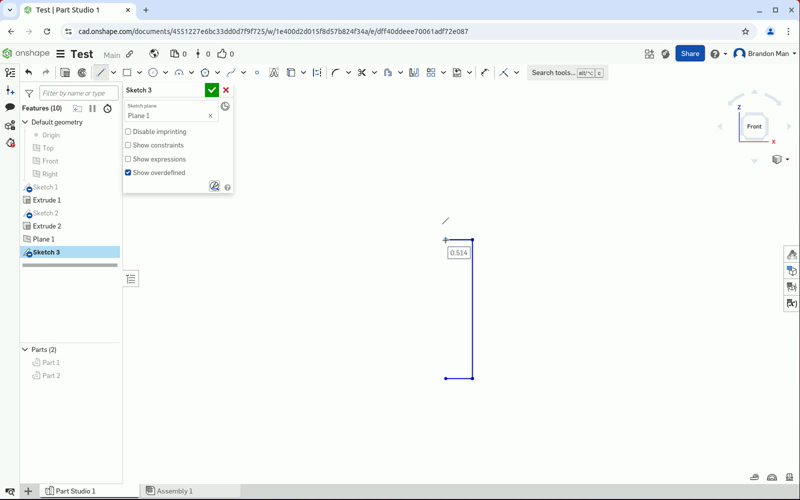
scroll(-6)
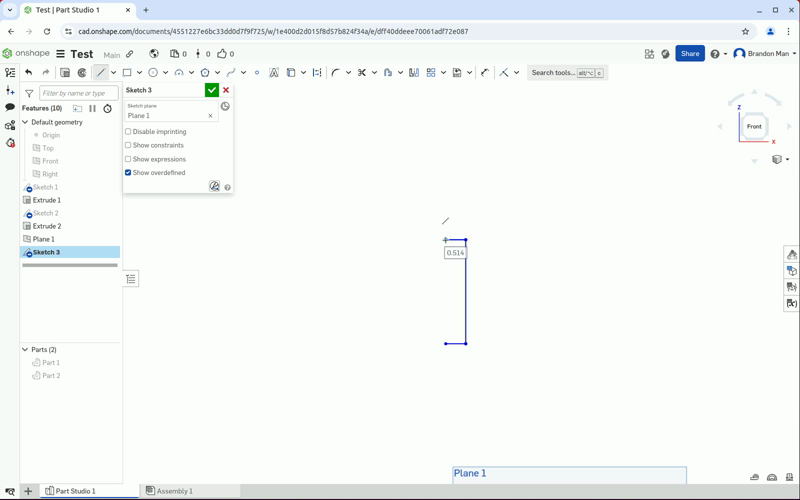
scroll(-6)
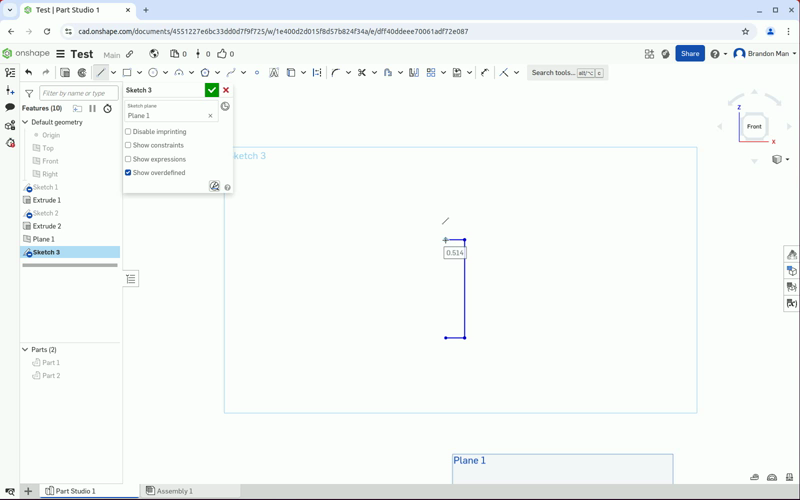
scroll(-6)
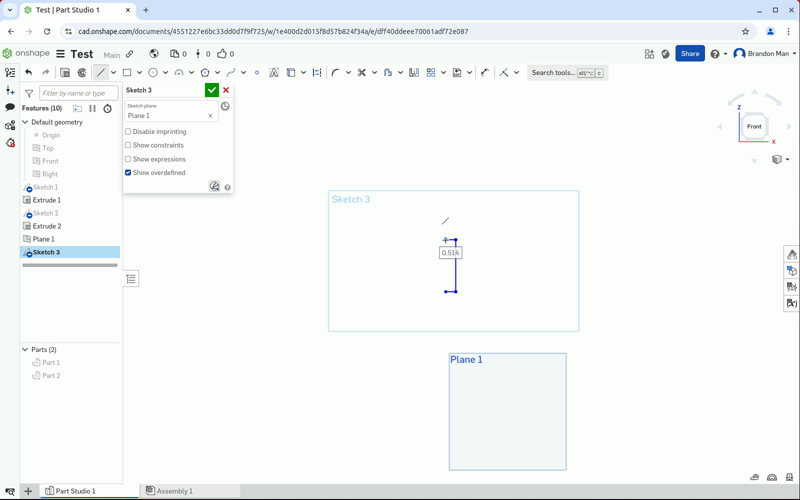
scroll(-6)
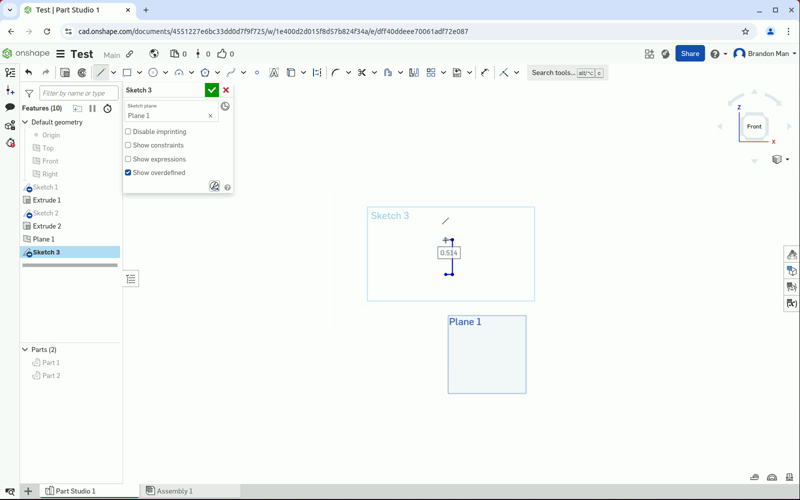
scroll(-6)
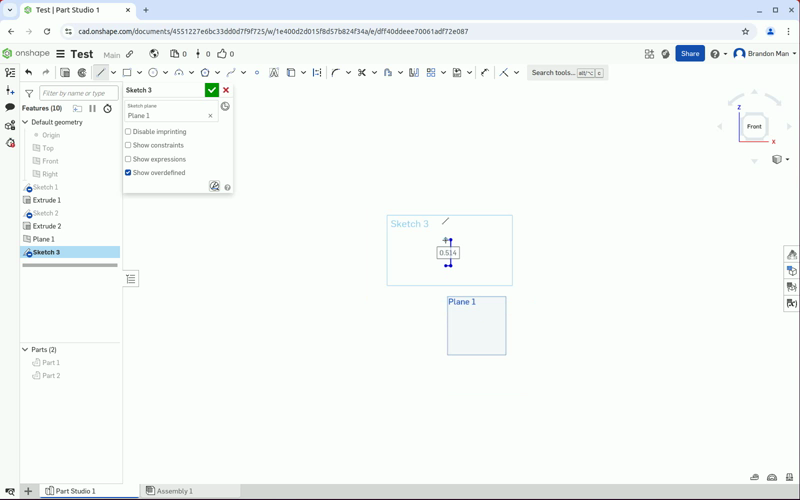
scroll(-6)
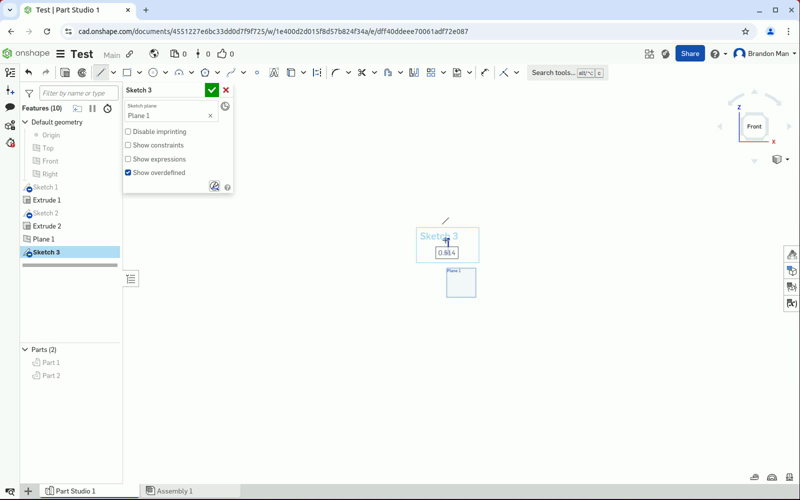
key_up(shift)
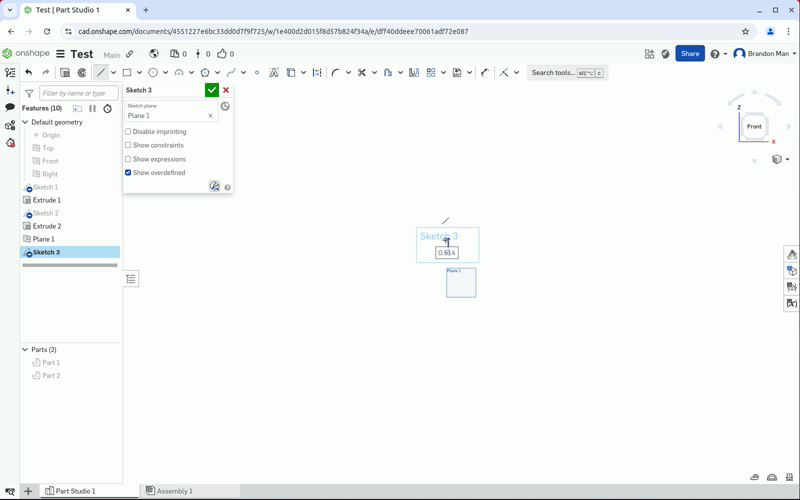
mouse_move(475, 239)
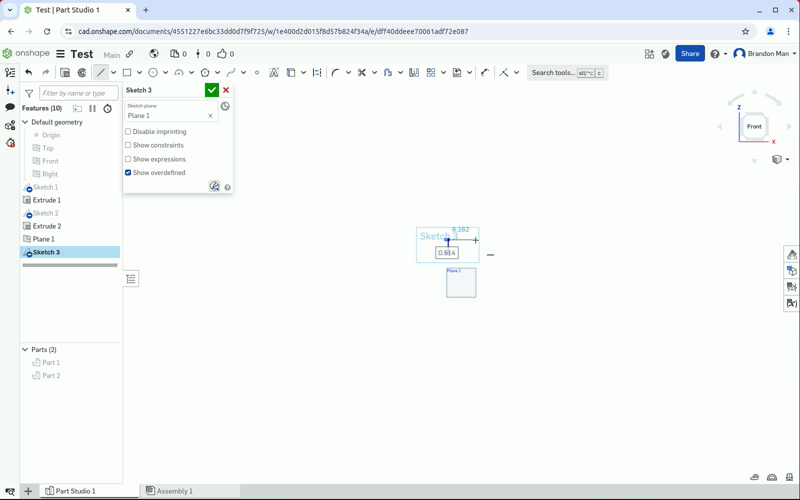
key_down(shift)
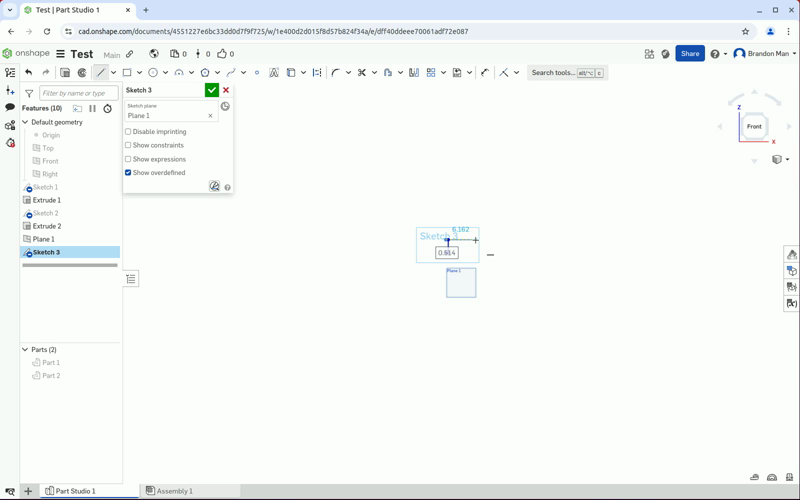
mouse_move(445, 252)
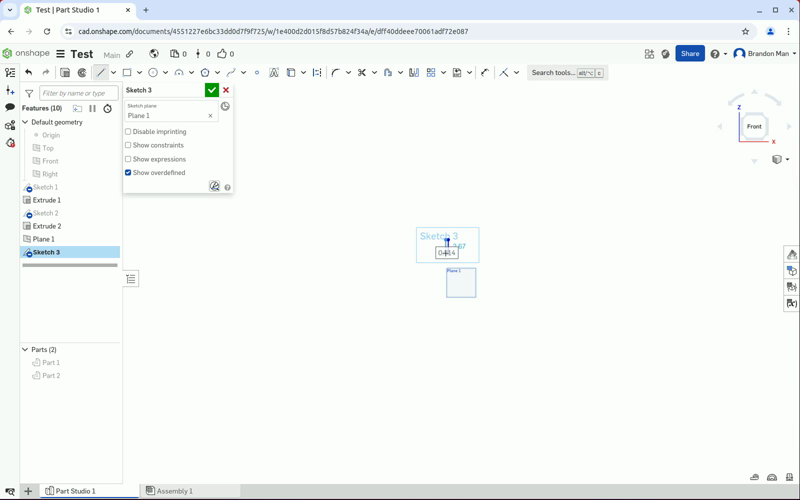
scroll(6)
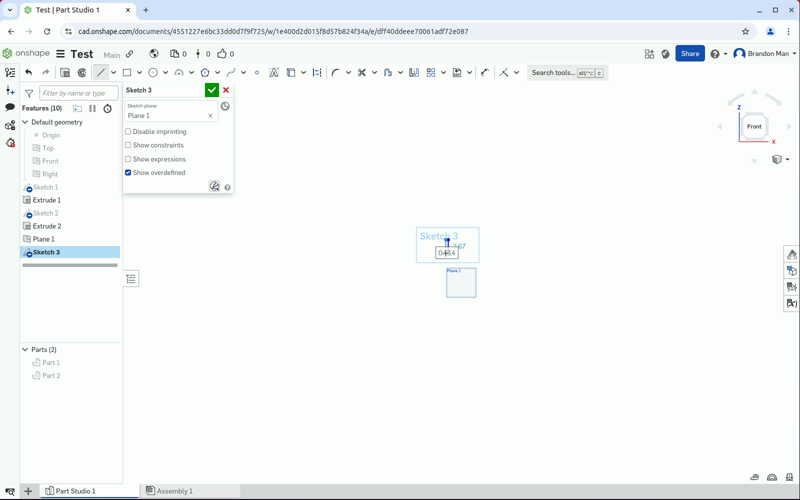
scroll(6)
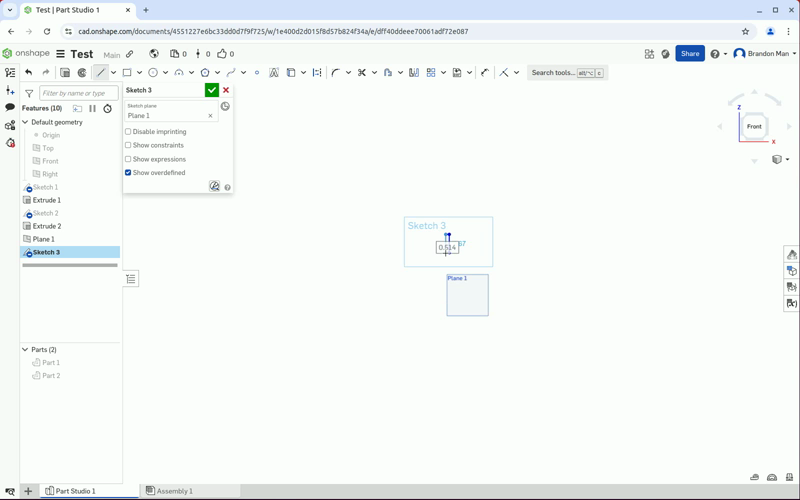
scroll(6)
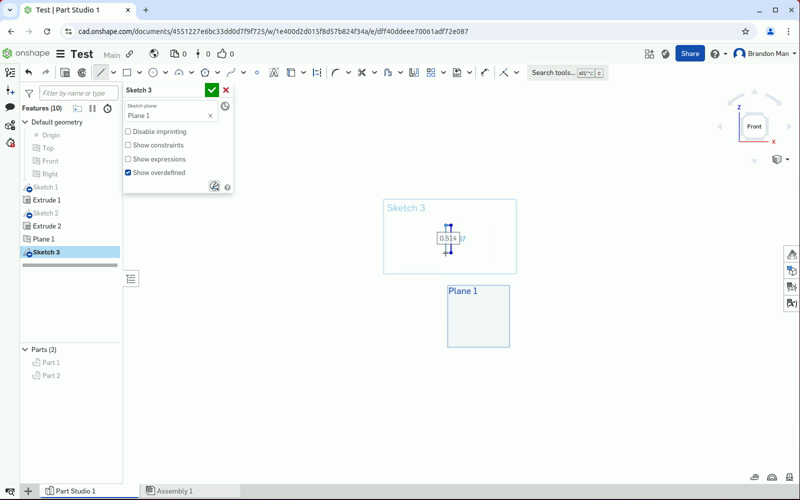
scroll(6)
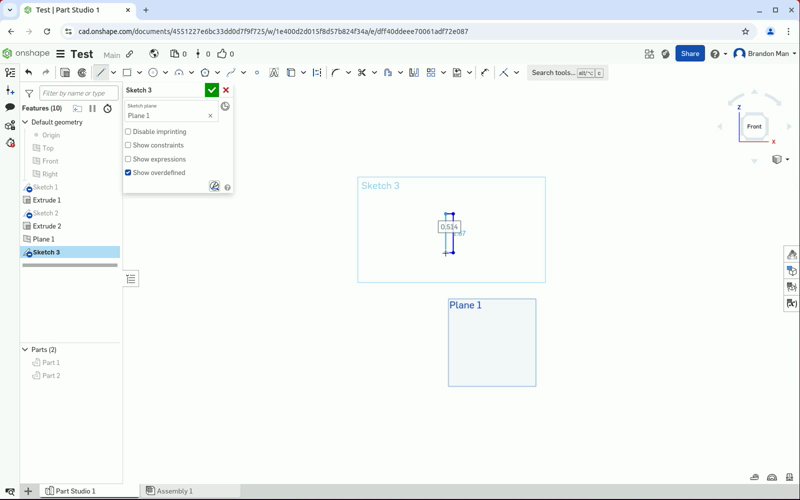
scroll(6)
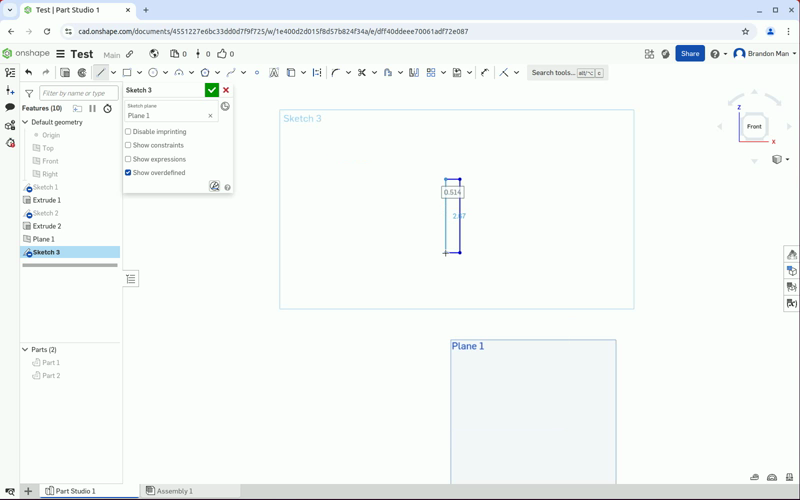
scroll(6)
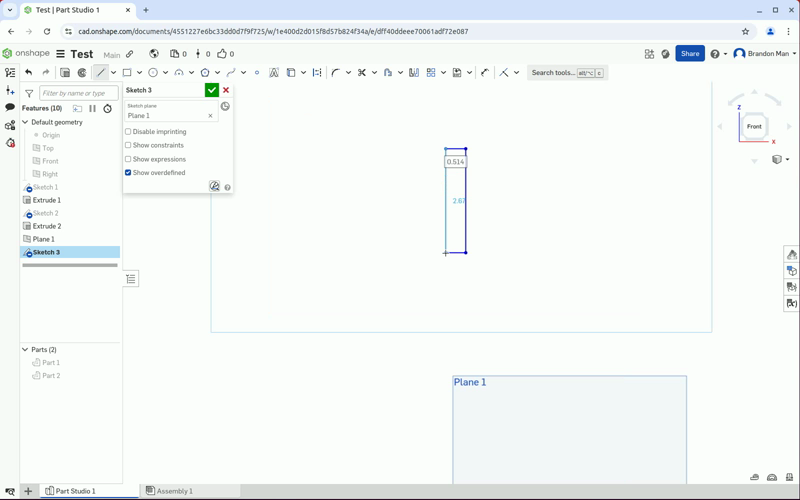
scroll(6)
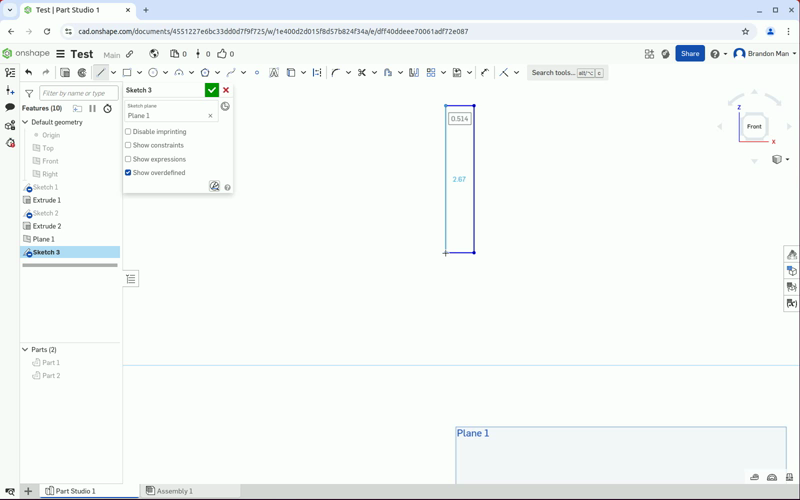
key_up(shift)
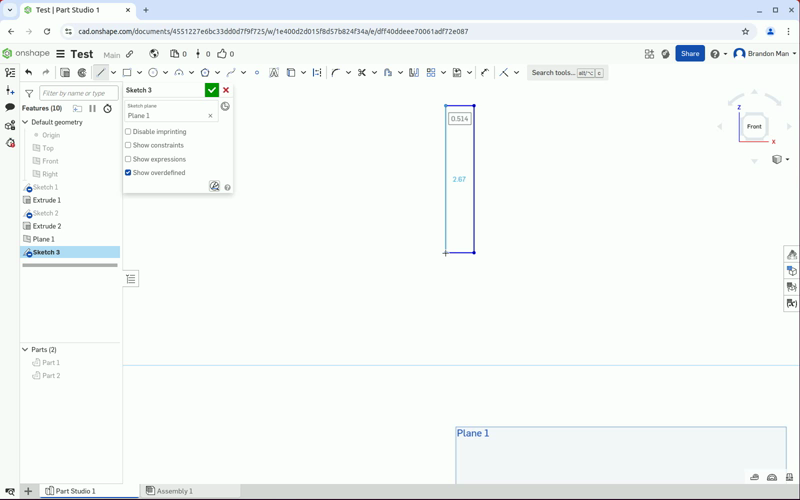
click(445, 252)
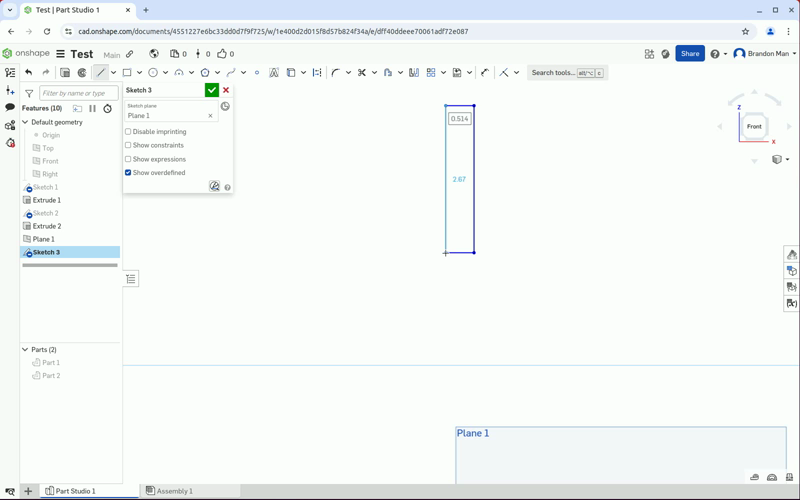
scroll(-6)
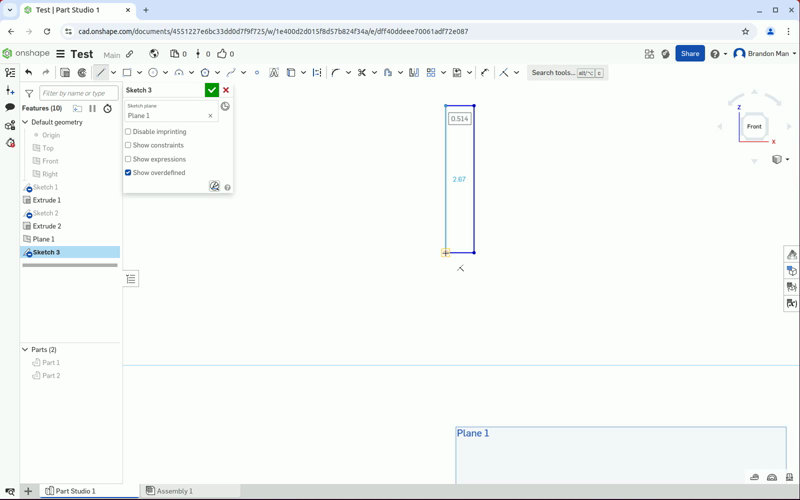
scroll(-6)
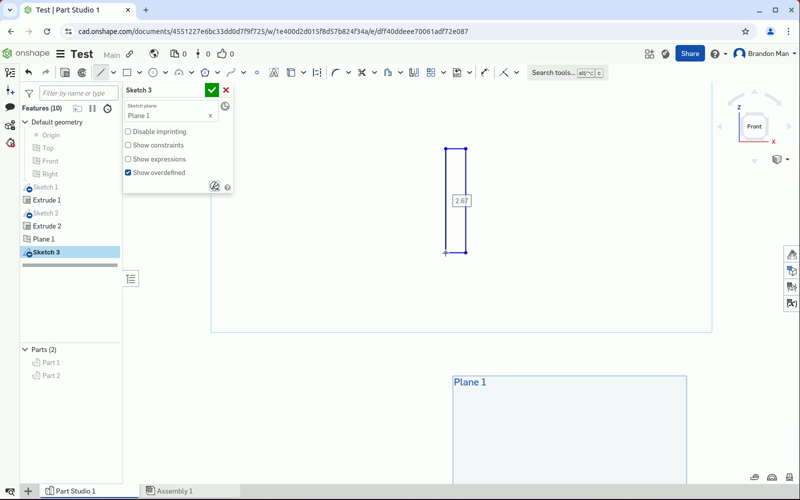
scroll(-6)
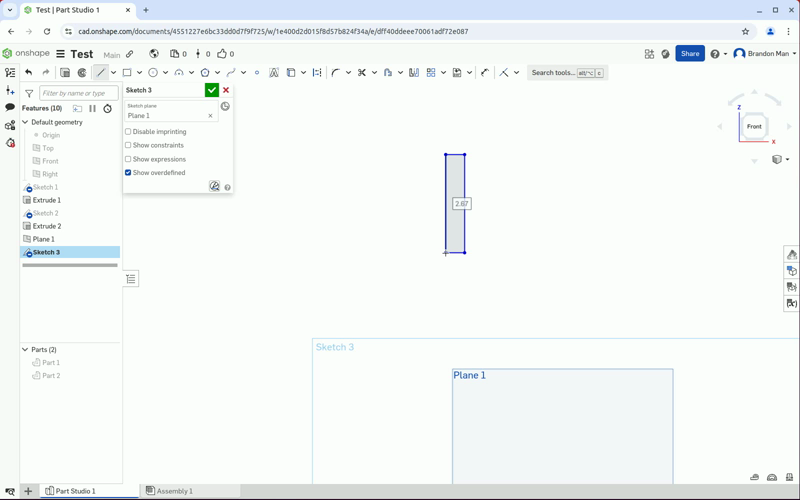
scroll(-6)
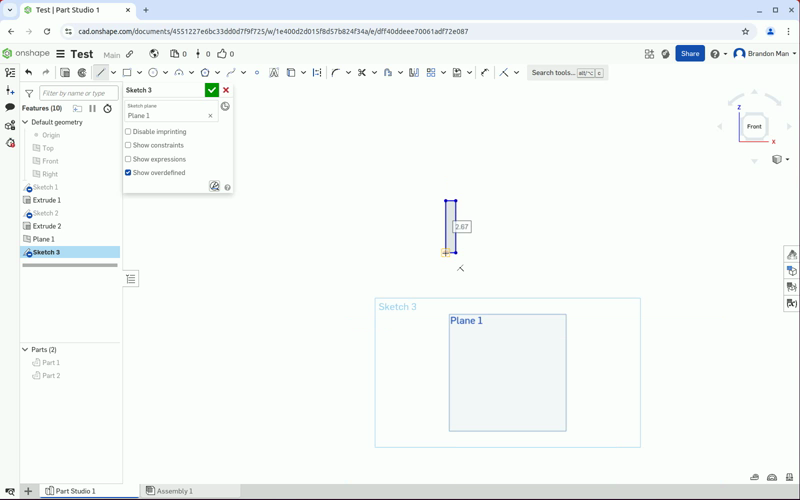
scroll(-6)
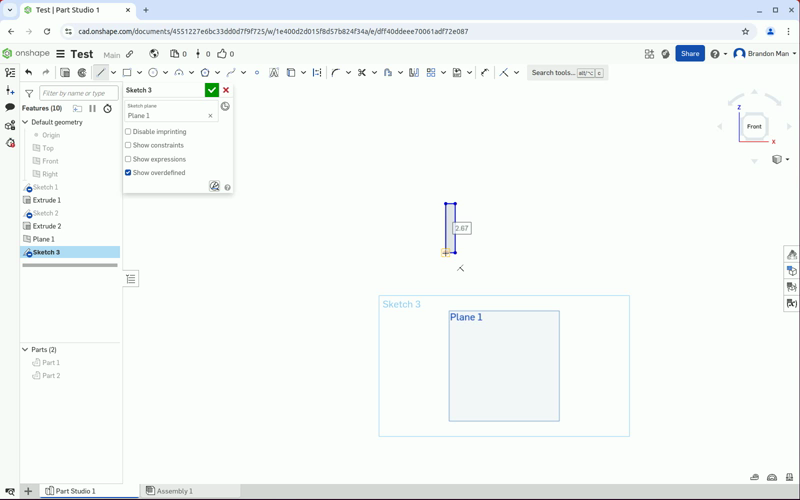
scroll(-6)
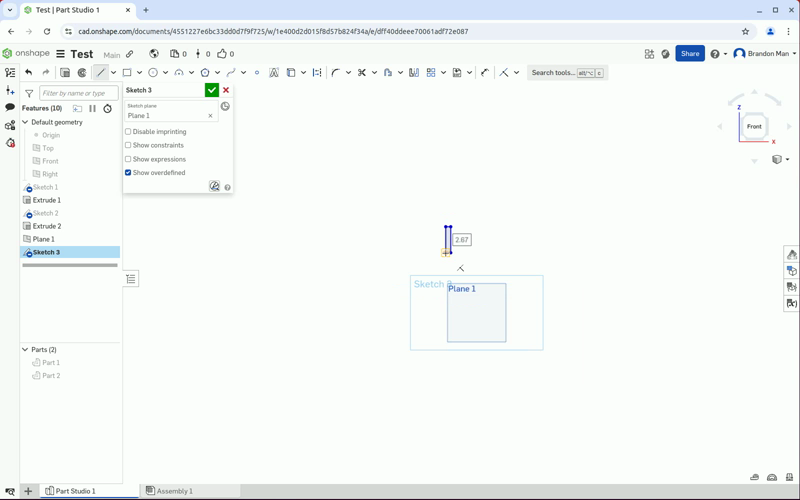
scroll(-6)
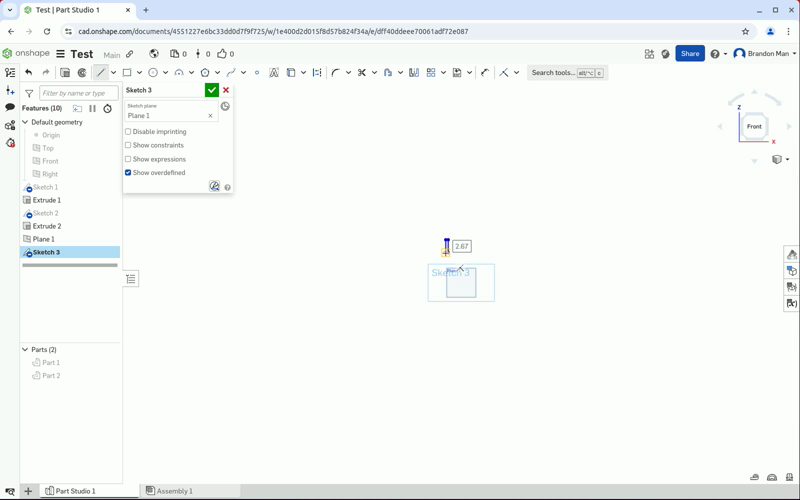
key(esc)
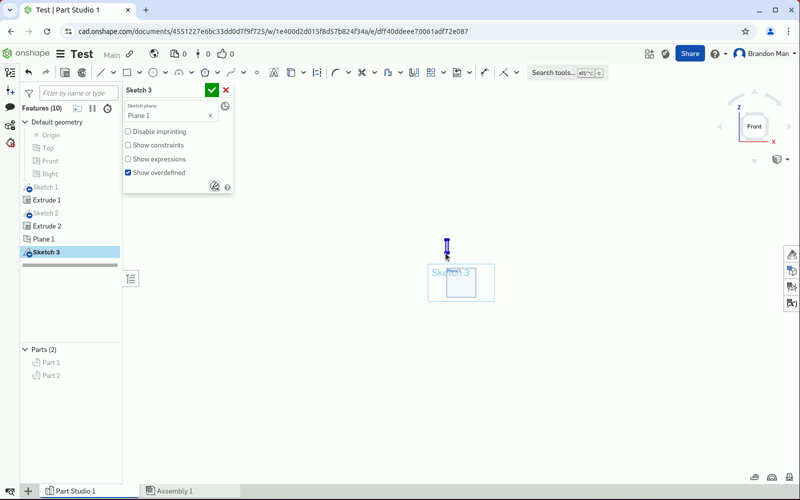
mouse_move(446, 249)
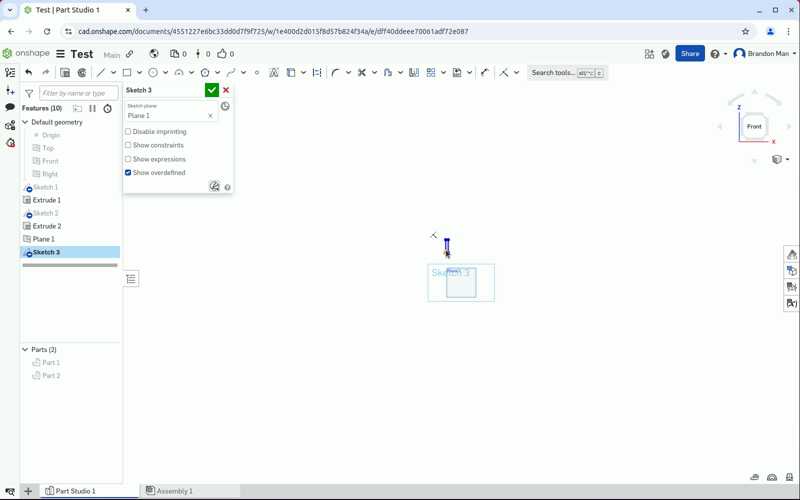
scroll(6)
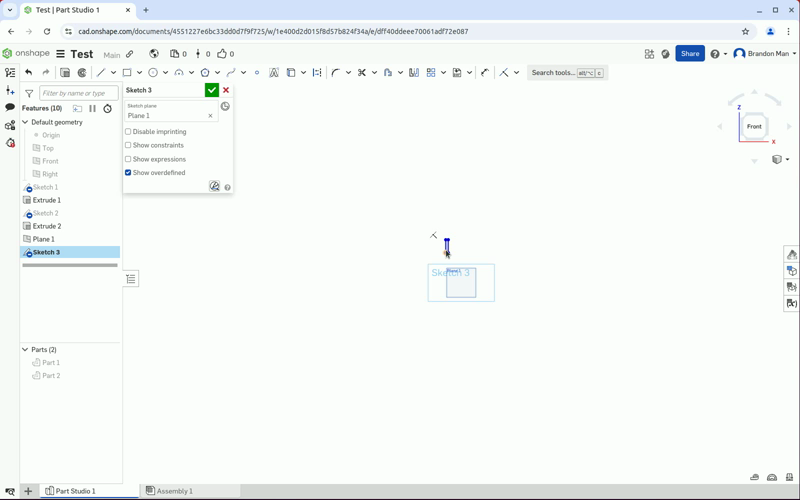
scroll(6)
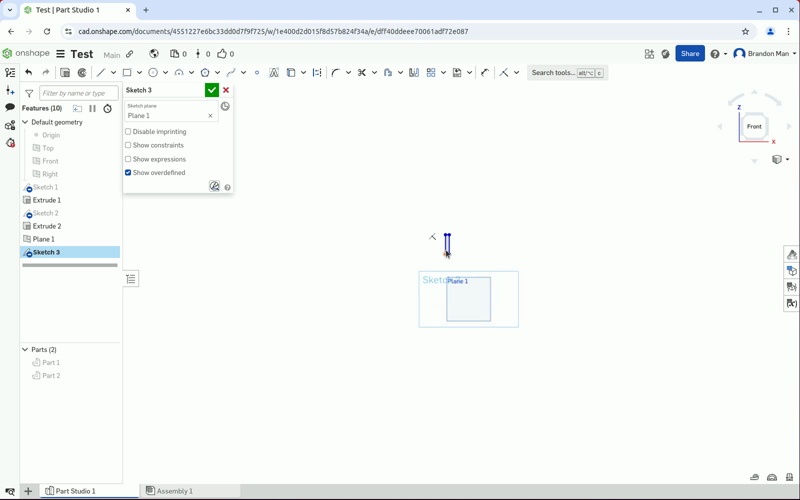
scroll(6)
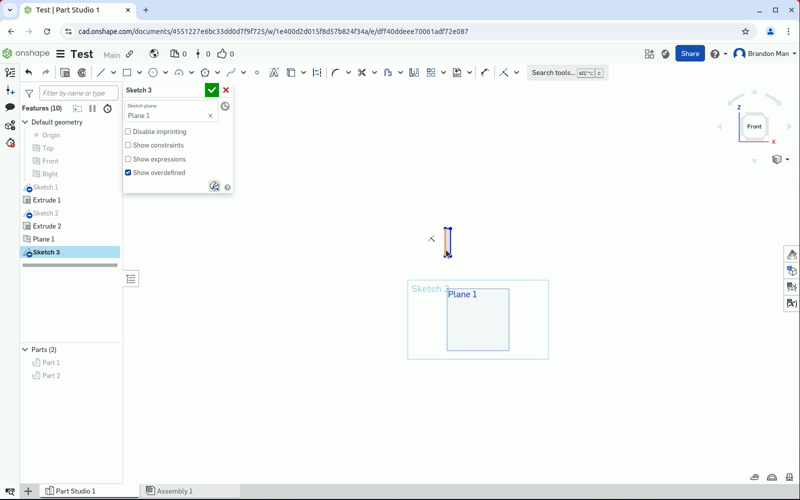
scroll(6)
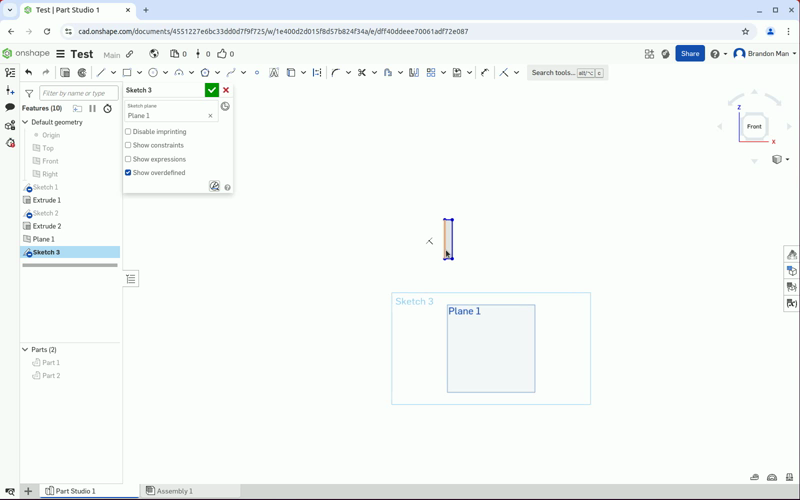
scroll(6)
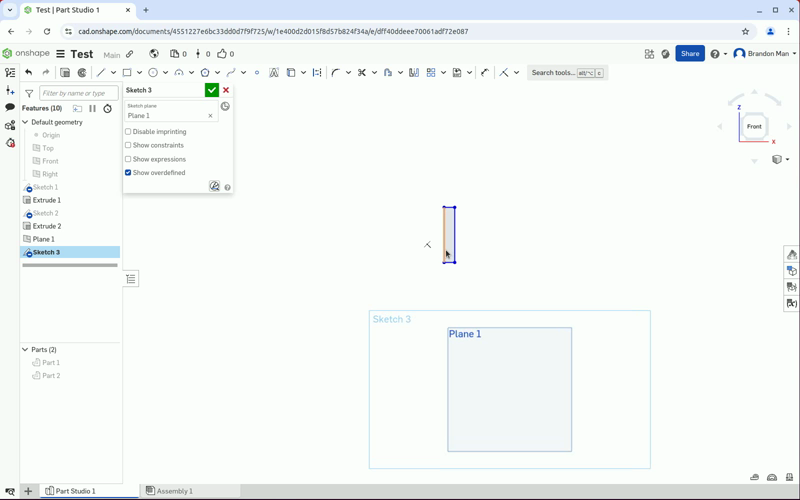
scroll(6)
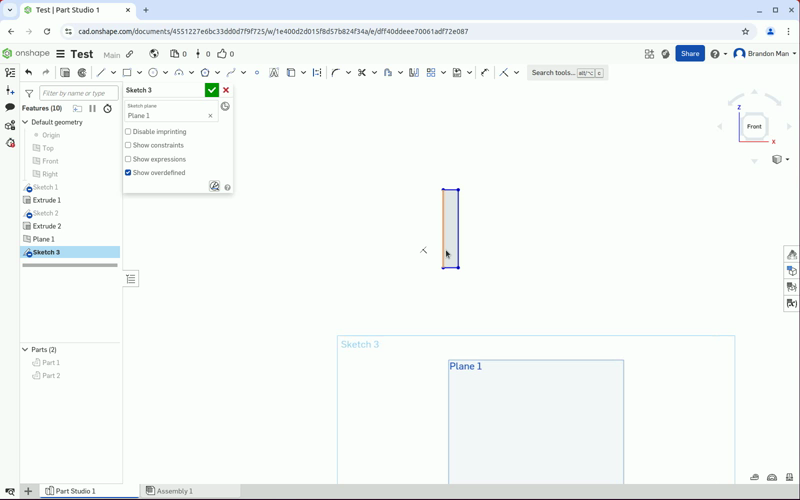
scroll(6)
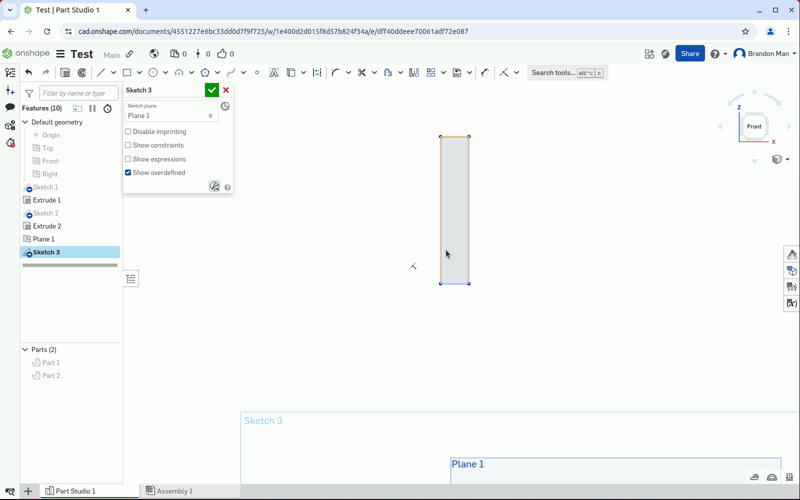
click(446, 249)
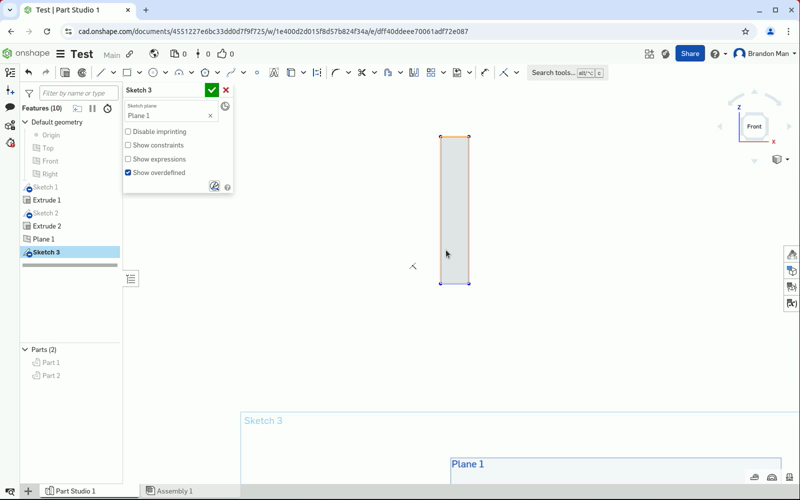
scroll(-6)
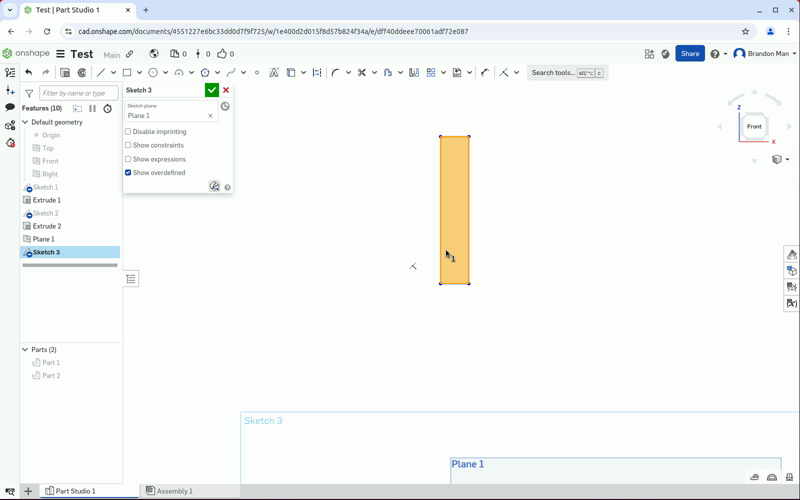
scroll(-6)
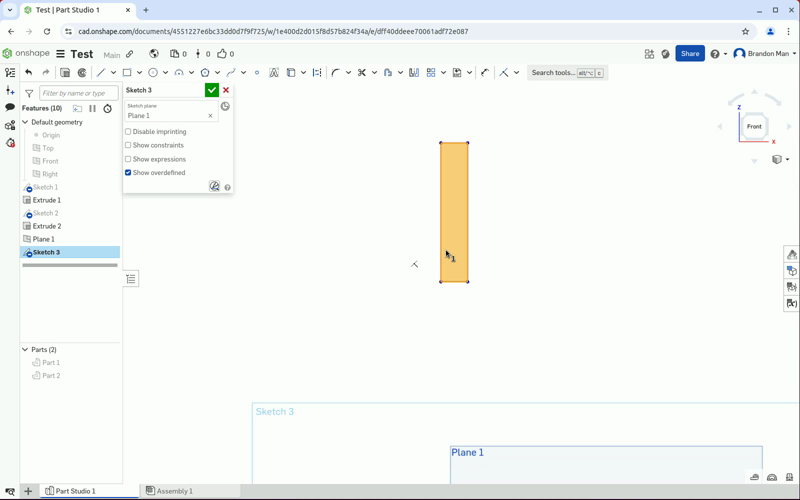
scroll(-6)
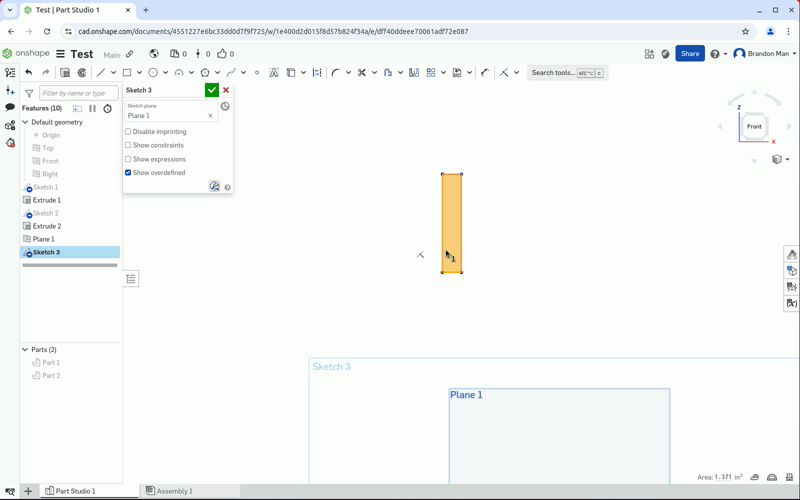
scroll(-6)
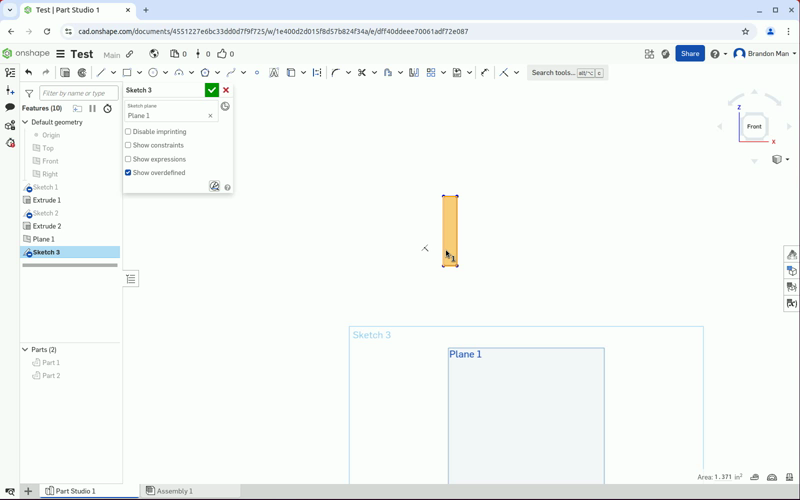
scroll(-6)
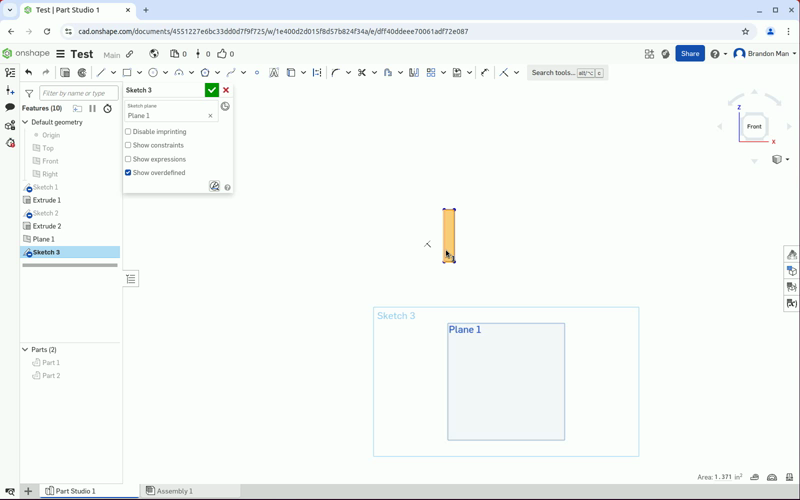
scroll(-6)
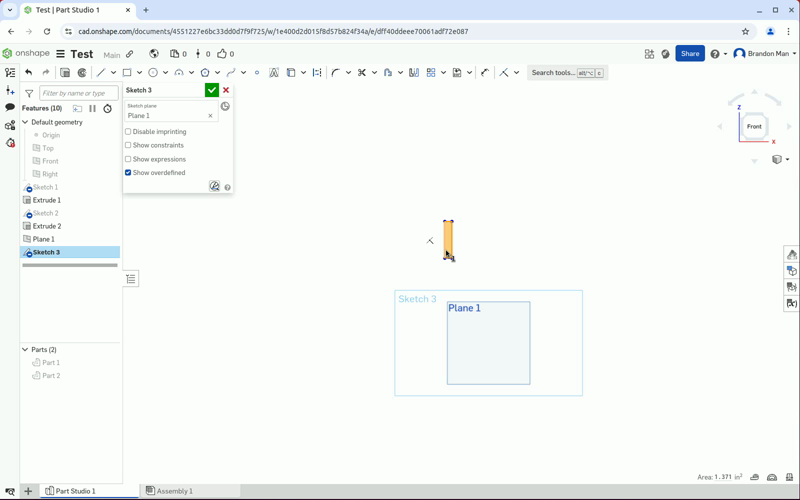
scroll(-6)
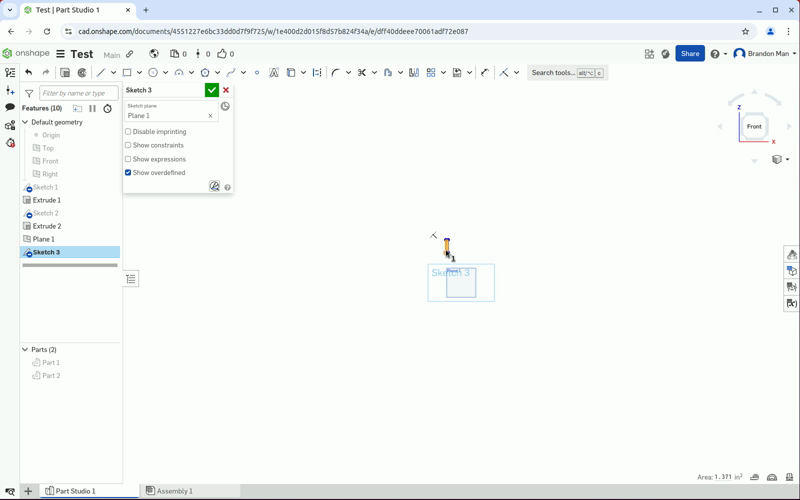
mouse_move(73, 352)
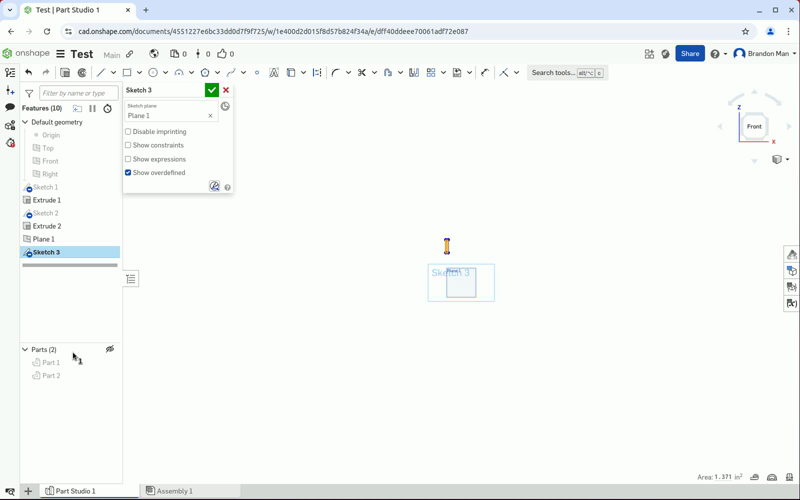
key(shift+y)
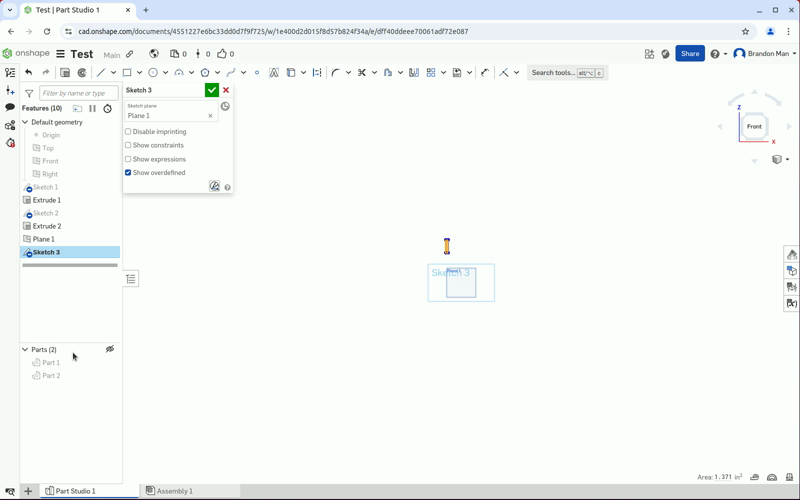
key(shift+e)
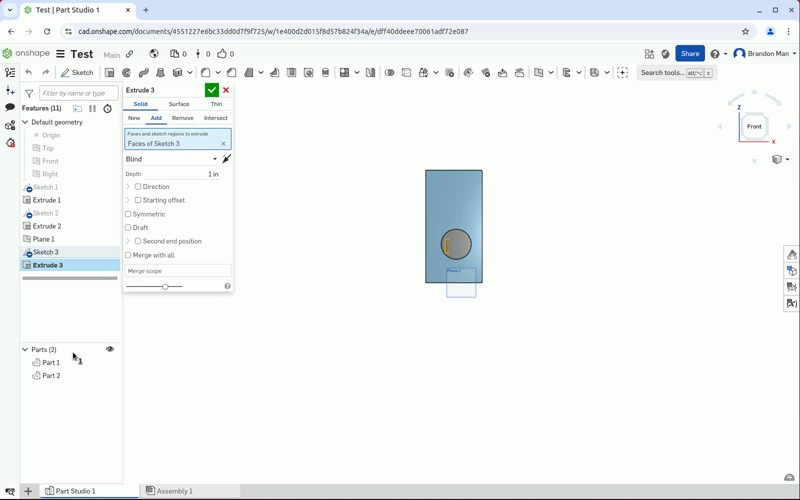
mouse_move(143, 106)
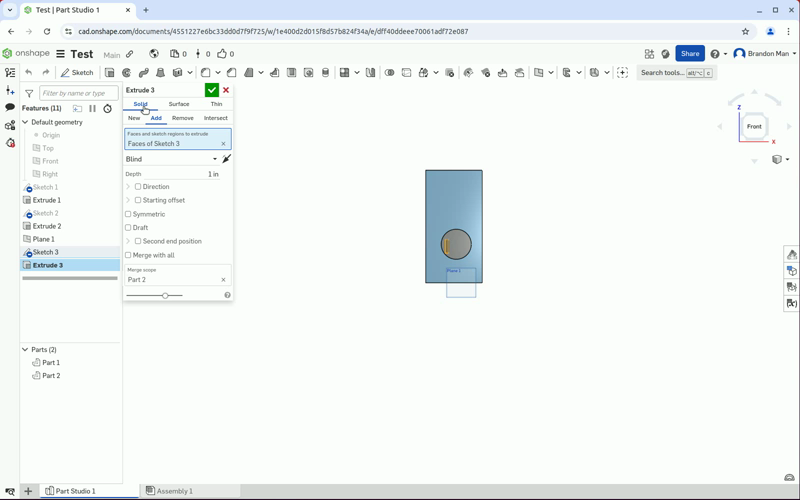
click(143, 106)
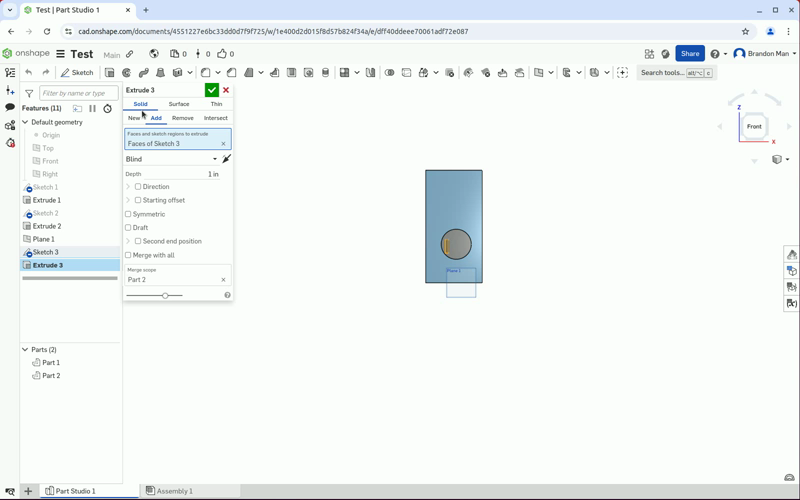
mouse_move(137, 120)
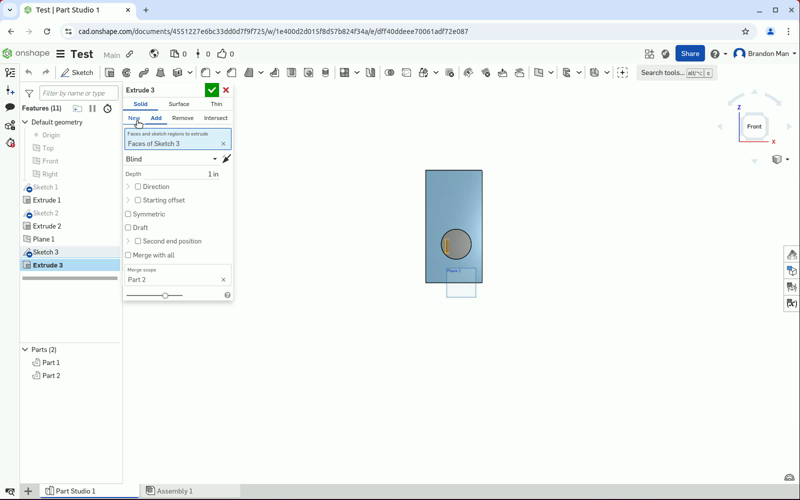
click(137, 120)
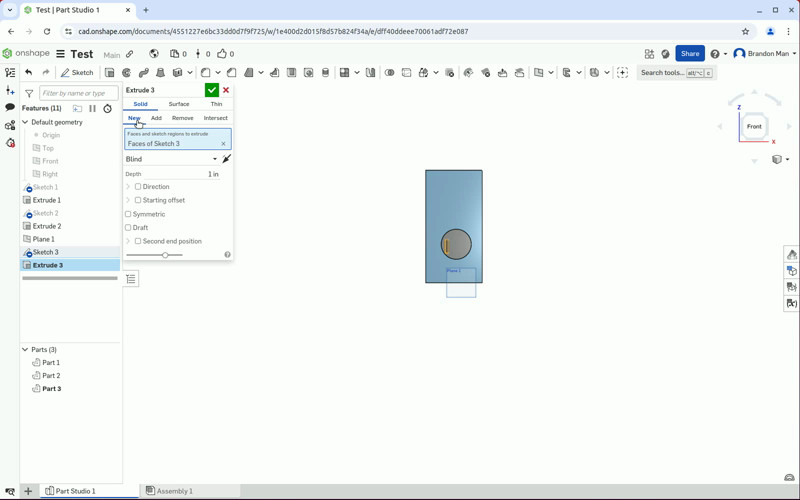
key(tab, 4)
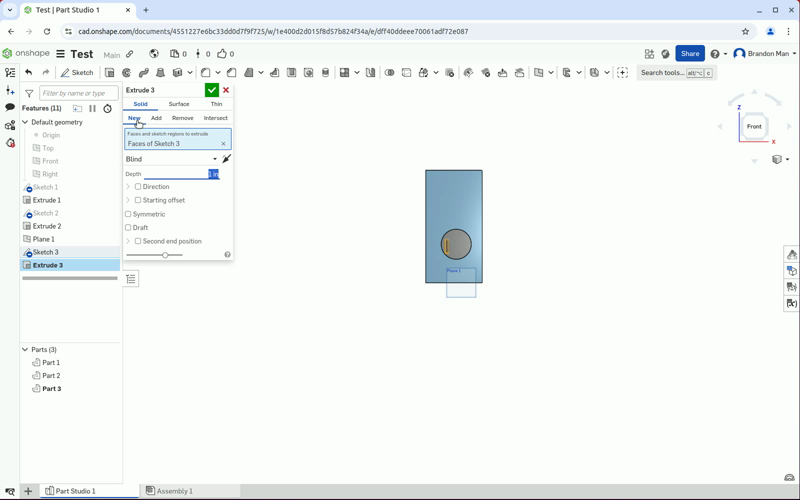
text(-0.481)
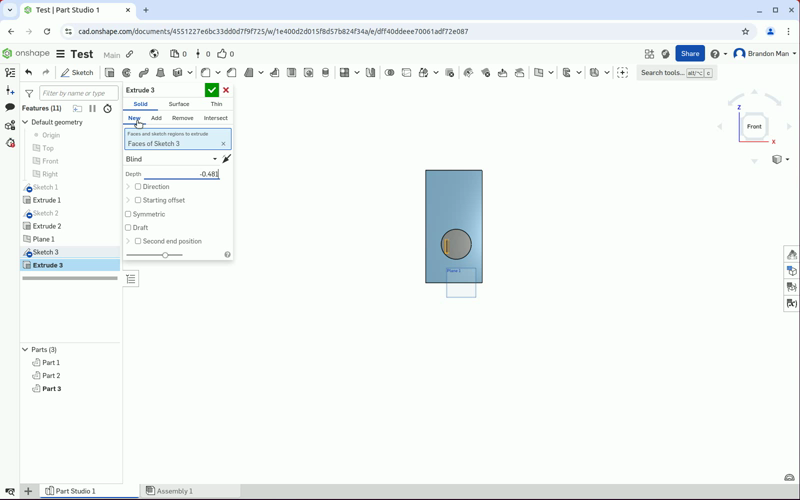
key(enter)
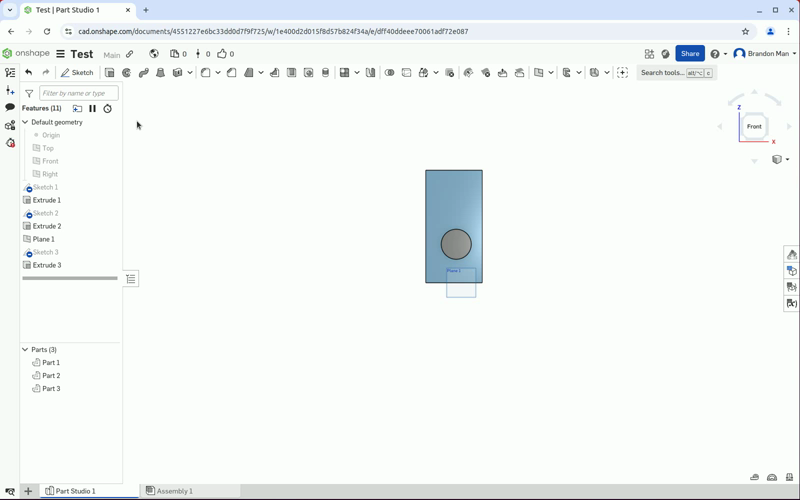
key(shift+h)
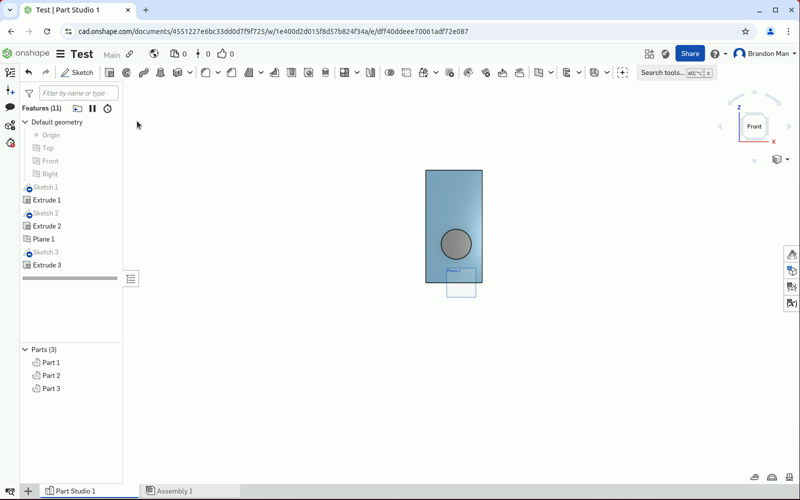
key(shift+h)
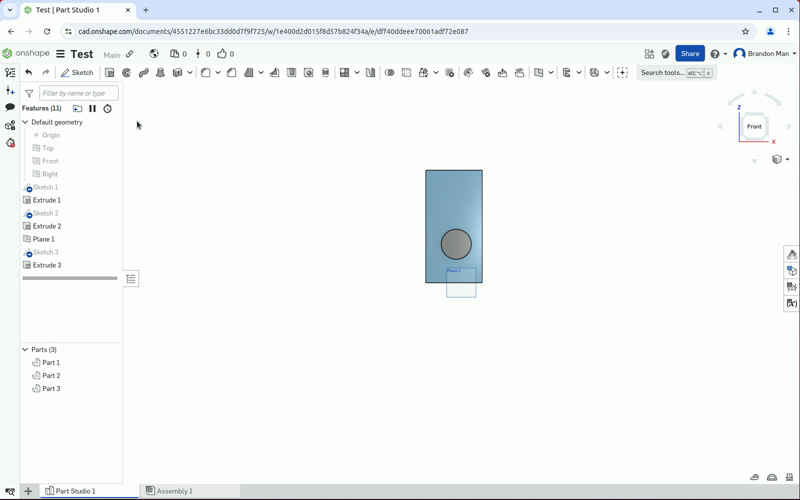
mouse_move(73, 189)
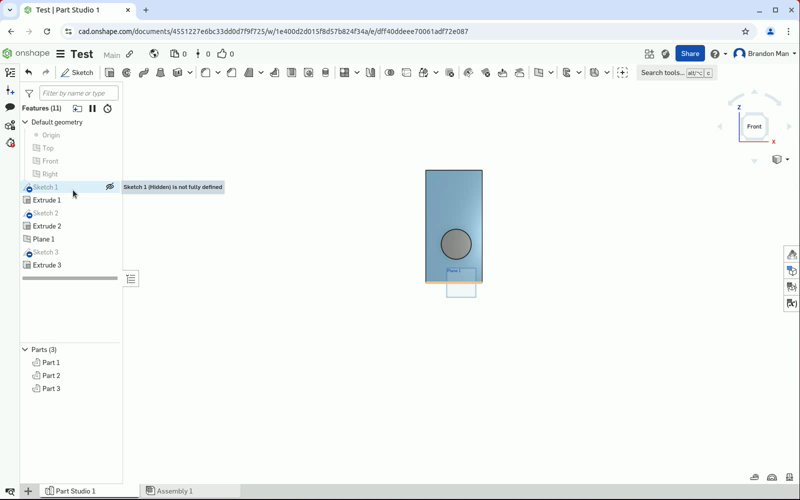
click(73, 189)
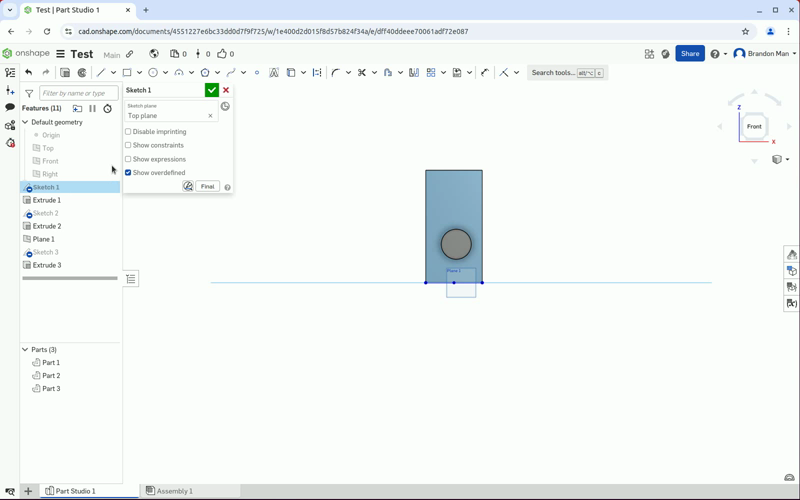
mouse_move(229, 92)
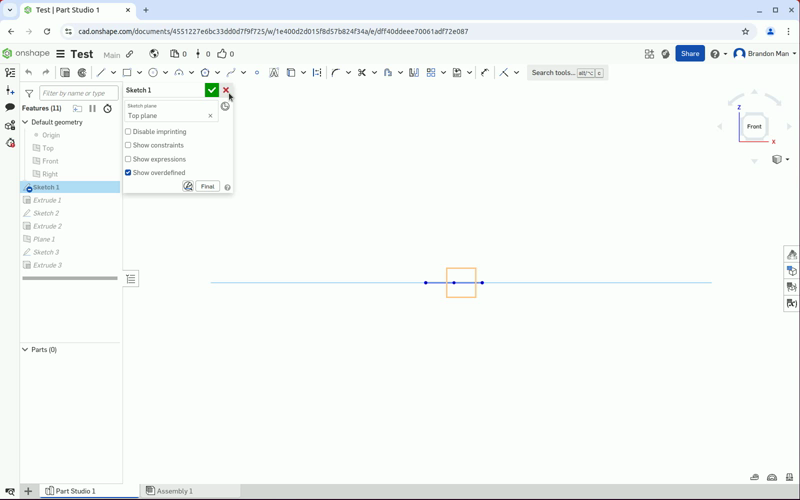
click(229, 92)
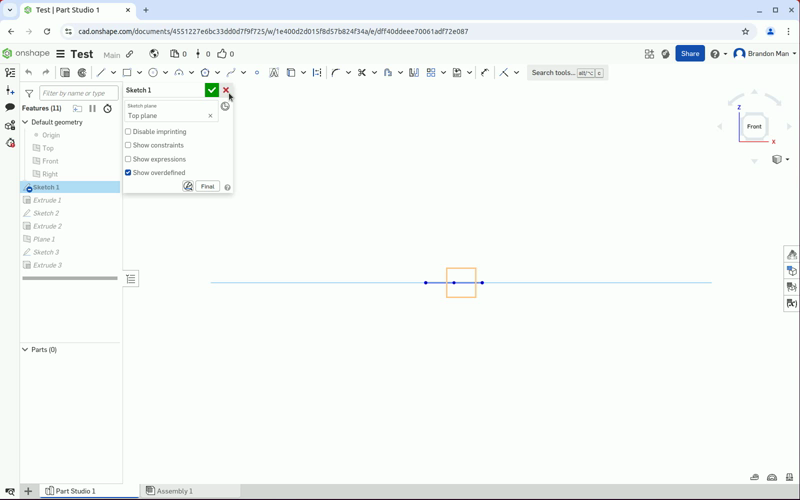
key(shift+s)
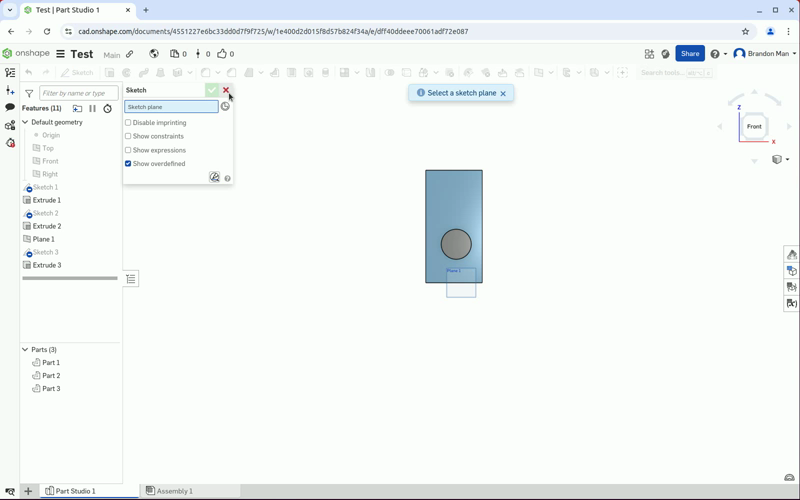
mouse_move(73, 241)
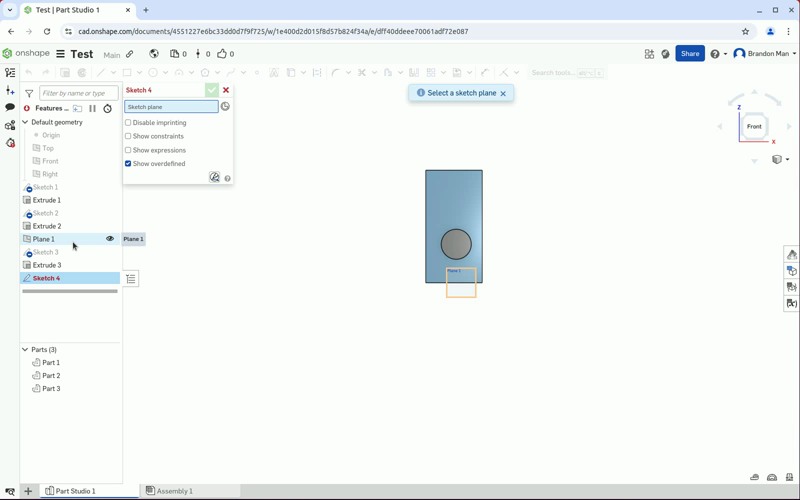
click(73, 241)
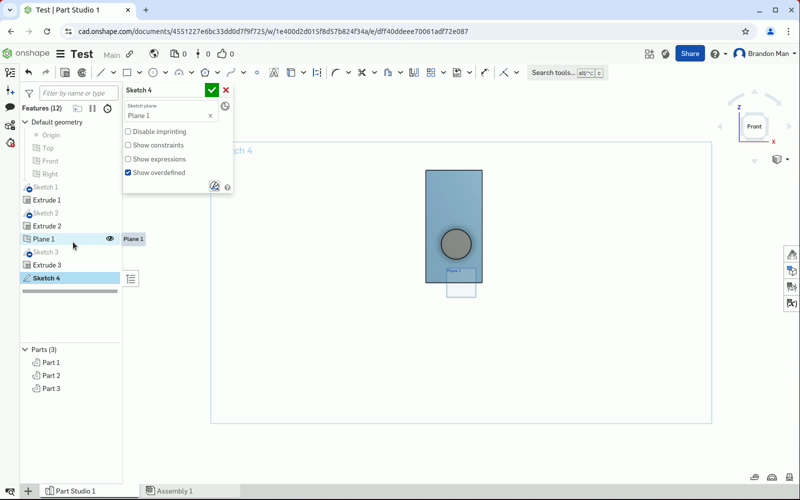
mouse_move(73, 352)
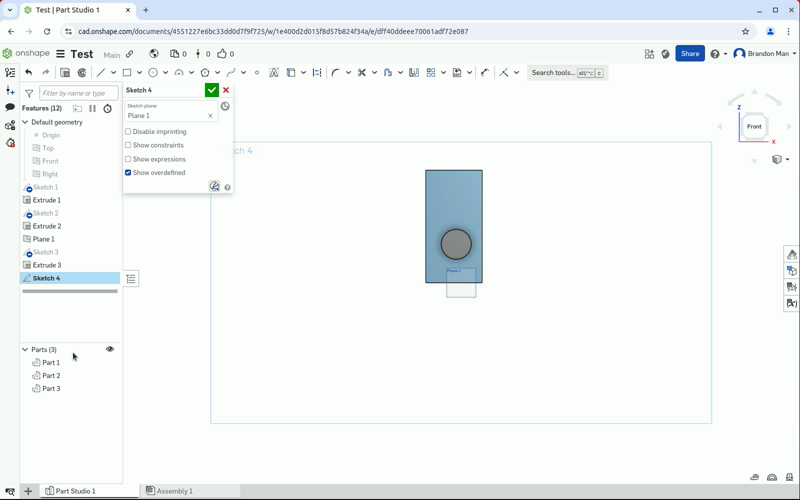
key(y)
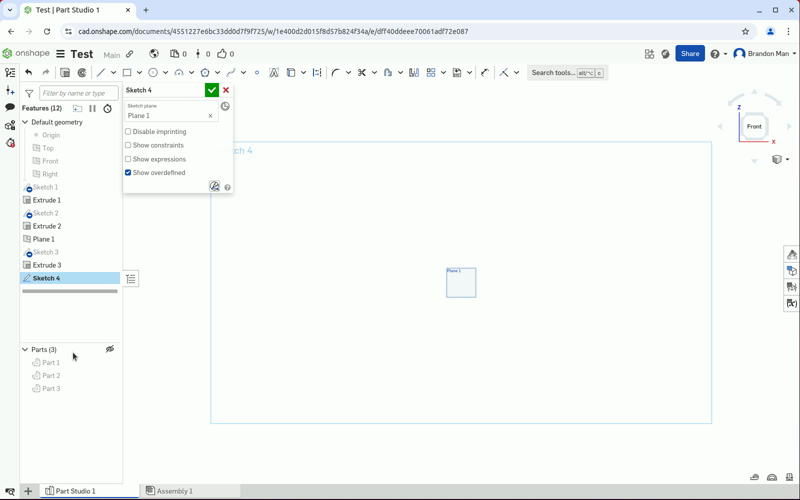
key(l)
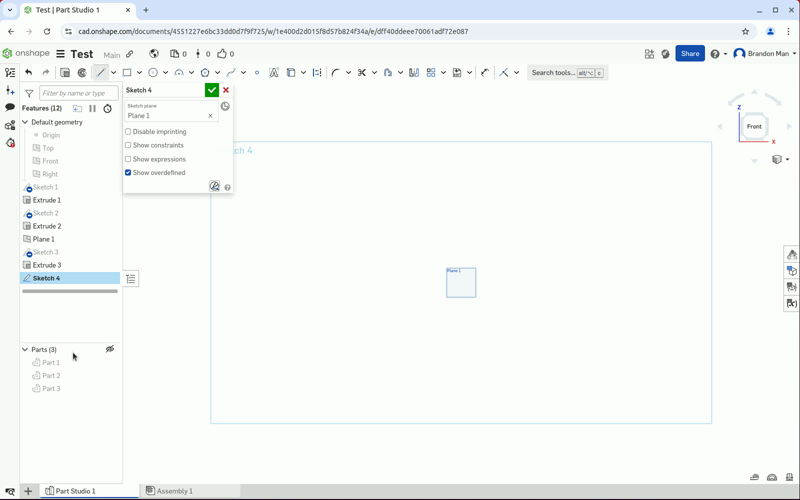
key_down(shift)
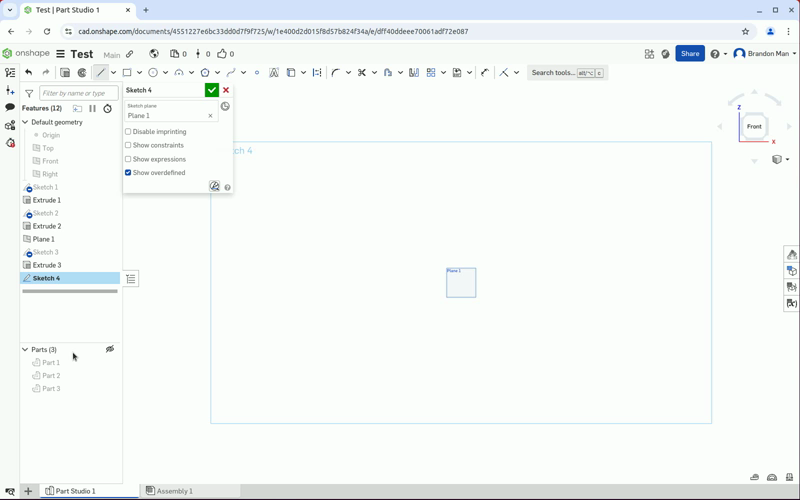
mouse_move(460, 252)
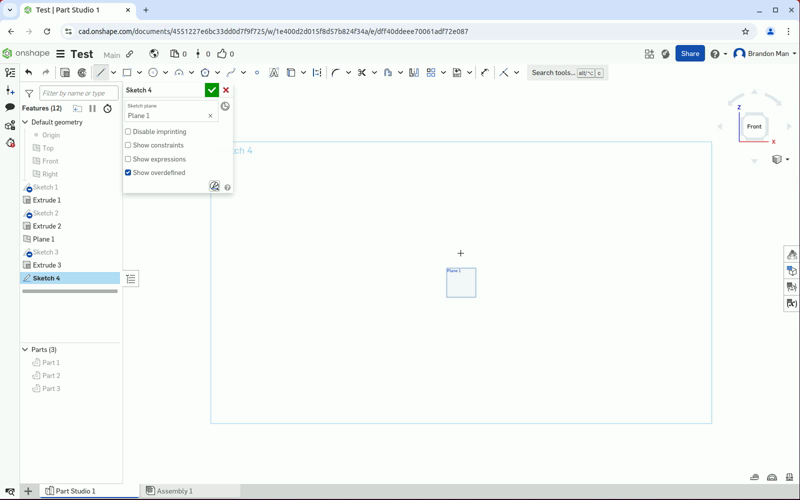
click(460, 252)
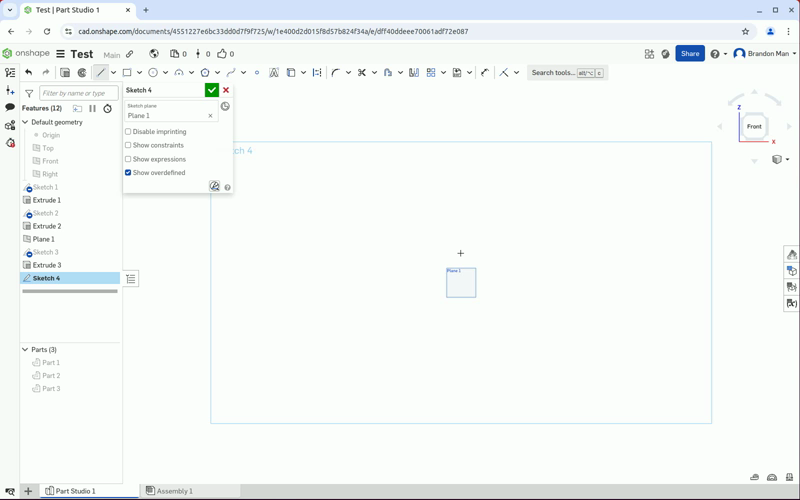
key_up(shift)
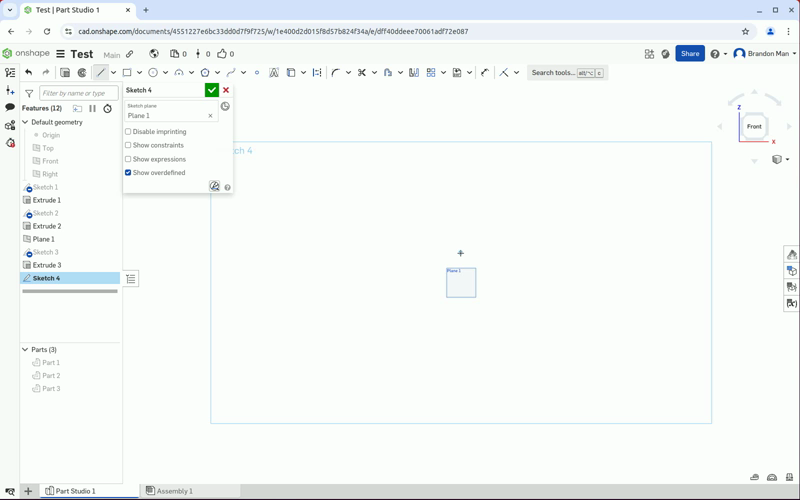
key_down(shift)
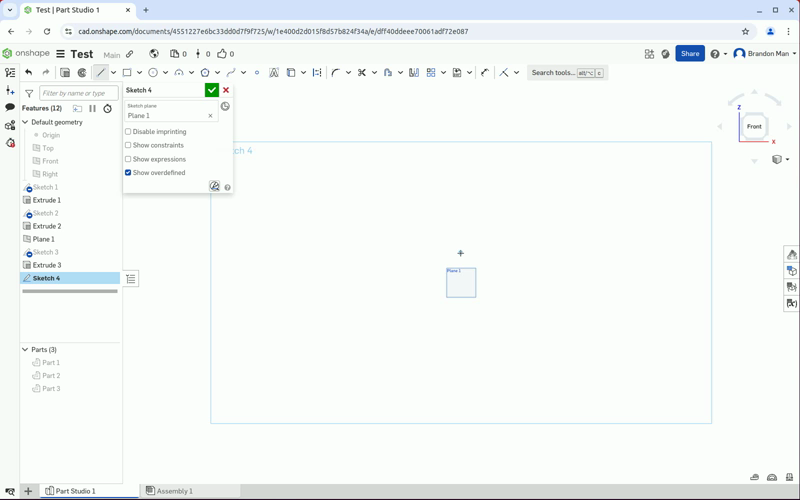
mouse_move(490, 252)
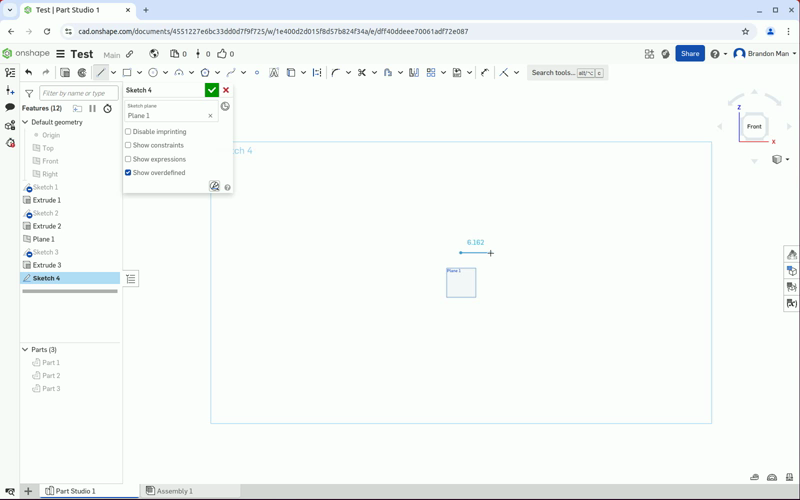
mouse_move(463, 252)
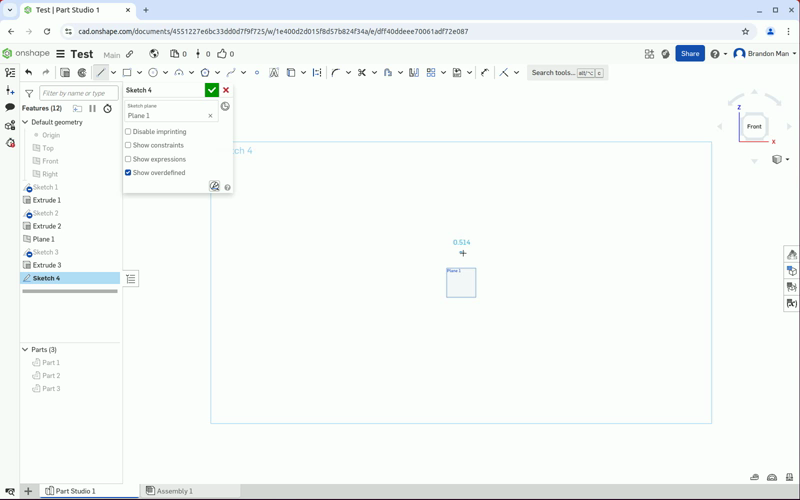
scroll(6)
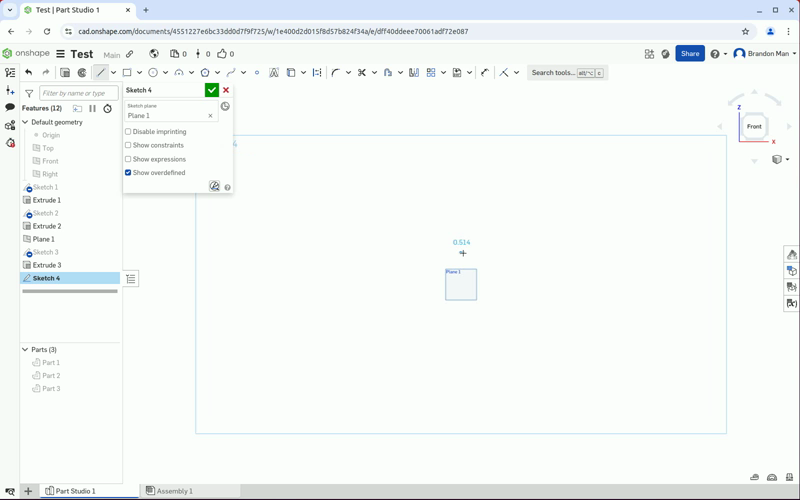
scroll(6)
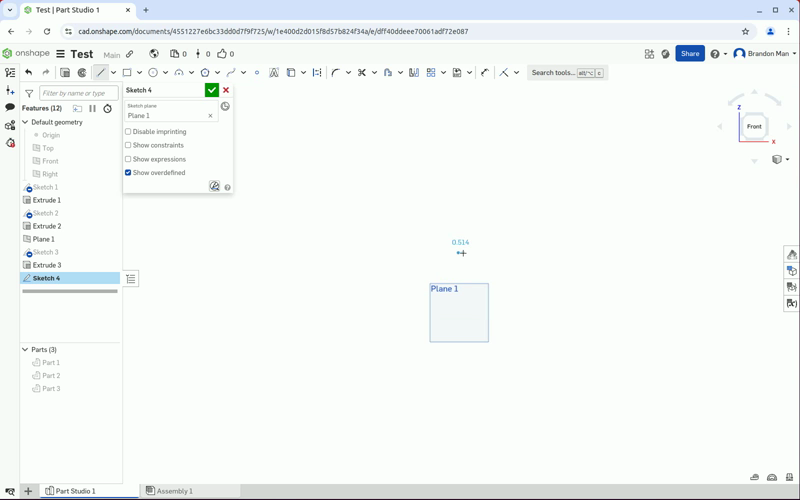
scroll(6)
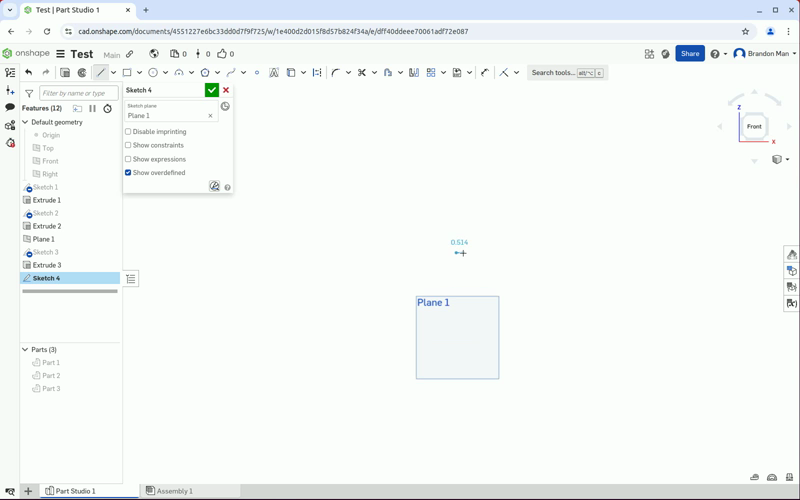
scroll(6)
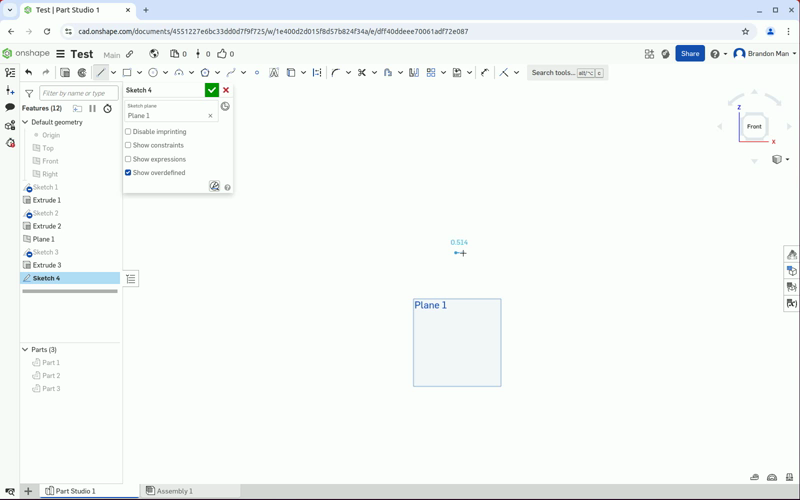
scroll(6)
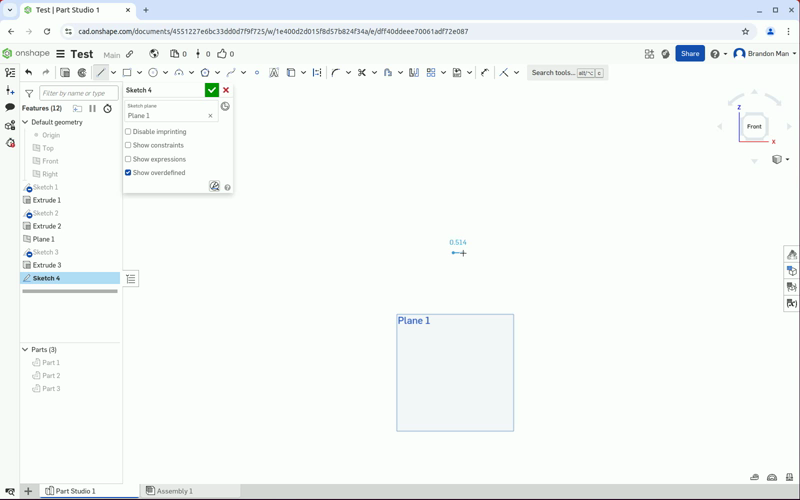
scroll(6)
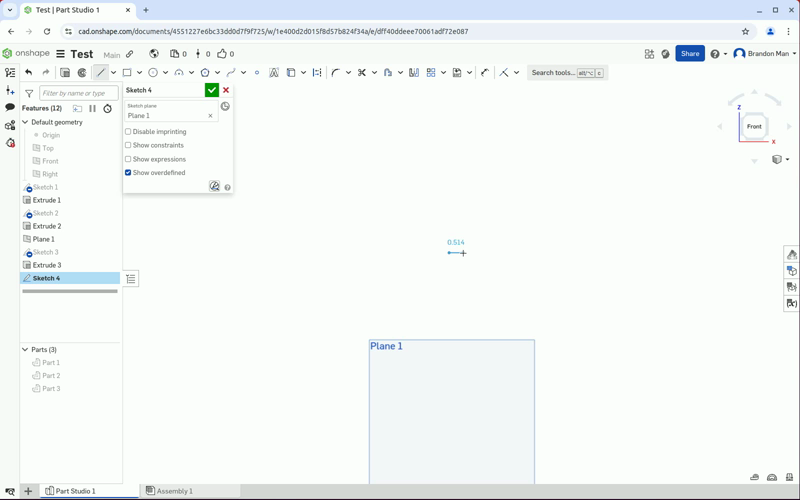
scroll(6)
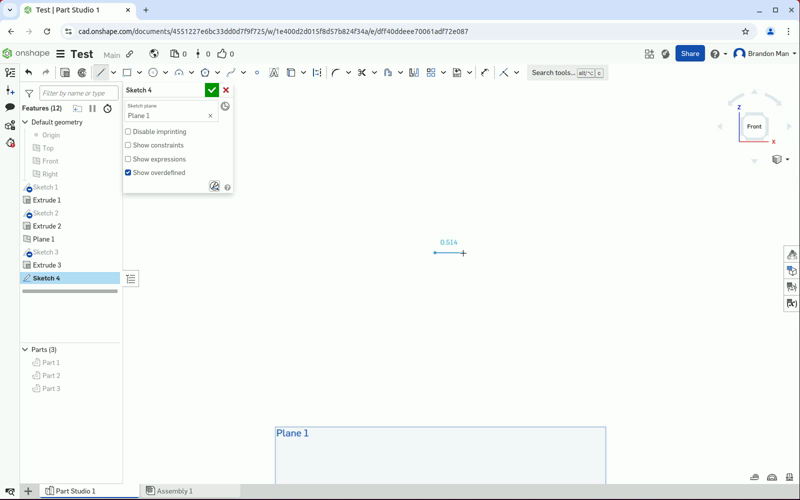
click(463, 252)
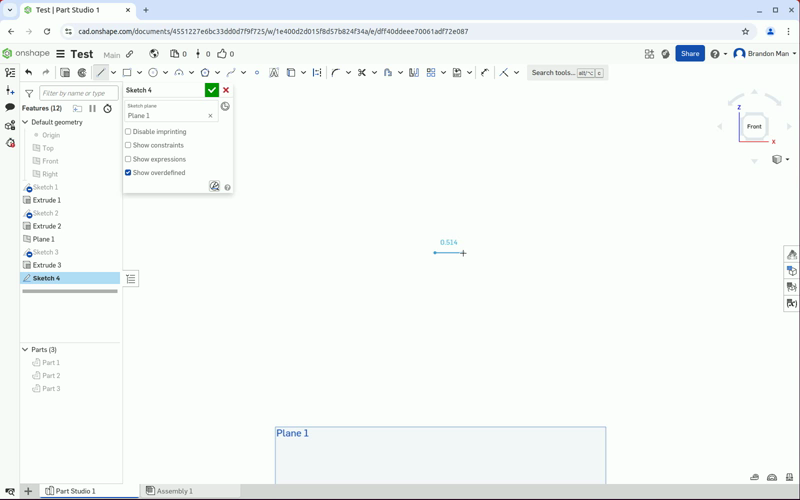
scroll(-6)
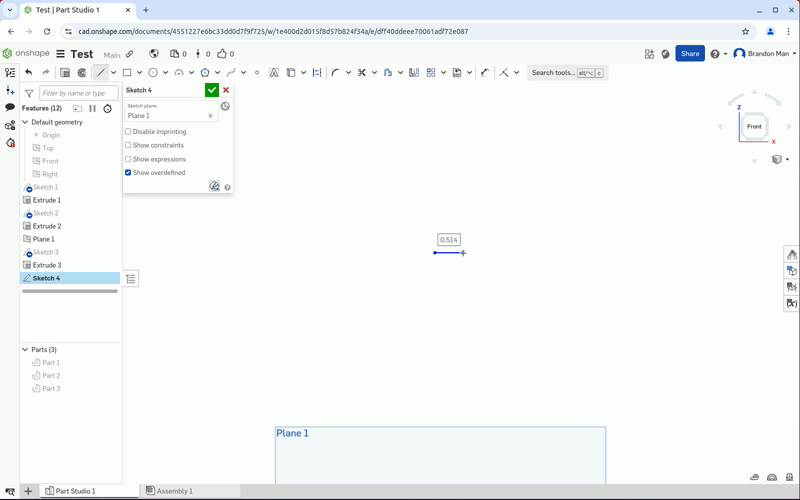
scroll(-6)
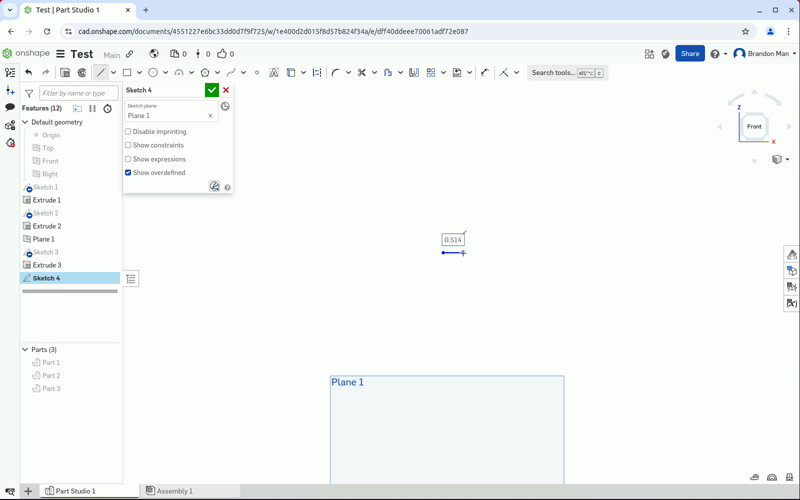
scroll(-6)
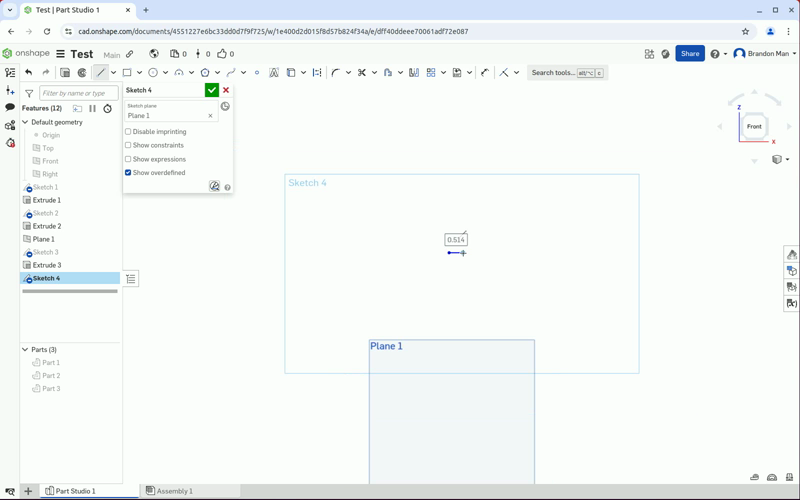
scroll(-6)
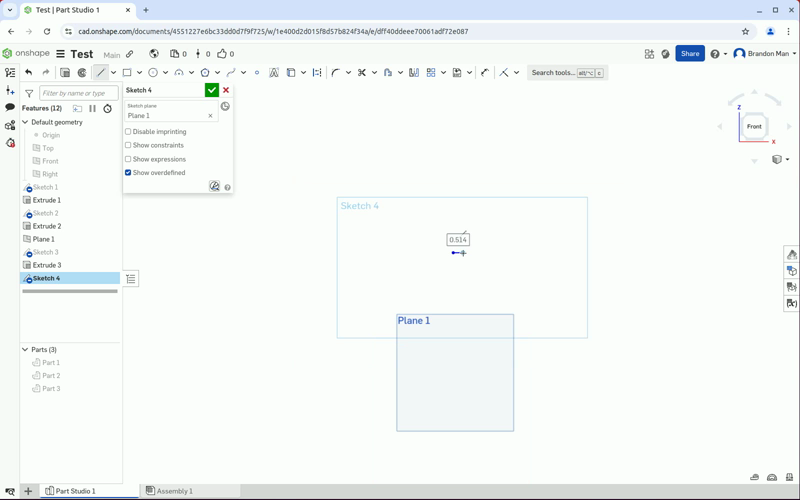
scroll(-6)
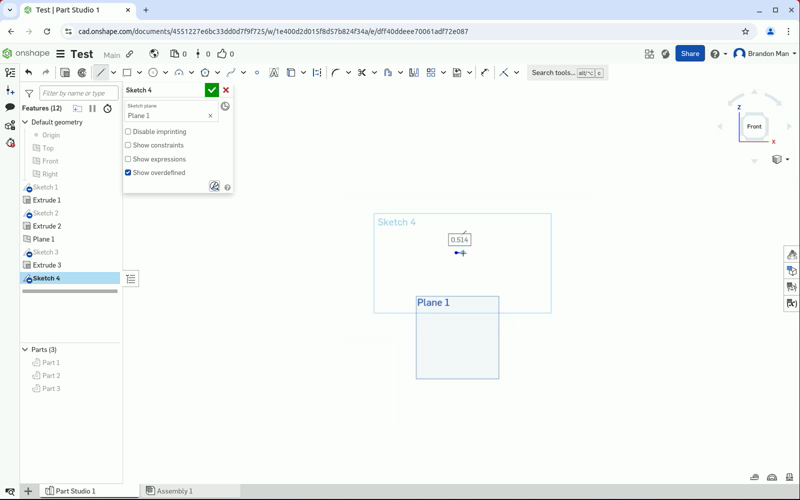
scroll(-6)
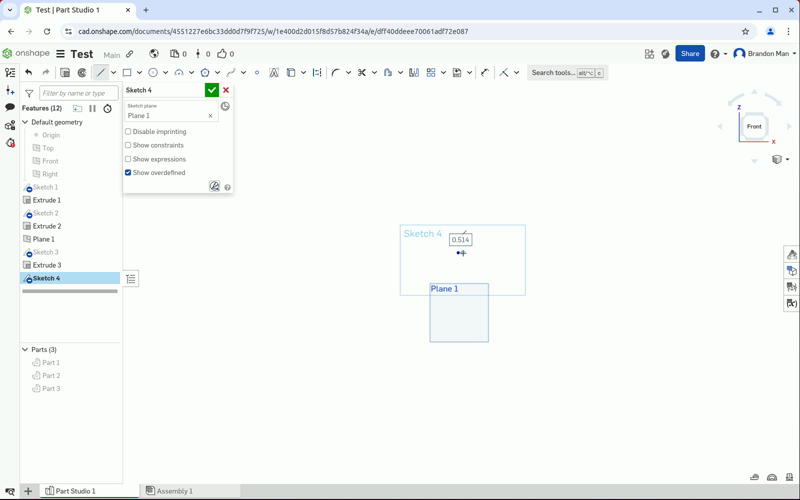
scroll(-6)
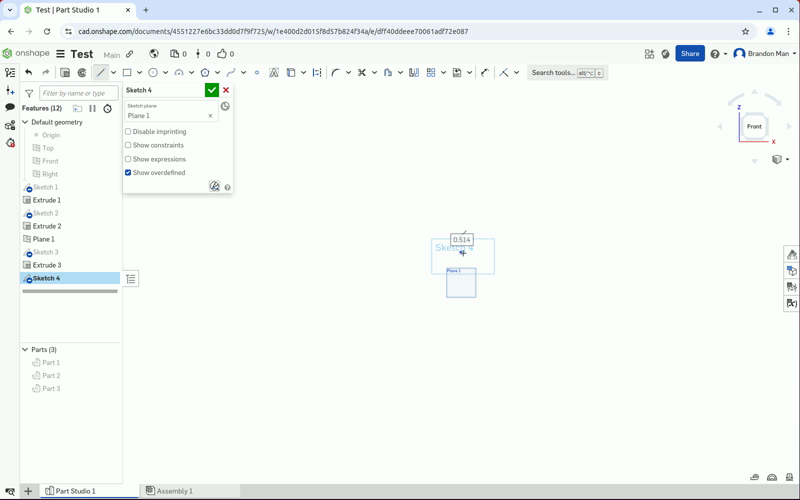
key_up(shift)
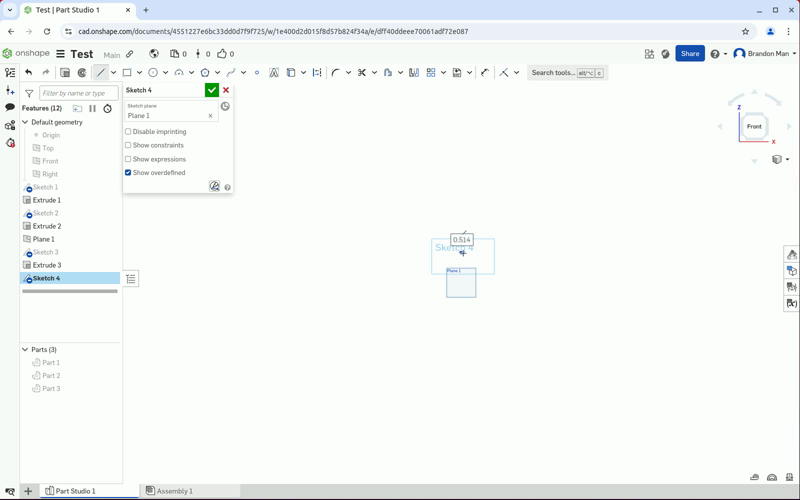
key_down(shift)
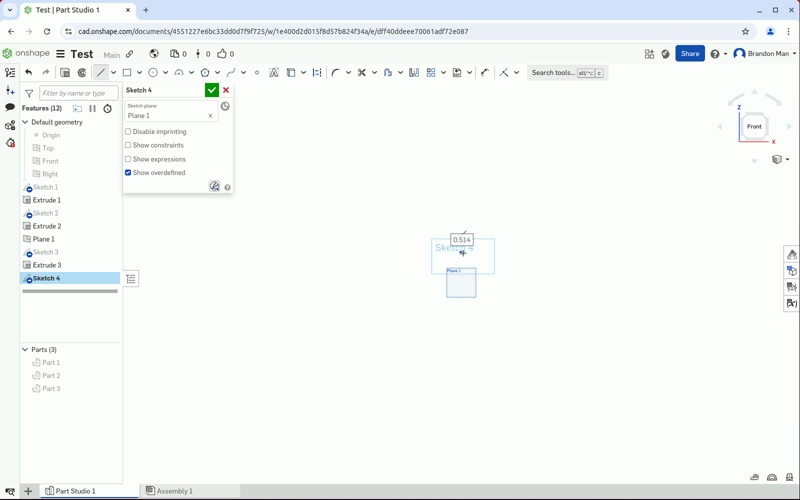
mouse_move(493, 252)
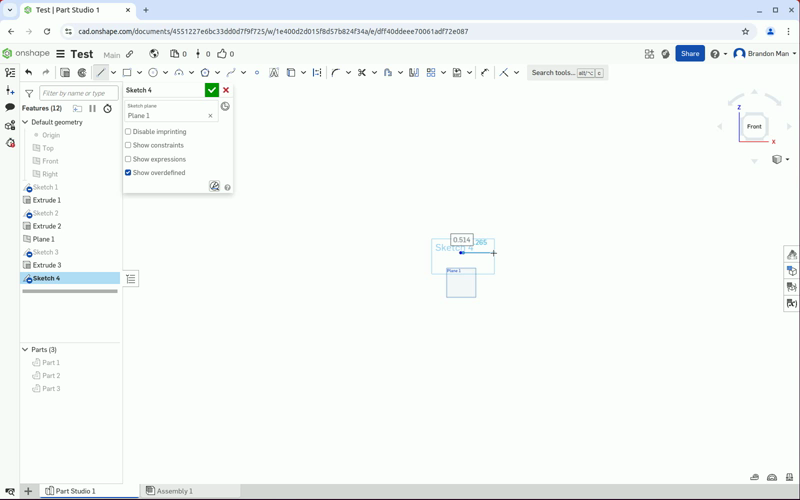
mouse_move(463, 238)
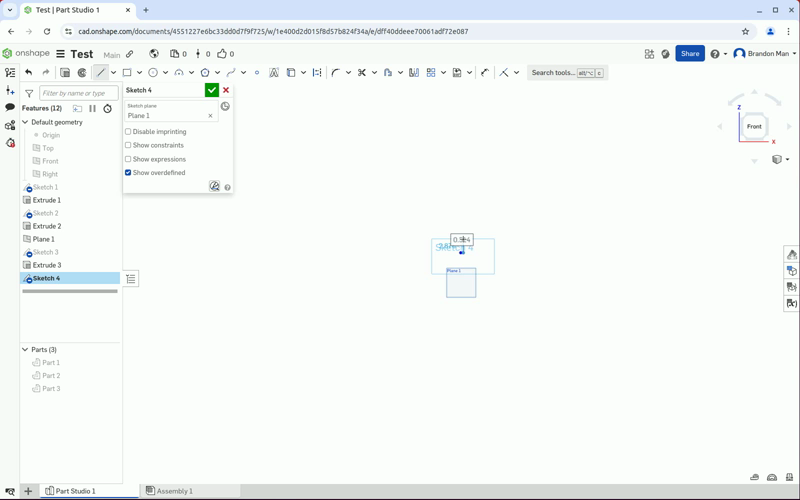
click(463, 238)
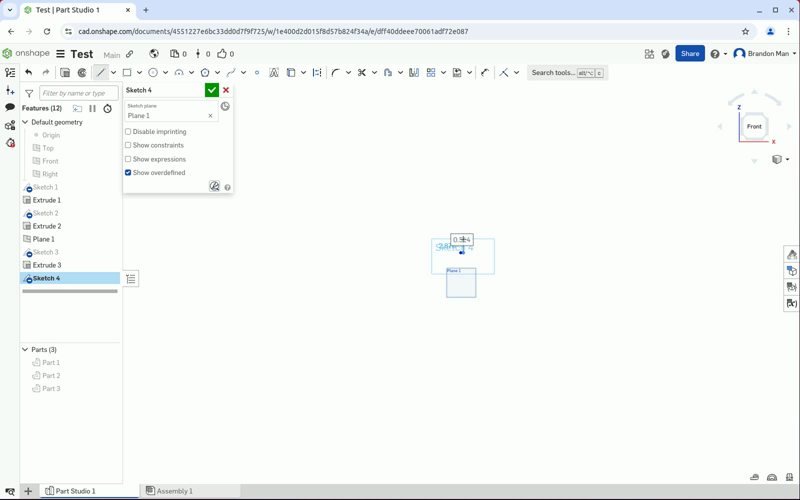
key_up(shift)
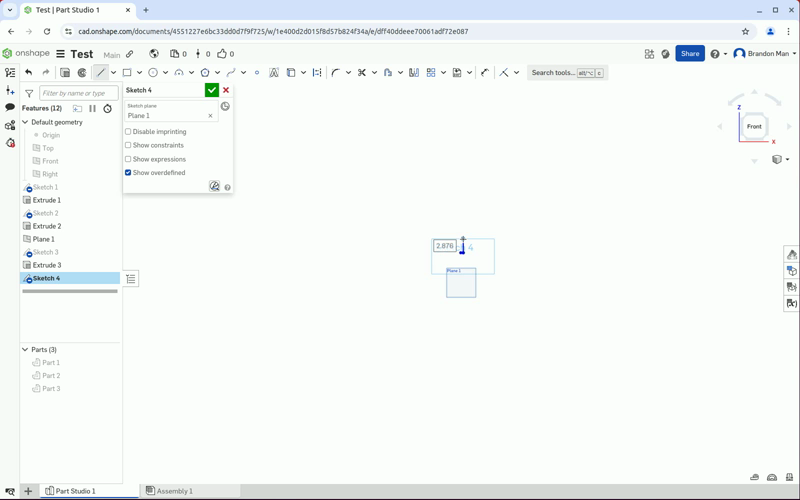
key_down(shift)
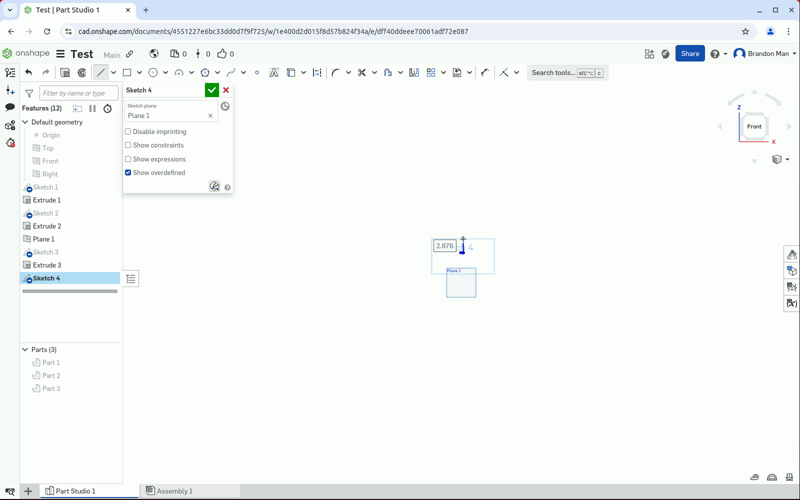
mouse_move(493, 238)
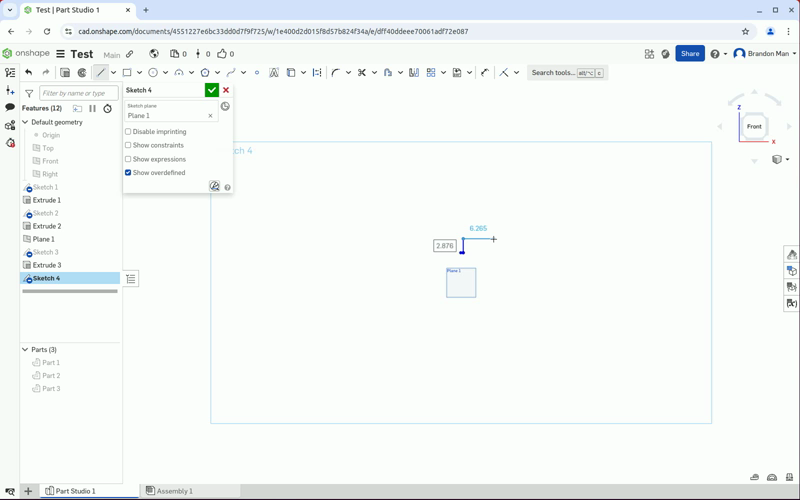
mouse_move(460, 238)
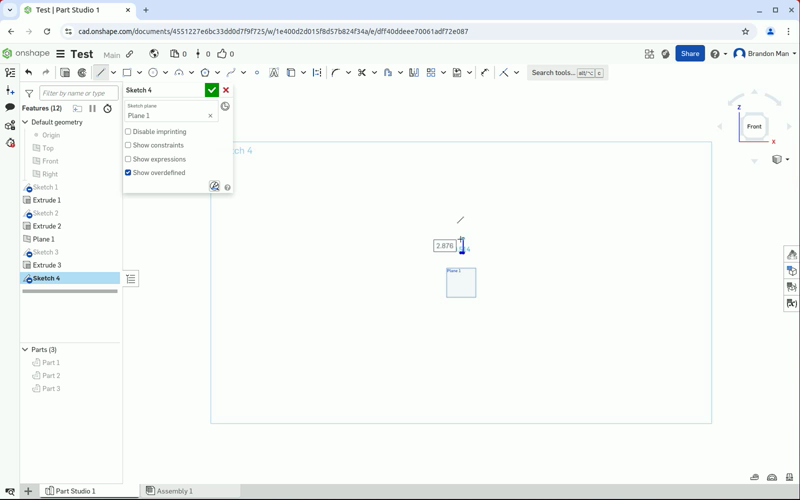
scroll(6)
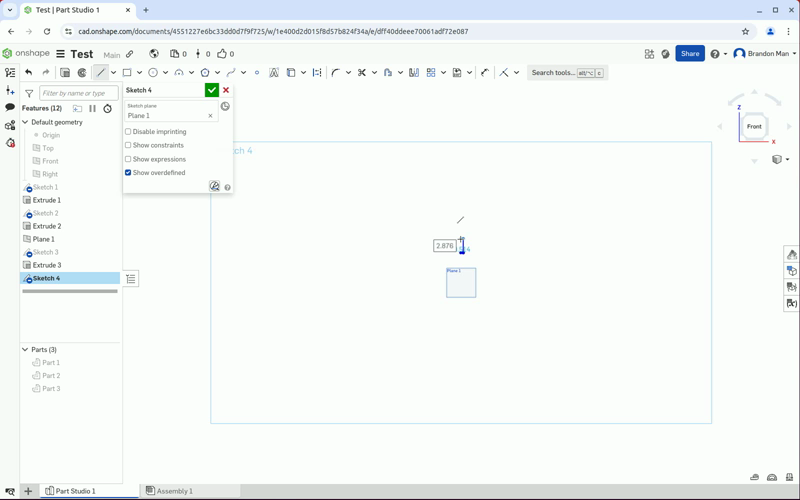
scroll(6)
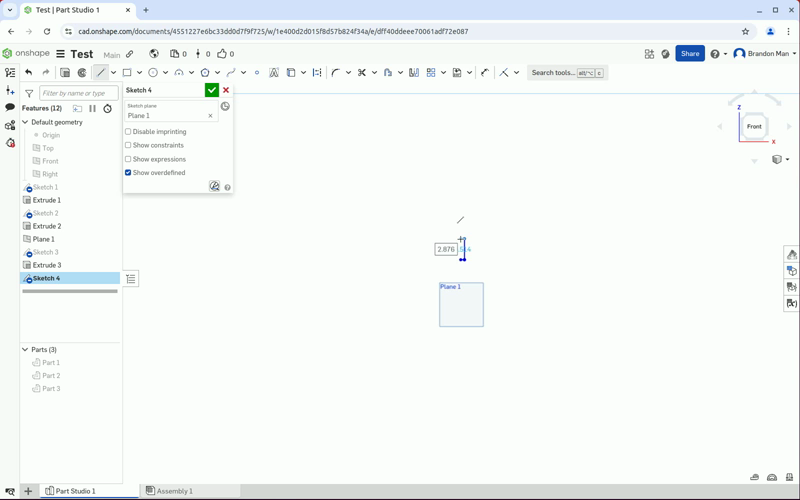
scroll(6)
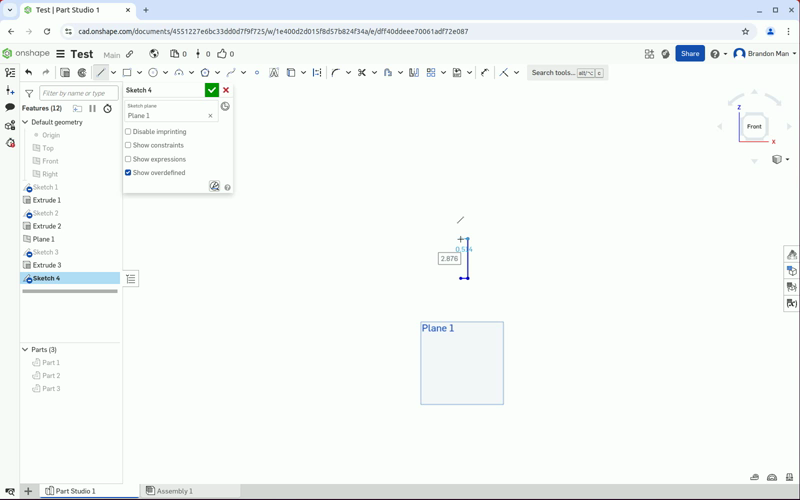
scroll(6)
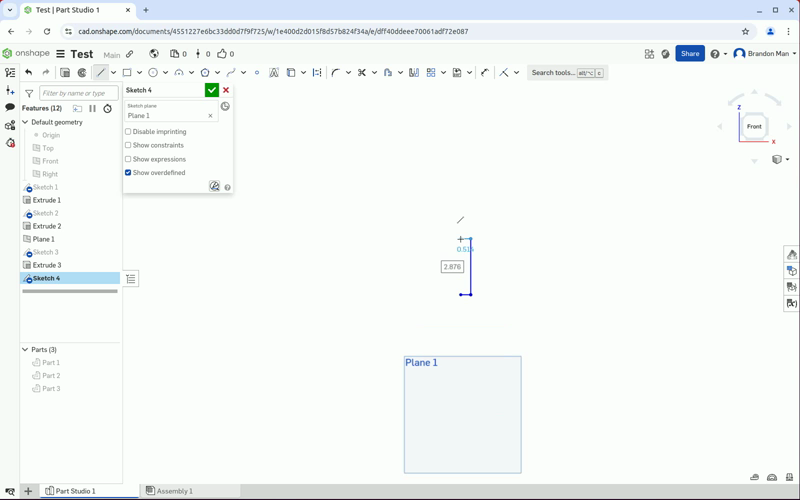
scroll(6)
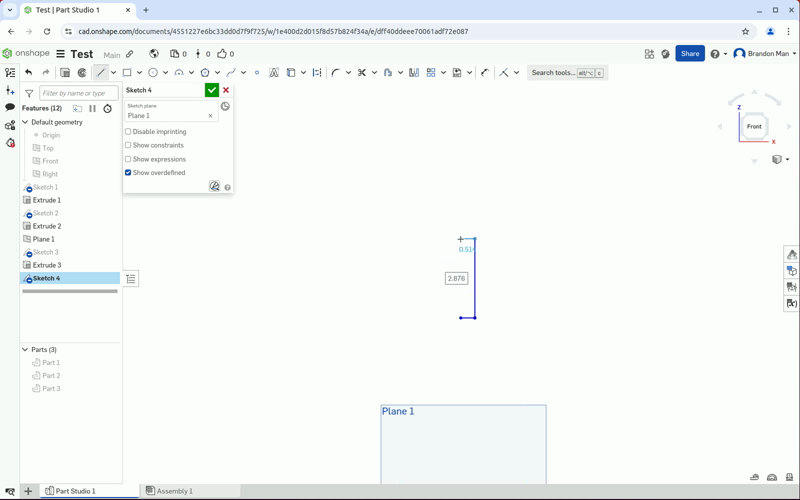
scroll(6)
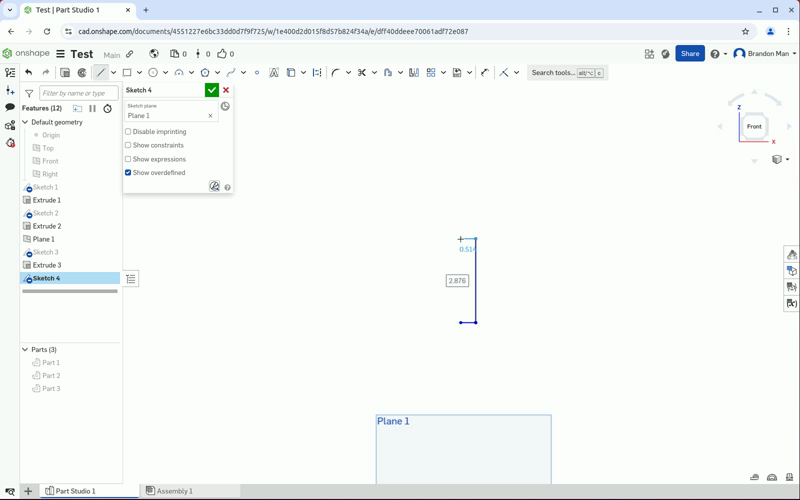
scroll(6)
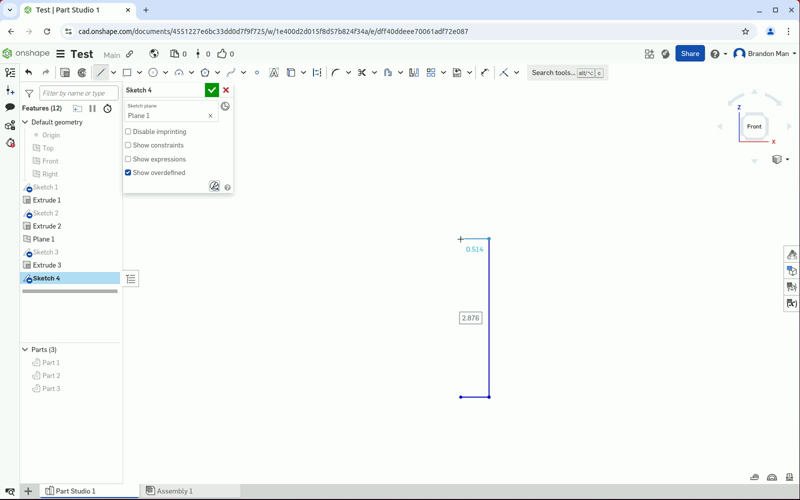
click(460, 238)
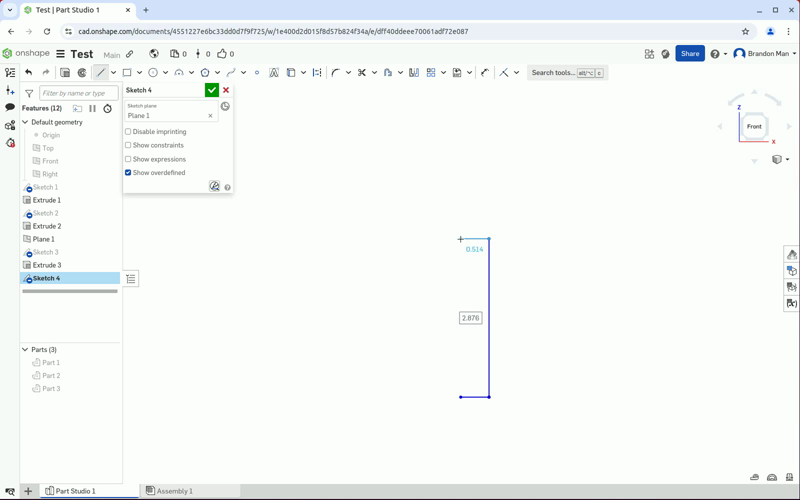
scroll(-6)
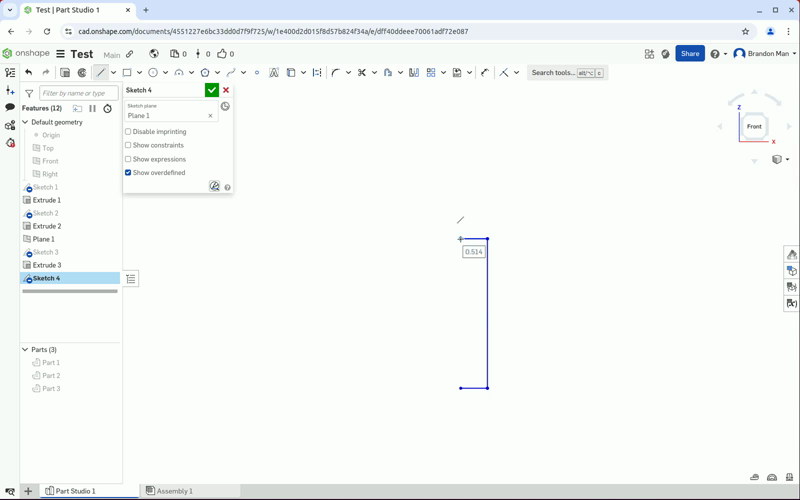
scroll(-6)
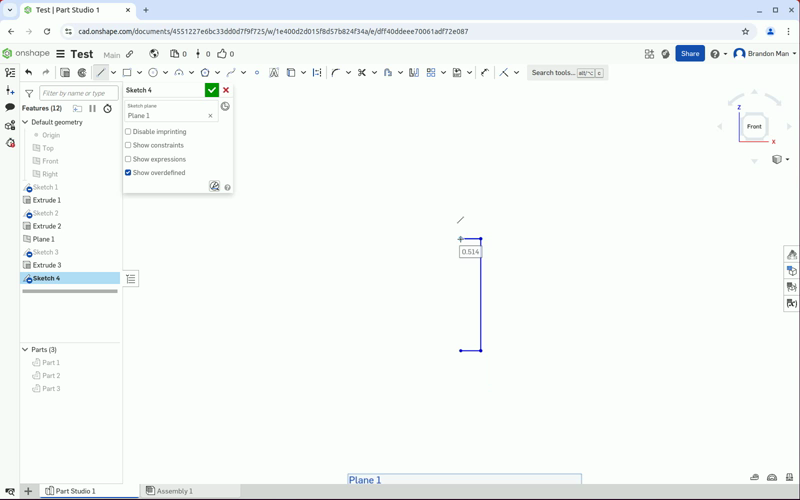
scroll(-6)
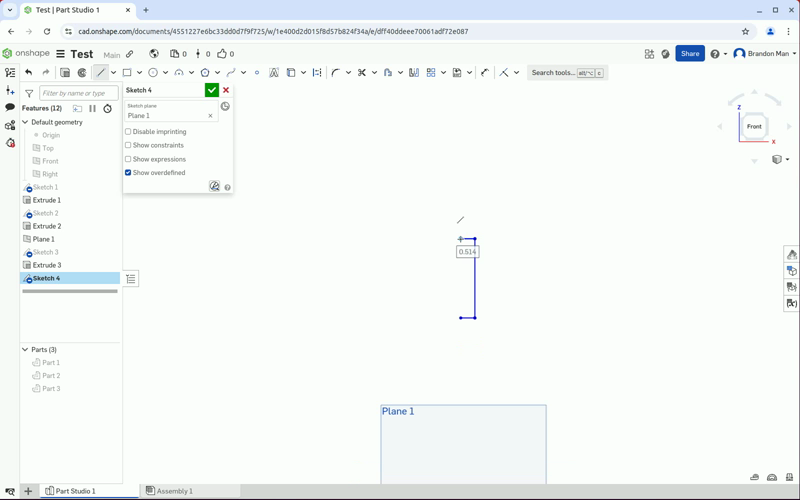
scroll(-6)
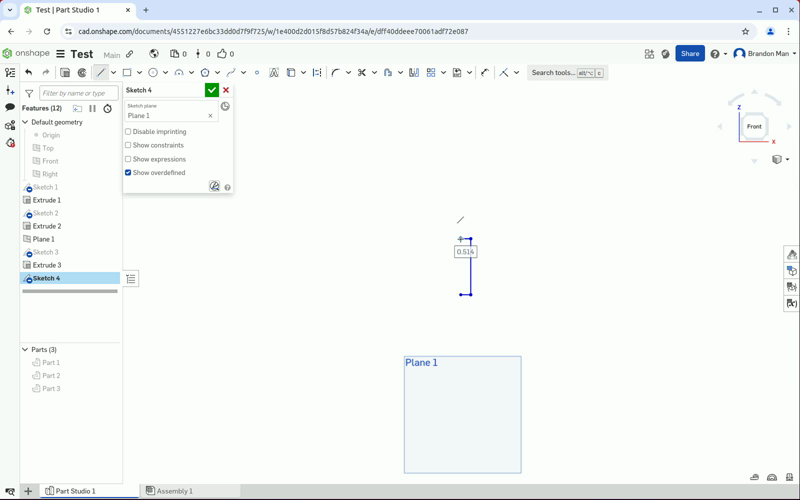
scroll(-6)
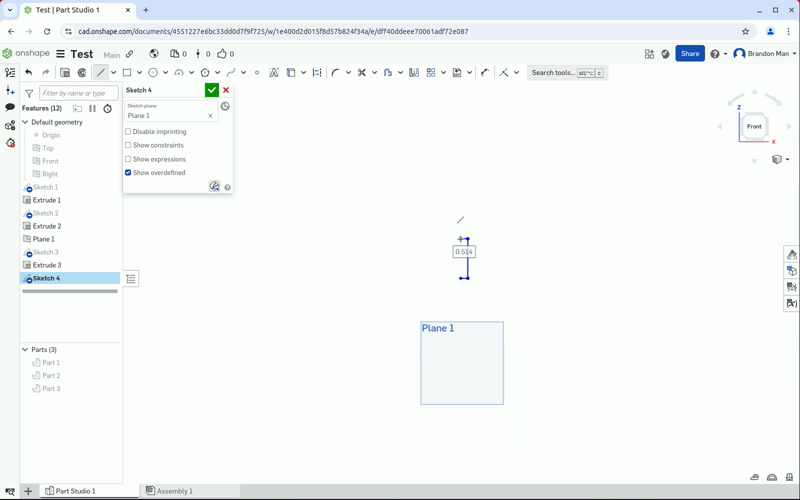
scroll(-6)
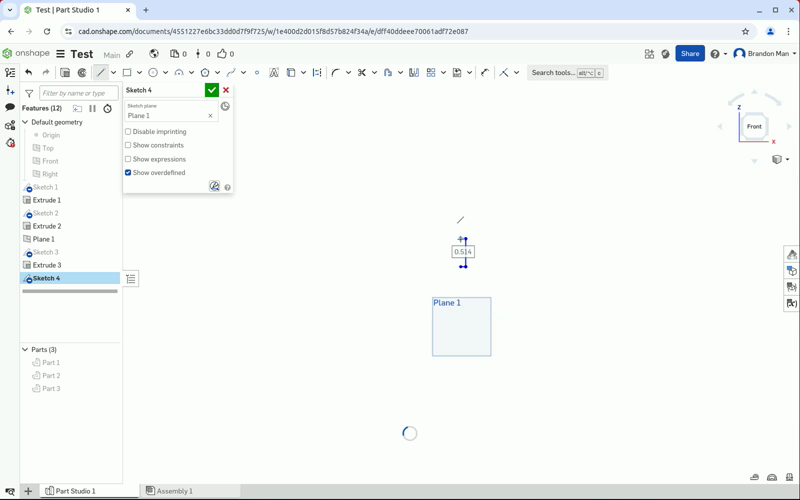
scroll(-6)
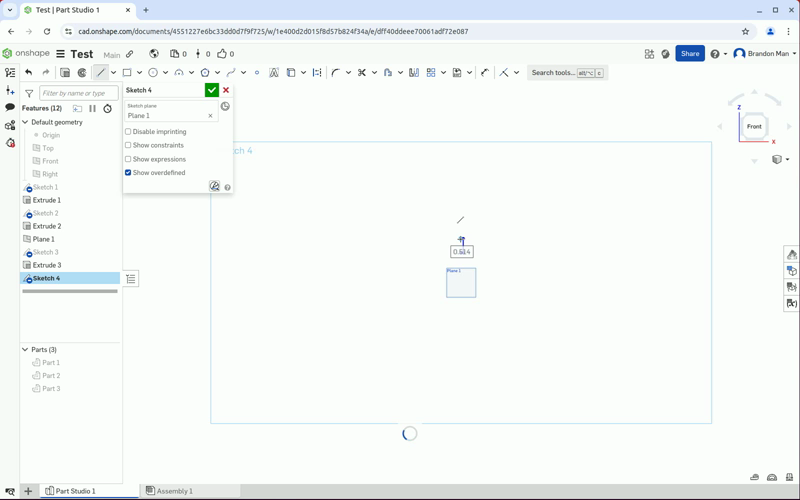
key_up(shift)
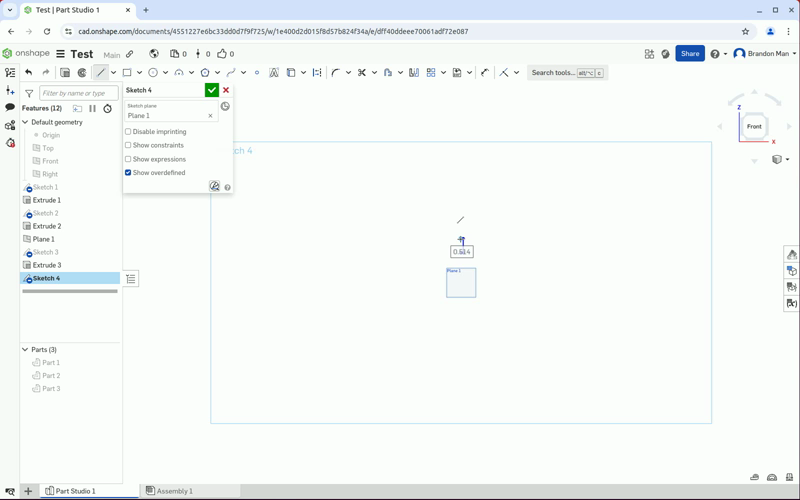
mouse_move(490, 238)
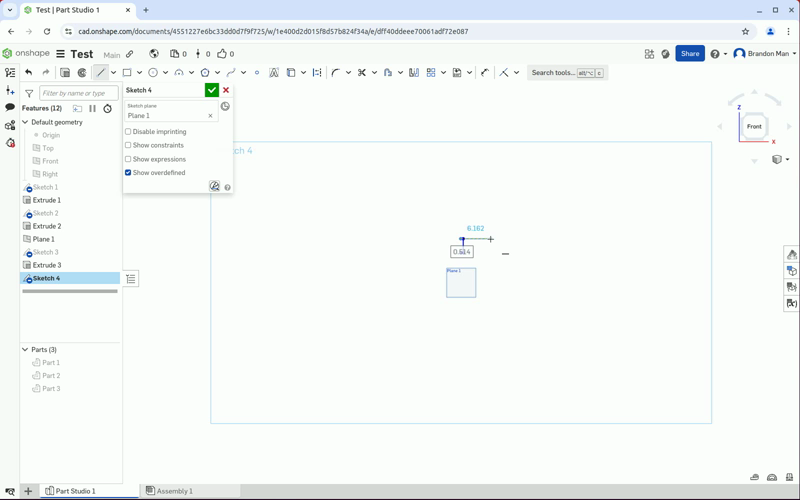
key_down(shift)
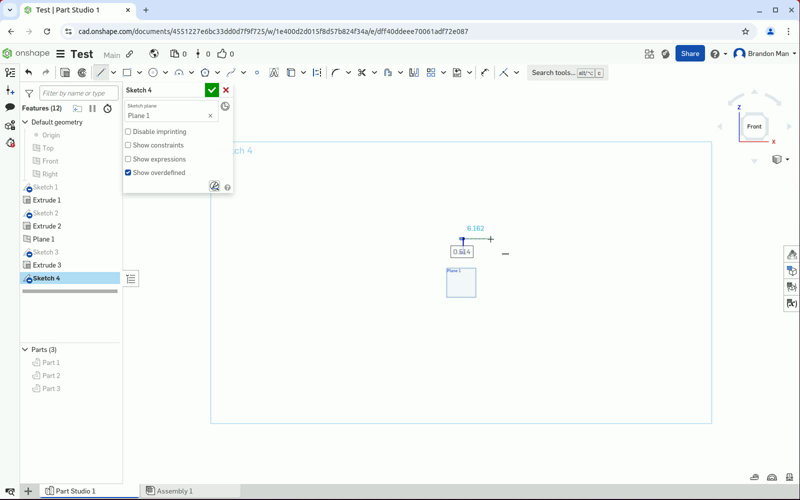
mouse_move(460, 252)
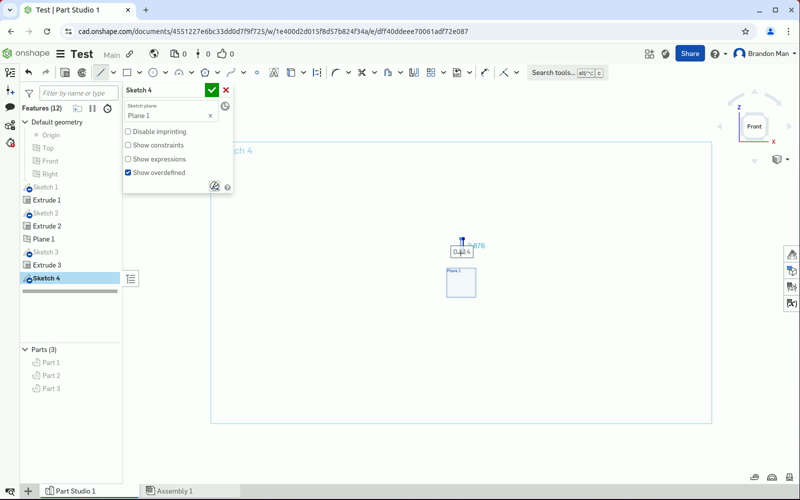
scroll(6)
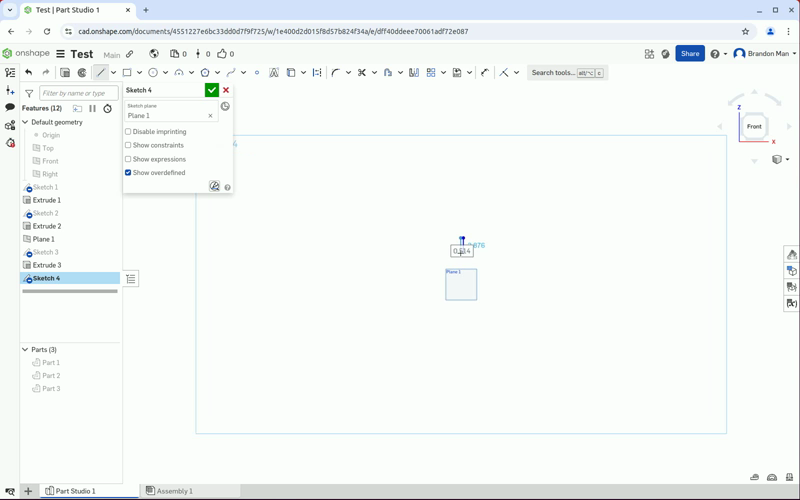
scroll(6)
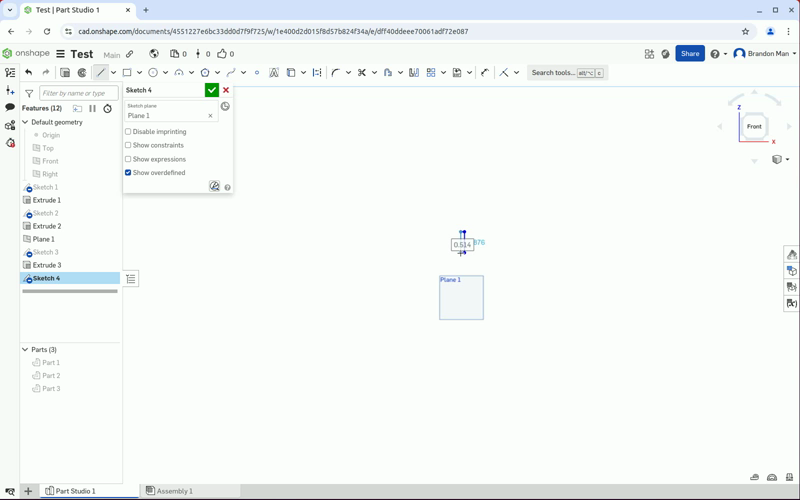
scroll(6)
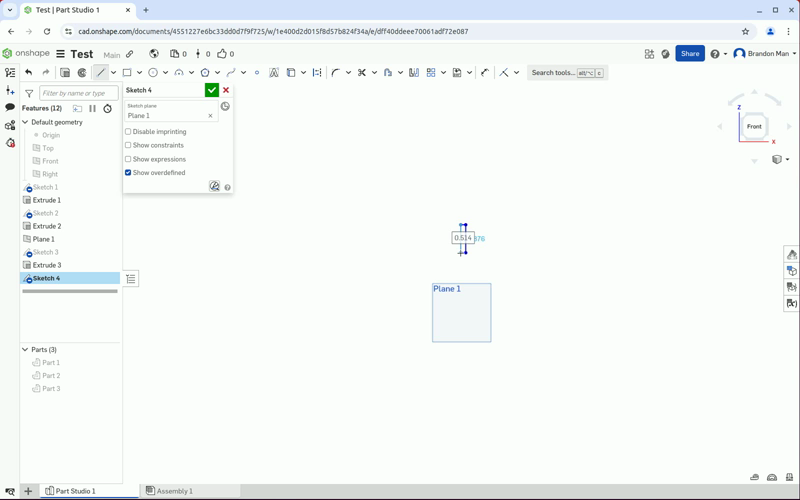
scroll(6)
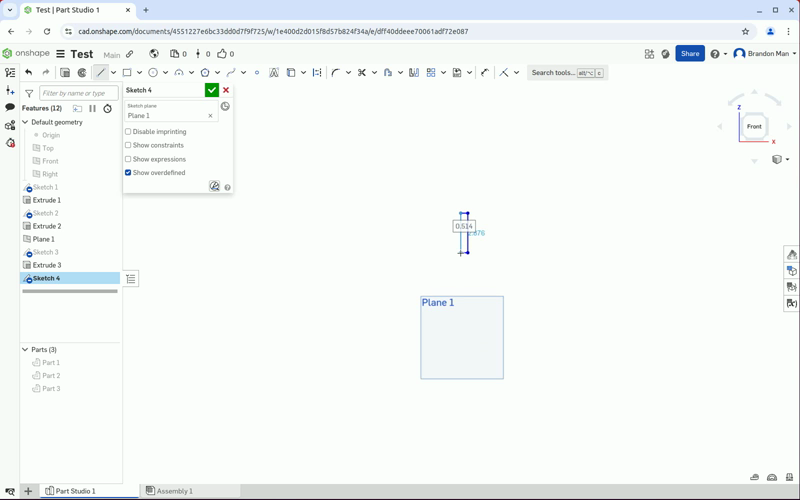
scroll(6)
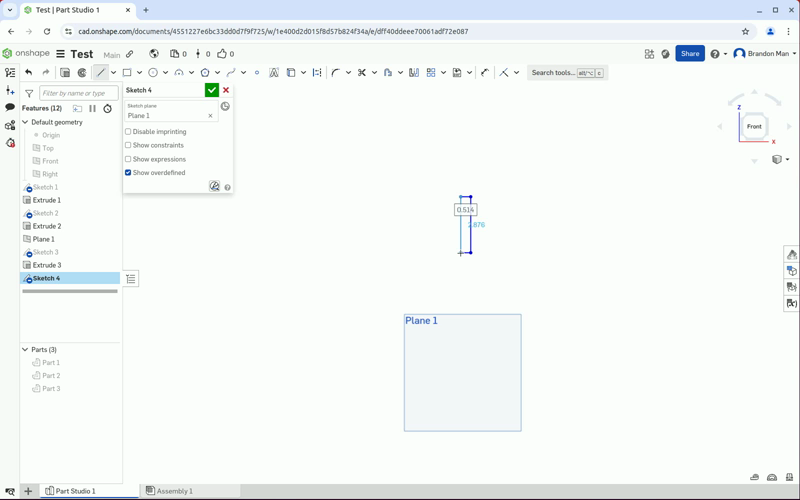
scroll(6)
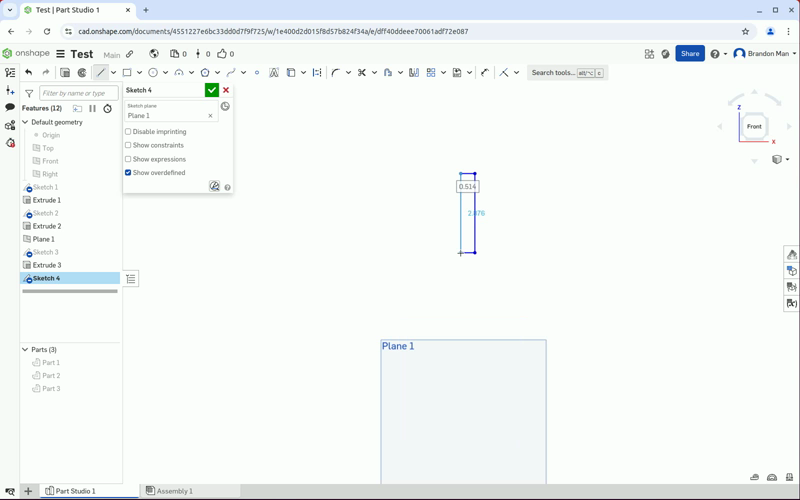
scroll(6)
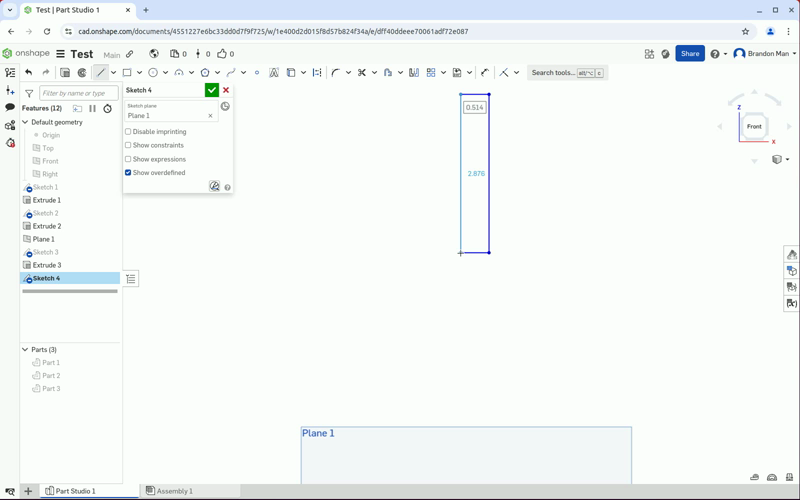
key_up(shift)
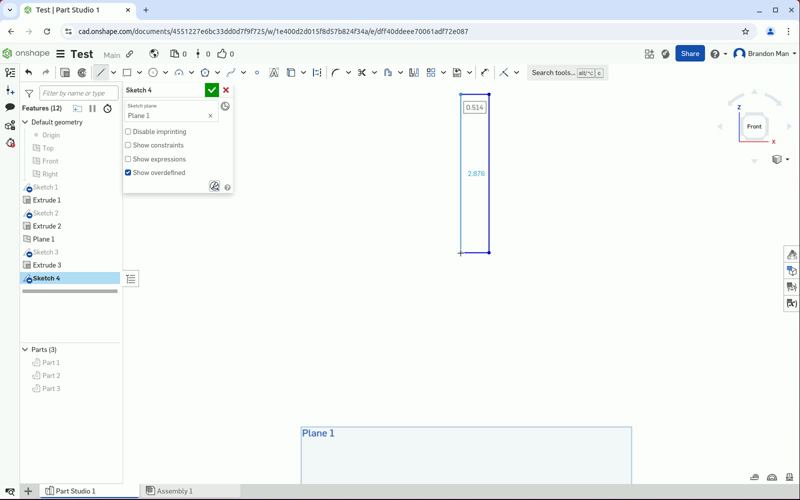
click(460, 252)
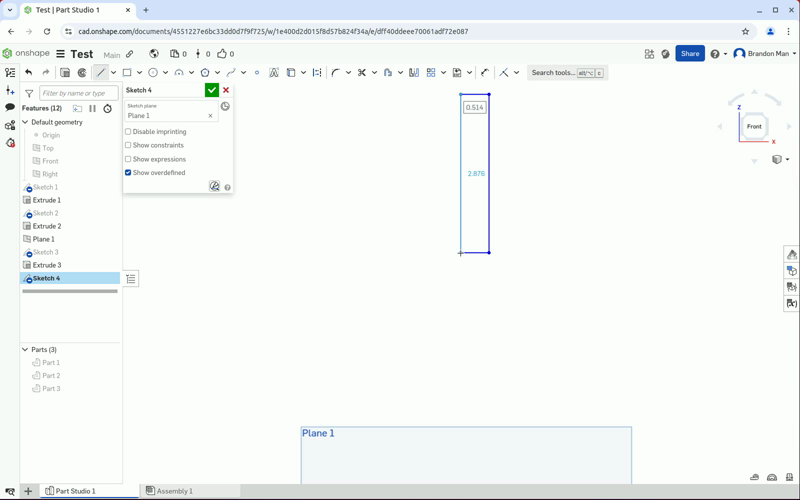
scroll(-6)
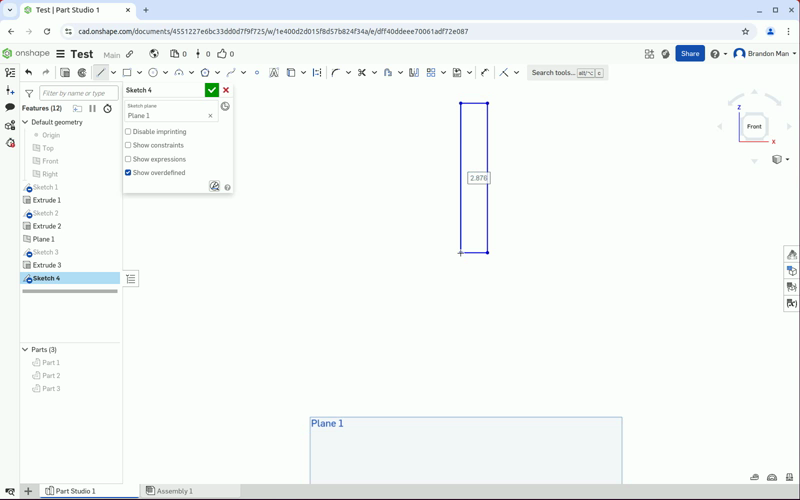
scroll(-6)
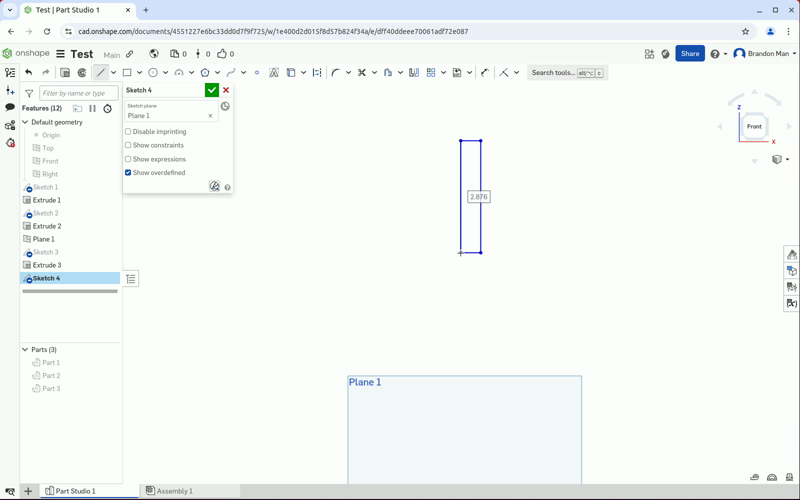
scroll(-6)
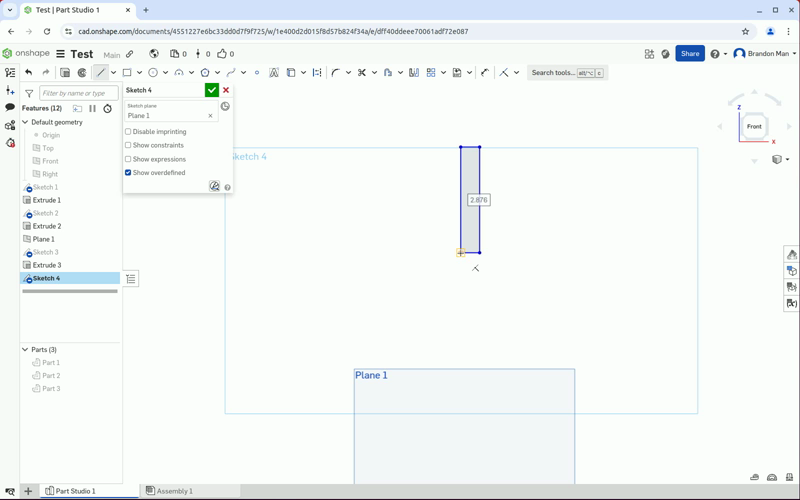
scroll(-6)
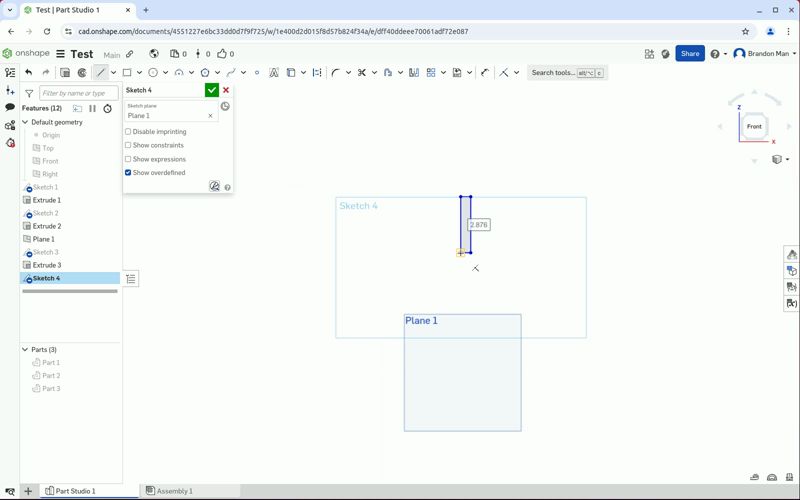
scroll(-6)
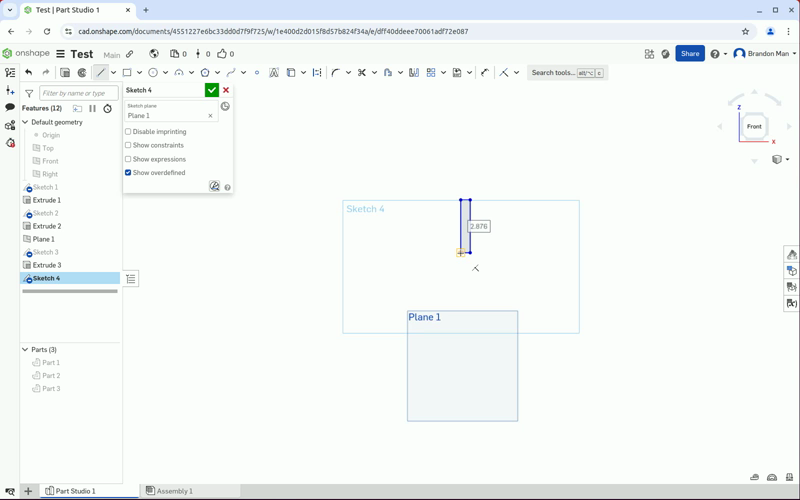
scroll(-6)
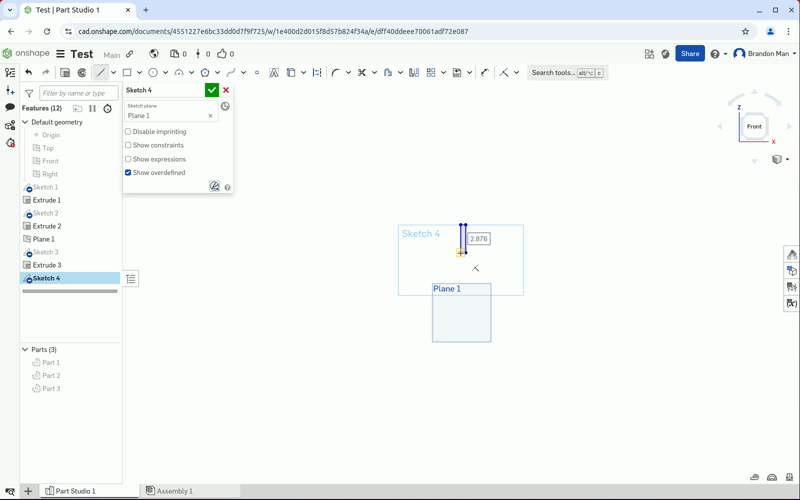
scroll(-6)
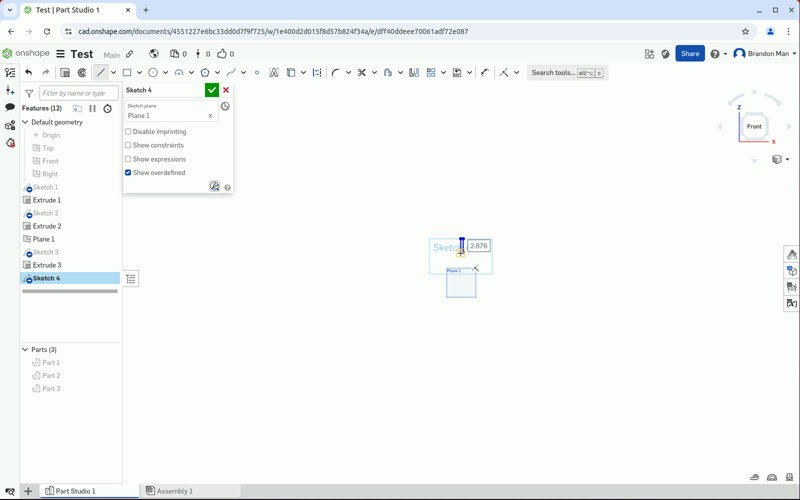
key(esc)
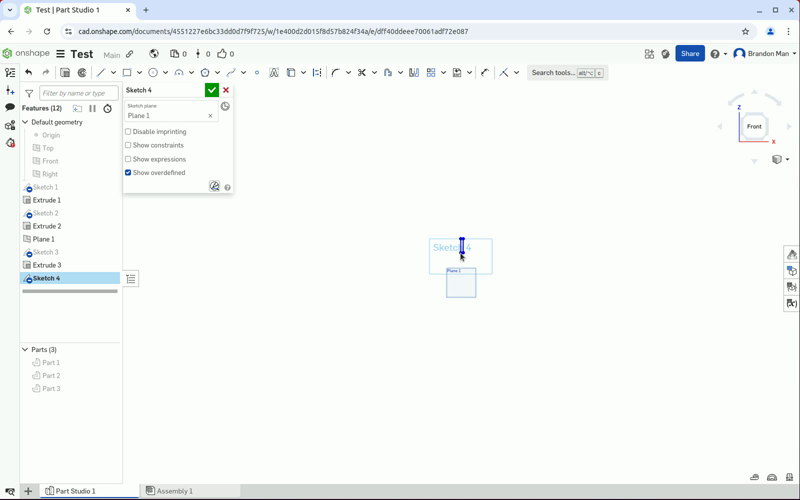
mouse_move(463, 240)
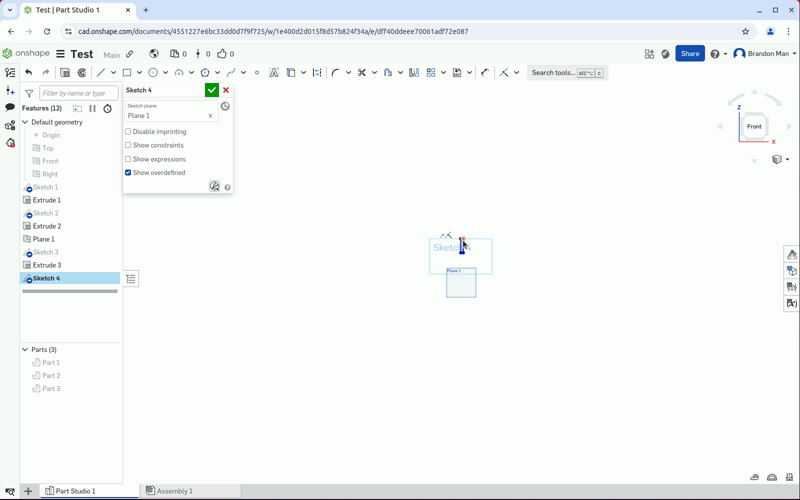
scroll(6)
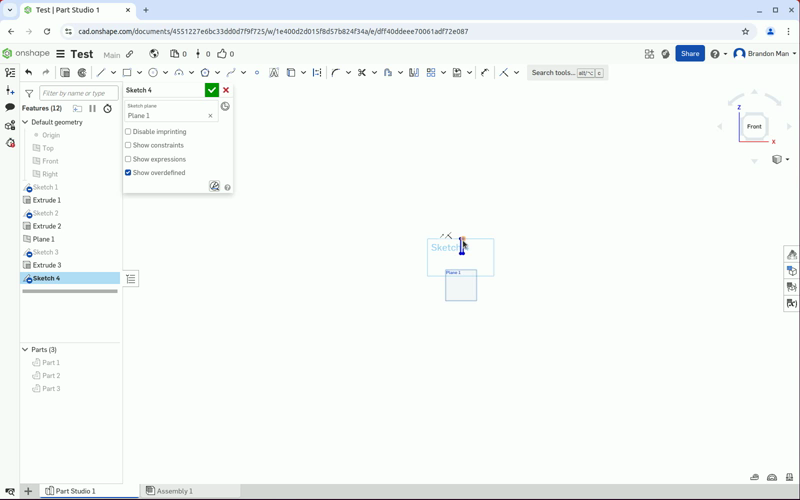
scroll(6)
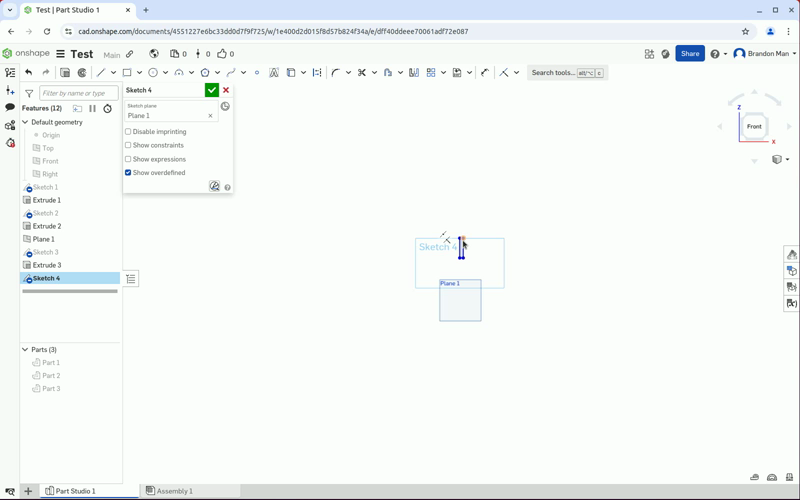
scroll(6)
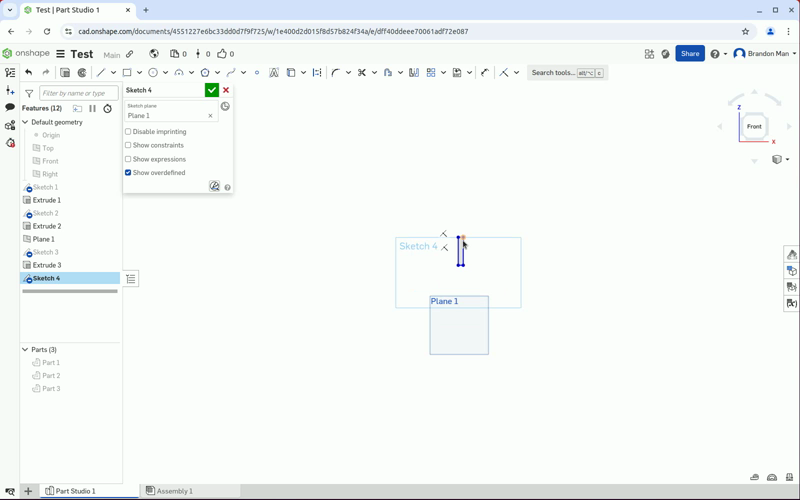
scroll(6)
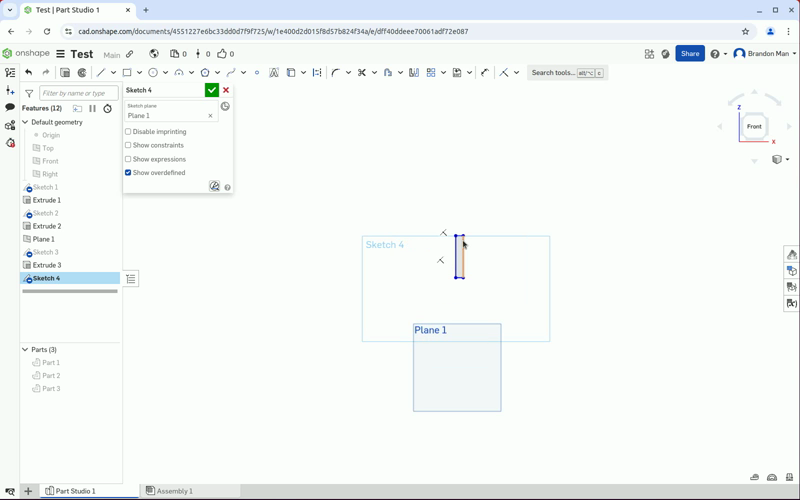
scroll(6)
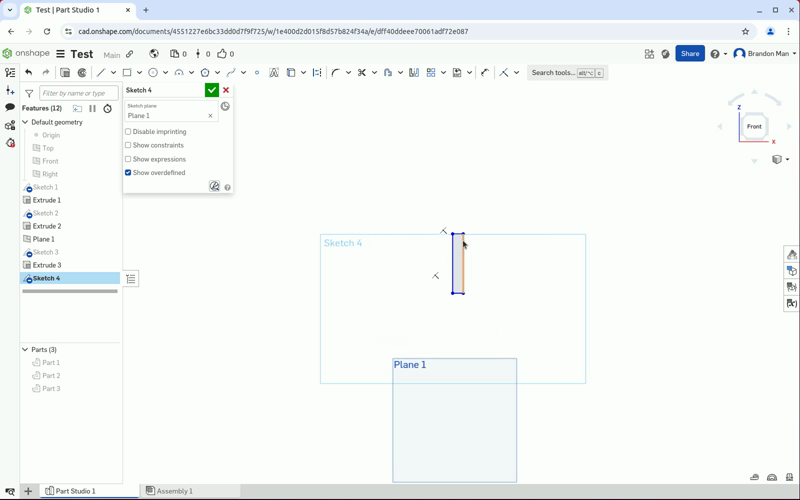
scroll(6)
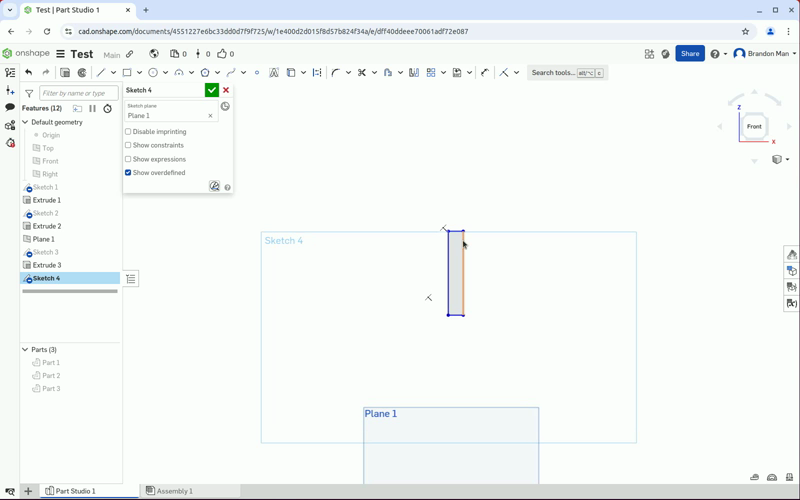
scroll(6)
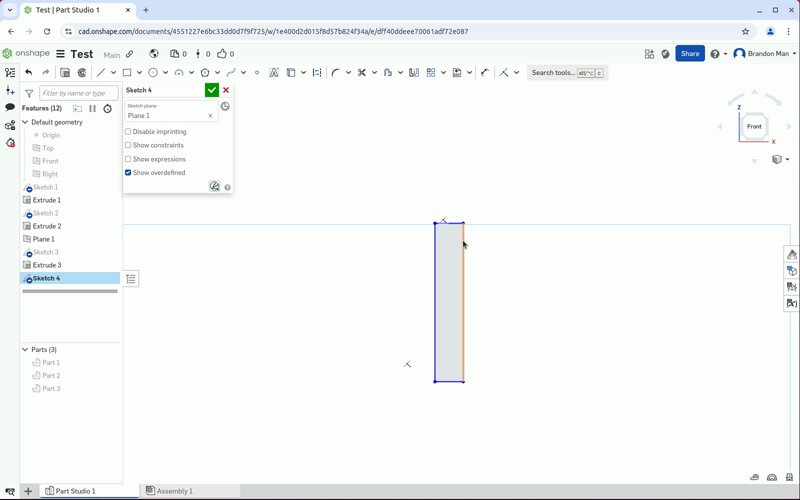
click(463, 240)
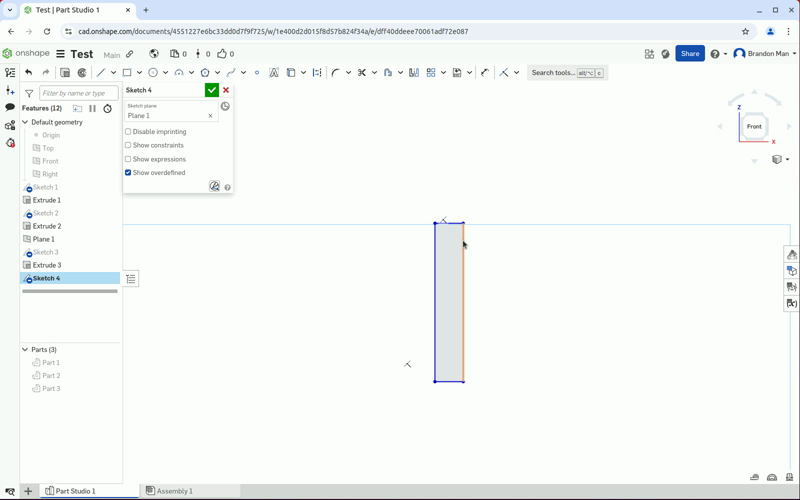
scroll(-6)
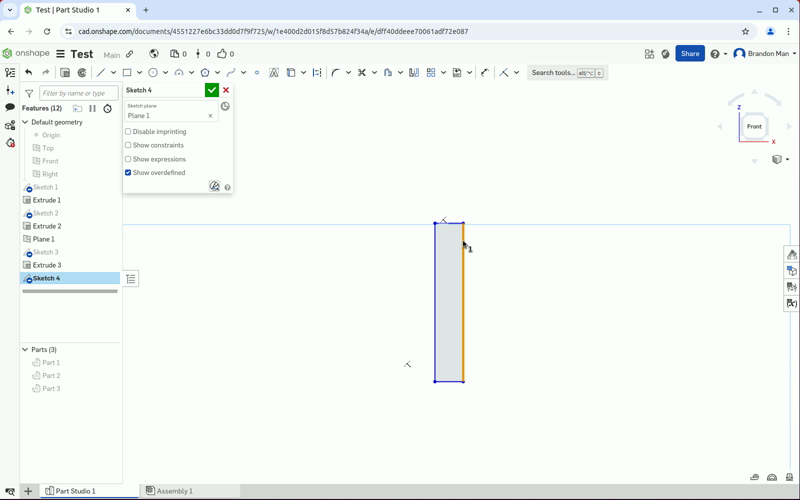
scroll(-6)
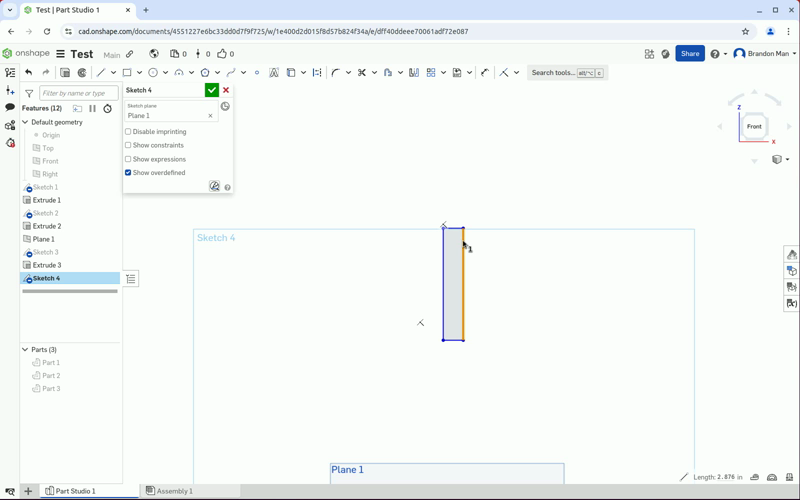
scroll(-6)
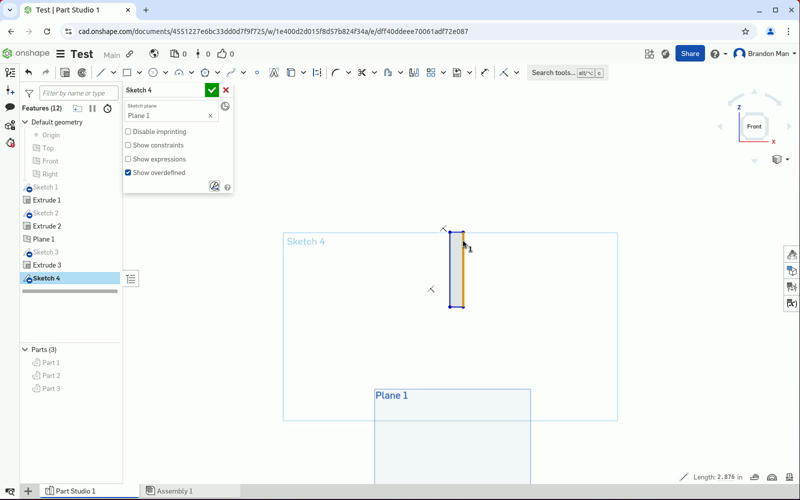
scroll(-6)
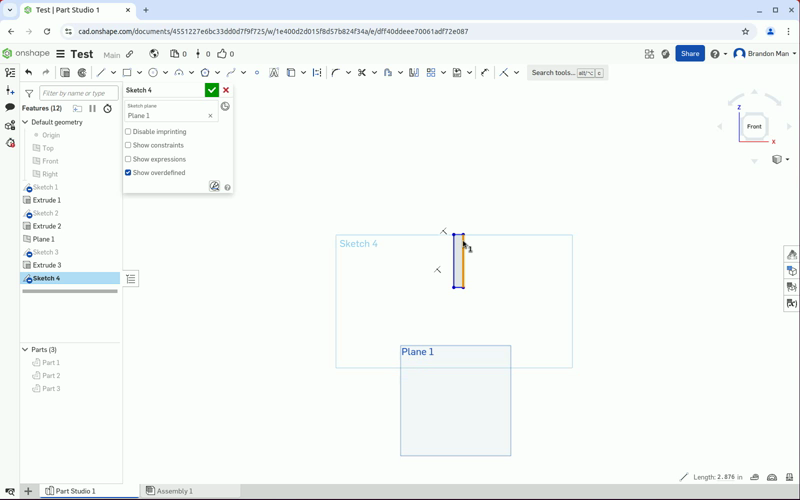
scroll(-6)
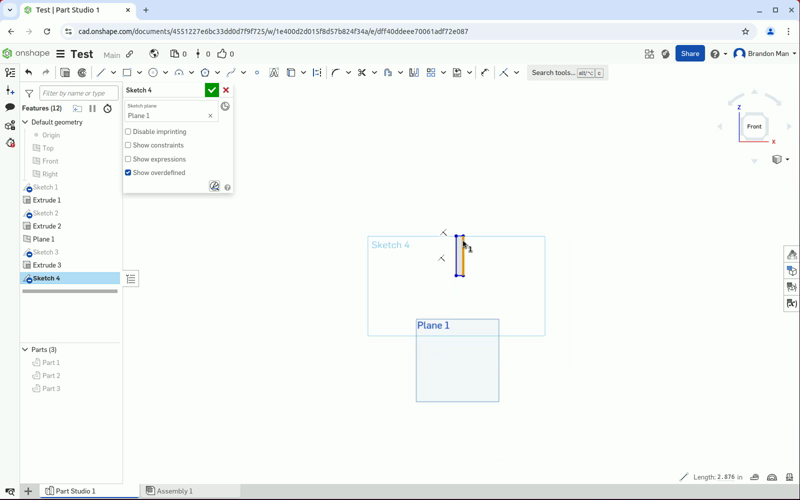
scroll(-6)
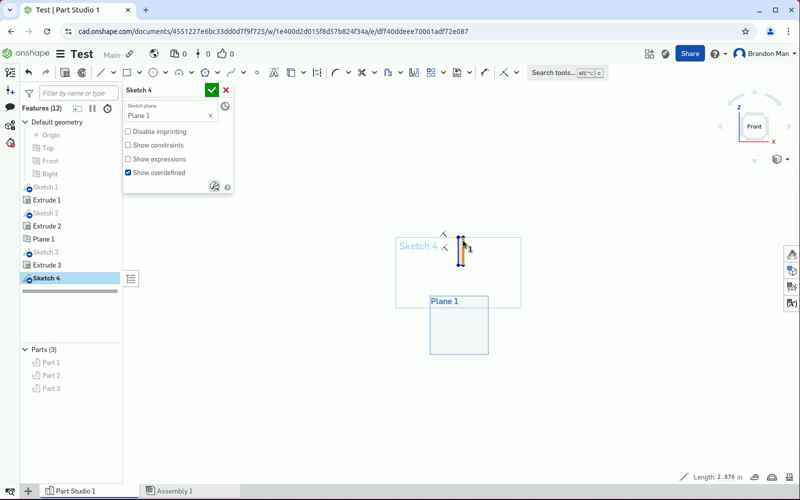
scroll(-6)
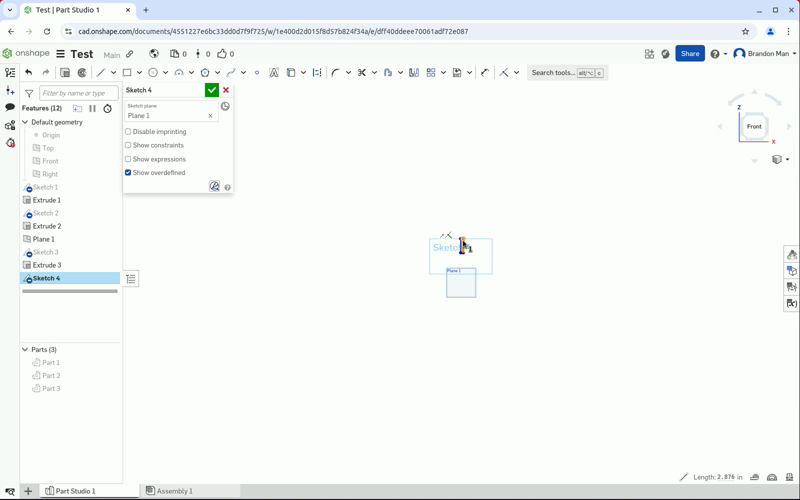
mouse_move(73, 352)
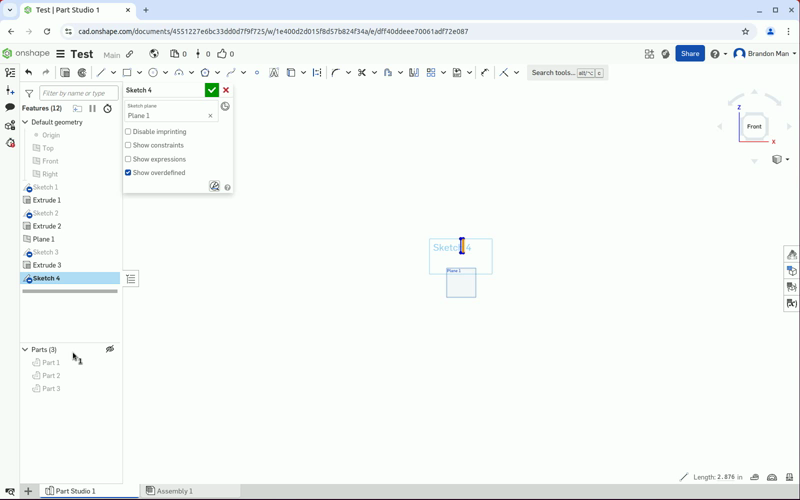
key(shift+y)
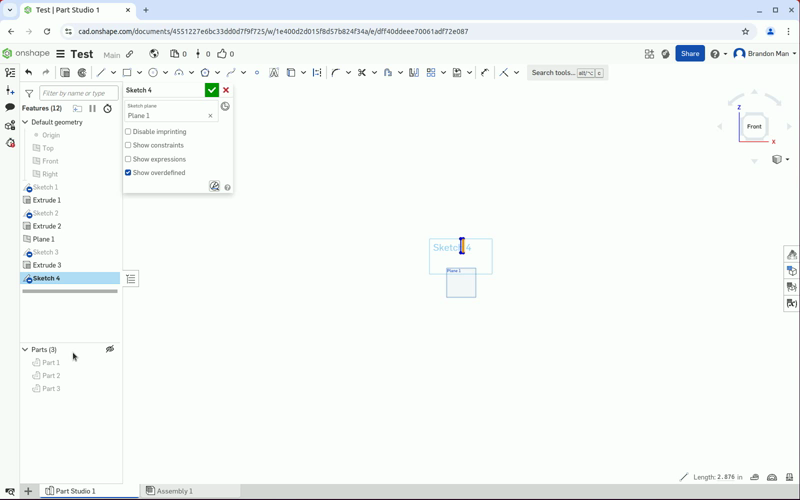
key(shift+e)
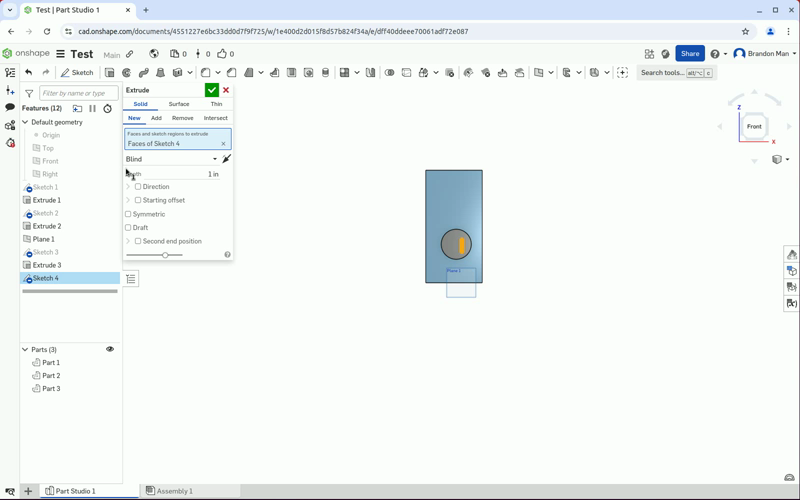
mouse_move(143, 106)
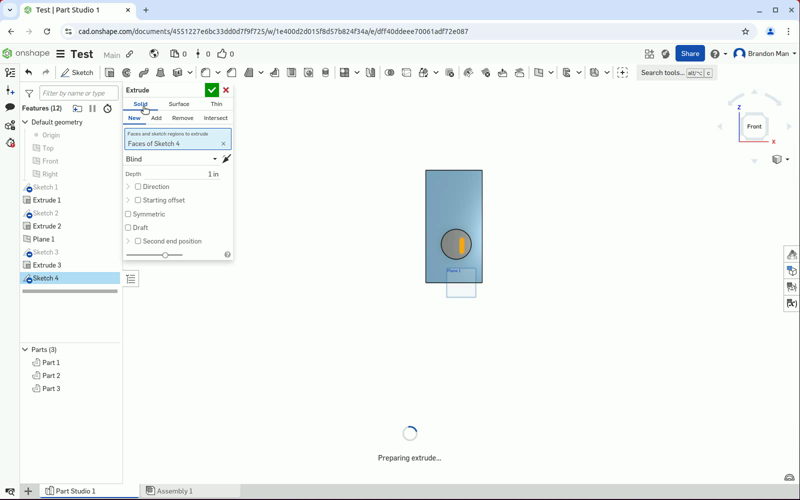
click(143, 106)
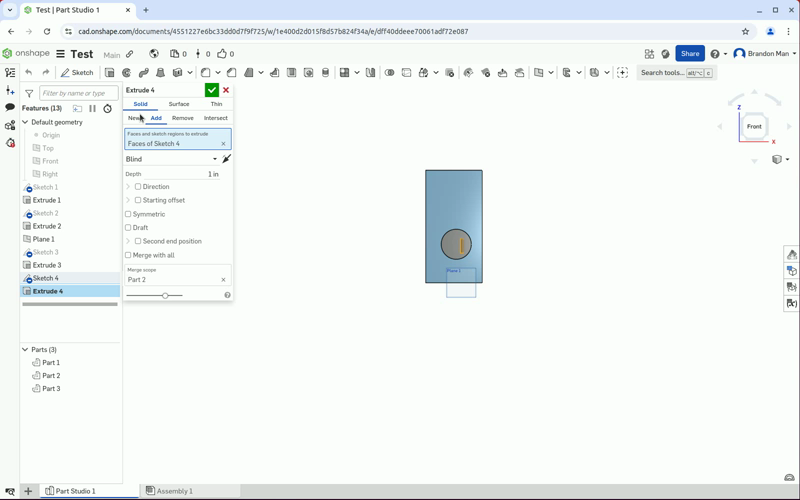
mouse_move(137, 120)
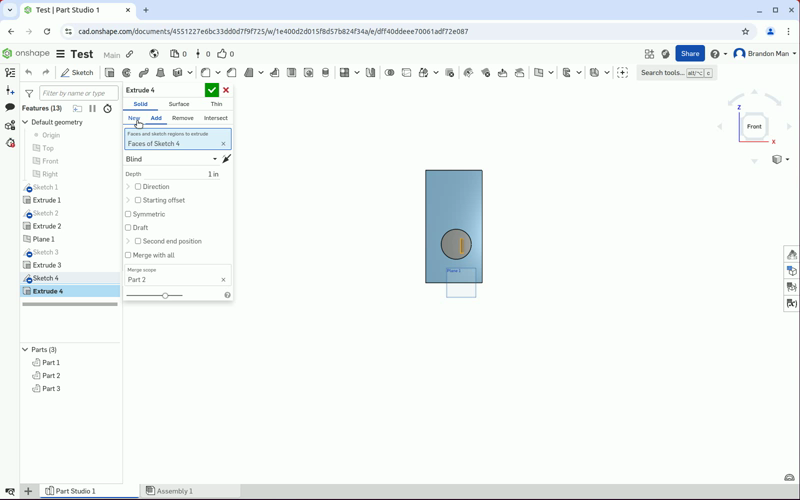
click(137, 120)
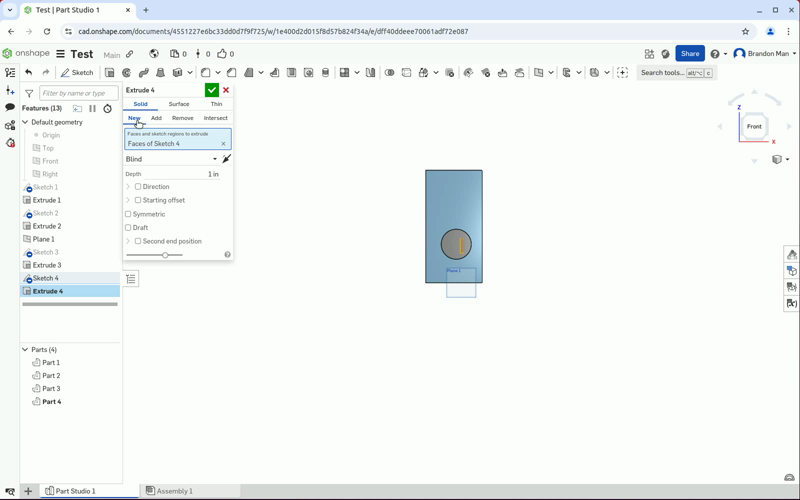
key(tab, 4)
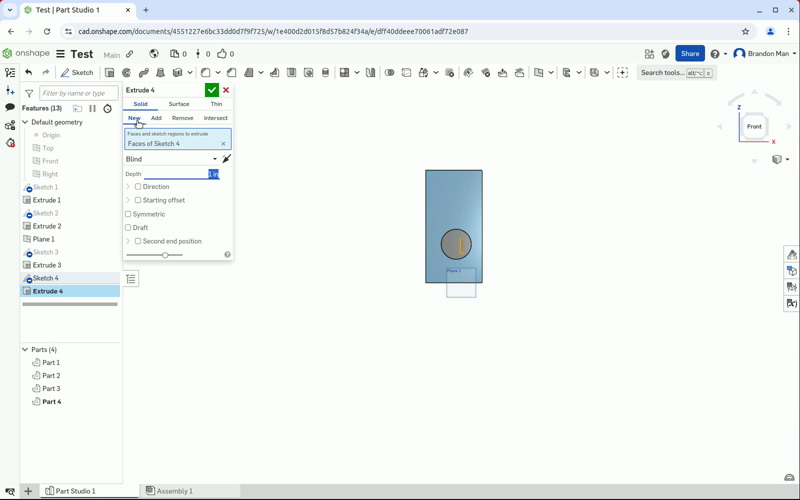
text(-0.481)
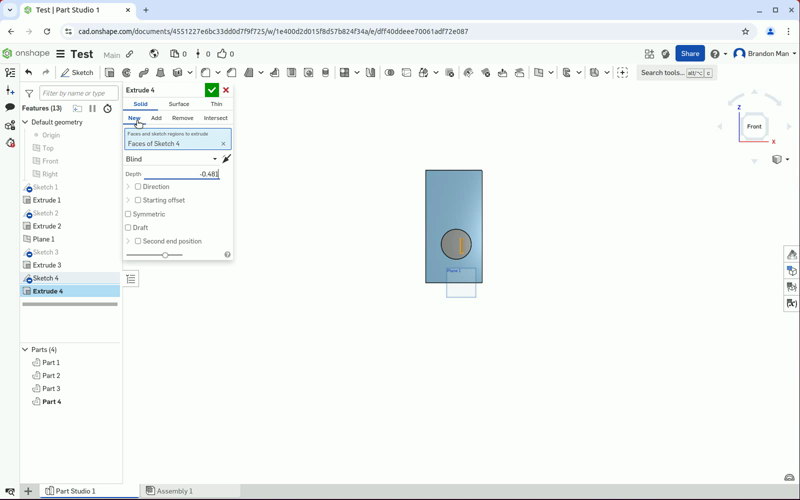
key(enter)
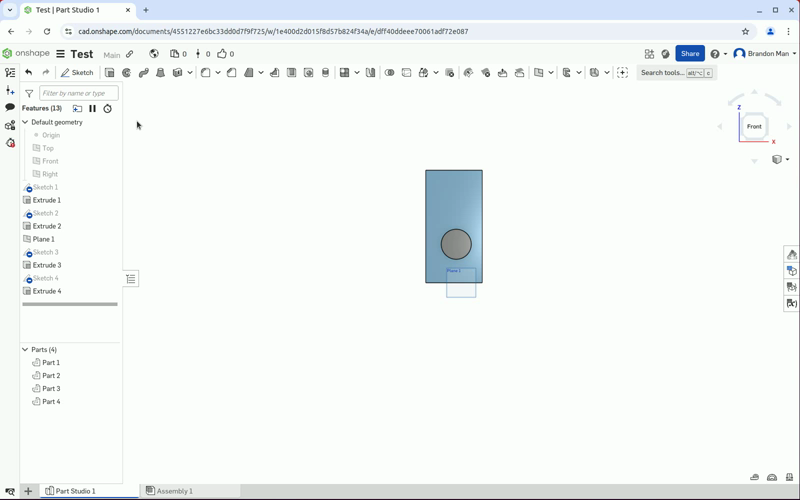
key(shift+h)
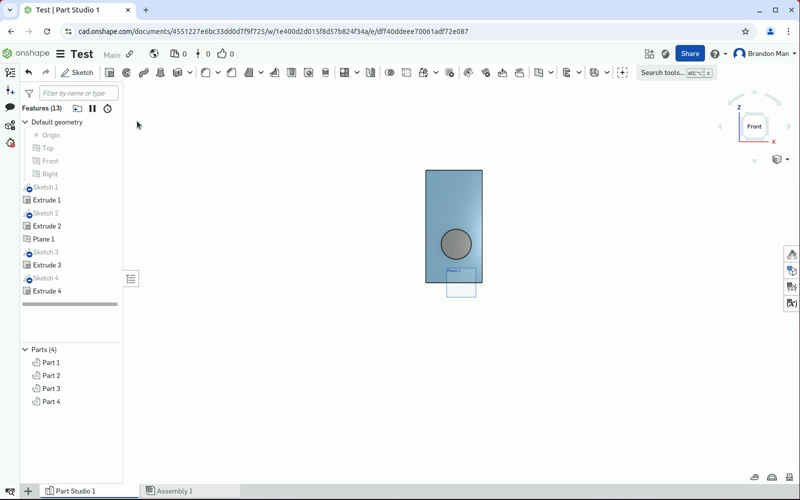
key(shift+h)
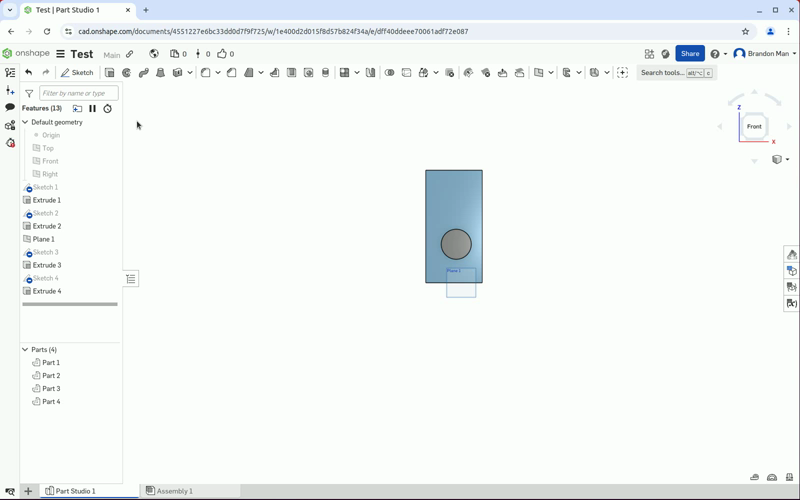
mouse_move(73, 189)
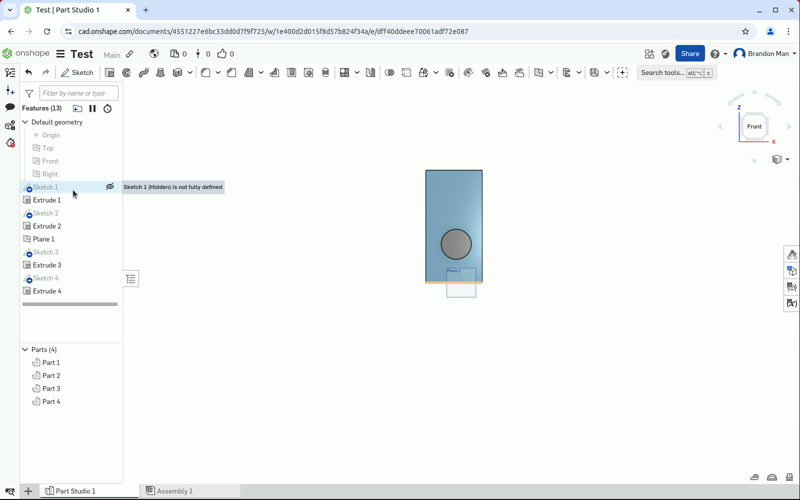
click(73, 189)
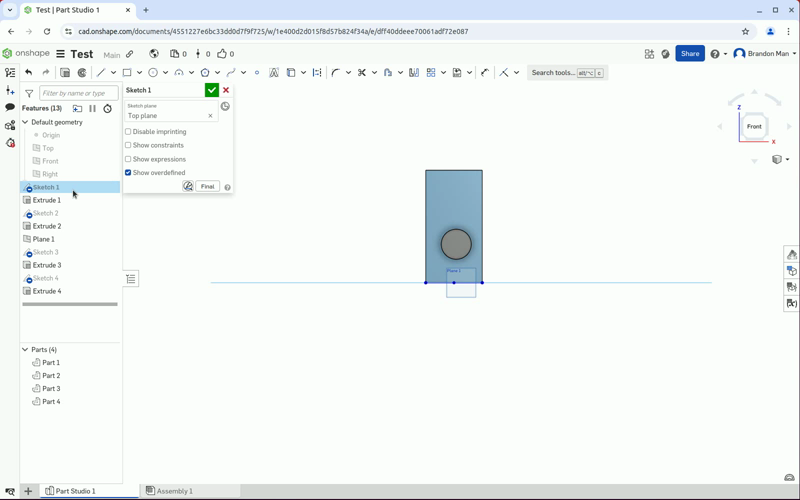
mouse_move(229, 92)
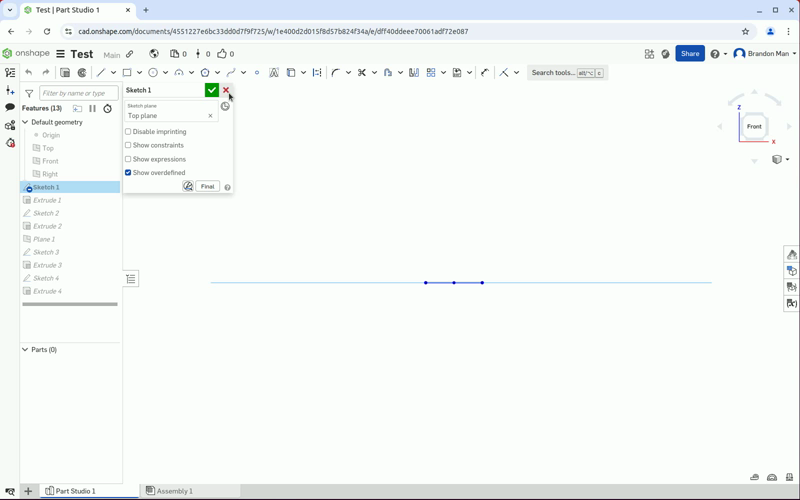
click(229, 92)
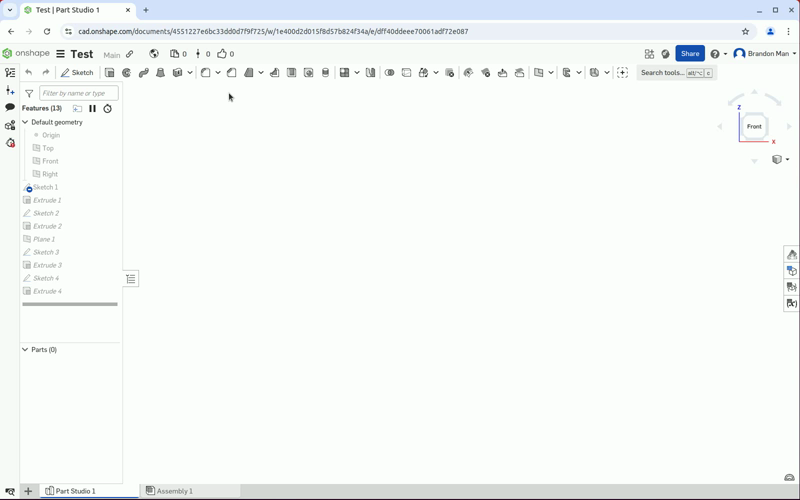
key(shift+s)
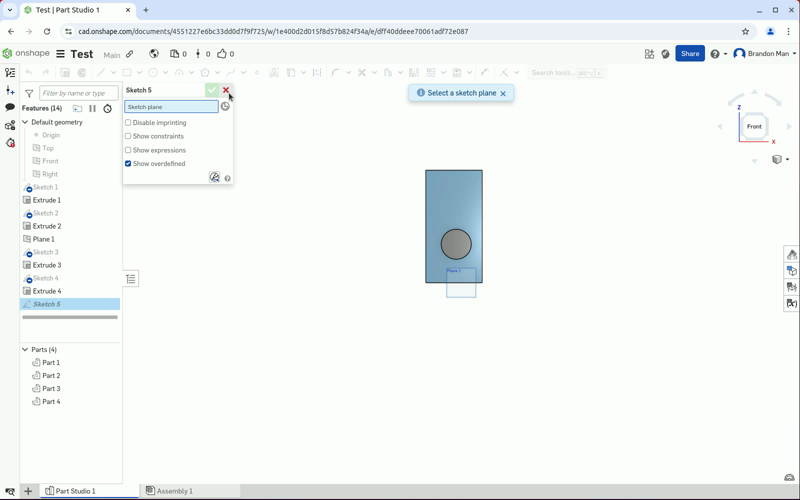
mouse_move(73, 241)
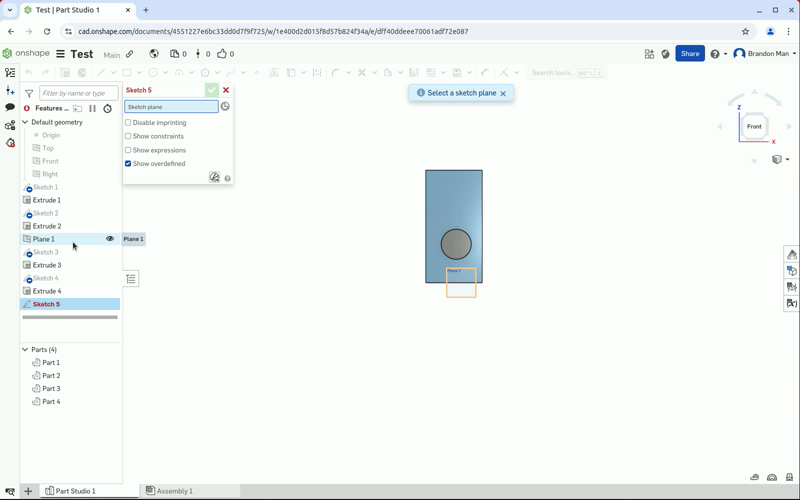
click(73, 241)
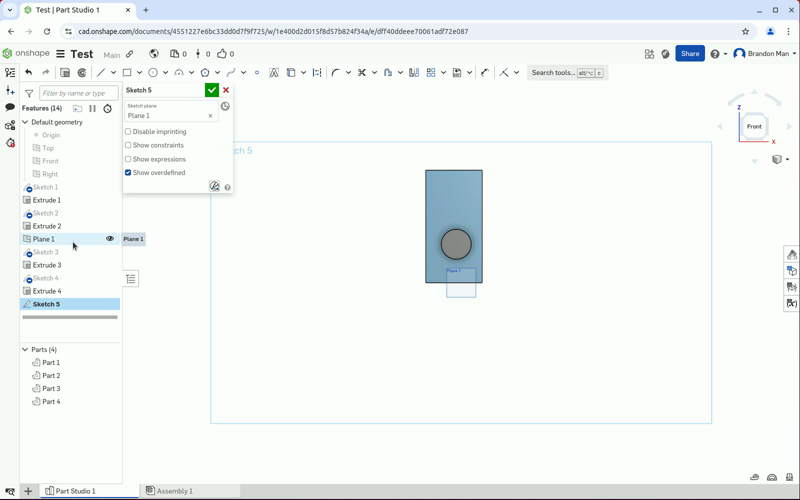
mouse_move(73, 352)
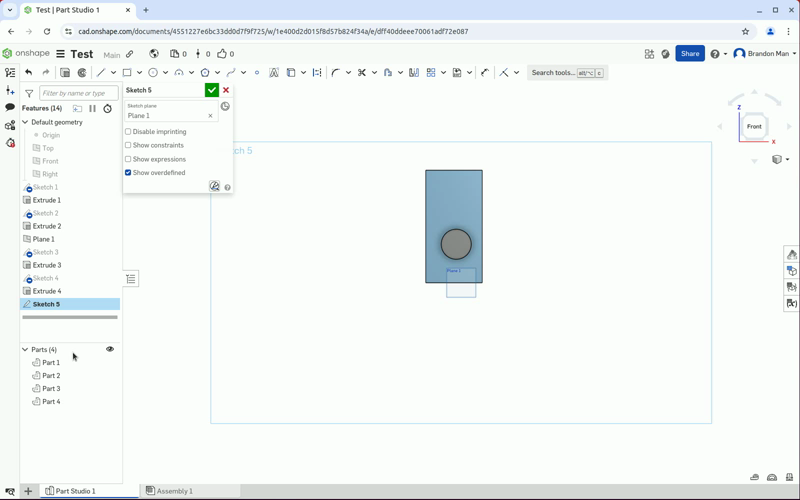
key(y)
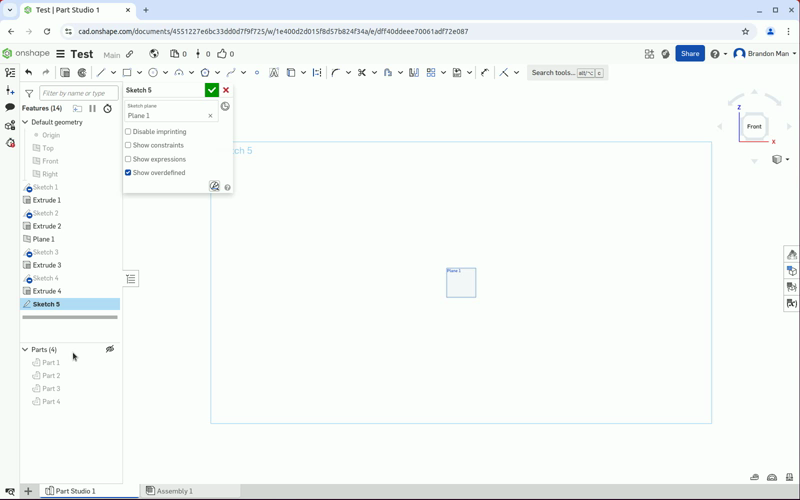
key(c)
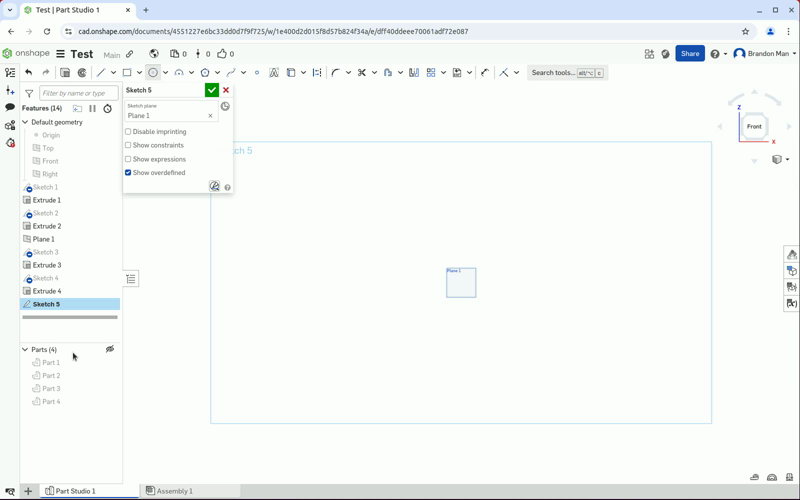
key_down(shift)
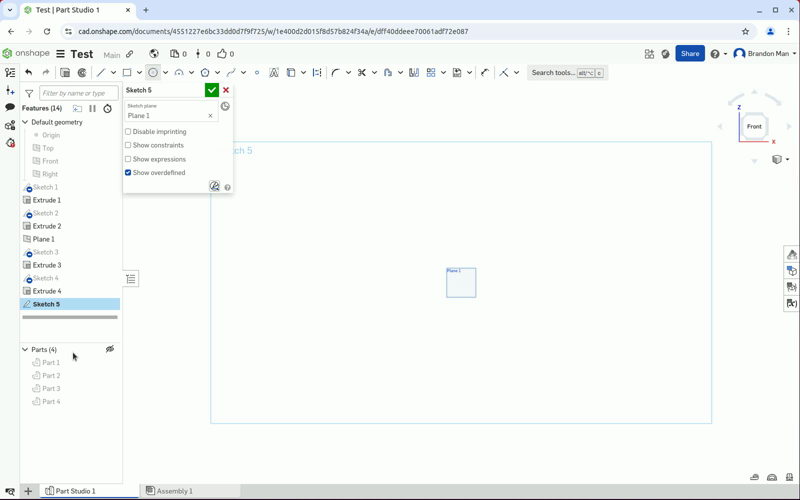
mouse_move(455, 246)
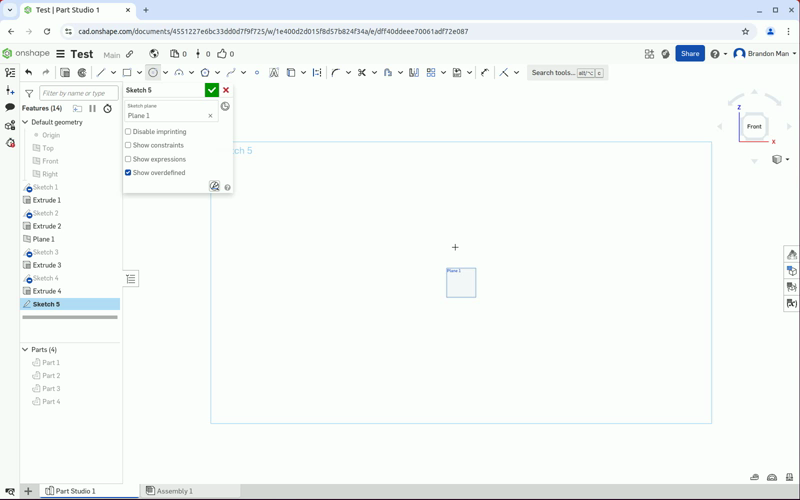
click(455, 246)
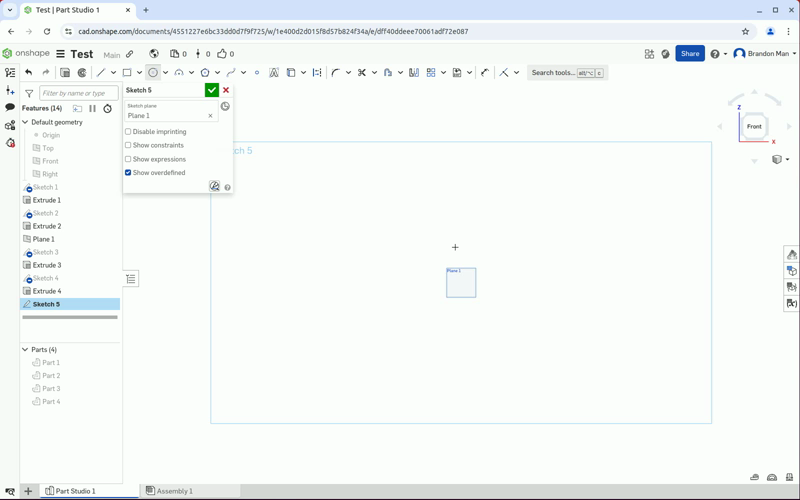
key_up(shift)
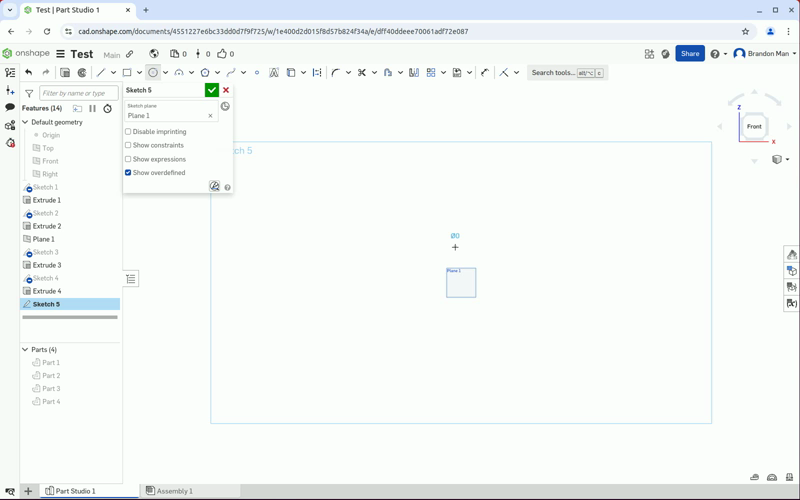
mouse_move(461, 246)
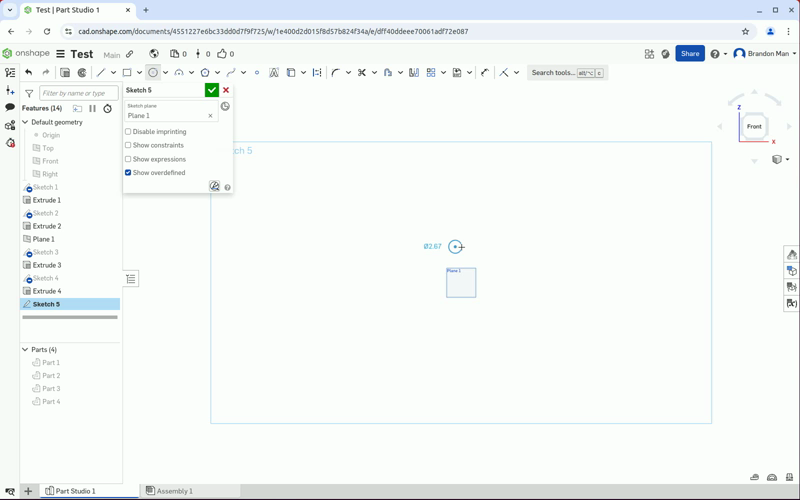
click(461, 246)
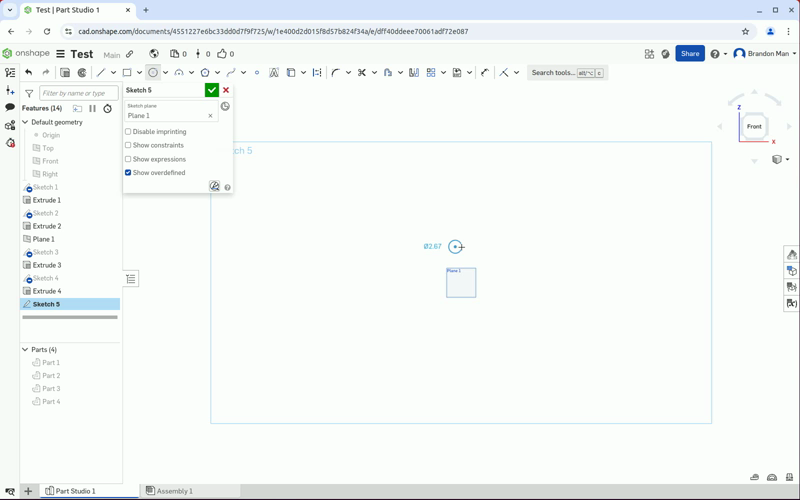
key(esc)
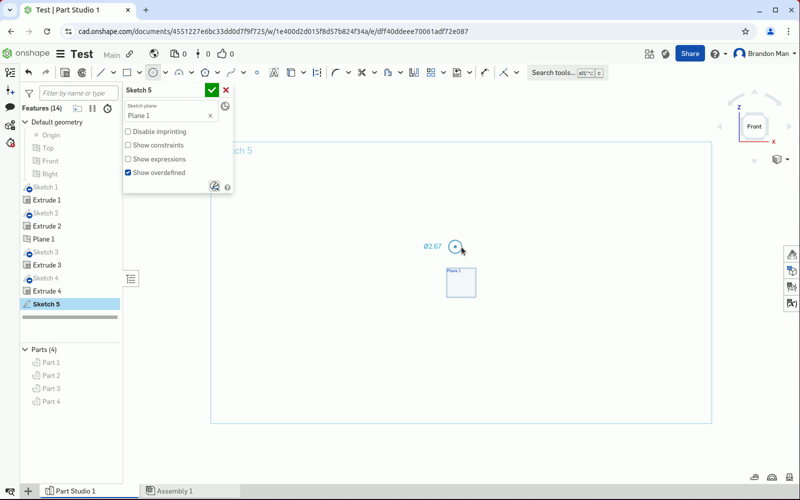
mouse_move(451, 247)
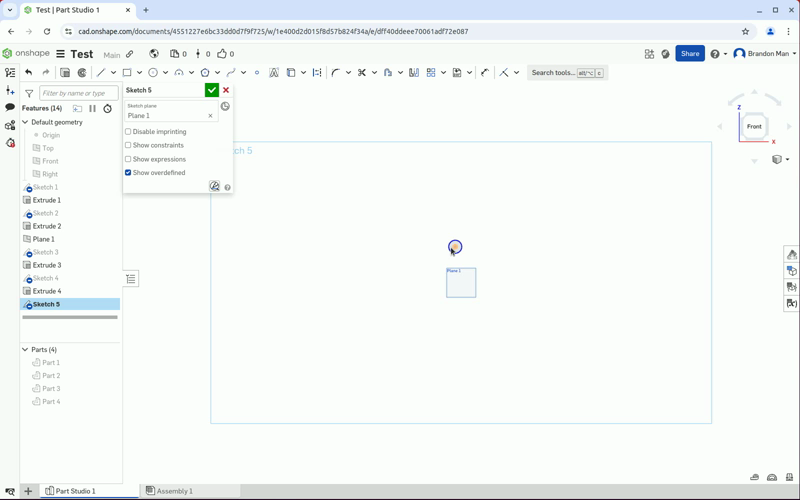
scroll(6)
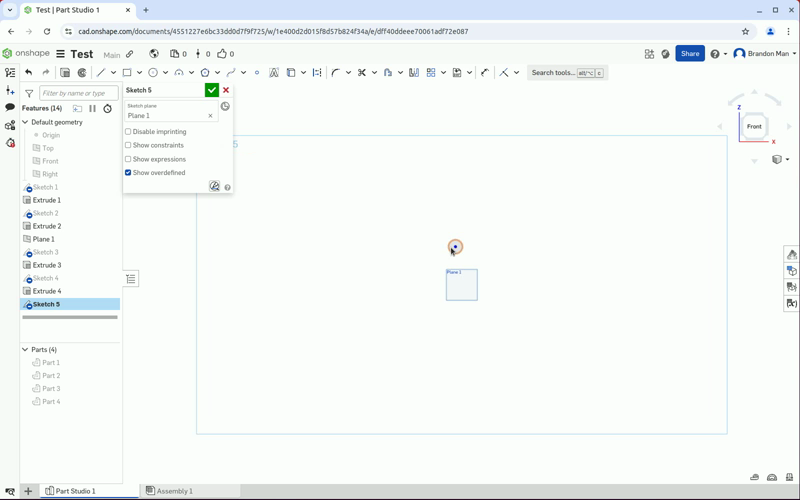
scroll(6)
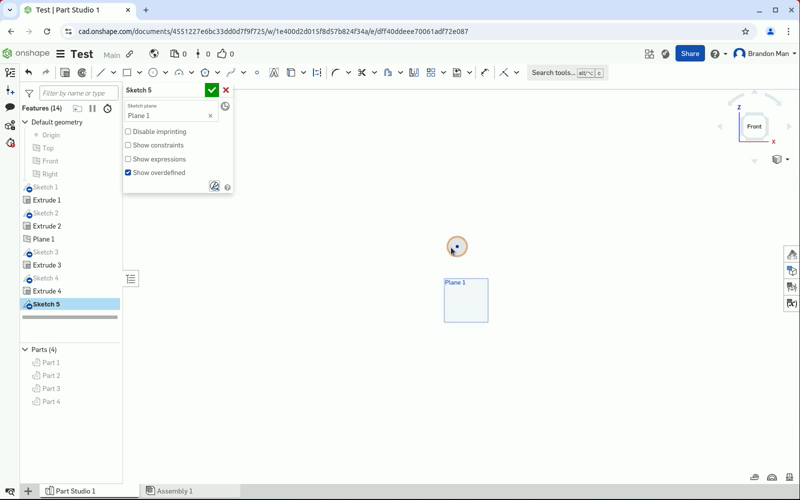
scroll(6)
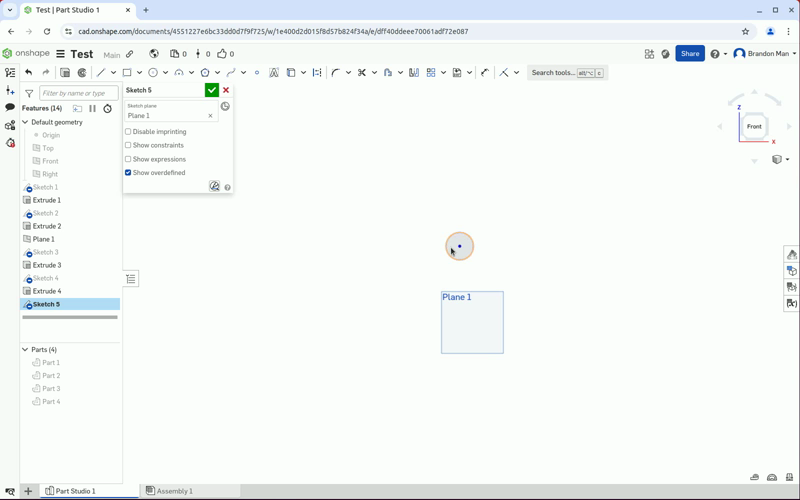
scroll(6)
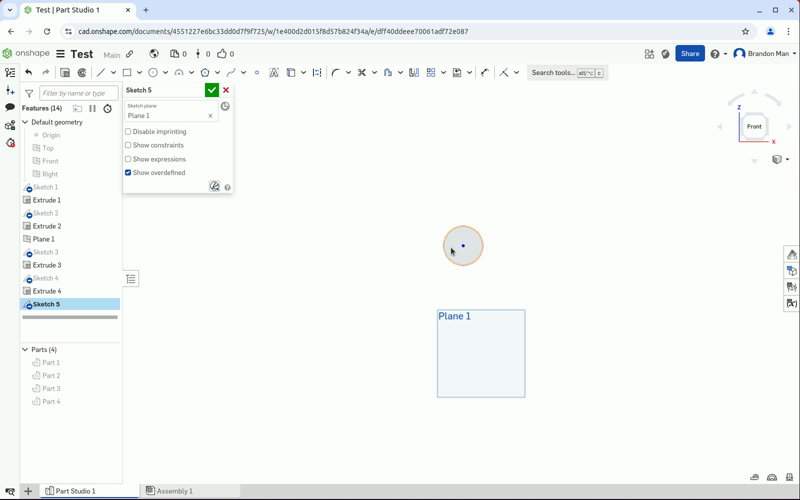
scroll(6)
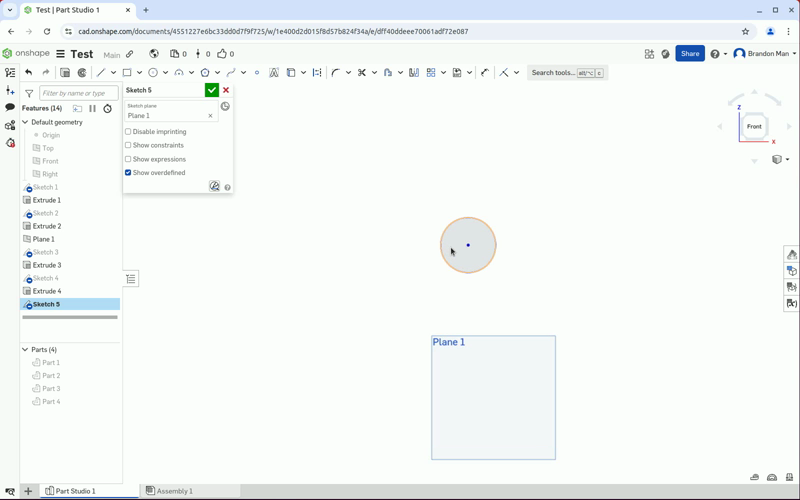
scroll(6)
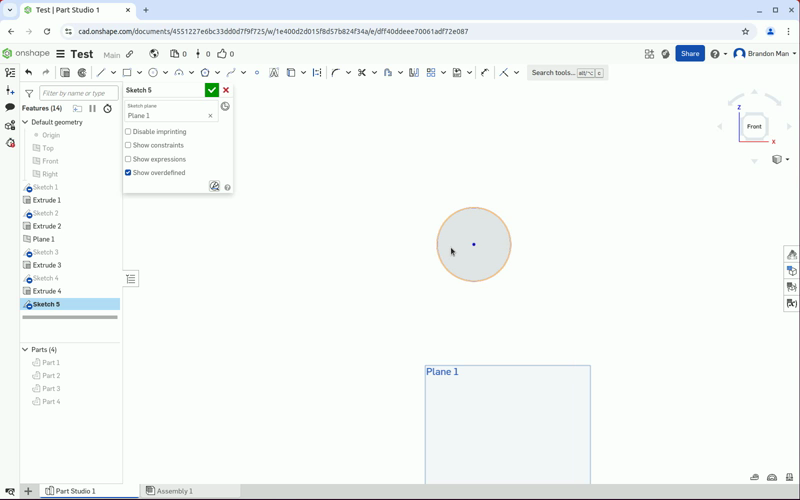
scroll(6)
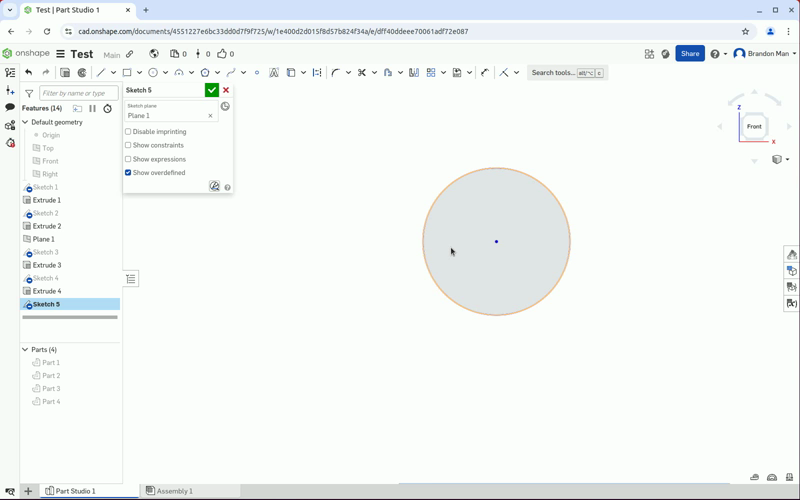
click(451, 247)
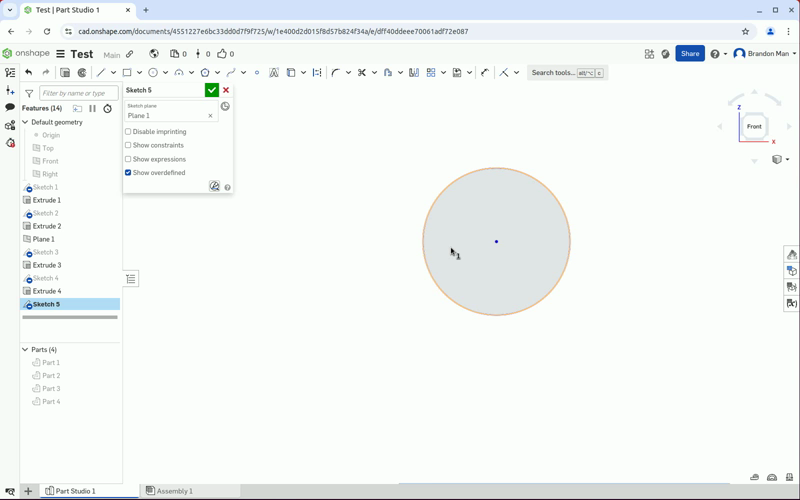
scroll(-6)
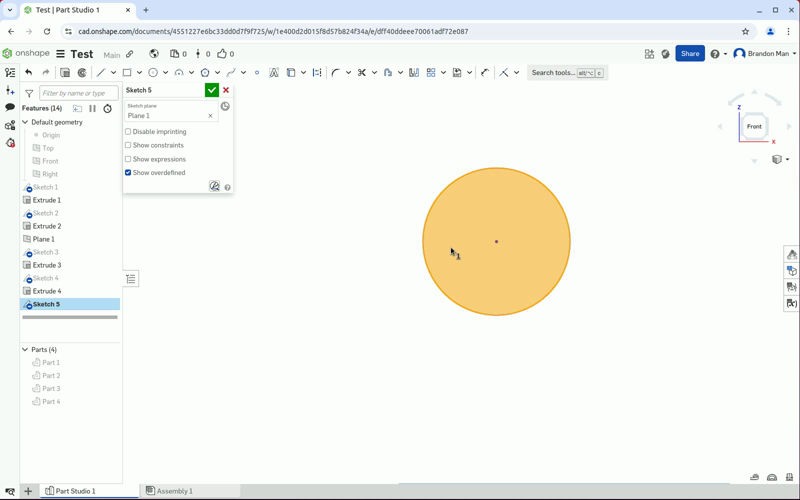
scroll(-6)
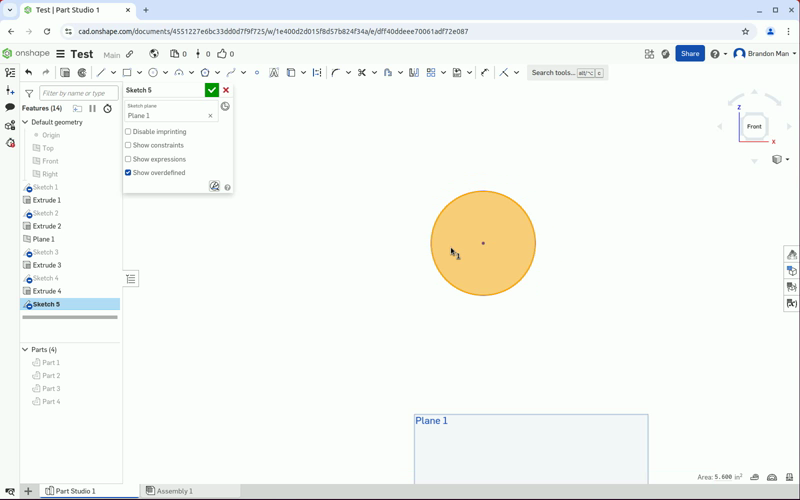
scroll(-6)
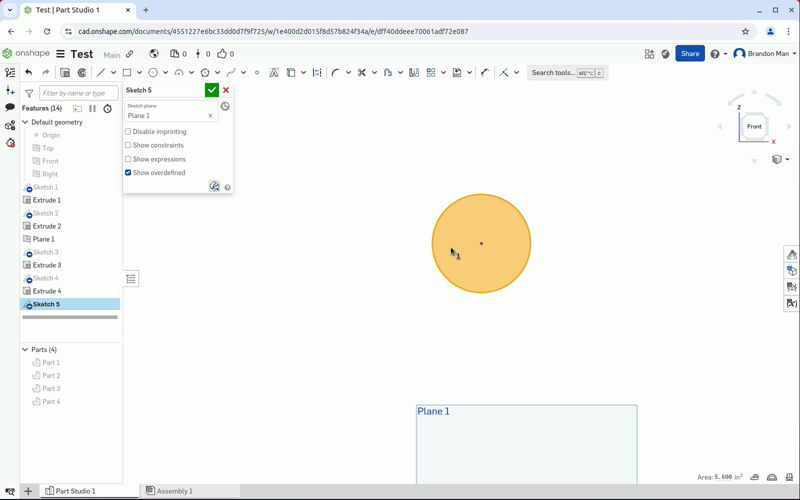
scroll(-6)
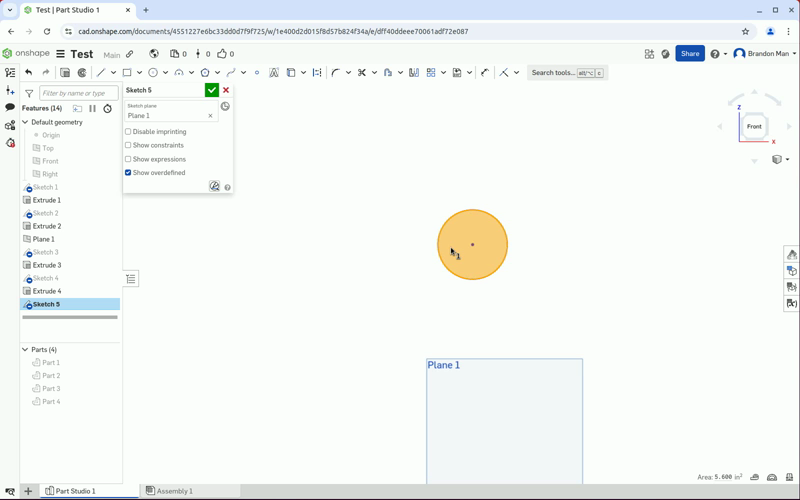
scroll(-6)
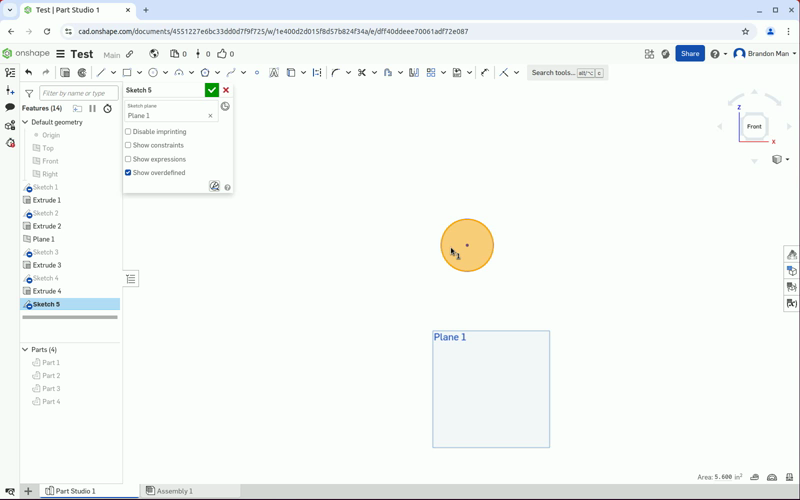
scroll(-6)
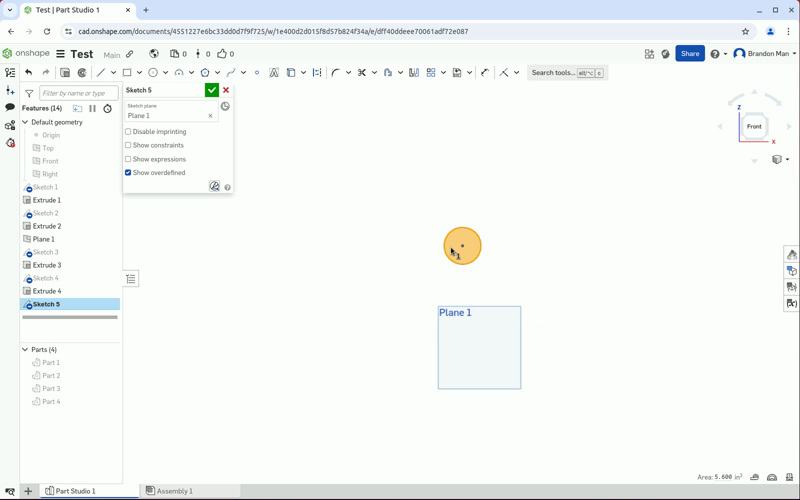
scroll(-6)
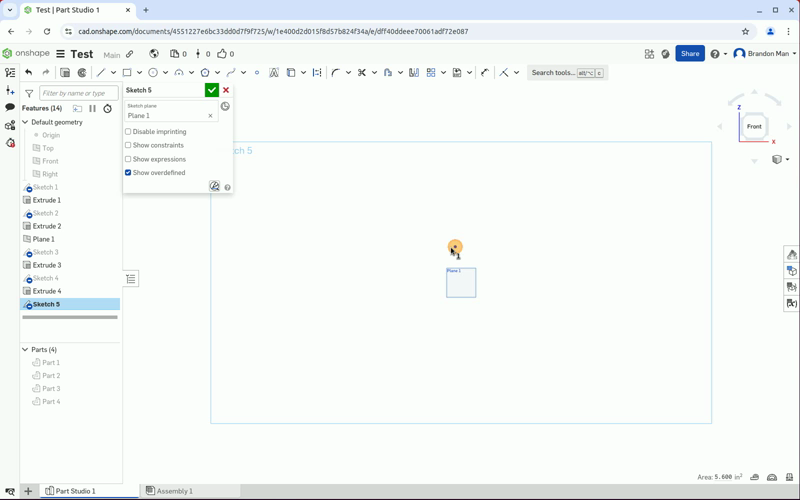
mouse_move(73, 352)
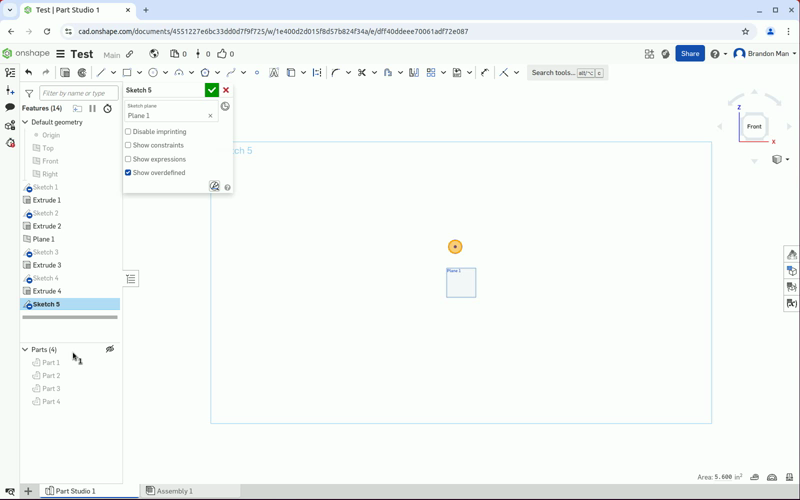
key(shift+y)
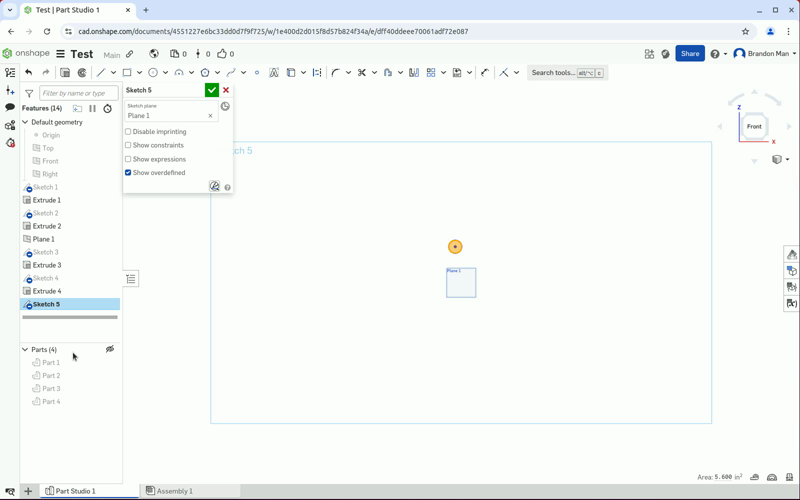
key(shift+e)
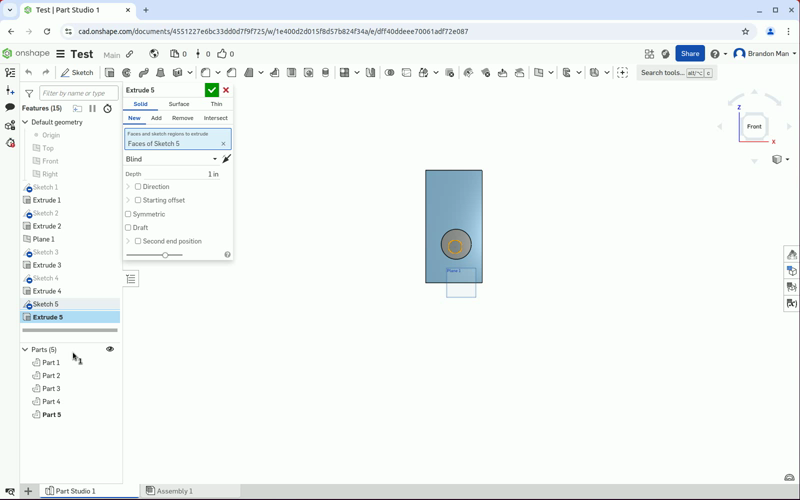
mouse_move(143, 106)
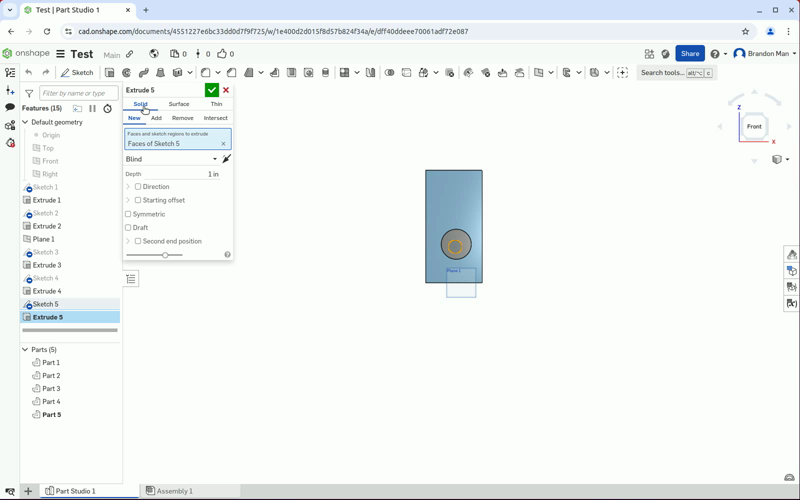
click(143, 106)
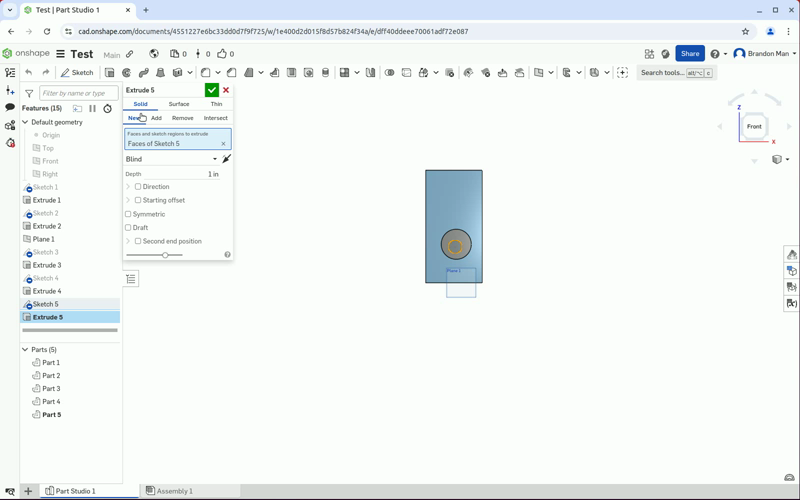
mouse_move(137, 120)
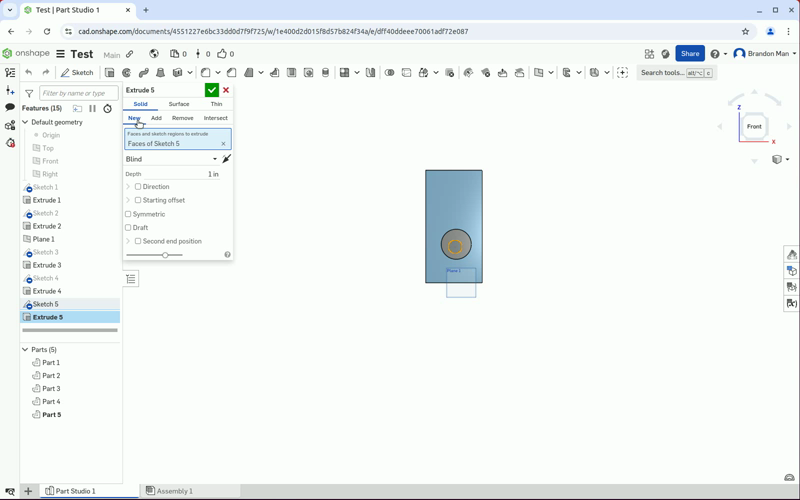
click(137, 120)
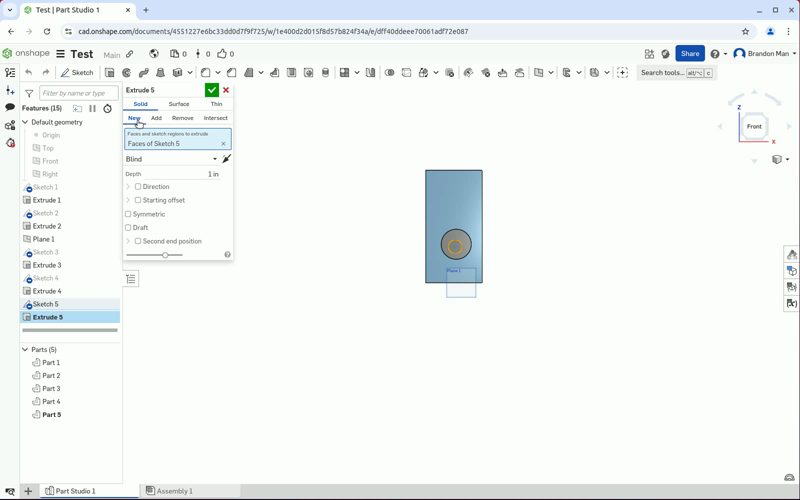
key(tab, 4)
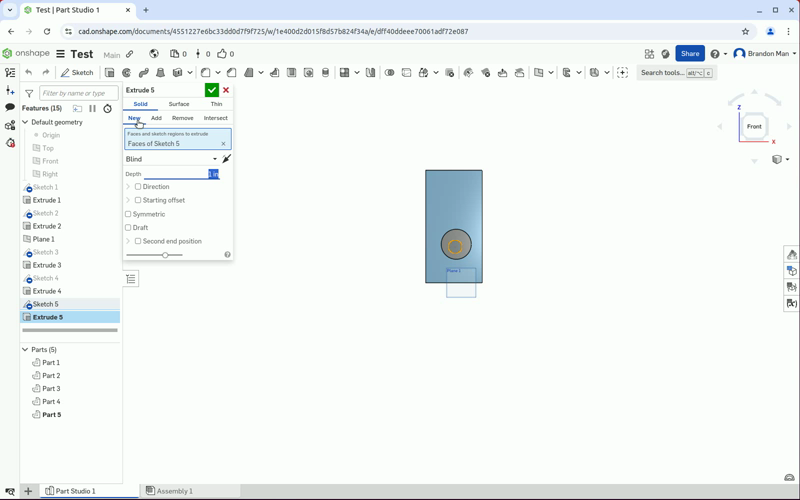
text(0.722)
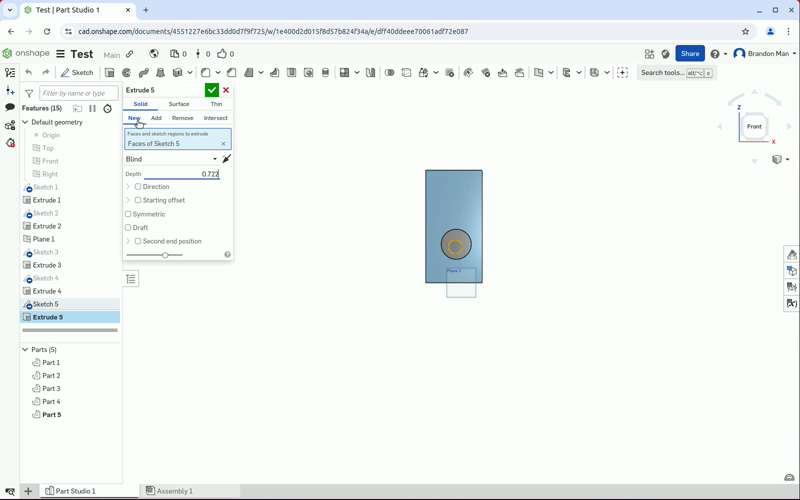
key(enter)
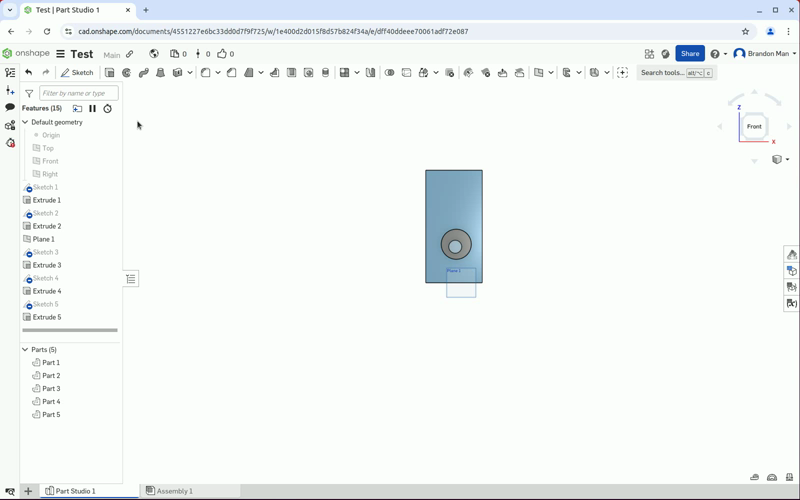
key(shift+h)
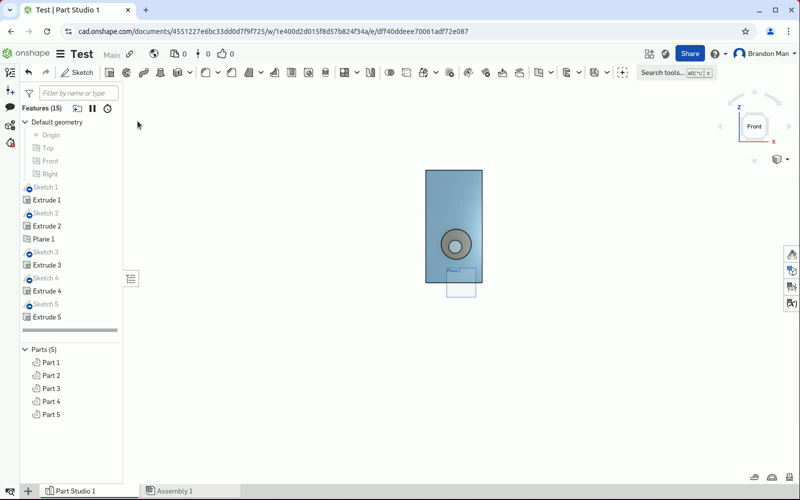
key(shift+h)
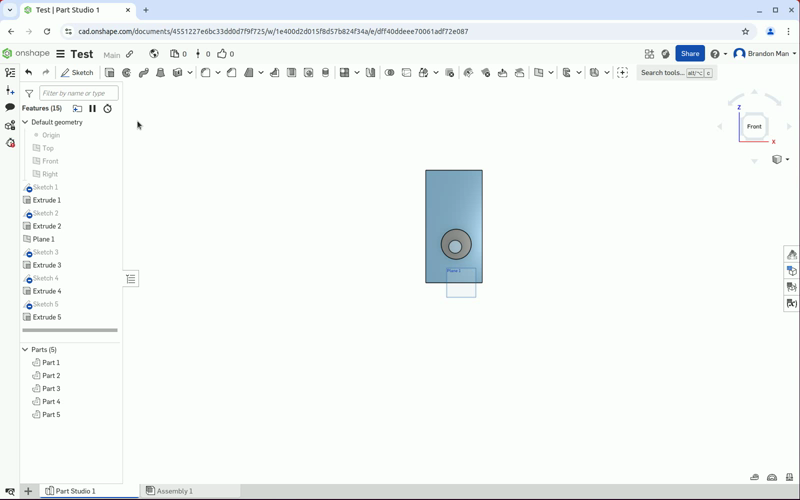
mouse_move(73, 189)
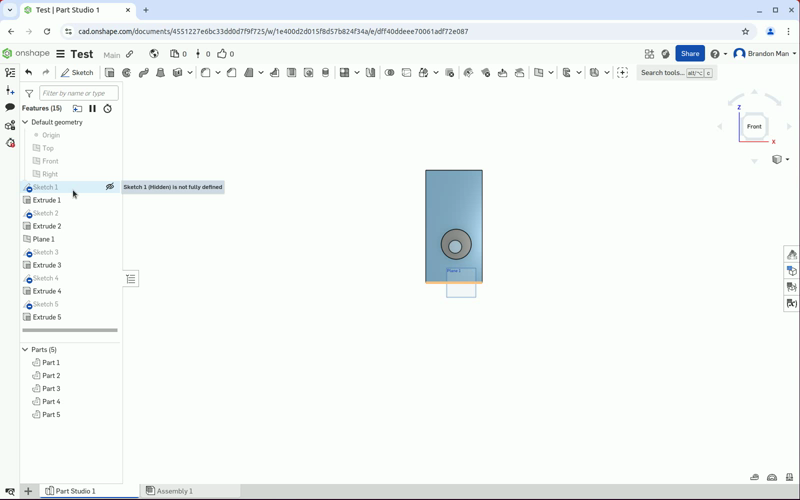
click(73, 189)
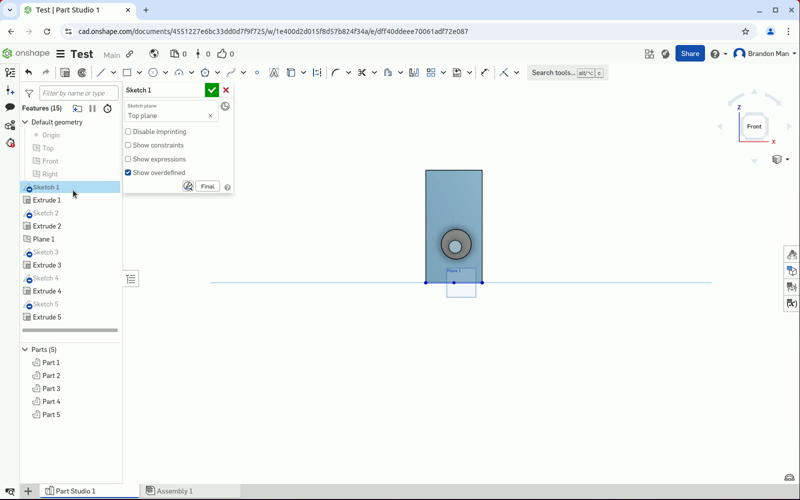
mouse_move(229, 92)
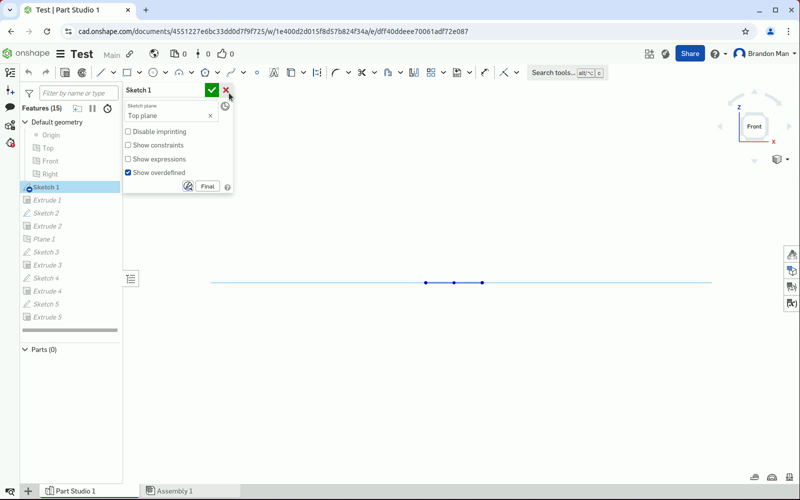
click(229, 92)
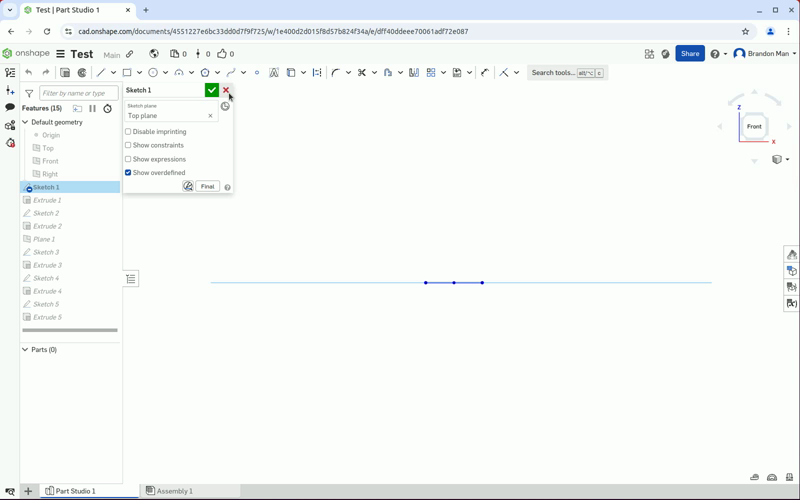
key(shift+s)
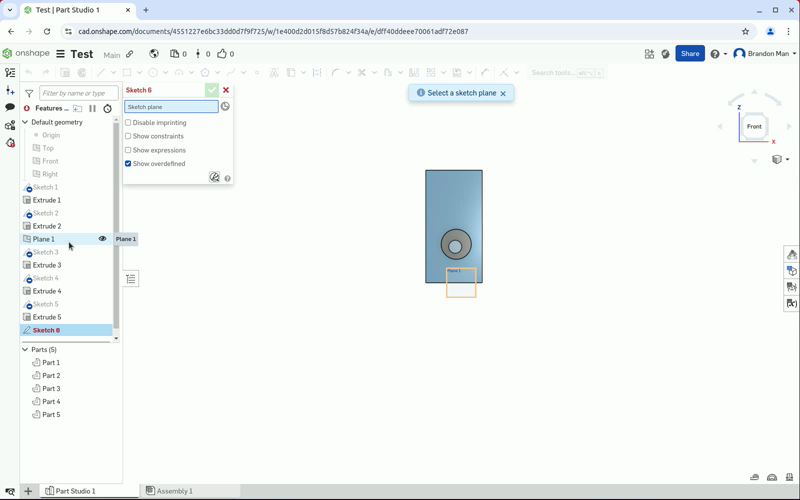
scroll(3)
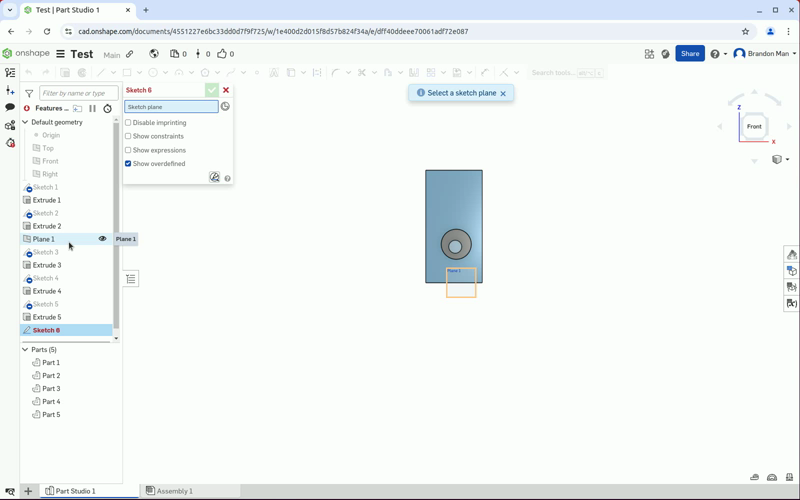
mouse_move(69, 163)
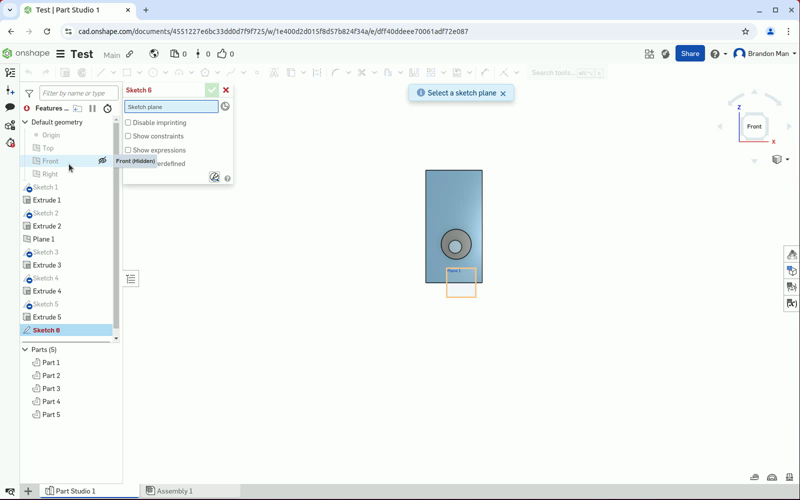
click(69, 163)
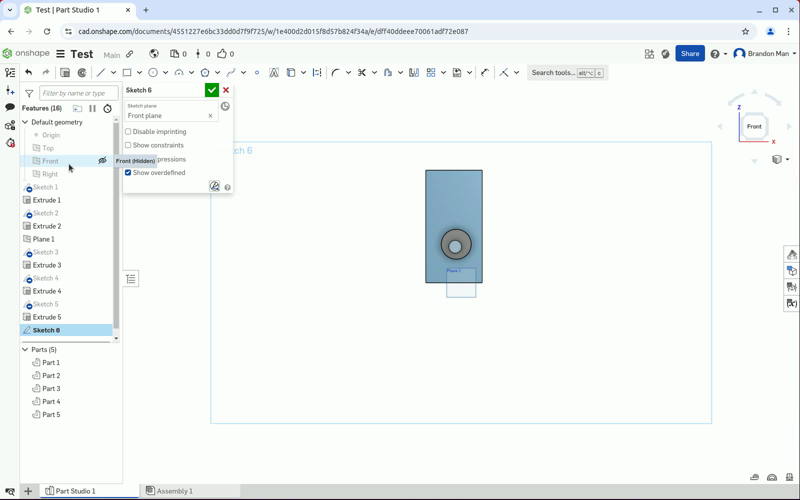
mouse_move(73, 352)
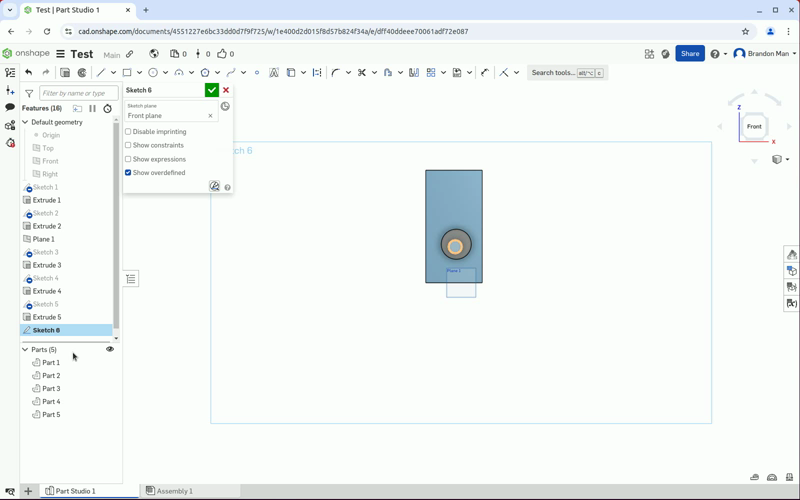
key(y)
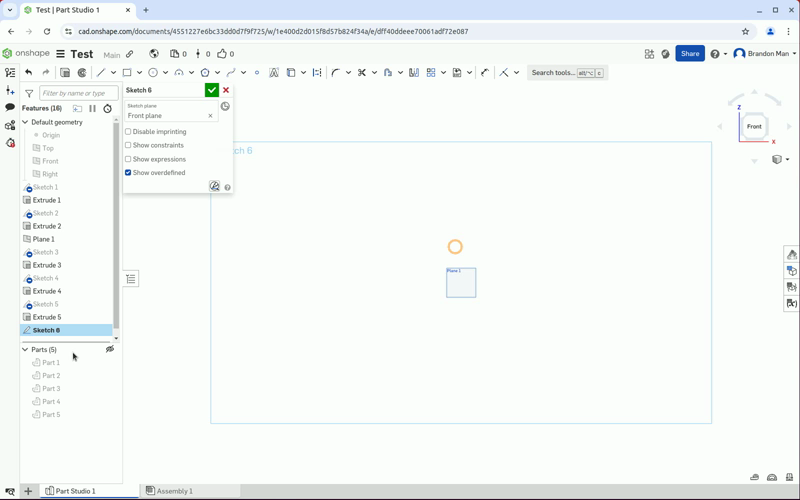
key(l)
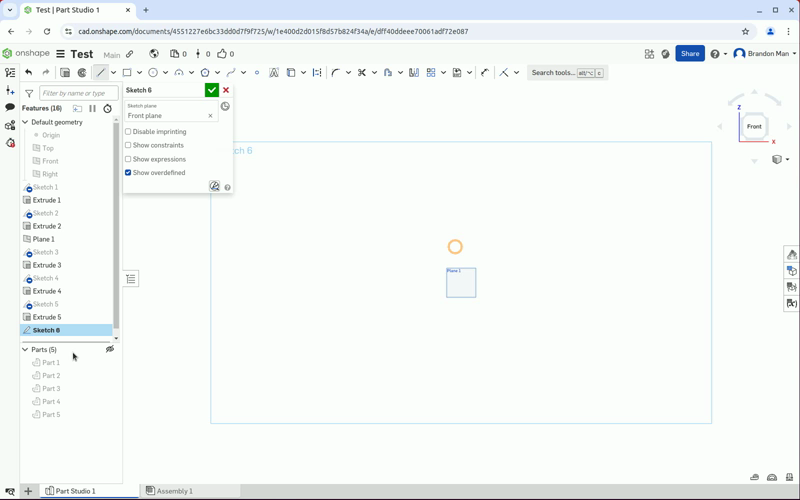
key_down(shift)
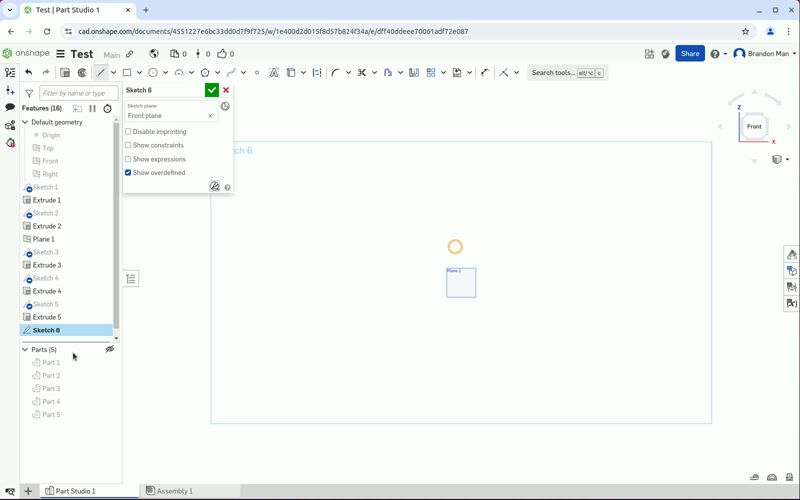
mouse_move(452, 251)
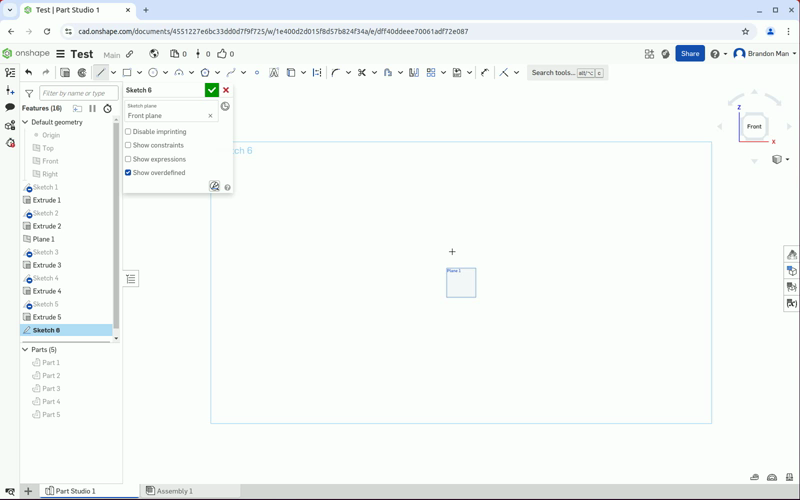
click(452, 251)
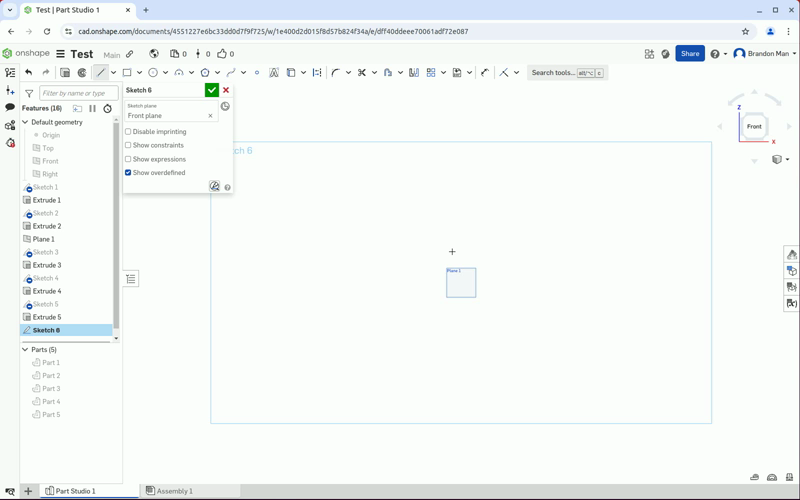
key_up(shift)
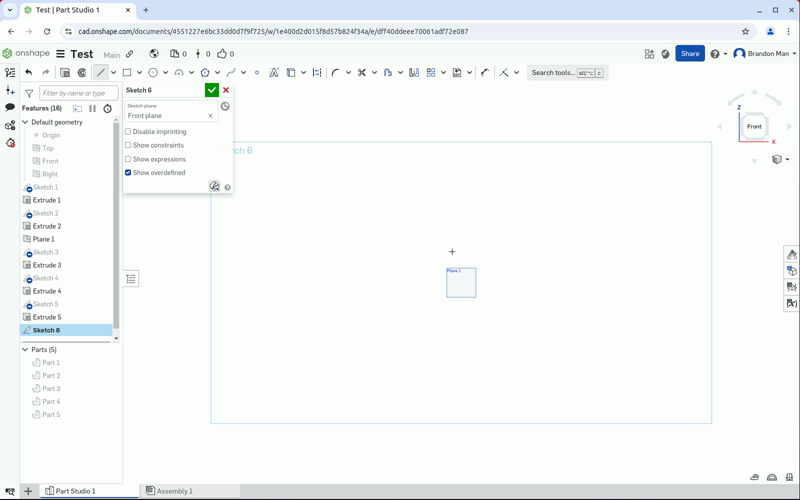
key_down(shift)
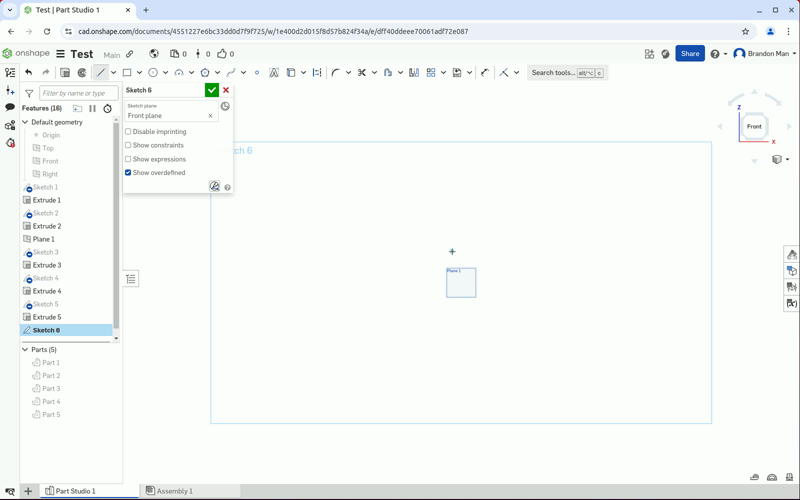
mouse_move(482, 251)
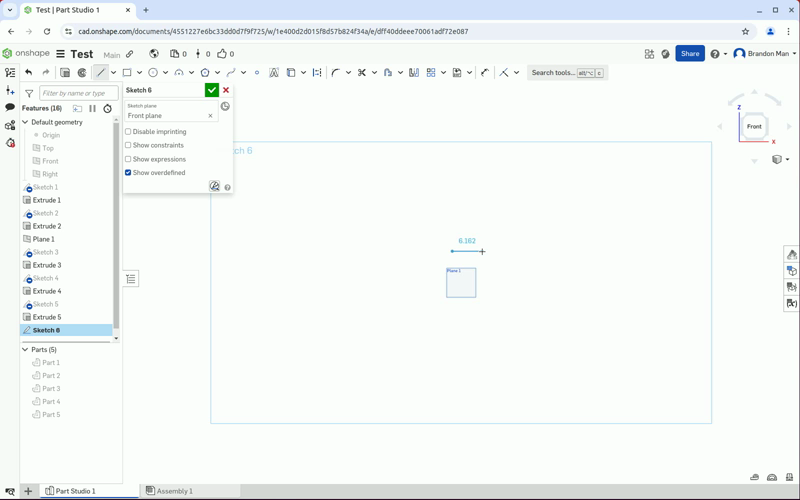
mouse_move(453, 251)
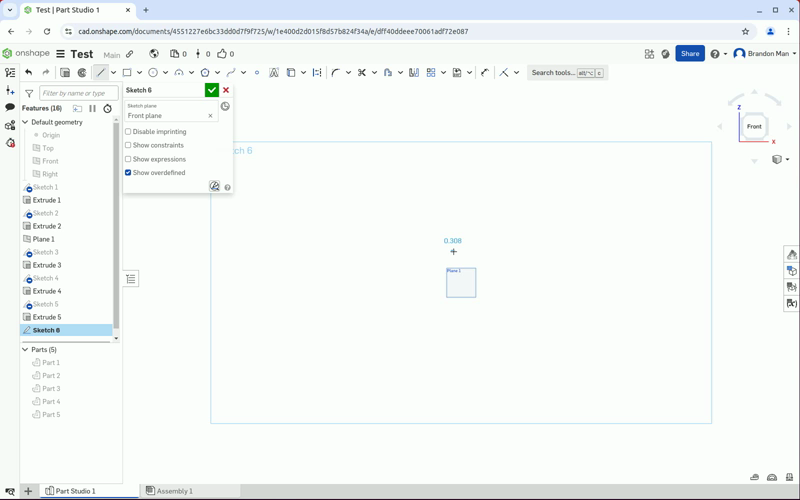
scroll(6)
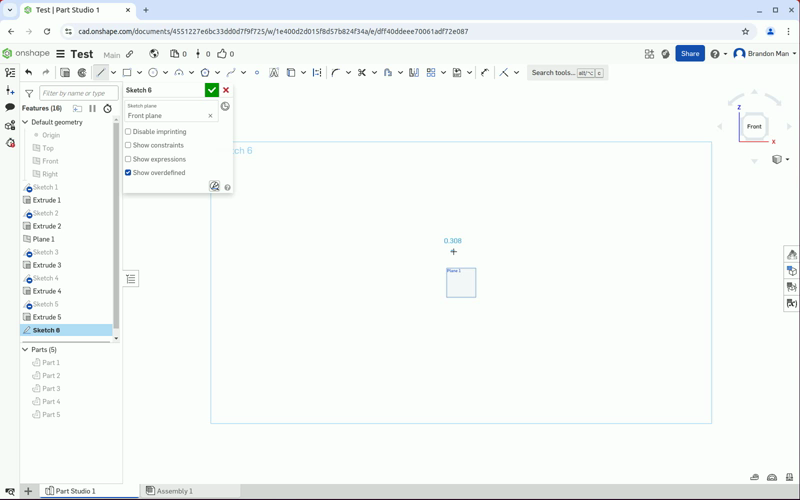
scroll(6)
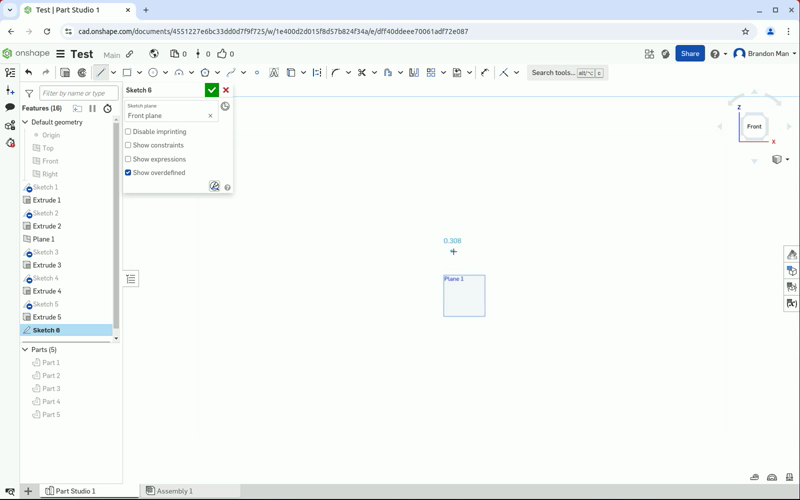
scroll(6)
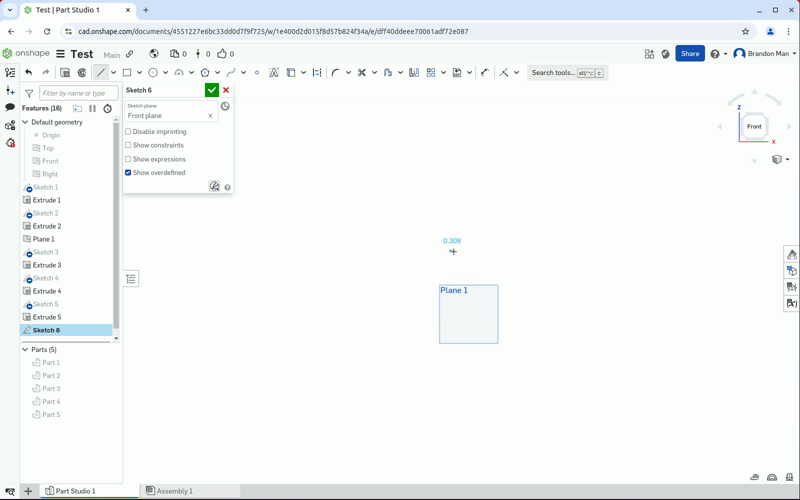
scroll(6)
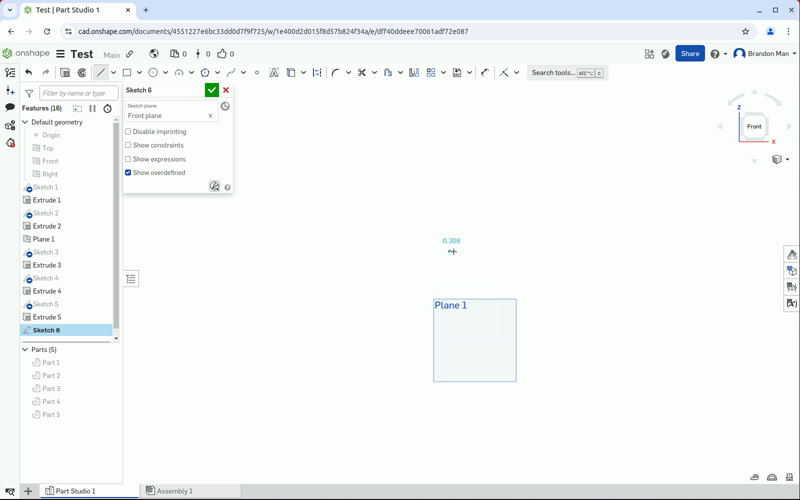
scroll(6)
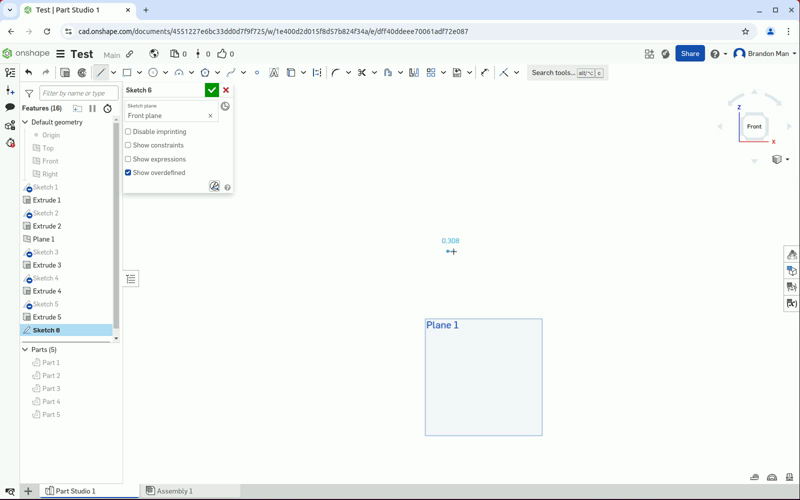
scroll(6)
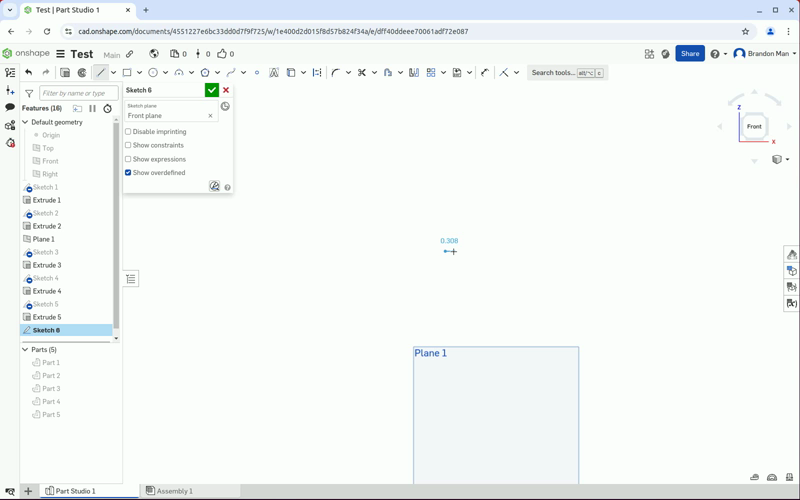
scroll(6)
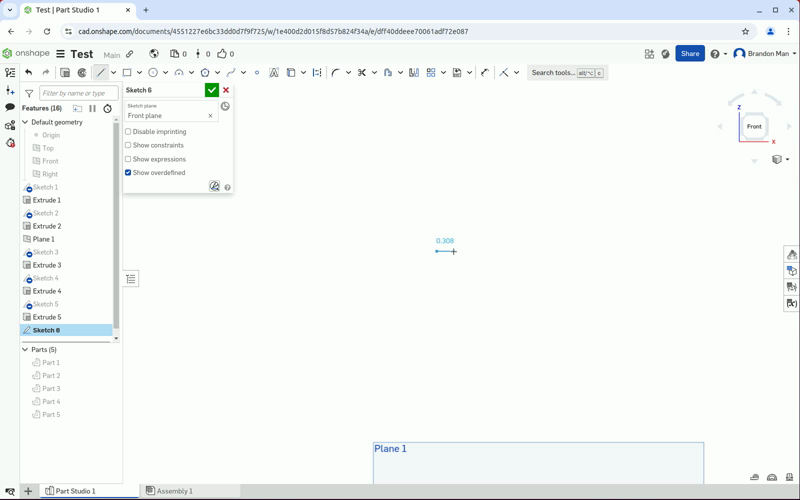
click(453, 251)
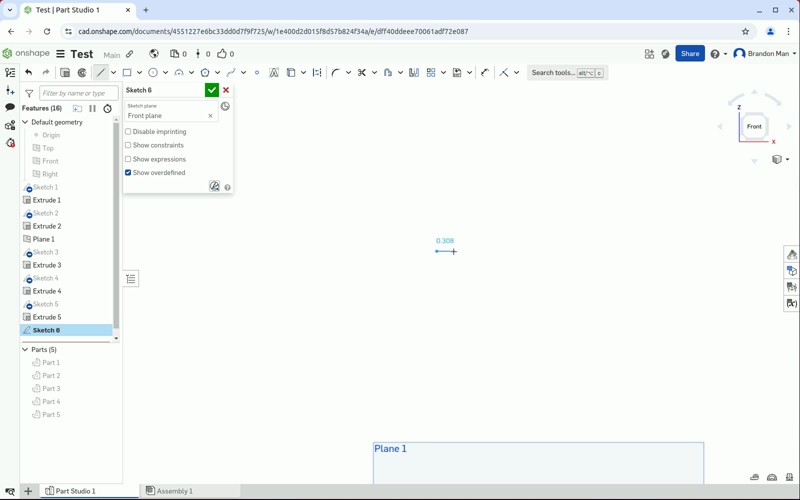
scroll(-6)
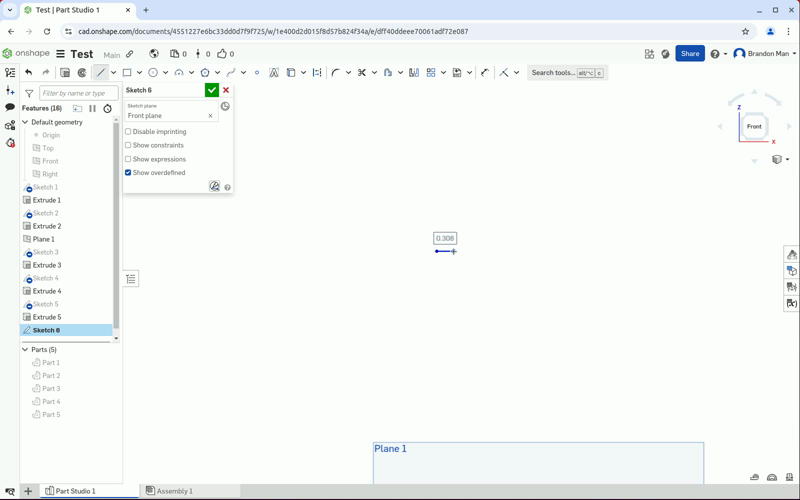
scroll(-6)
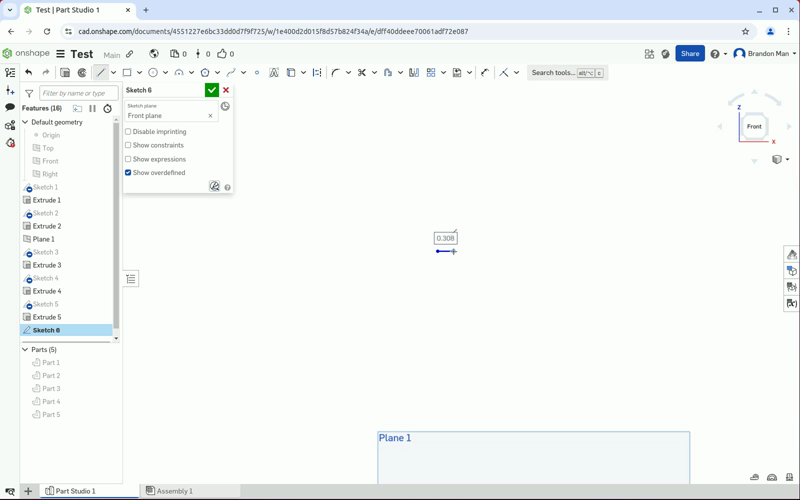
scroll(-6)
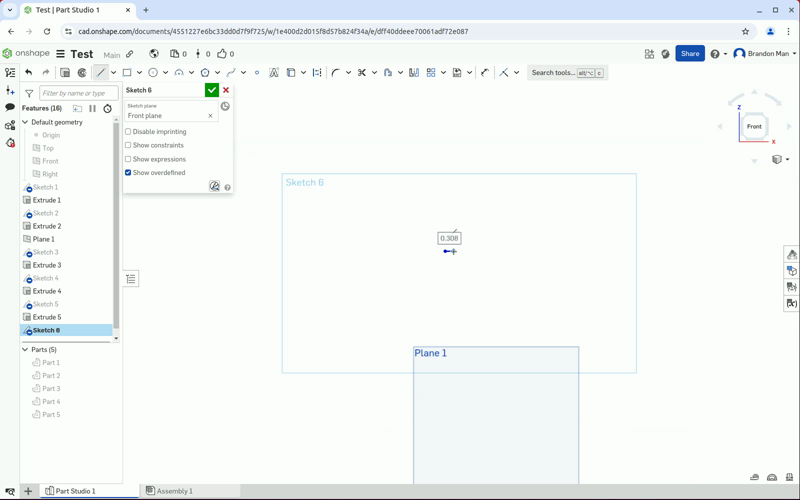
scroll(-6)
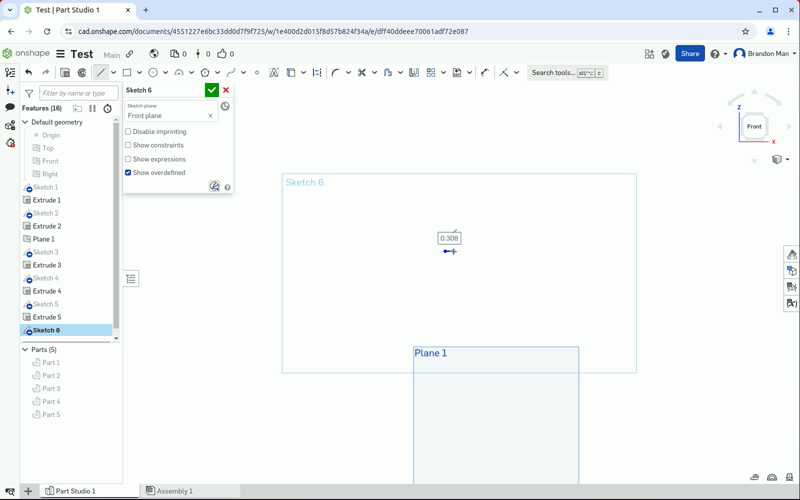
scroll(-6)
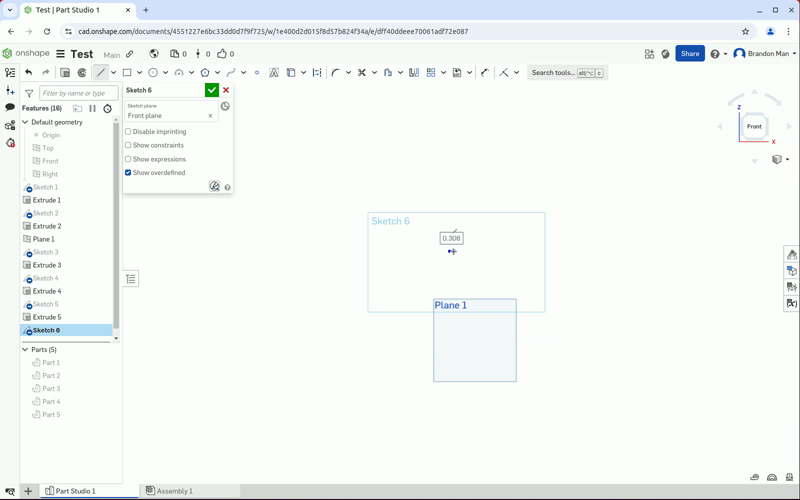
scroll(-6)
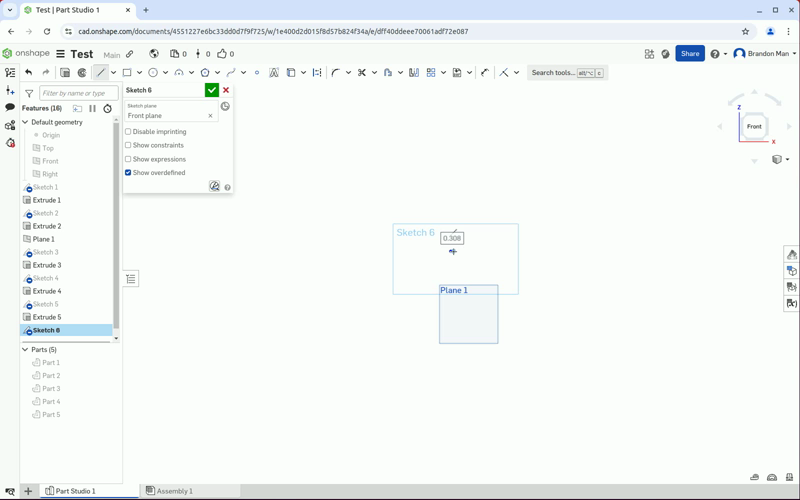
scroll(-6)
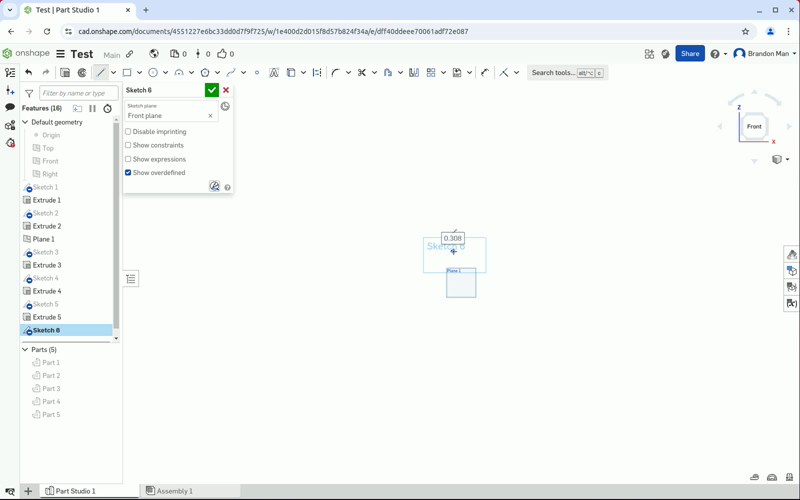
key_up(shift)
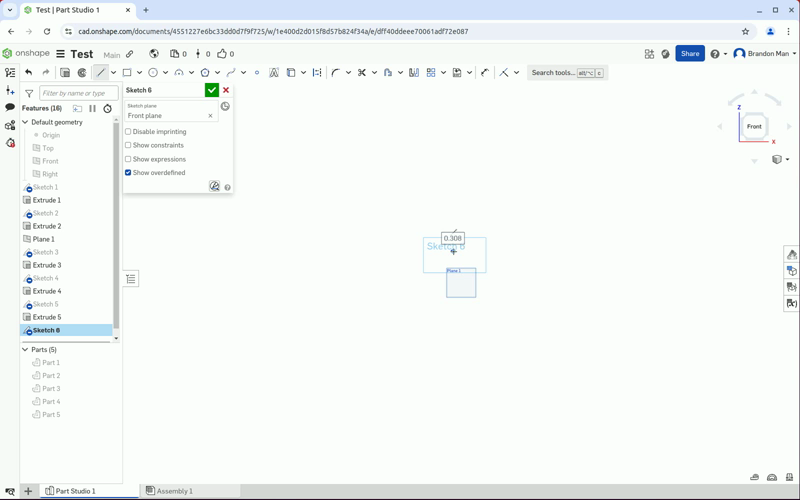
key_down(shift)
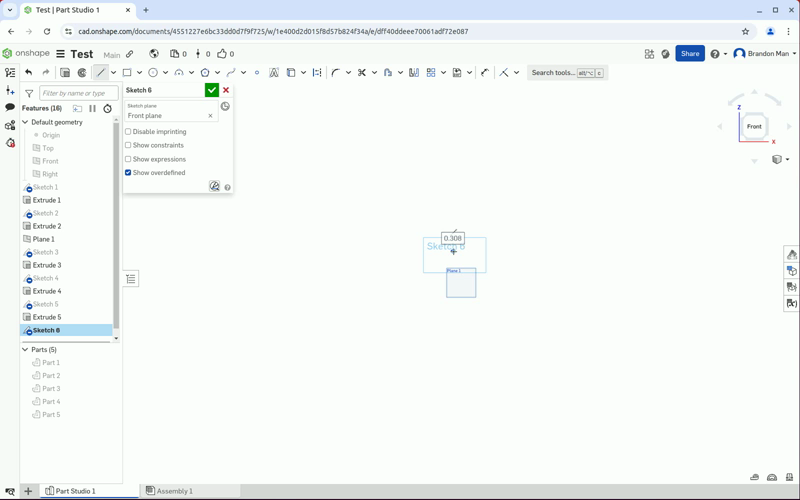
mouse_move(483, 251)
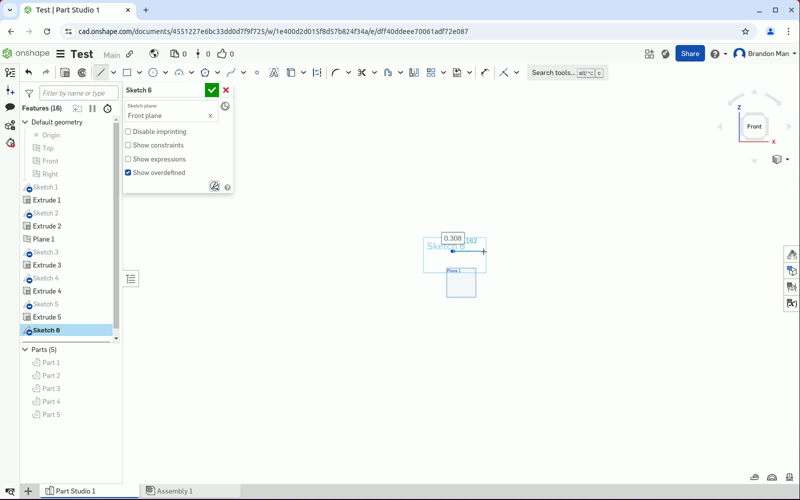
mouse_move(453, 245)
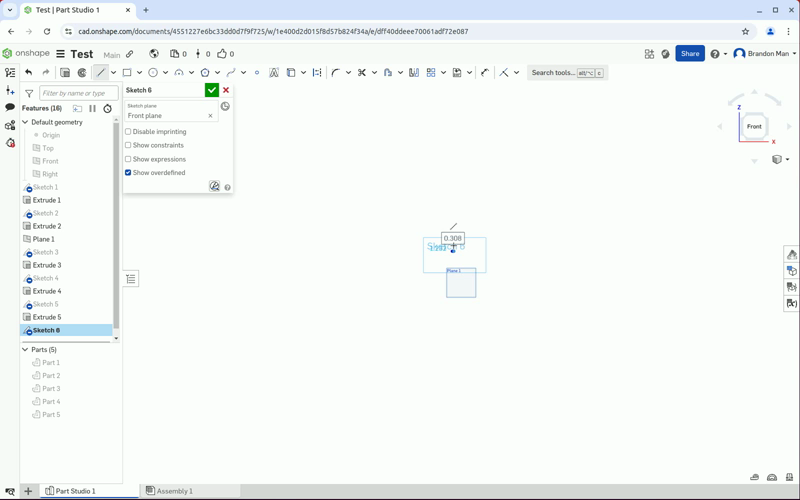
scroll(6)
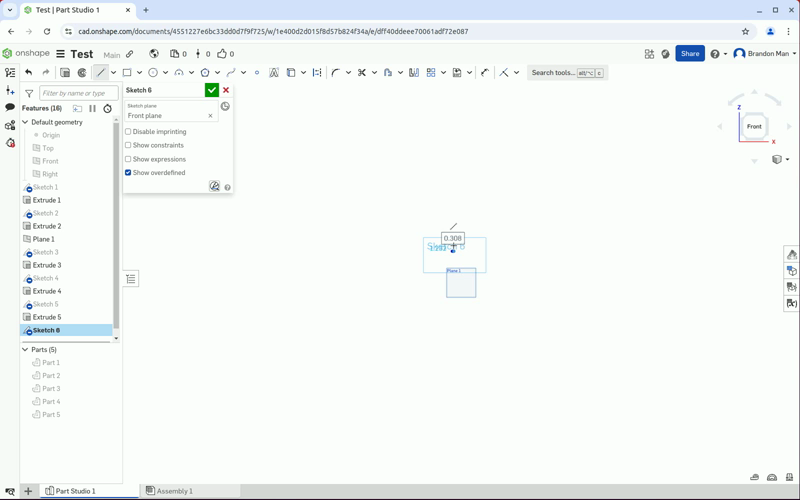
scroll(6)
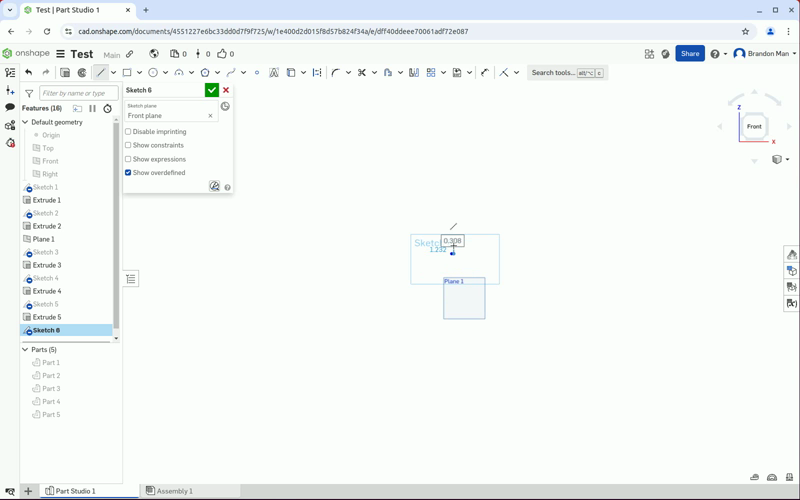
scroll(6)
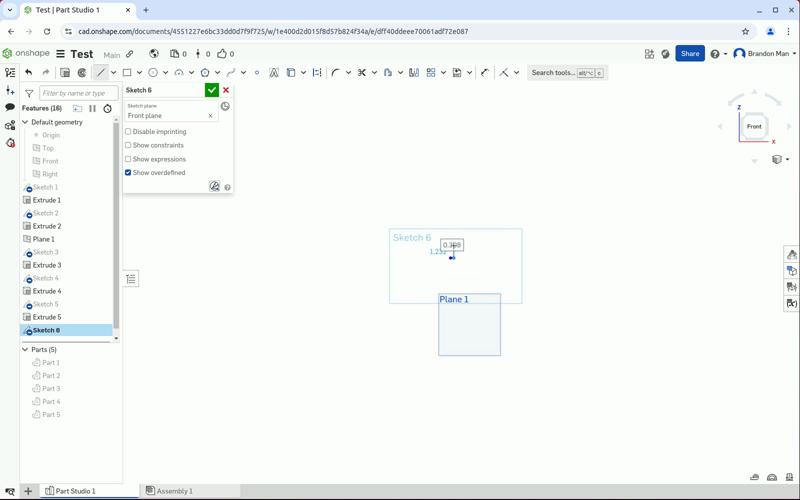
scroll(6)
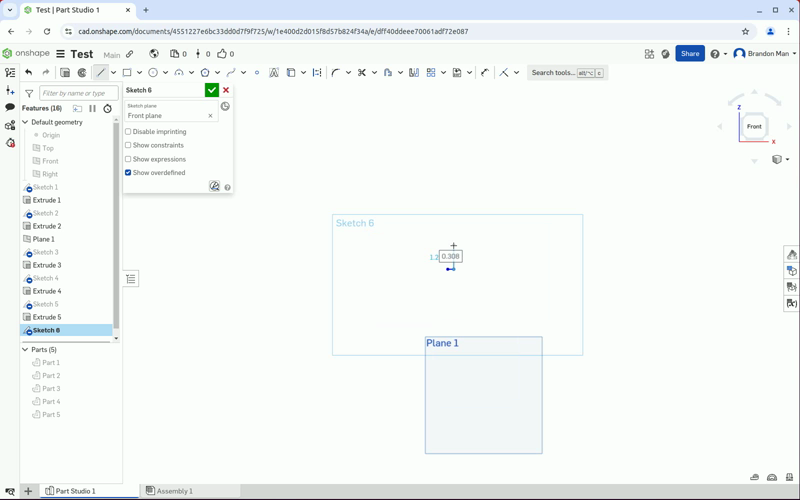
scroll(6)
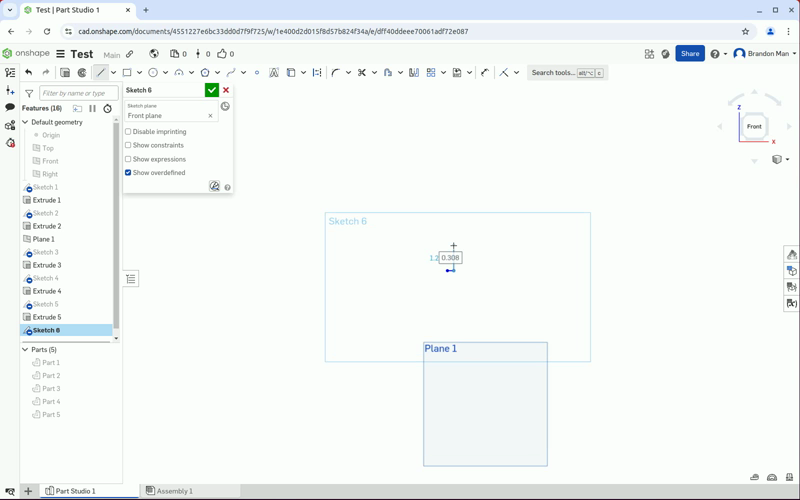
scroll(6)
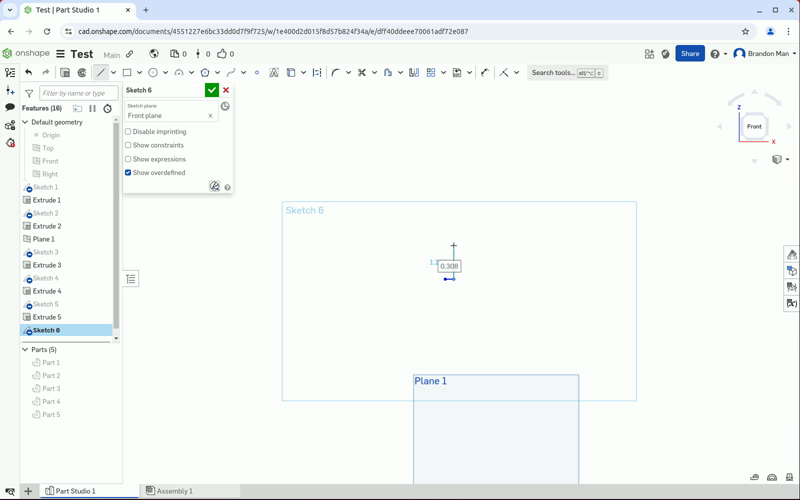
scroll(6)
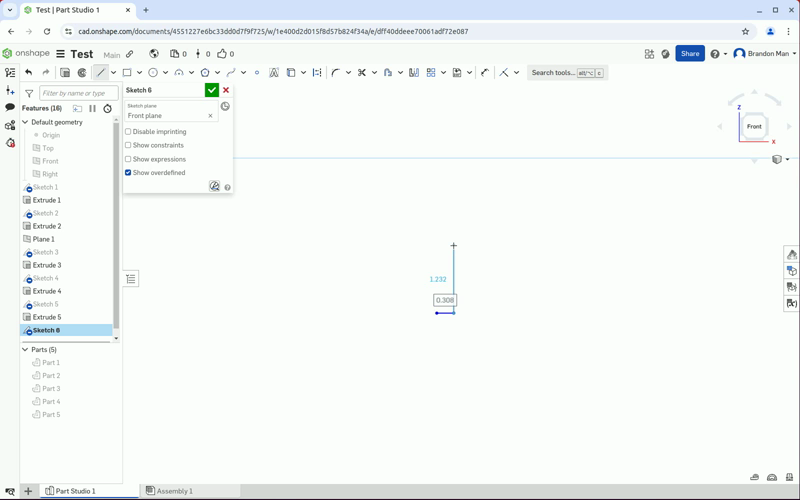
click(453, 245)
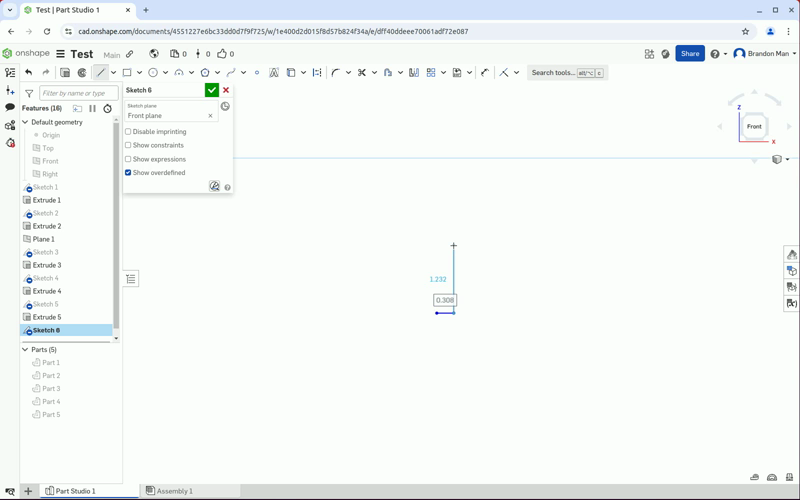
scroll(-6)
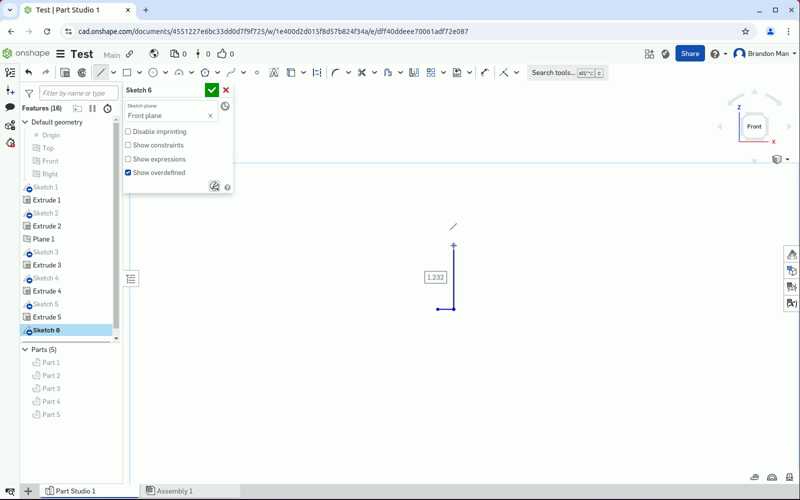
scroll(-6)
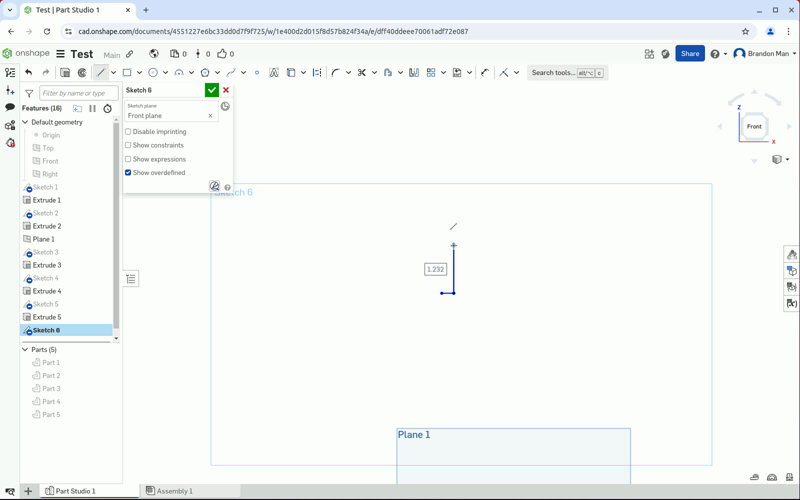
scroll(-6)
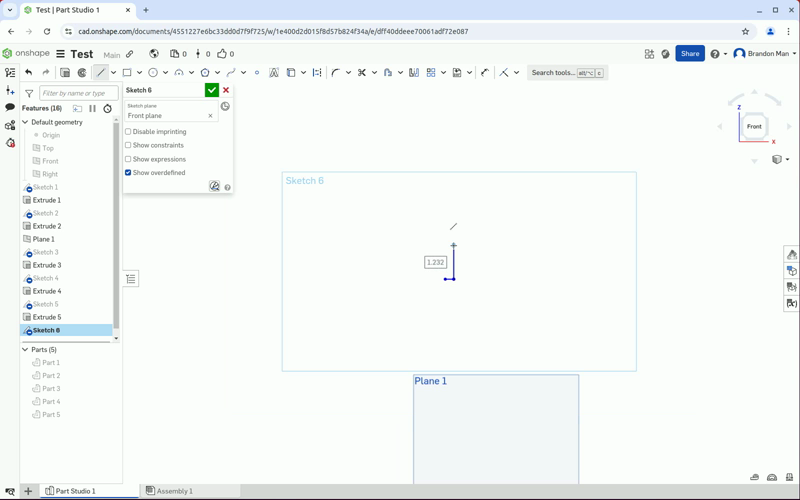
scroll(-6)
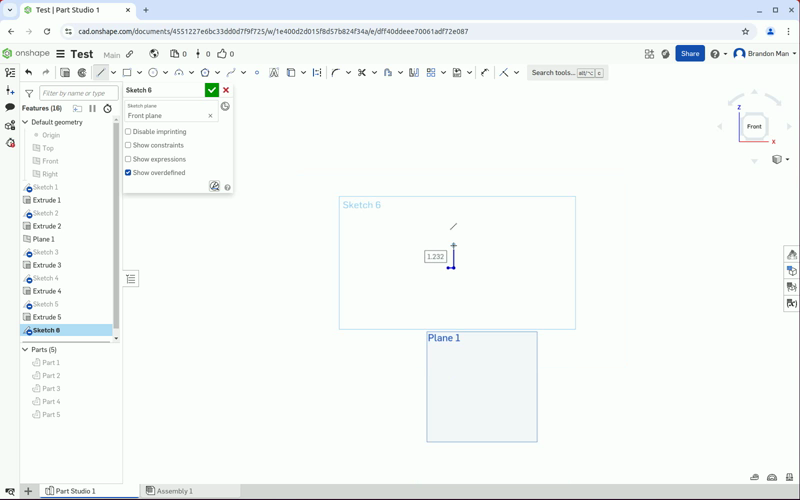
scroll(-6)
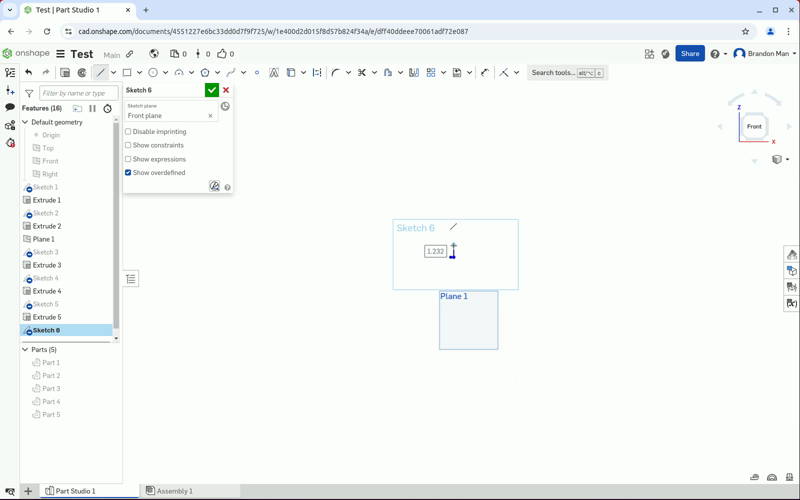
scroll(-6)
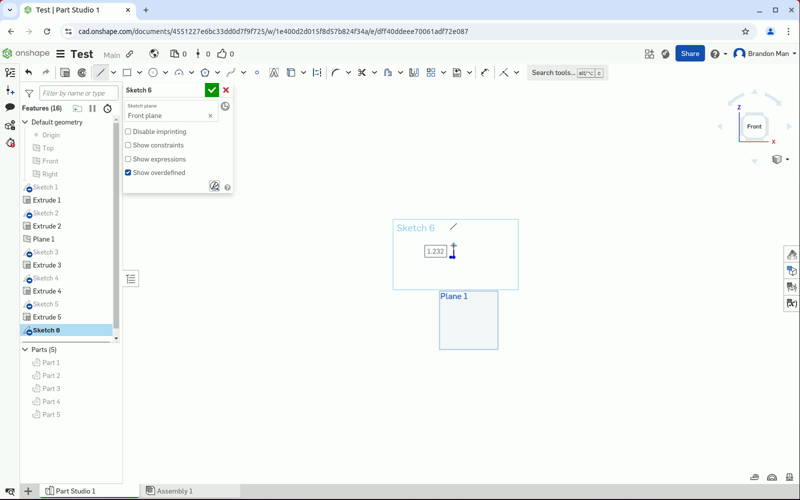
scroll(-6)
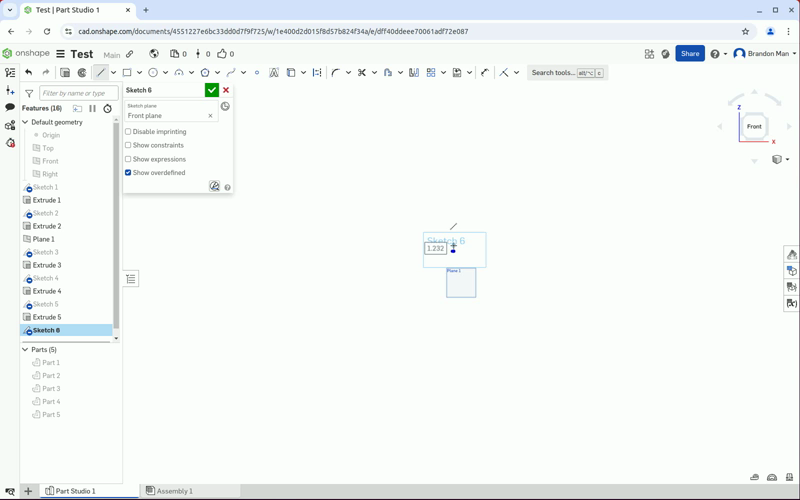
key_up(shift)
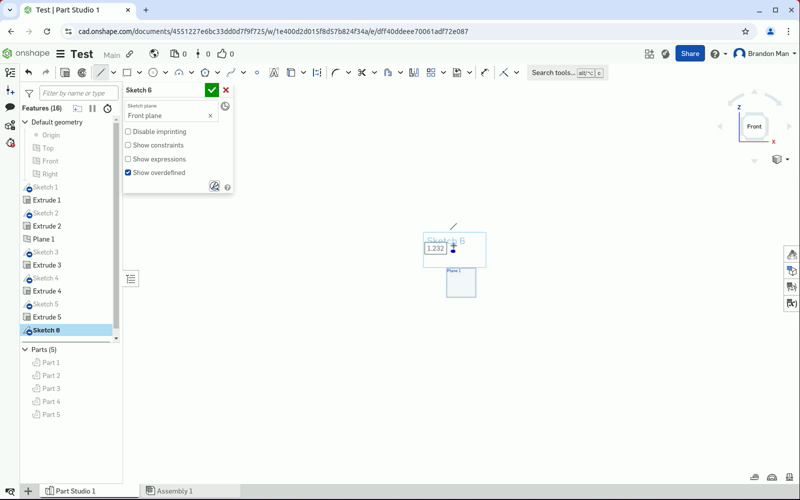
key_down(shift)
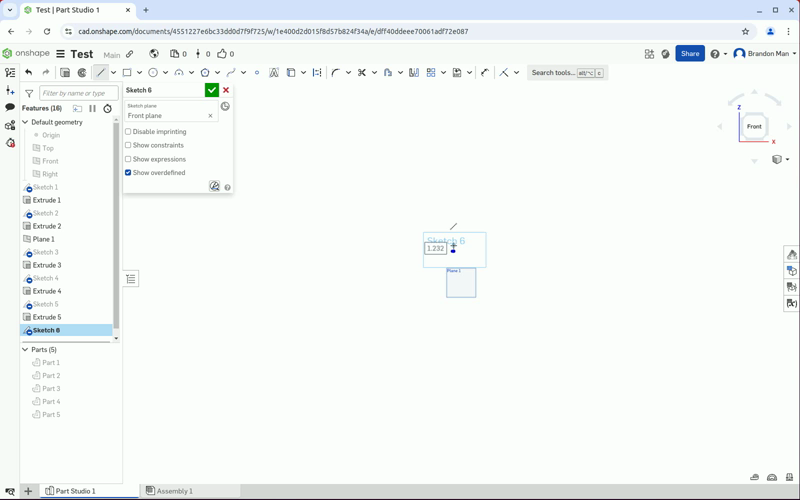
mouse_move(483, 245)
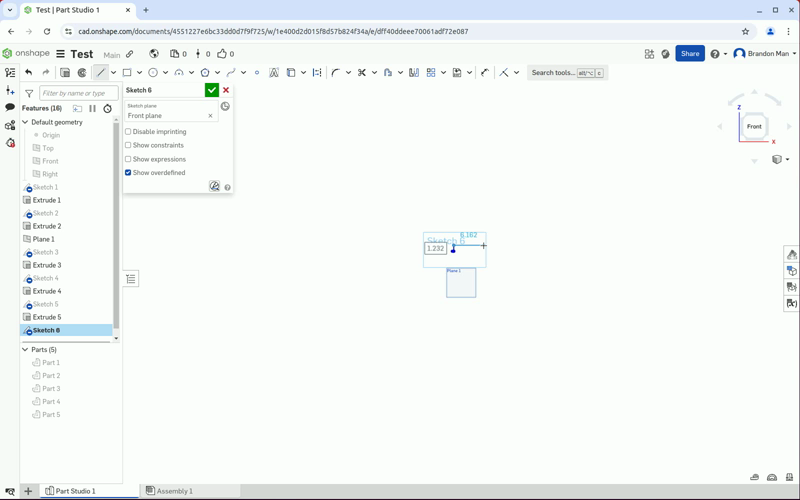
mouse_move(452, 245)
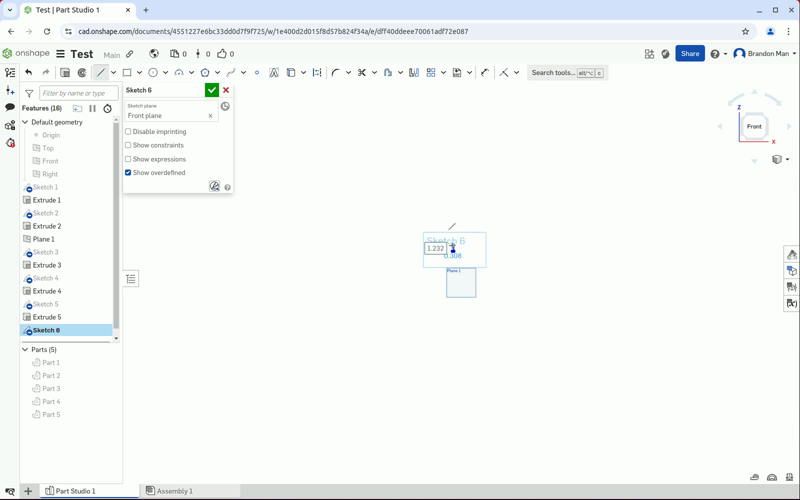
scroll(6)
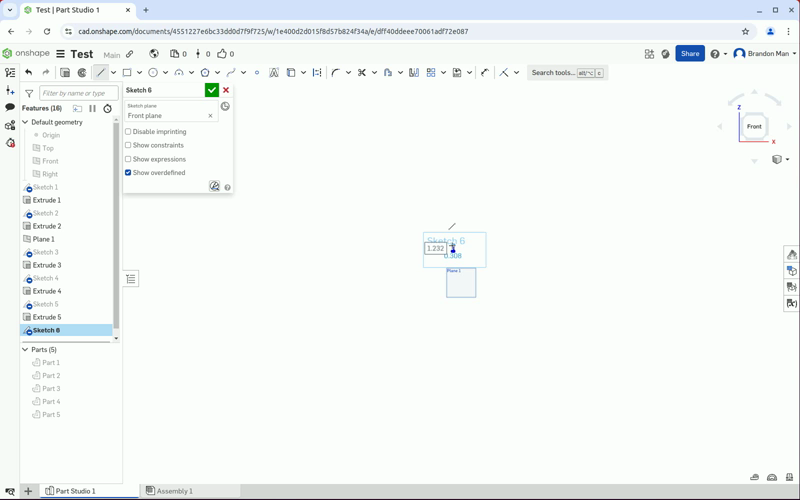
scroll(6)
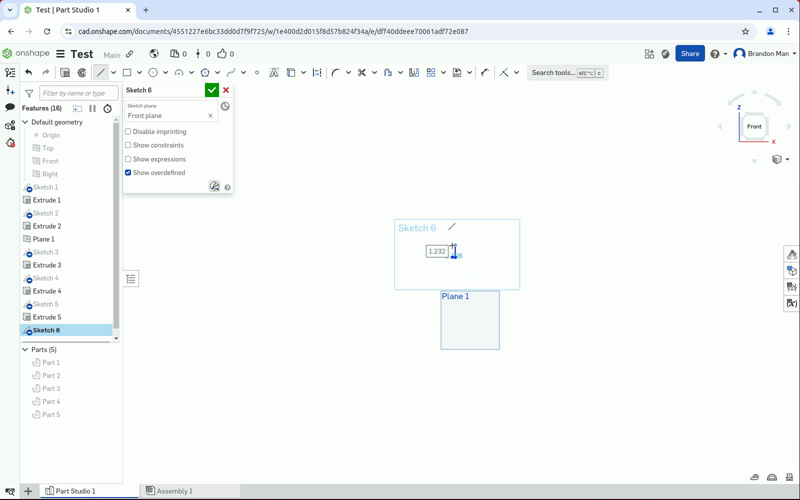
scroll(6)
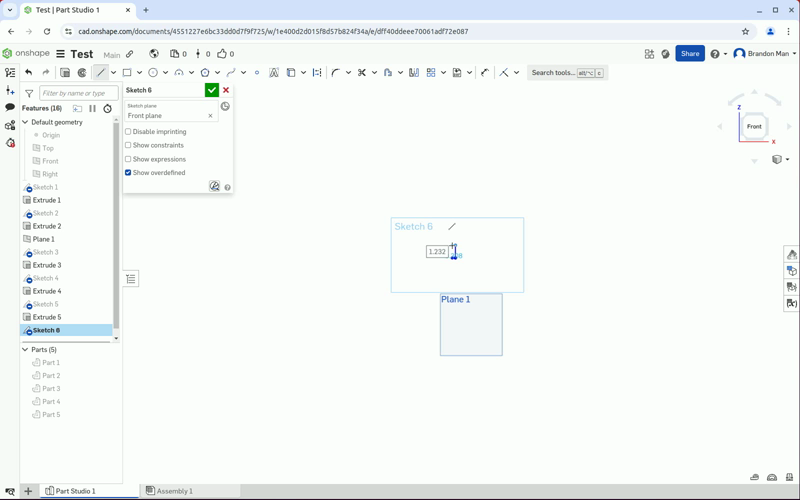
scroll(6)
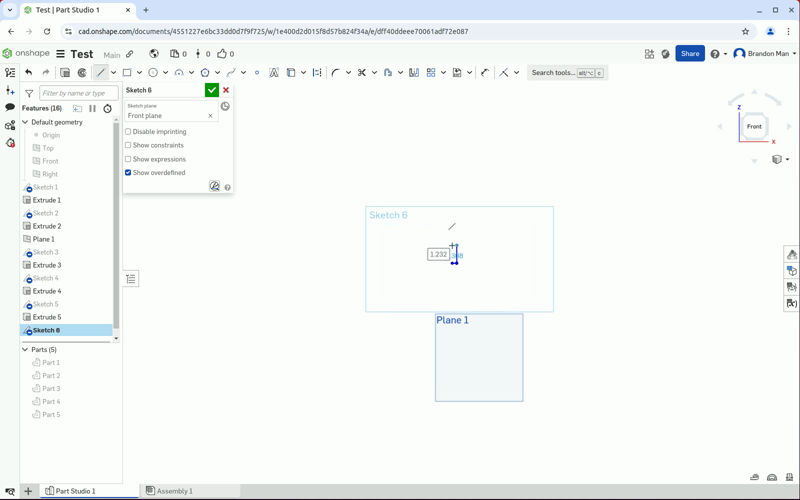
scroll(6)
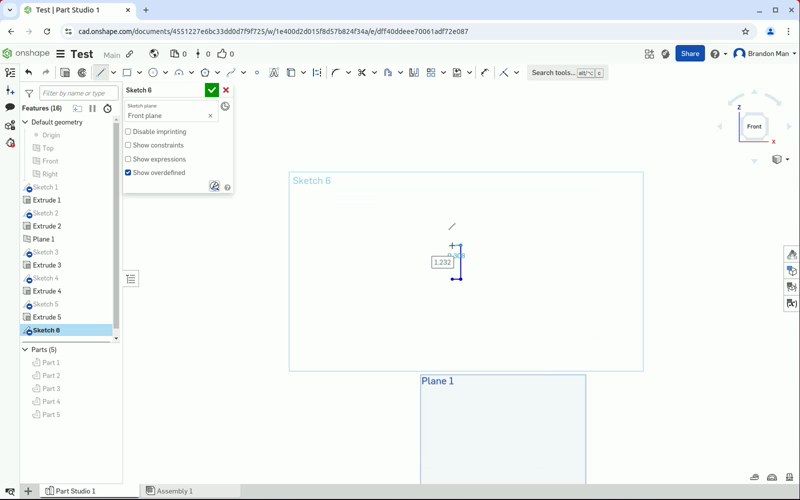
scroll(6)
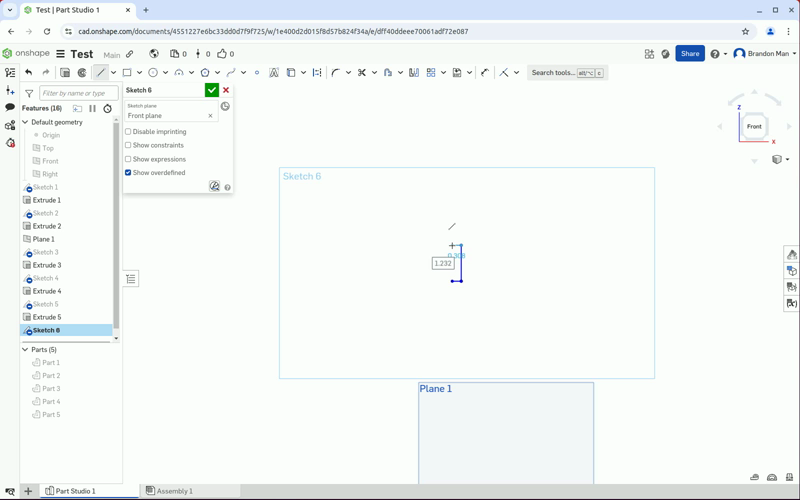
scroll(6)
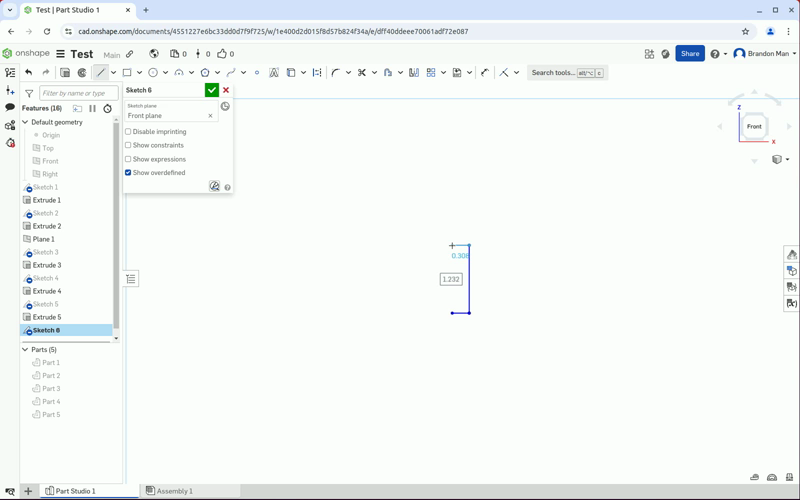
click(452, 245)
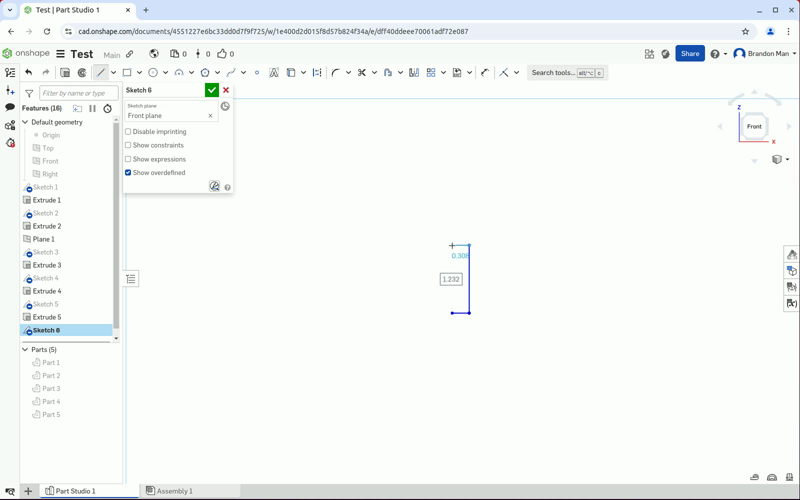
scroll(-6)
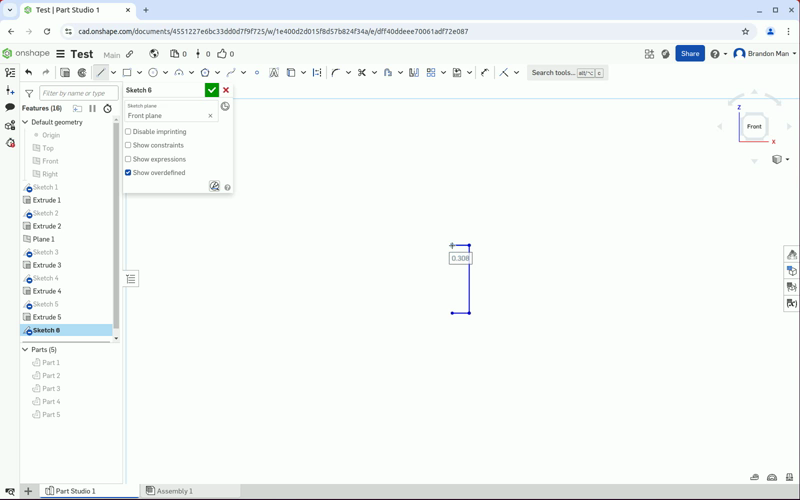
scroll(-6)
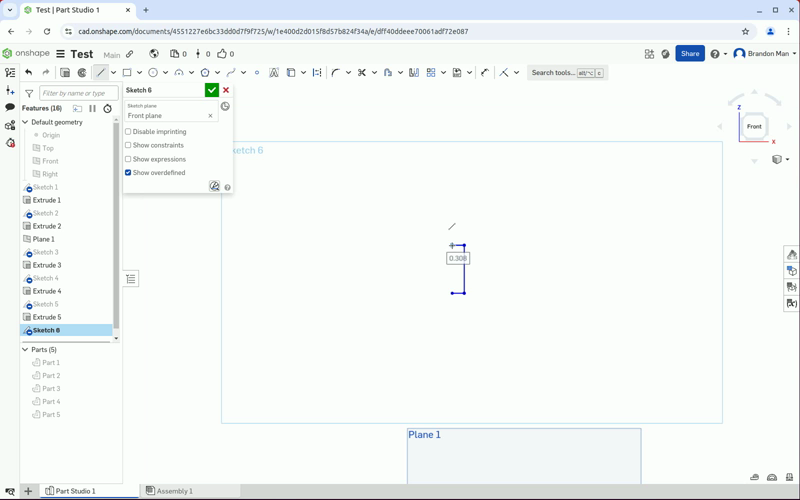
scroll(-6)
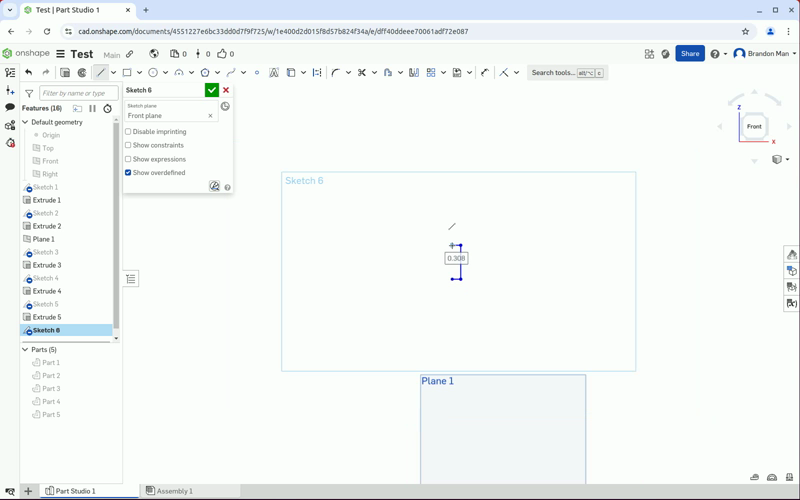
scroll(-6)
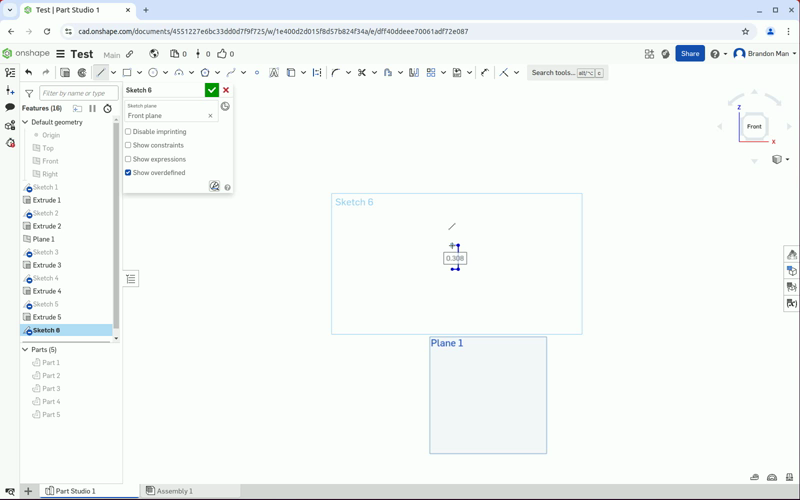
scroll(-6)
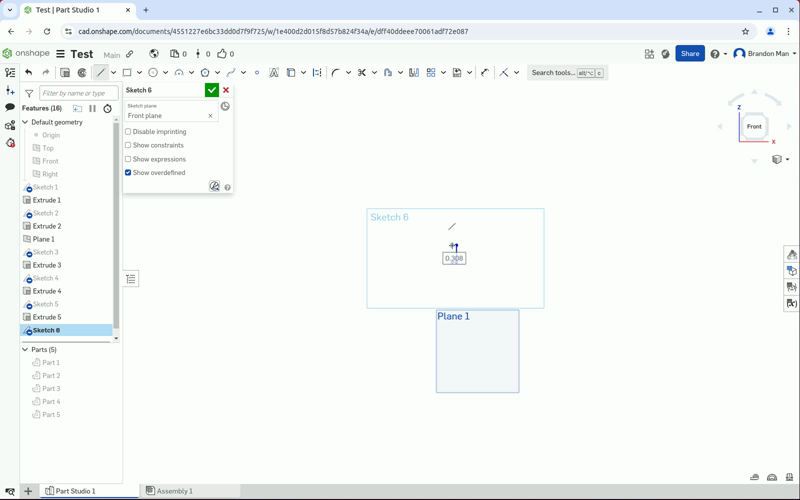
scroll(-6)
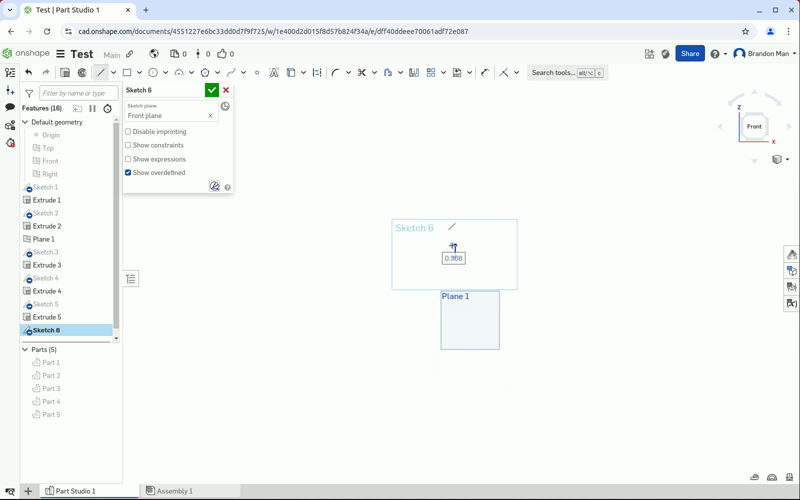
scroll(-6)
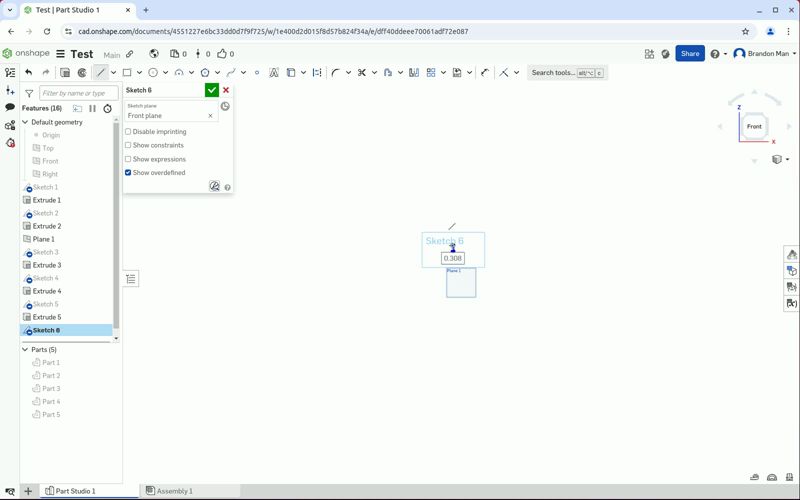
key_up(shift)
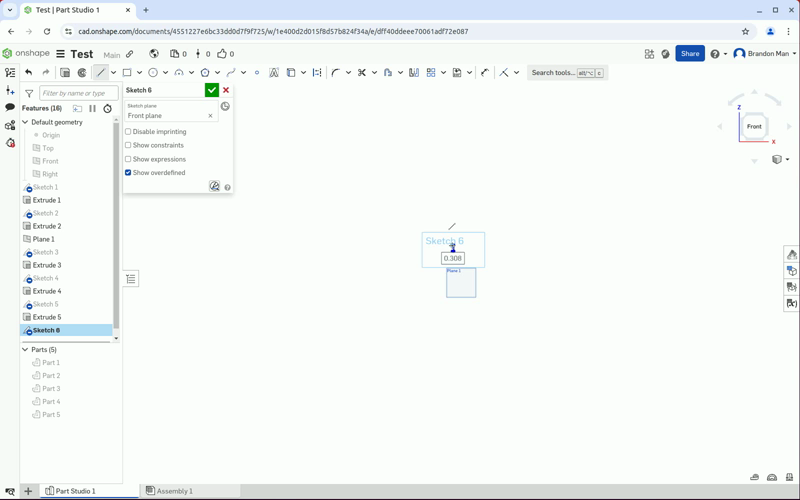
mouse_move(482, 245)
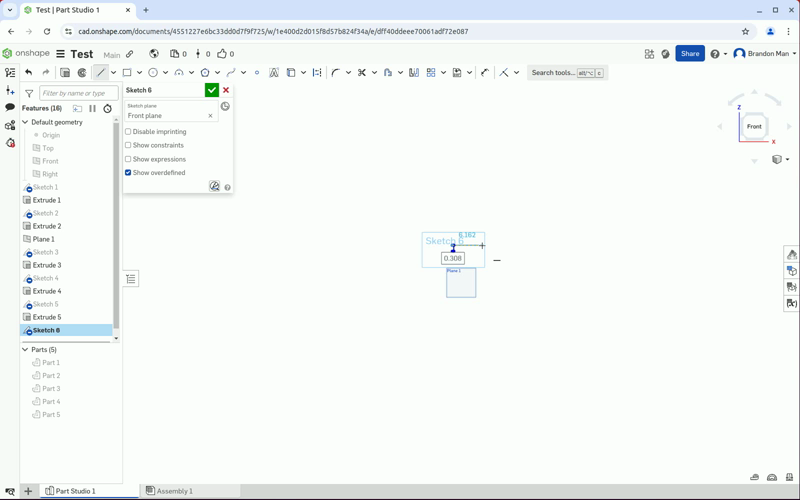
key_down(shift)
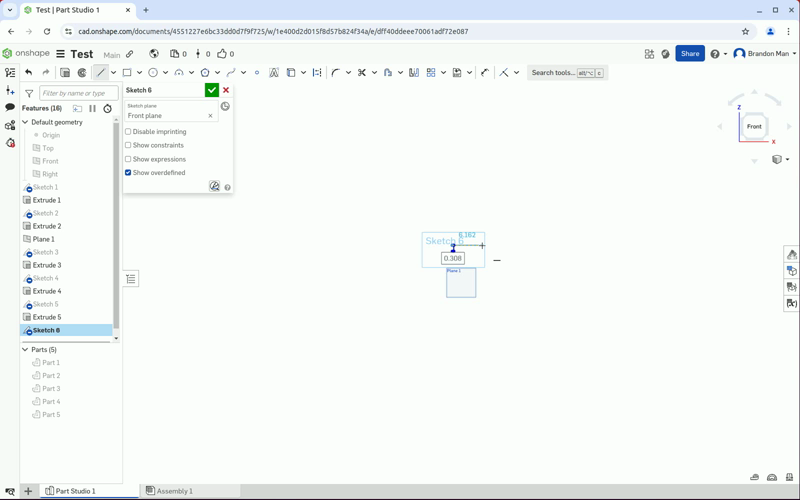
mouse_move(452, 251)
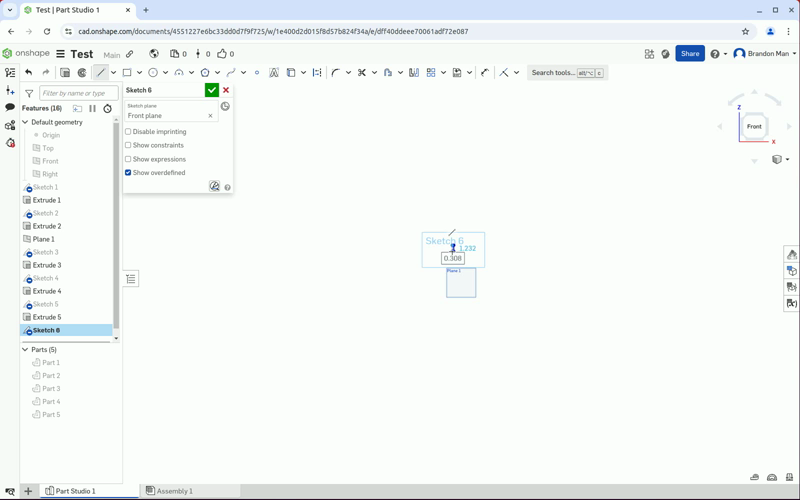
scroll(6)
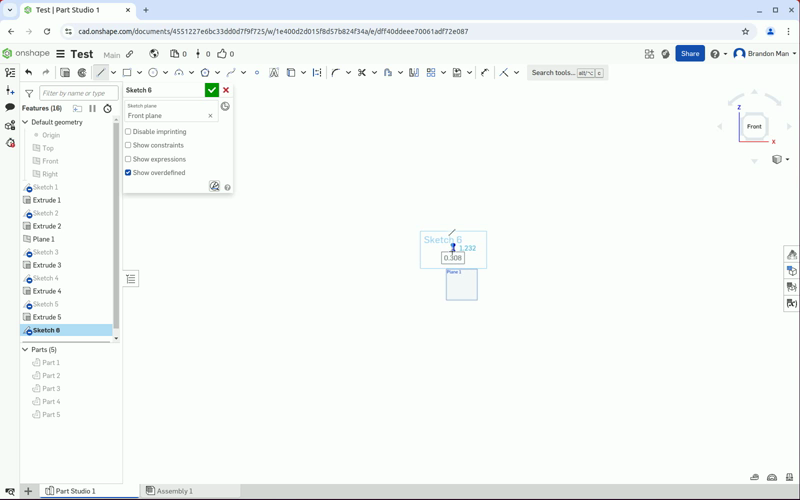
scroll(6)
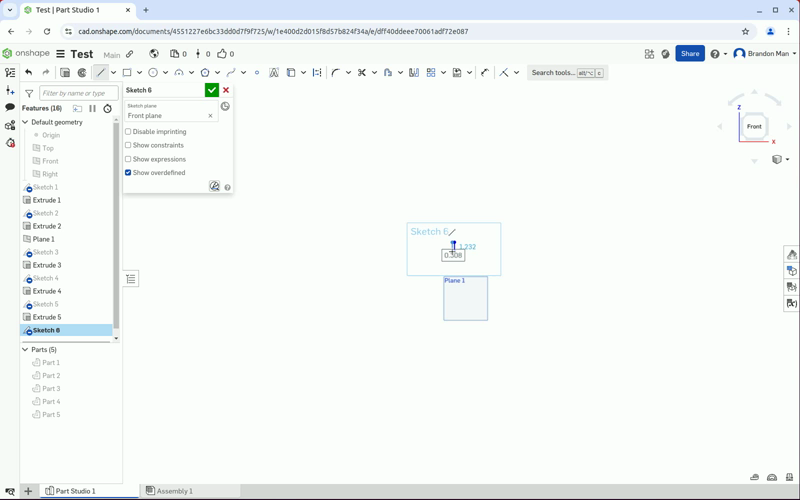
scroll(6)
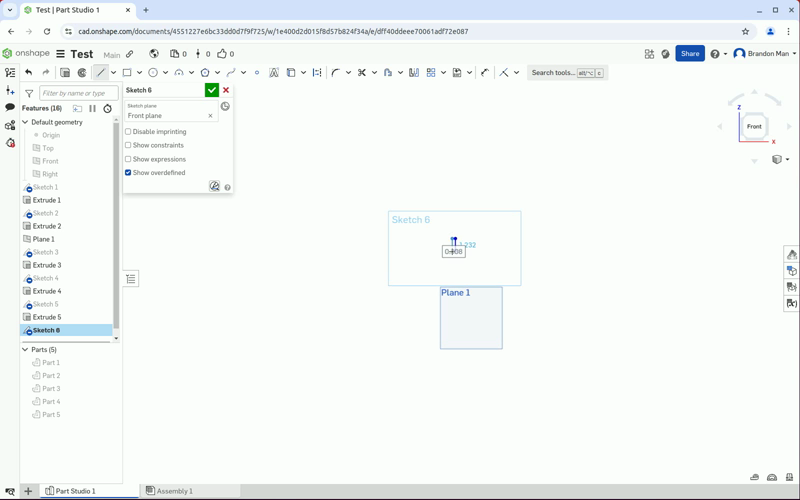
scroll(6)
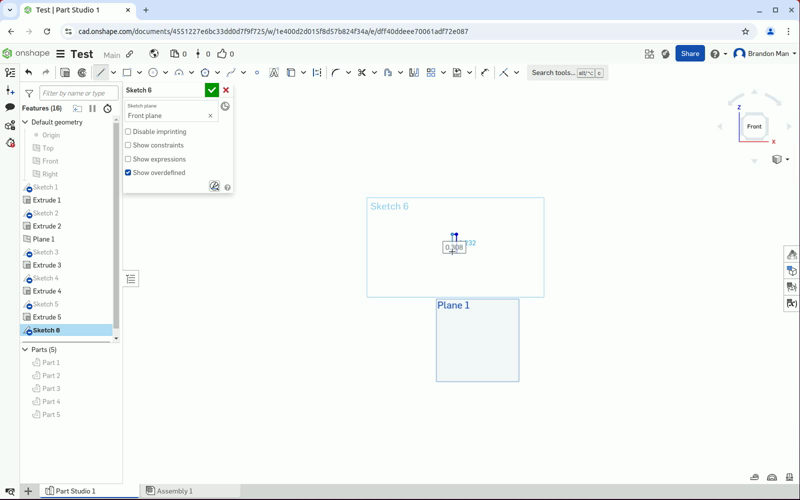
scroll(6)
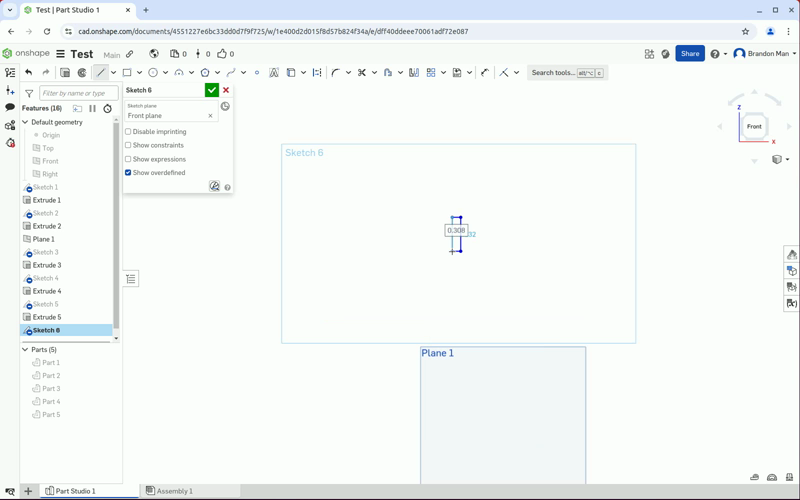
scroll(6)
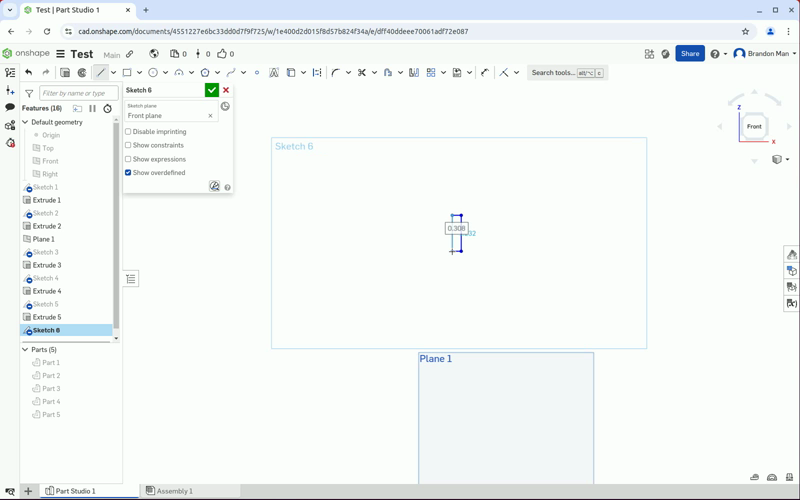
scroll(6)
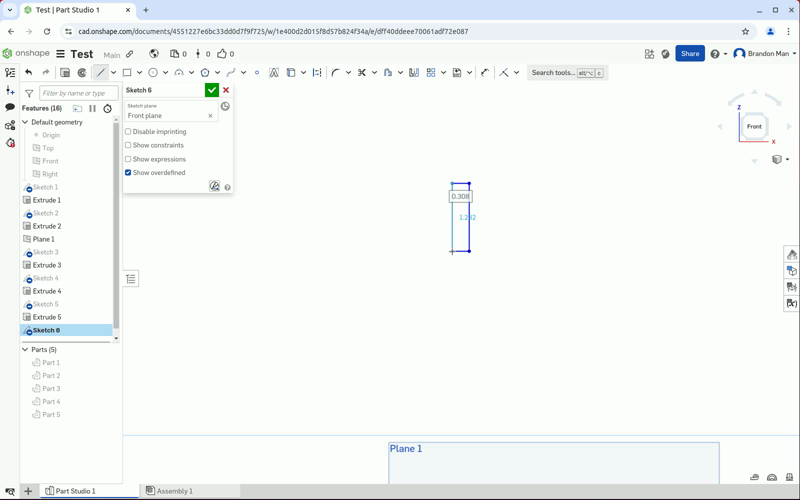
key_up(shift)
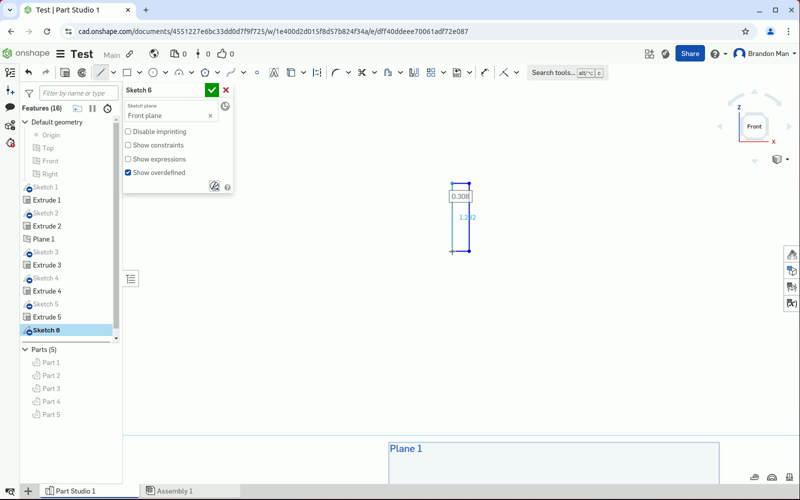
click(452, 251)
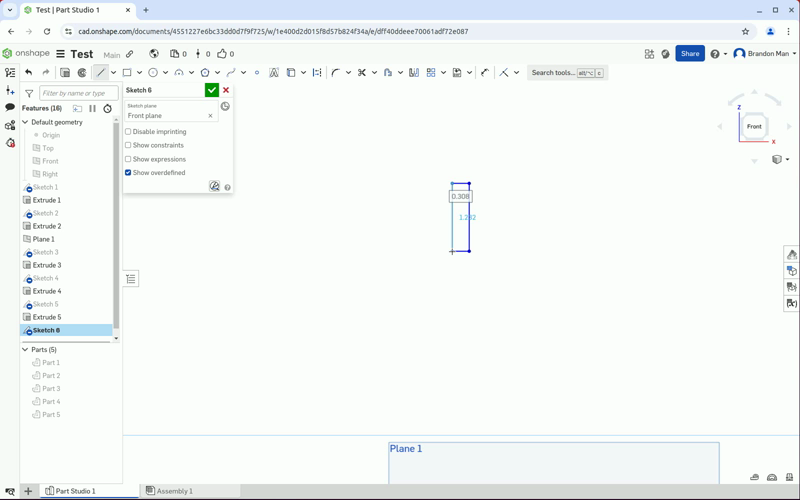
scroll(-6)
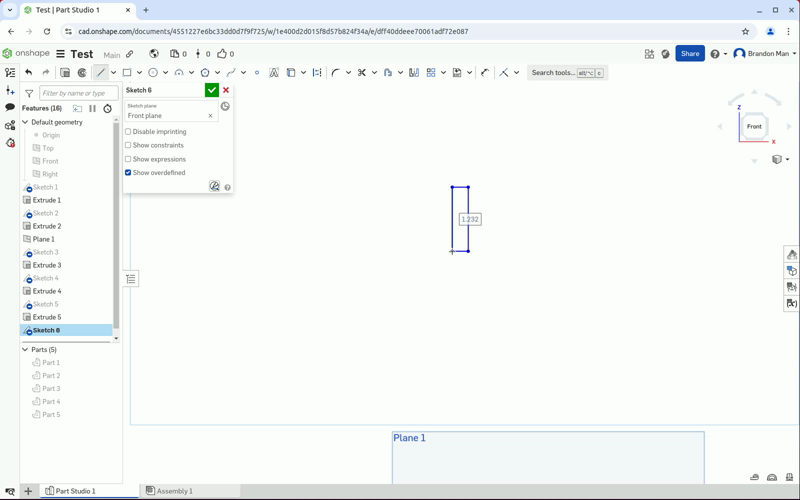
scroll(-6)
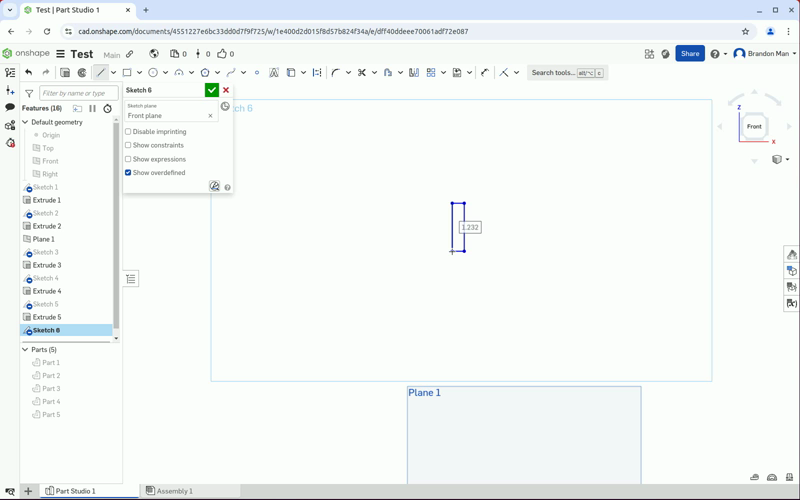
scroll(-6)
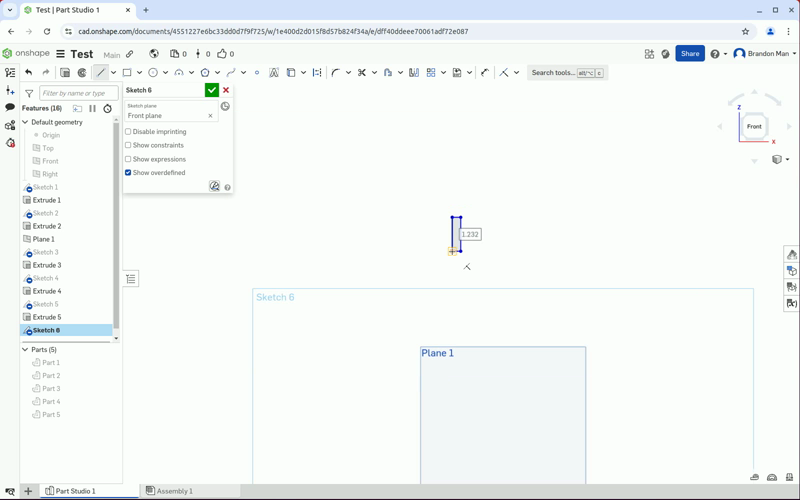
scroll(-6)
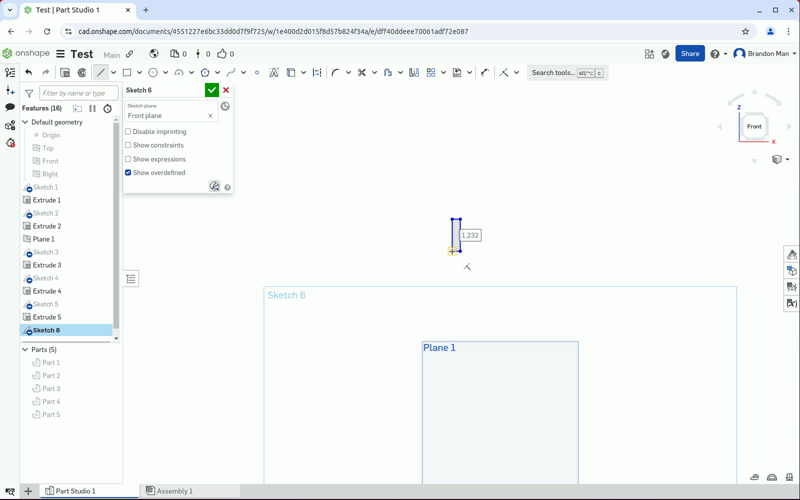
scroll(-6)
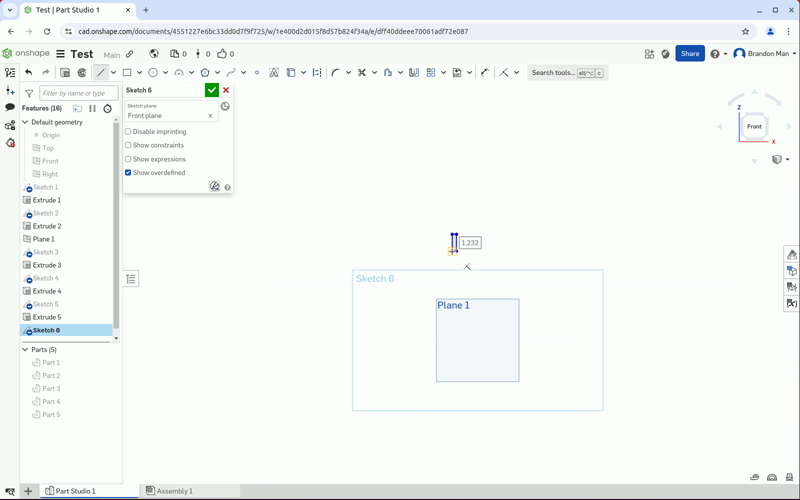
scroll(-6)
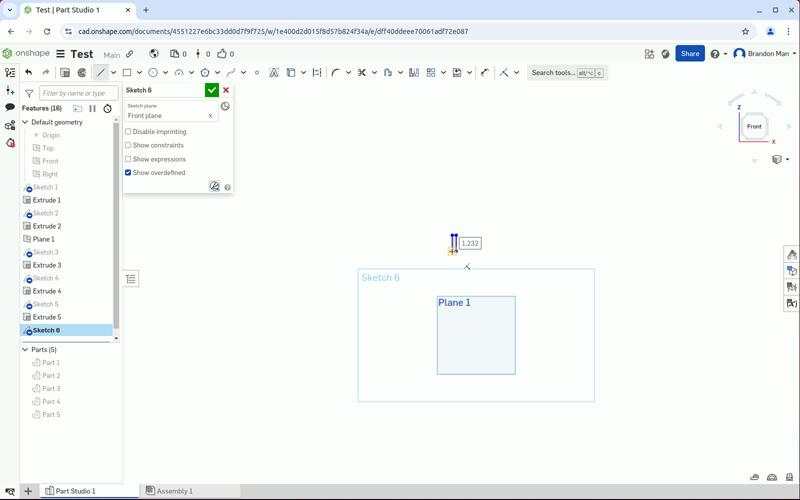
scroll(-6)
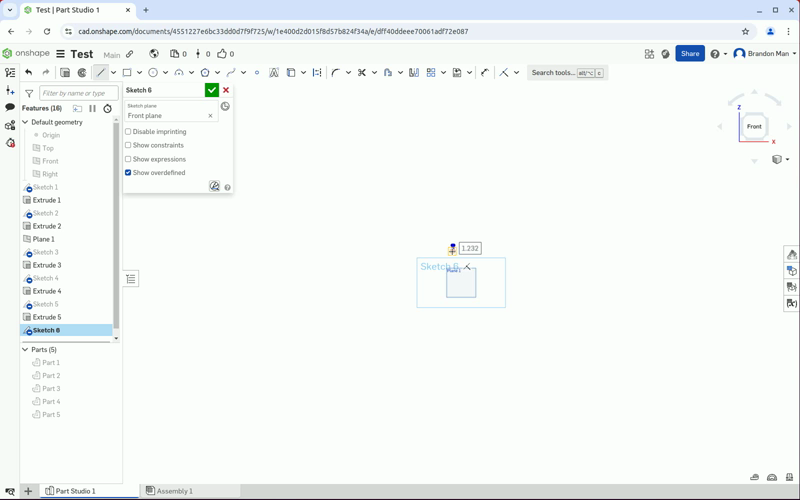
key(esc)
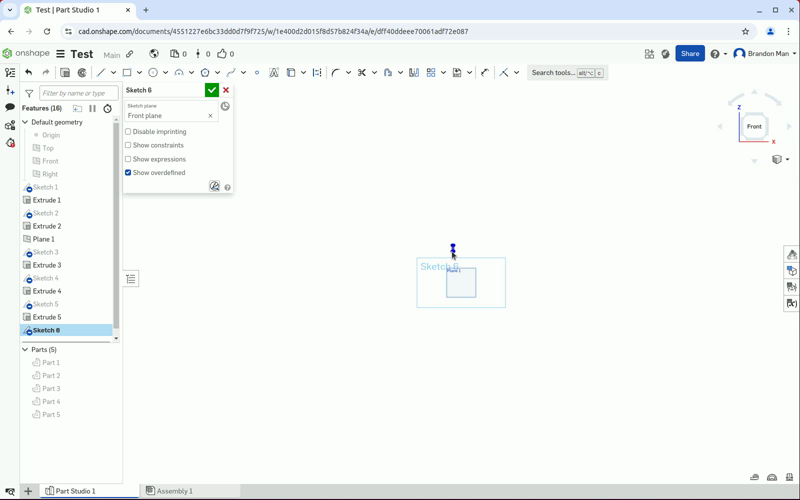
mouse_move(453, 249)
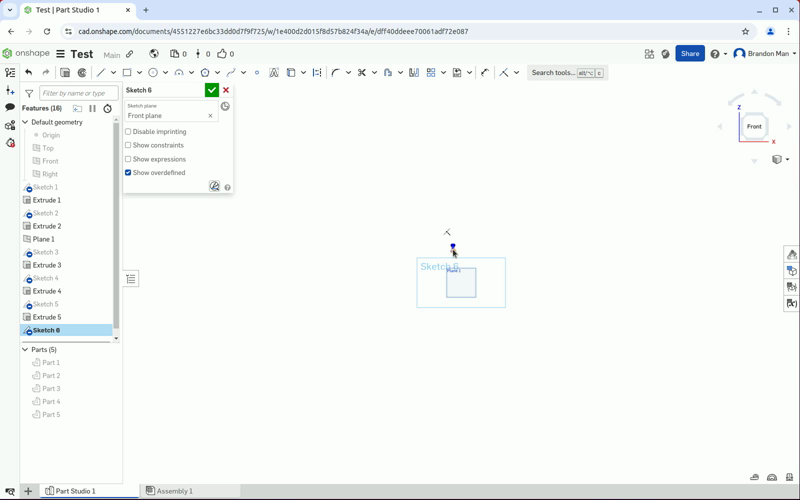
scroll(6)
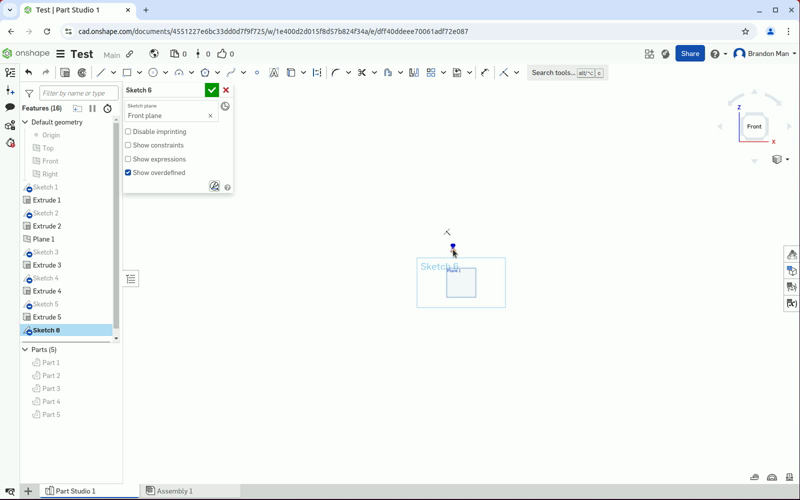
scroll(6)
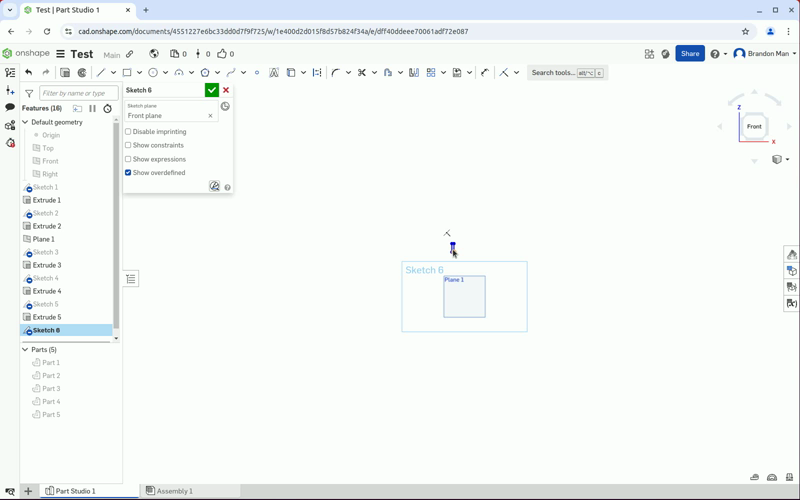
scroll(6)
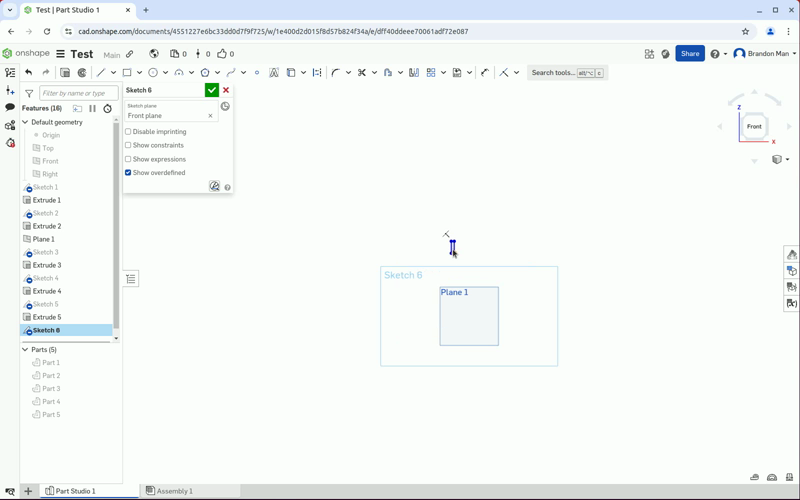
scroll(6)
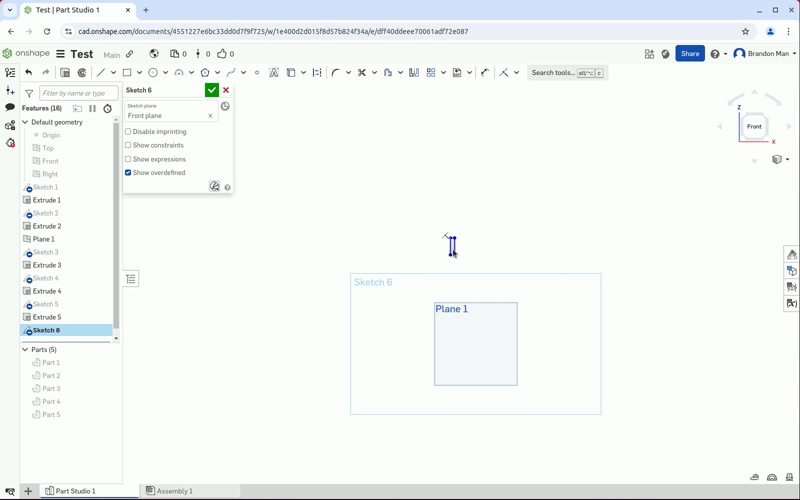
scroll(6)
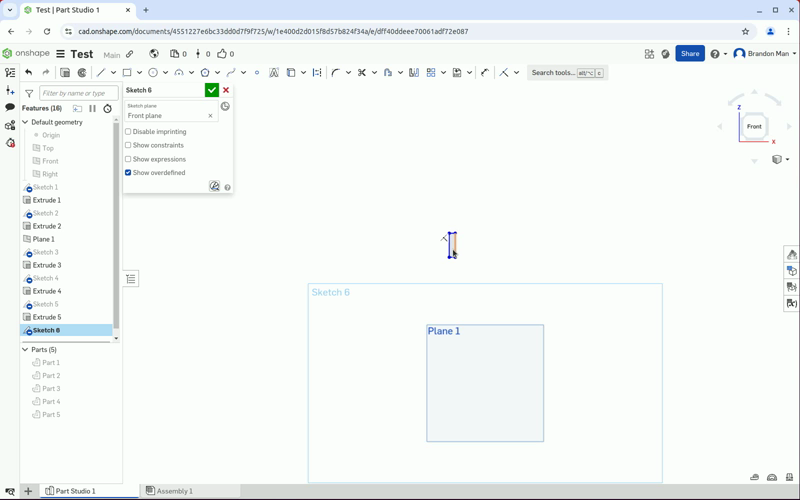
scroll(6)
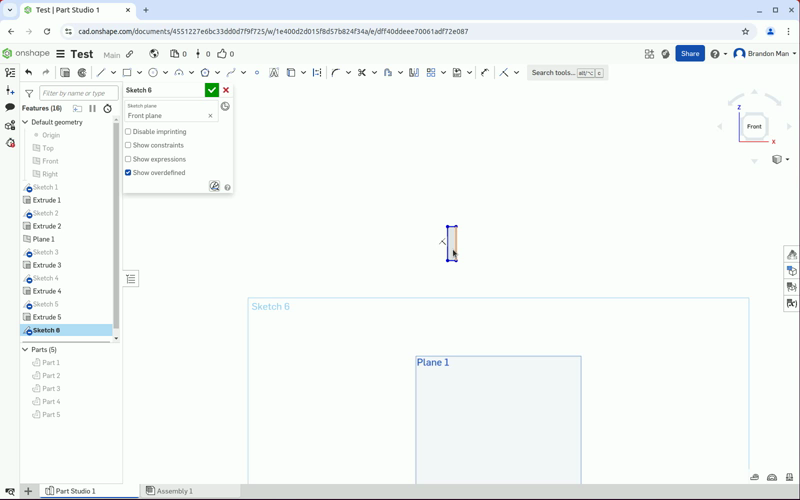
scroll(6)
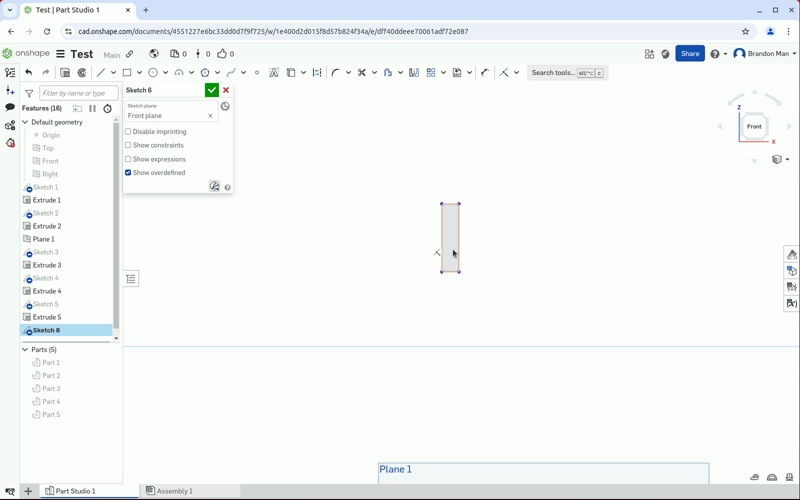
click(453, 249)
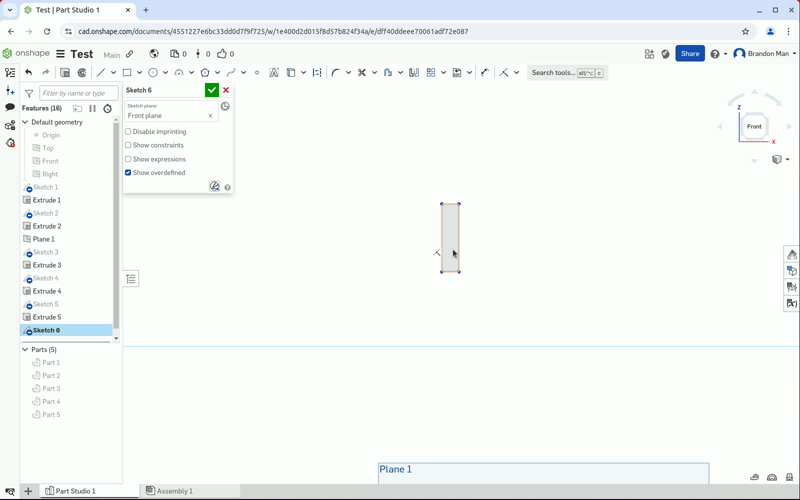
scroll(-6)
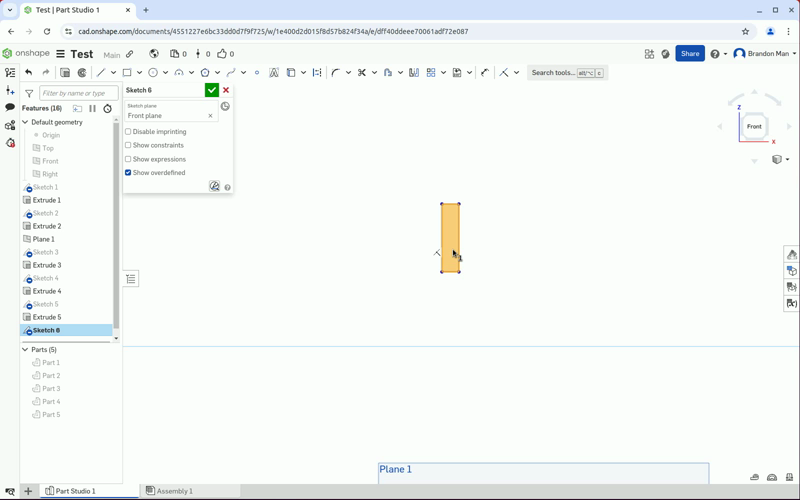
scroll(-6)
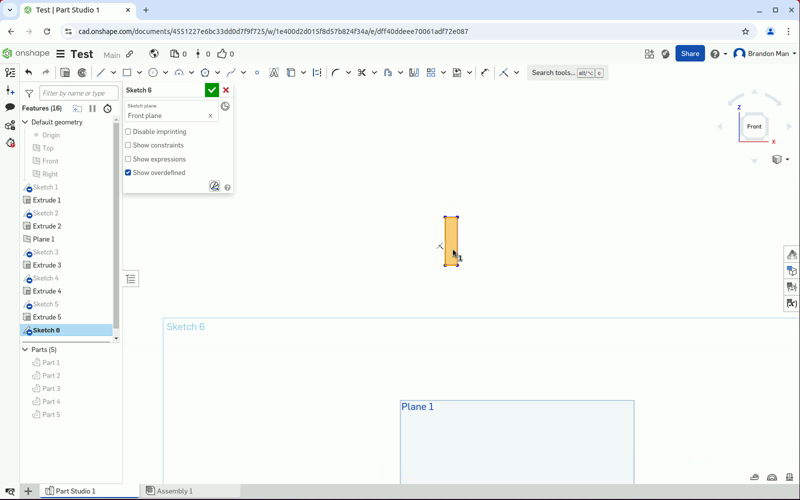
scroll(-6)
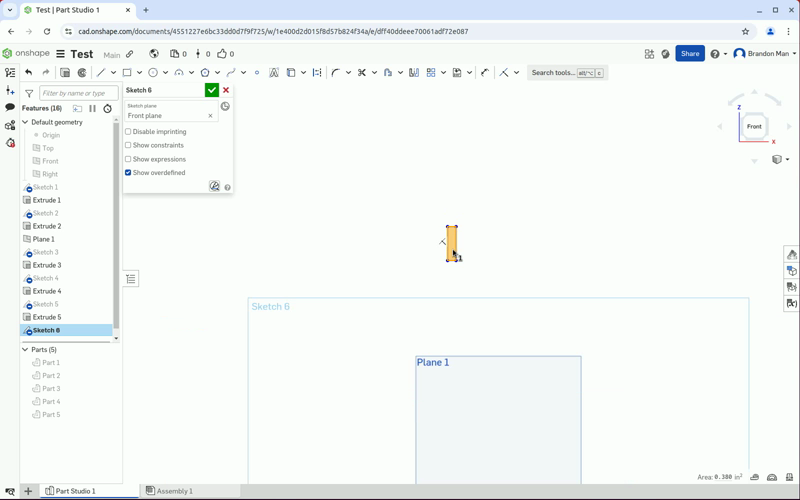
scroll(-6)
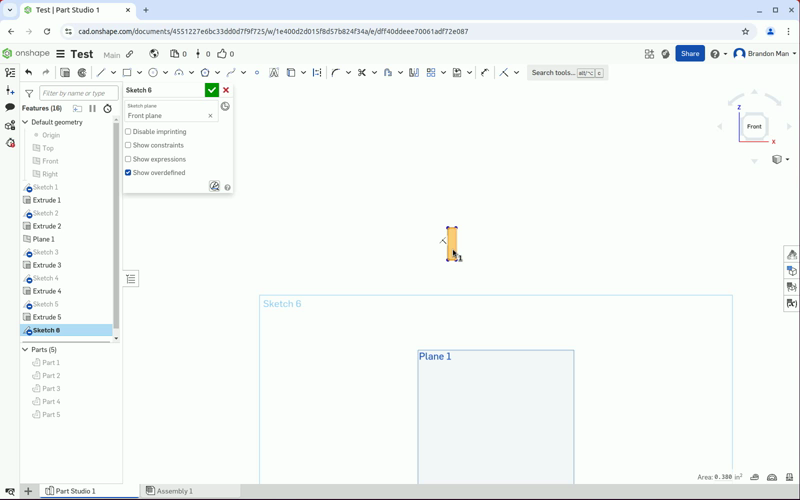
scroll(-6)
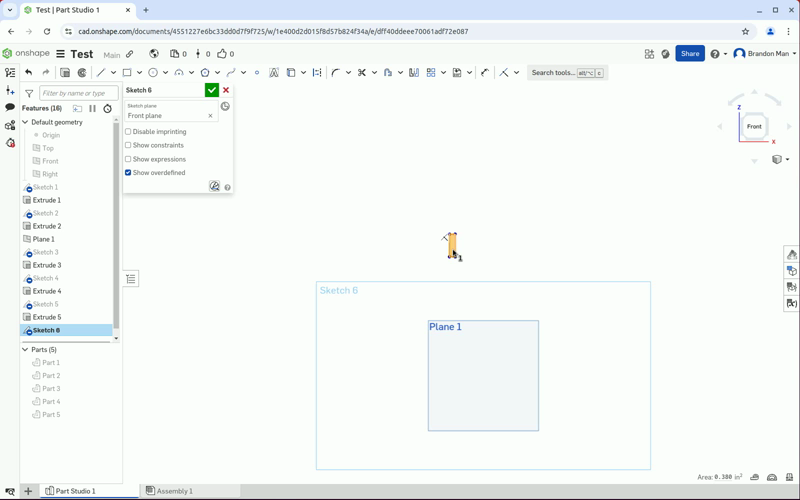
scroll(-6)
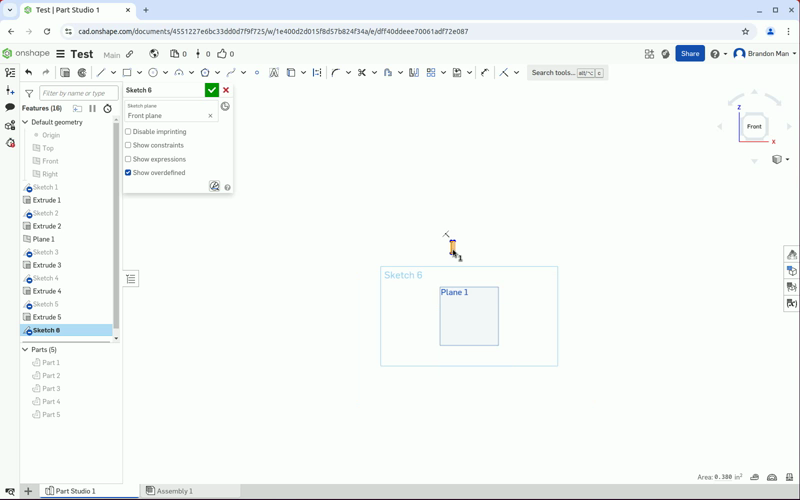
scroll(-6)
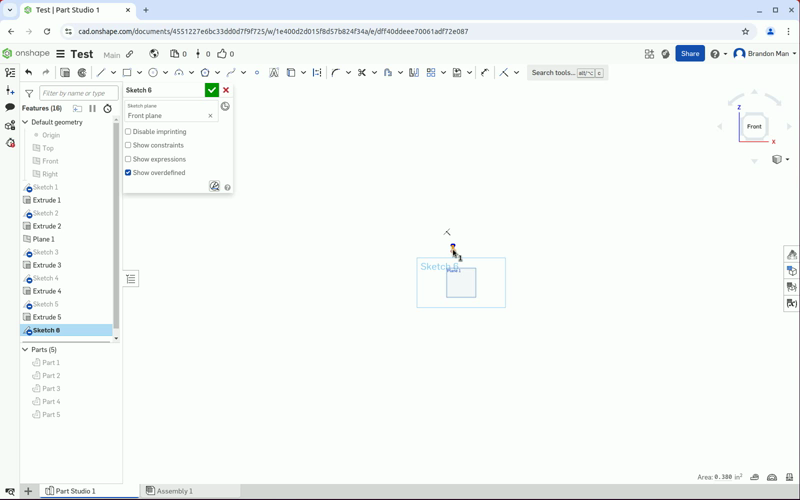
mouse_move(73, 352)
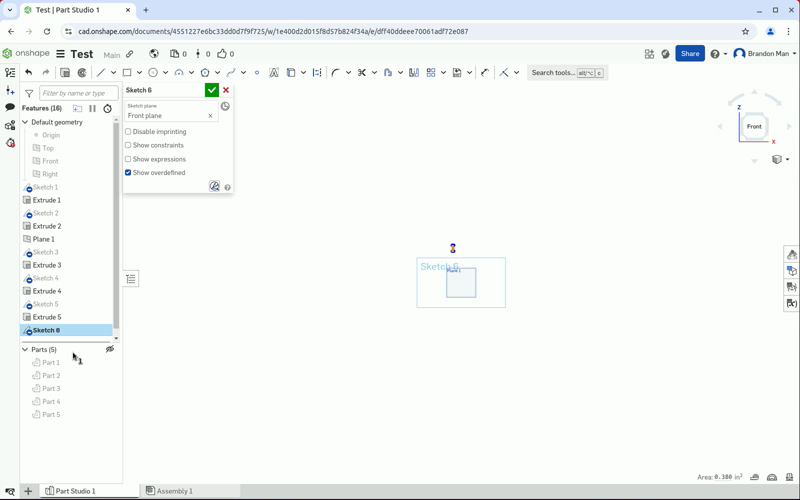
key(shift+y)
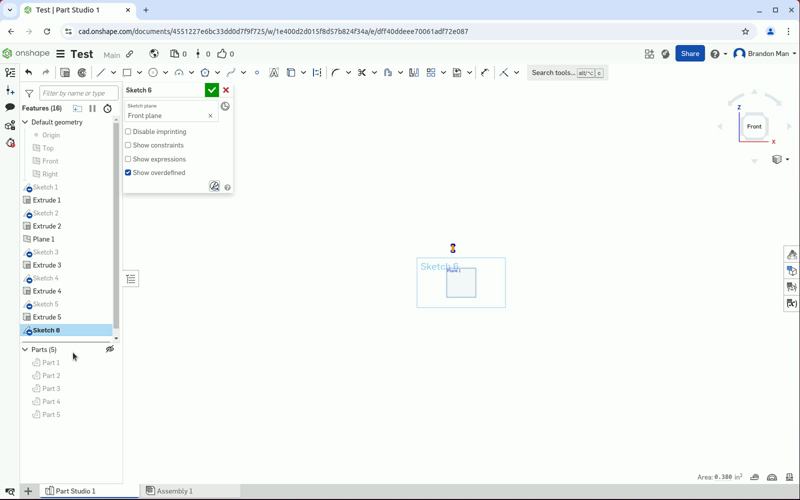
key(shift+e)
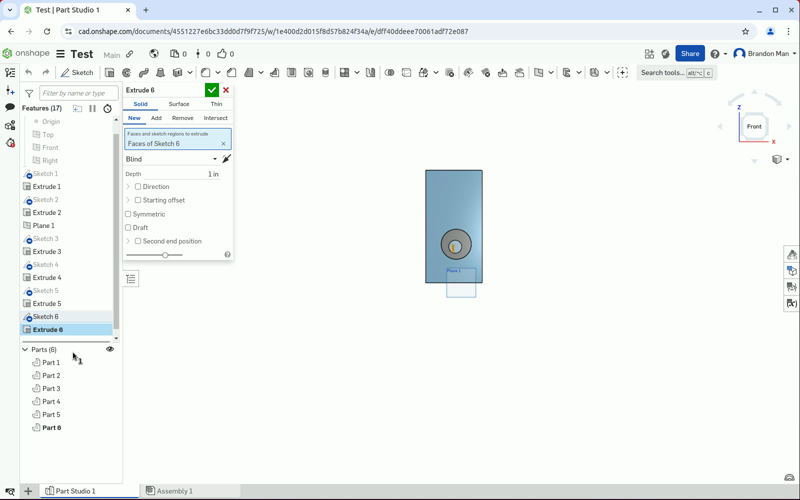
mouse_move(143, 106)
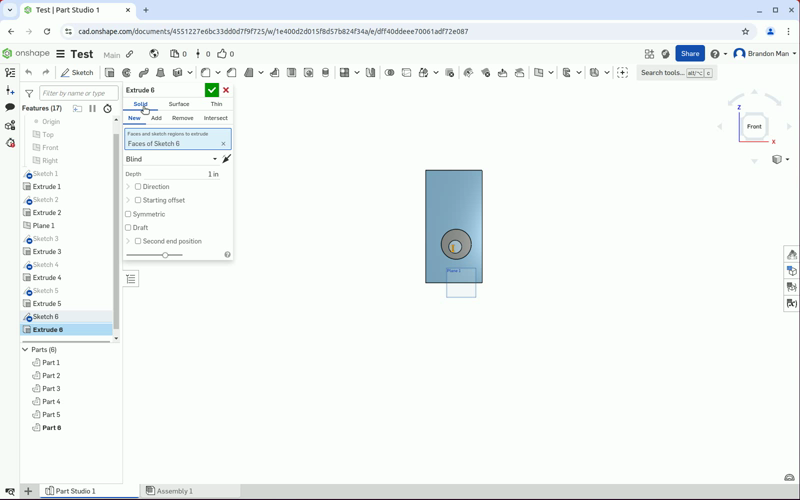
click(143, 106)
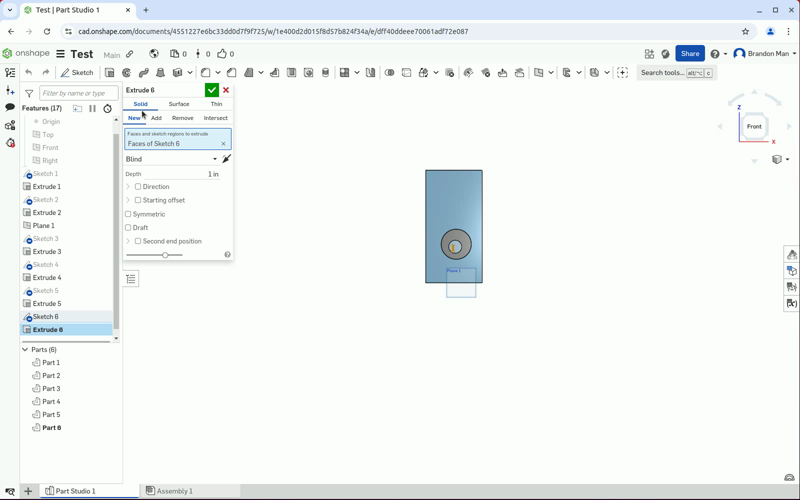
mouse_move(137, 120)
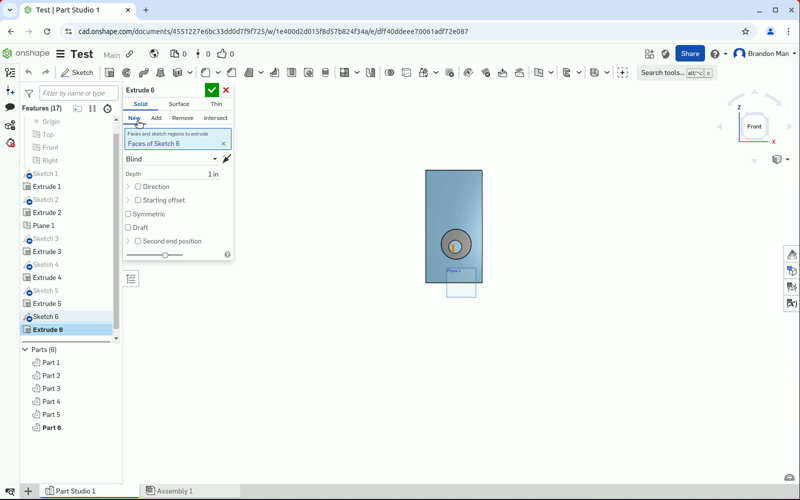
click(137, 120)
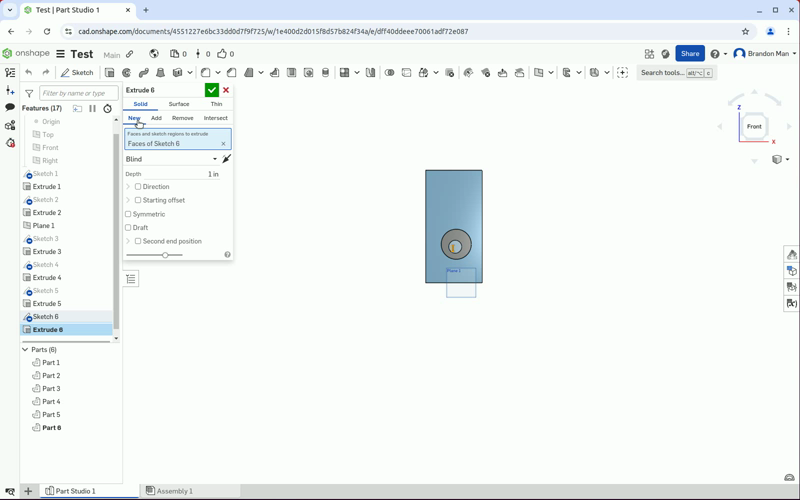
key(tab, 4)
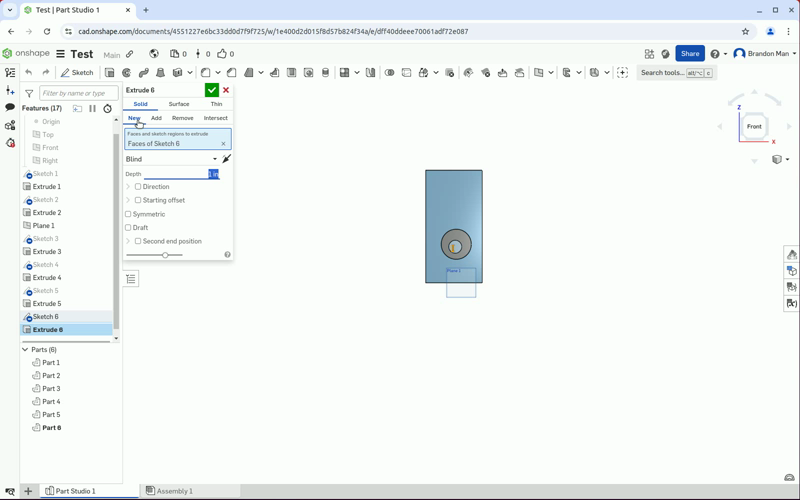
text(0.481)
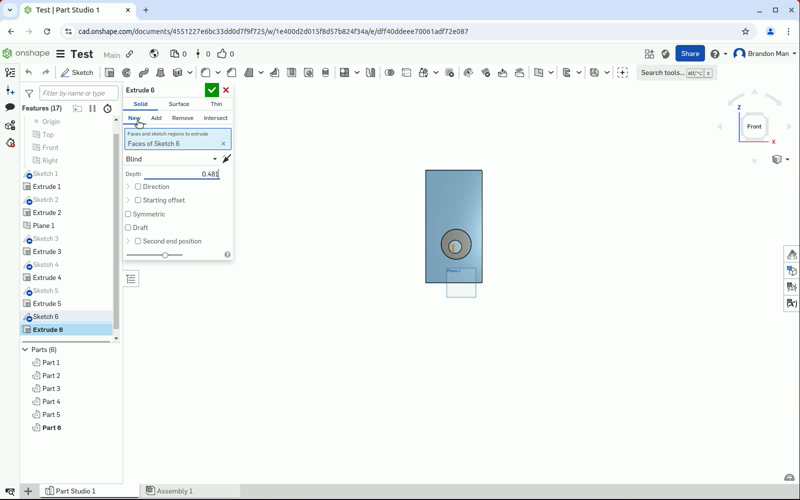
key(enter)
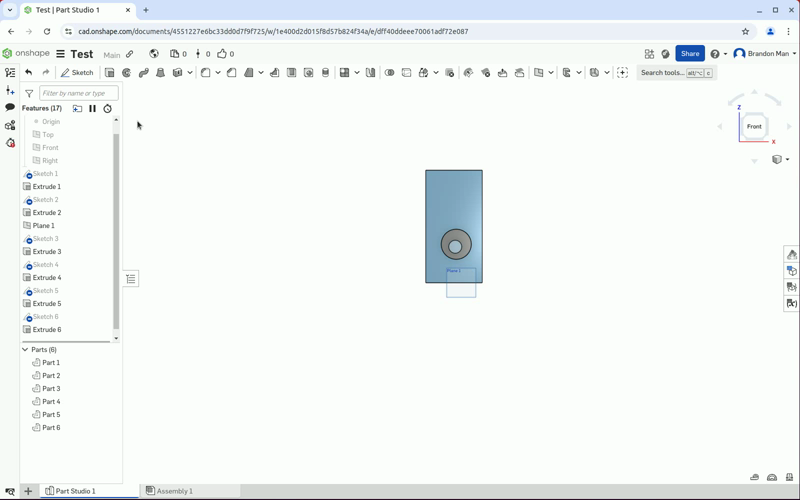
key(shift+h)
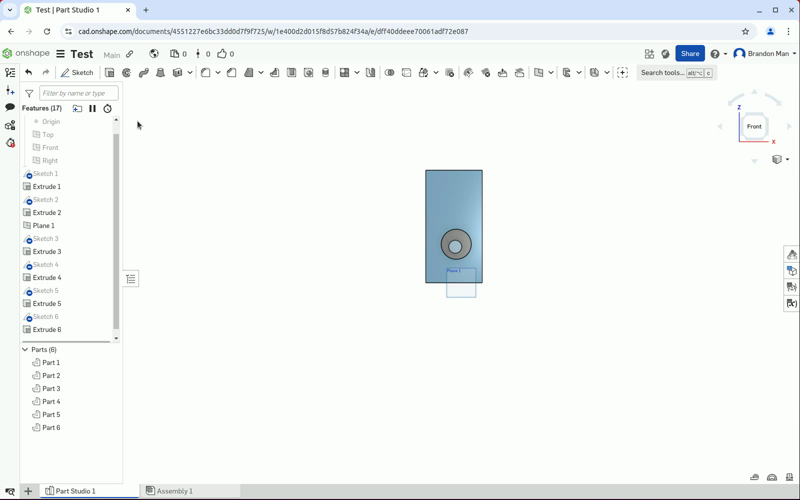
key(shift+h)
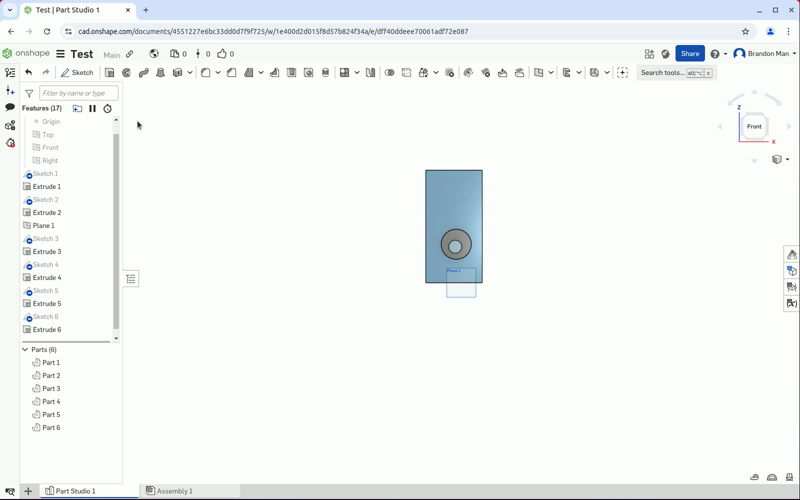
mouse_move(69, 176)
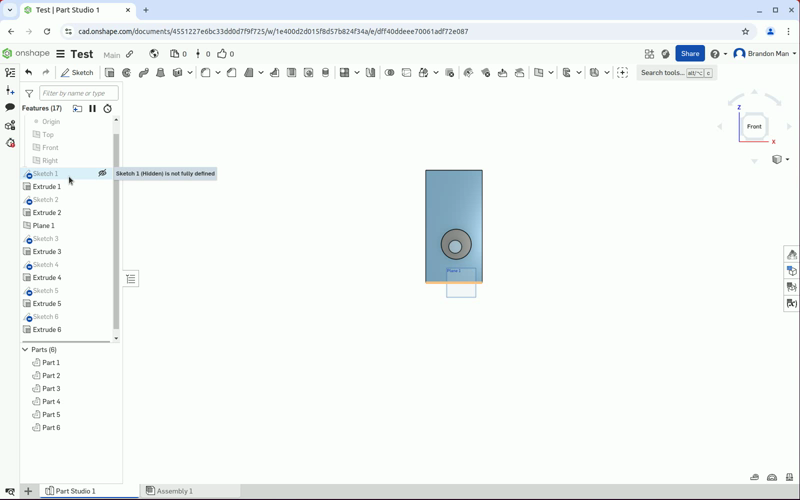
click(69, 176)
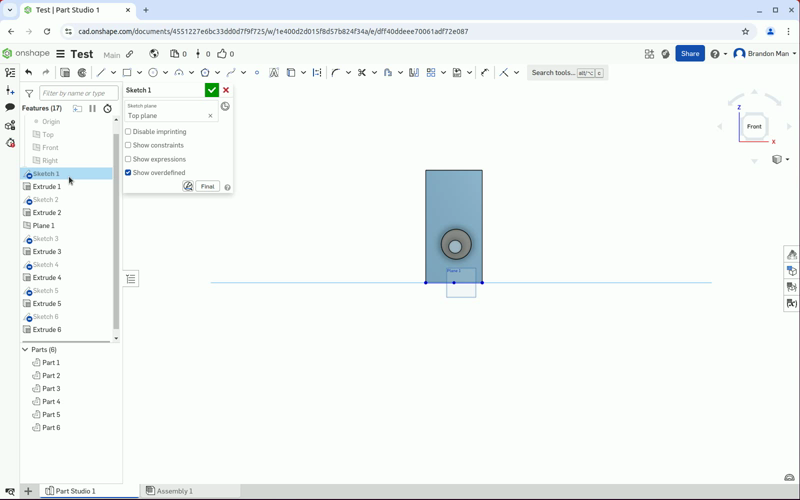
mouse_move(229, 92)
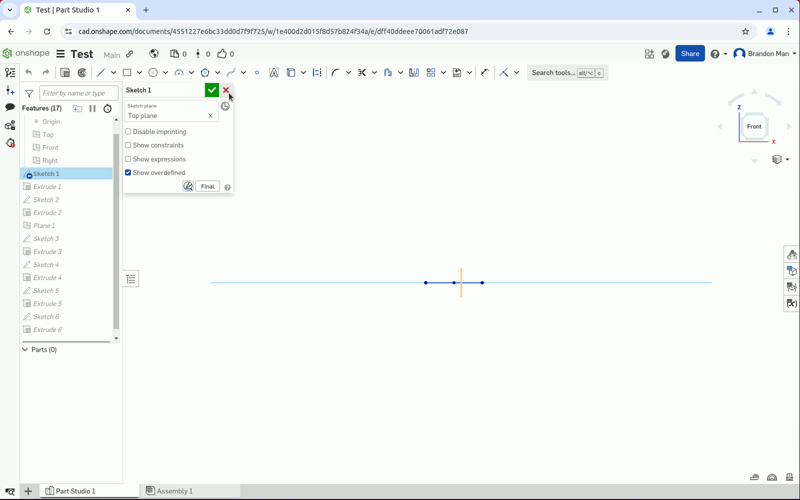
click(229, 92)
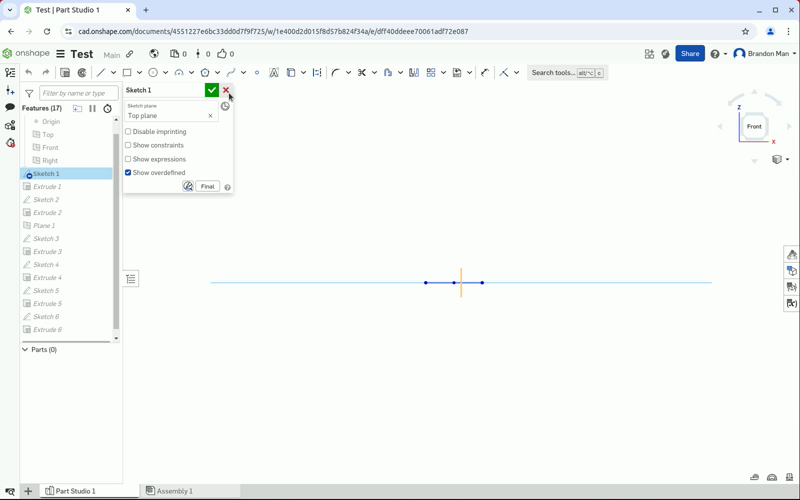
key(shift+s)
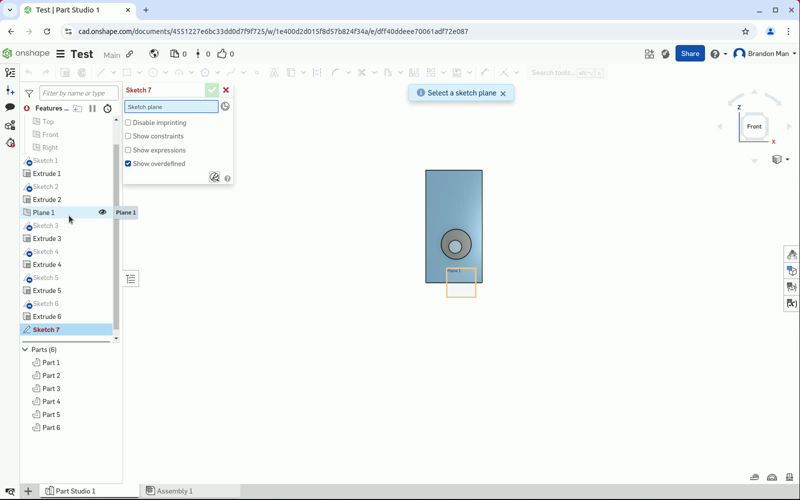
scroll(3)
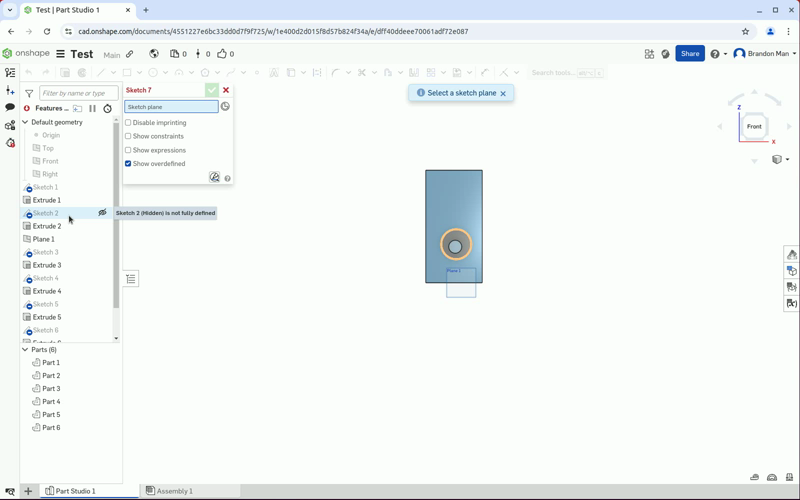
mouse_move(69, 163)
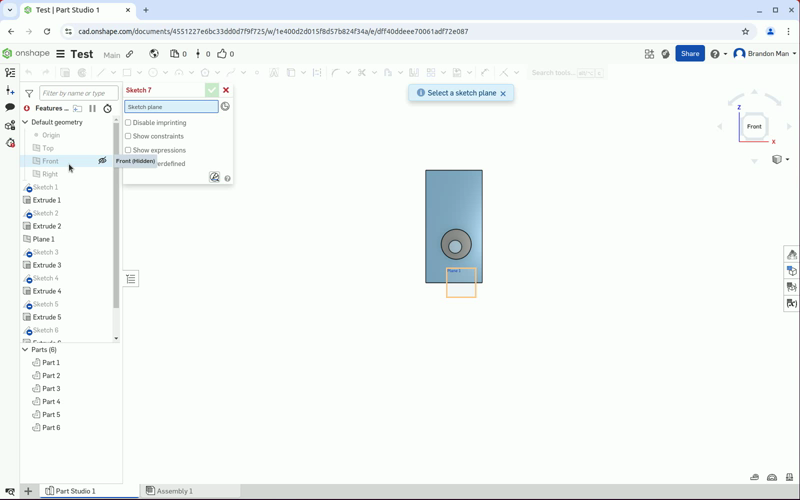
click(69, 163)
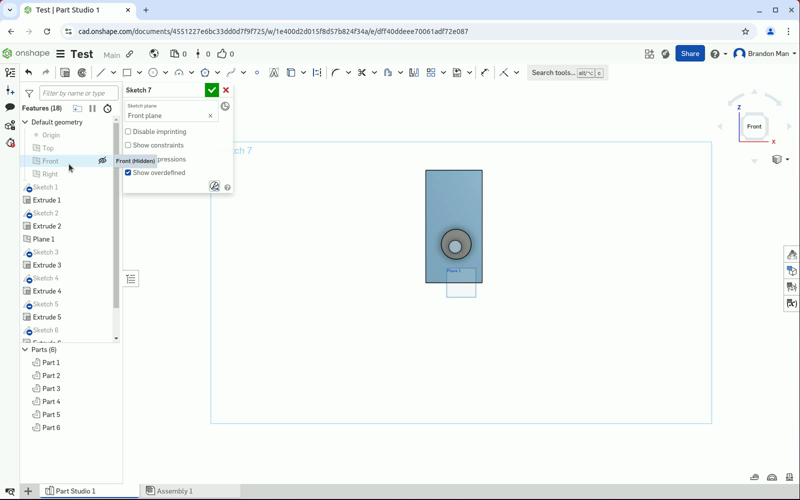
mouse_move(73, 352)
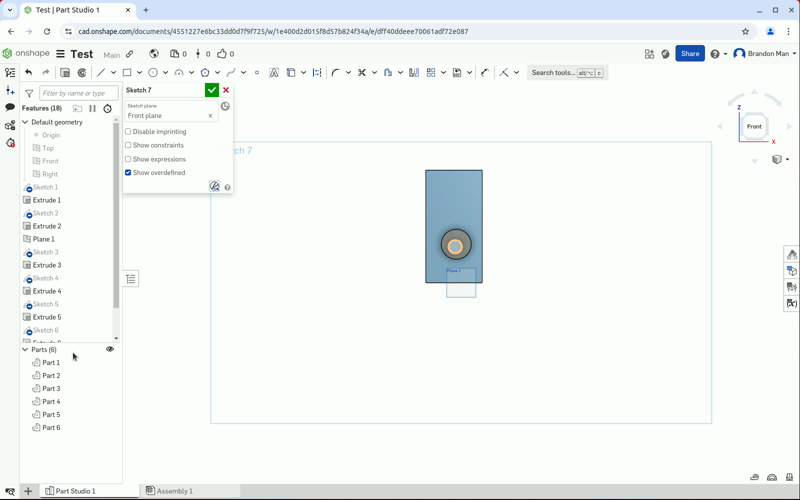
key(y)
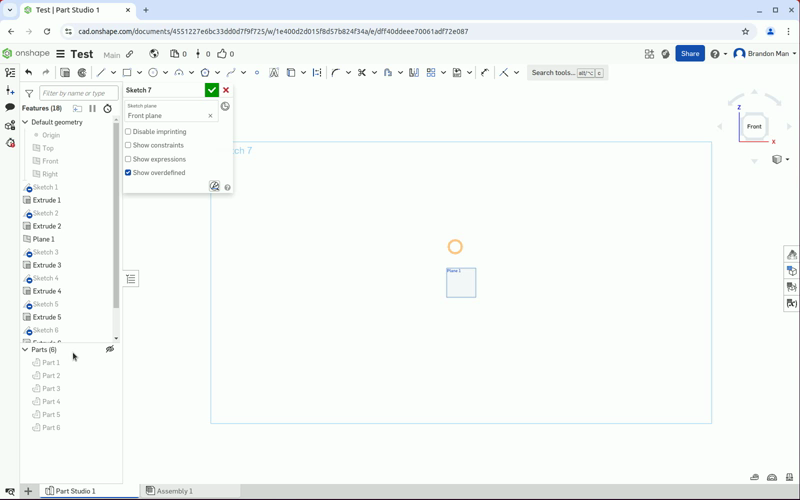
key(l)
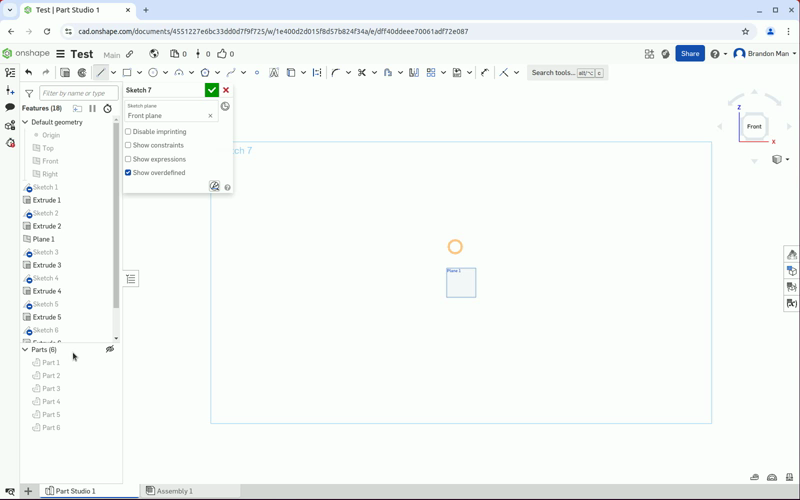
key_down(shift)
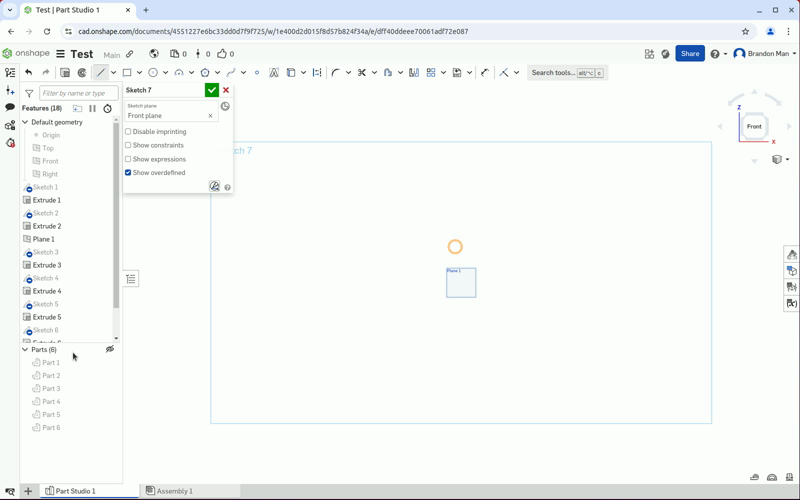
mouse_move(457, 251)
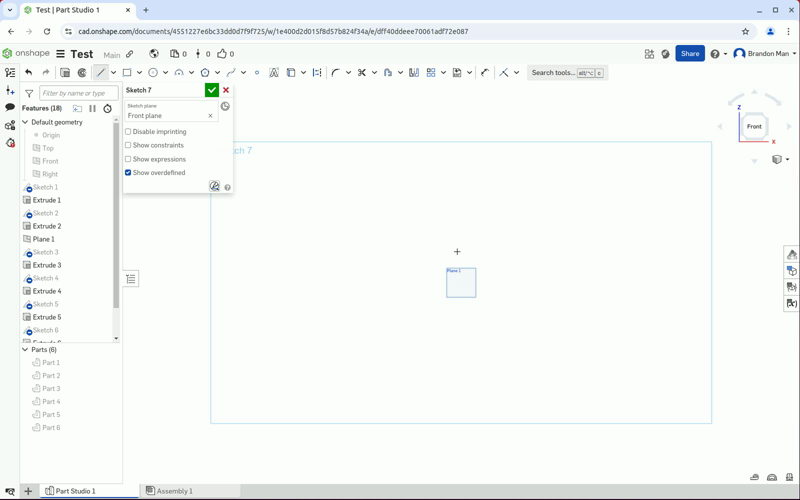
click(457, 251)
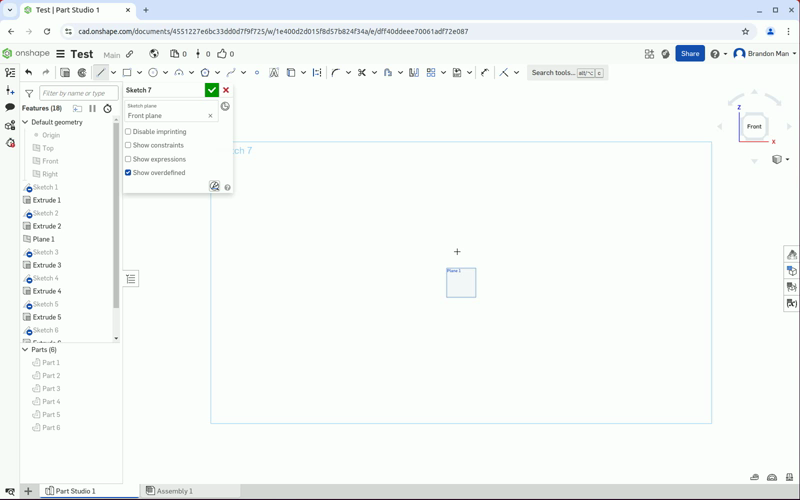
key_up(shift)
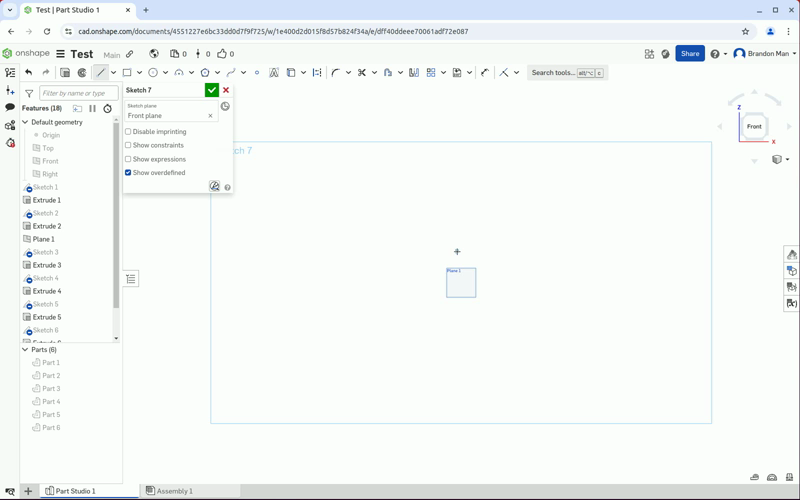
key_down(shift)
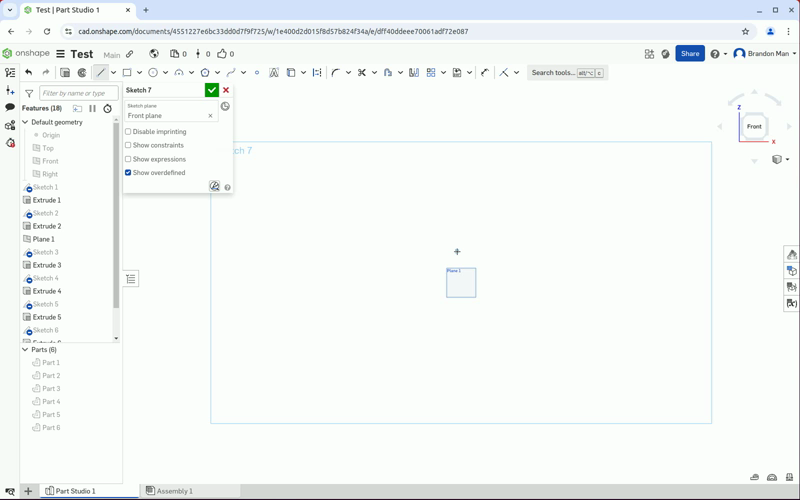
mouse_move(487, 251)
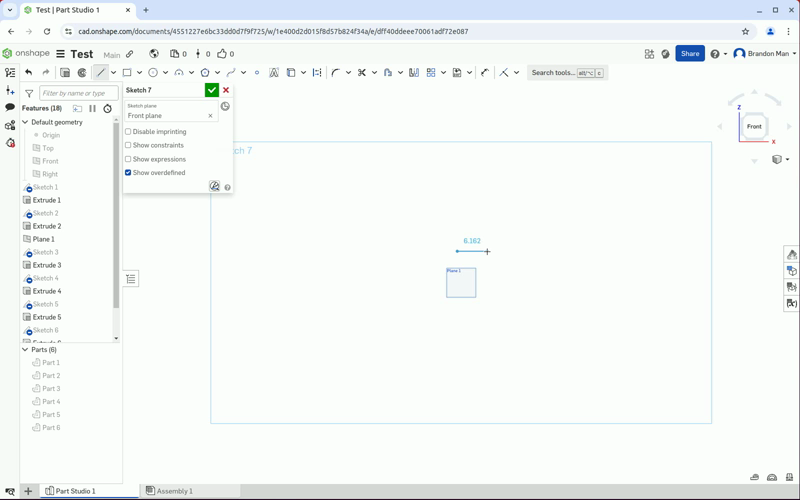
mouse_move(458, 251)
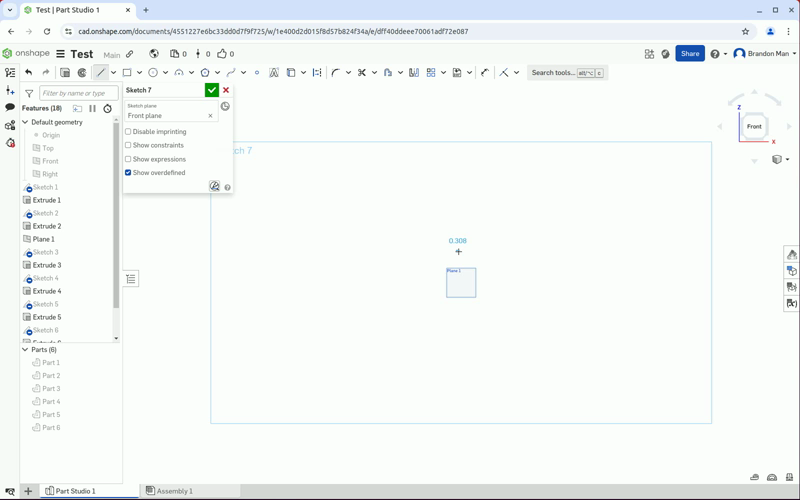
scroll(6)
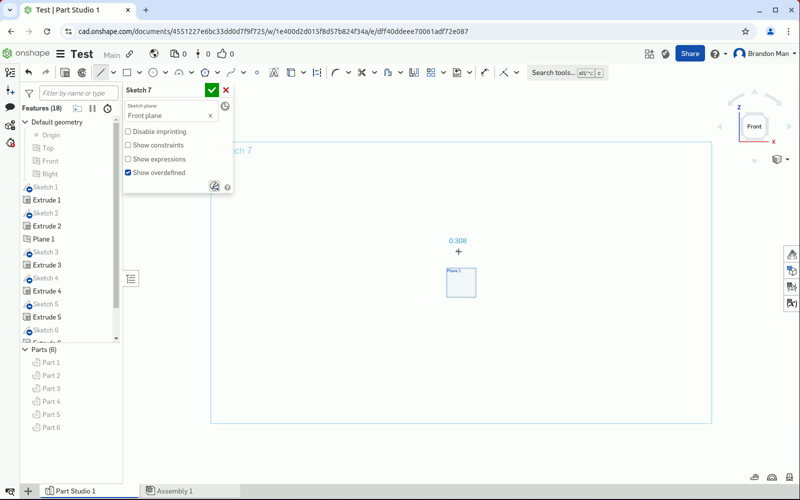
scroll(6)
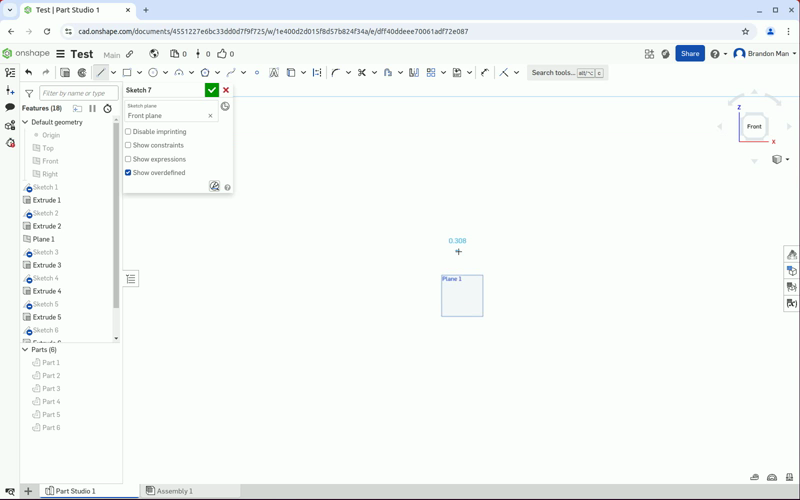
scroll(6)
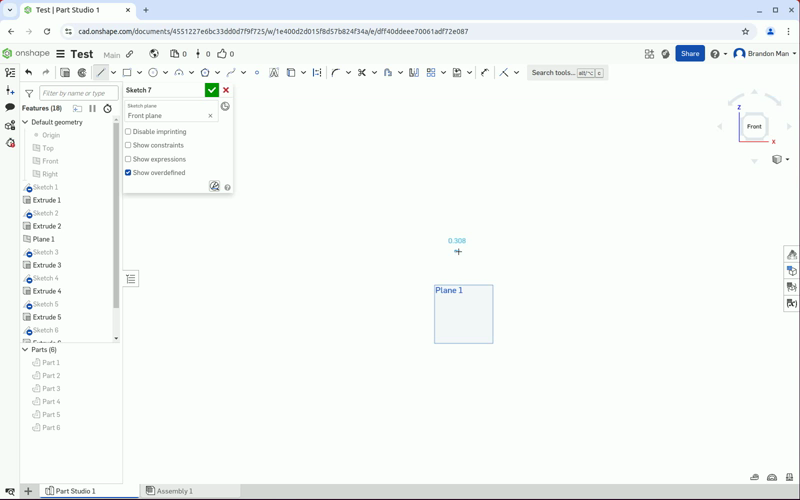
scroll(6)
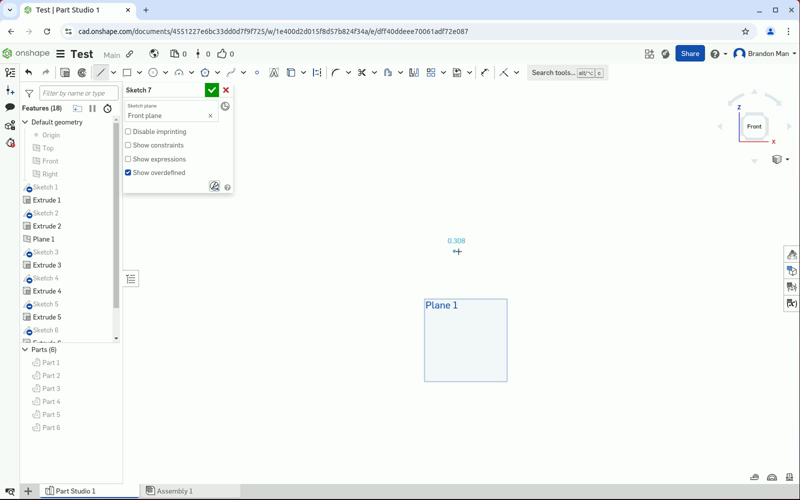
scroll(6)
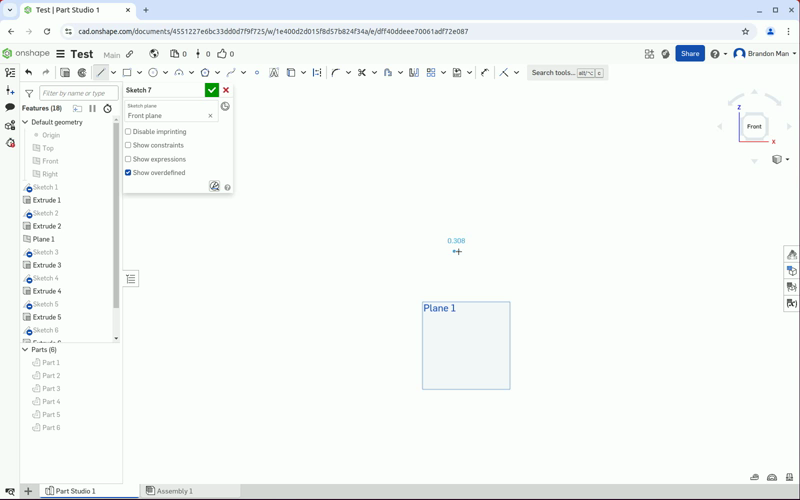
scroll(6)
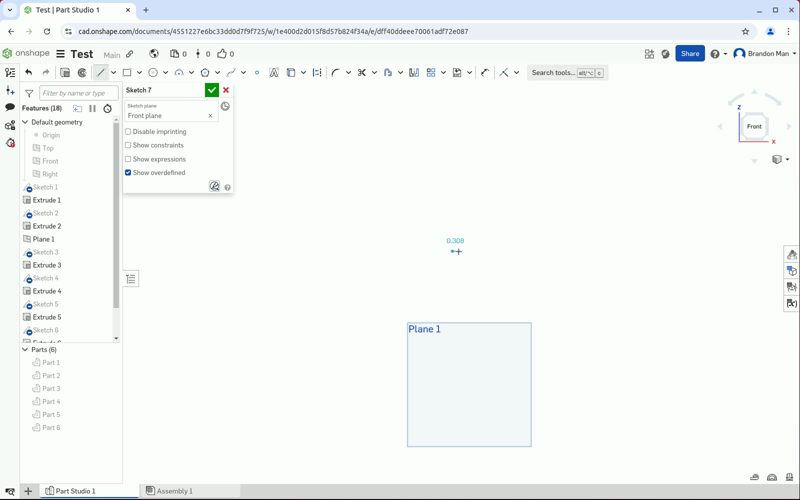
scroll(6)
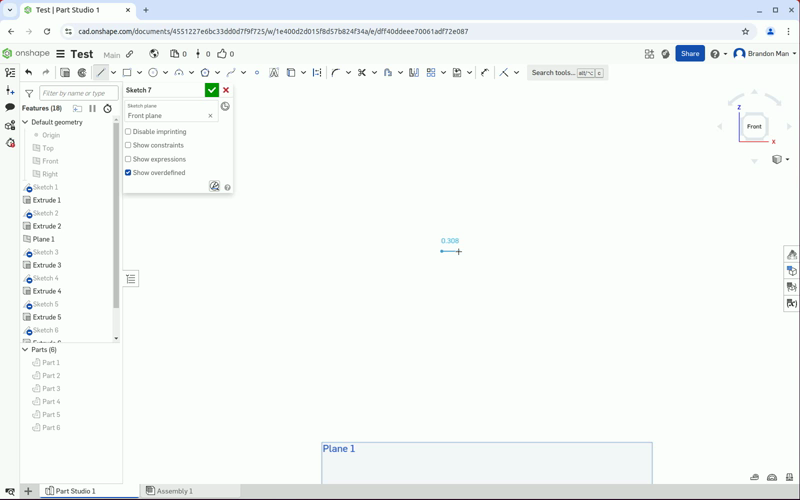
click(458, 251)
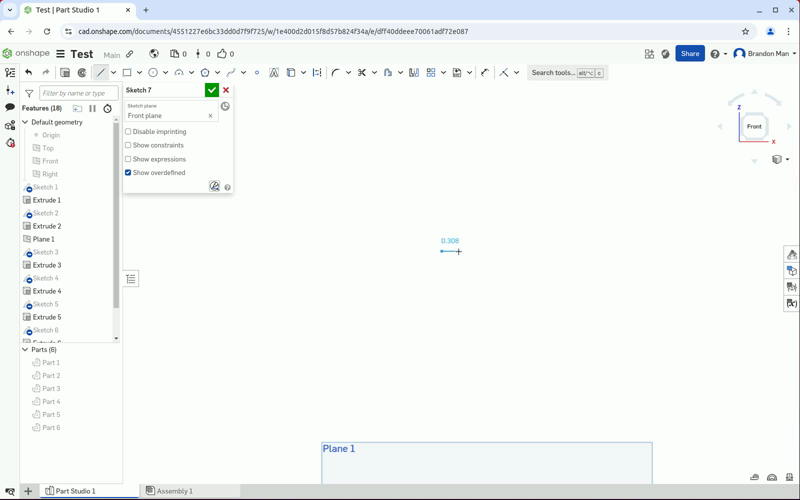
scroll(-6)
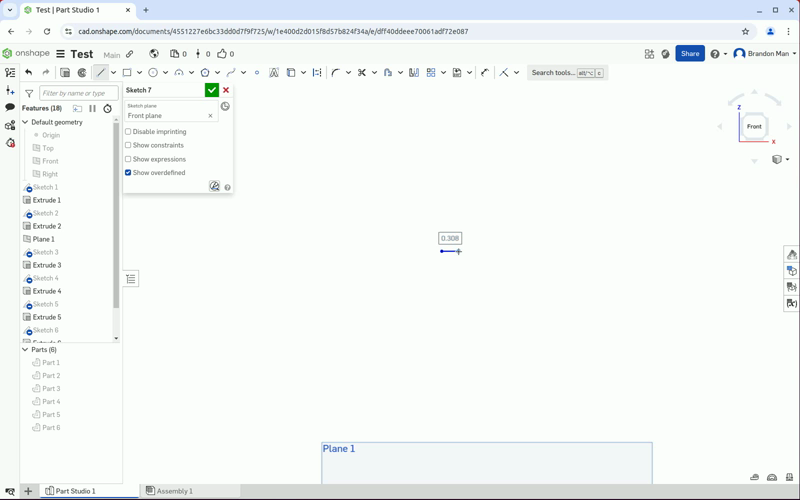
scroll(-6)
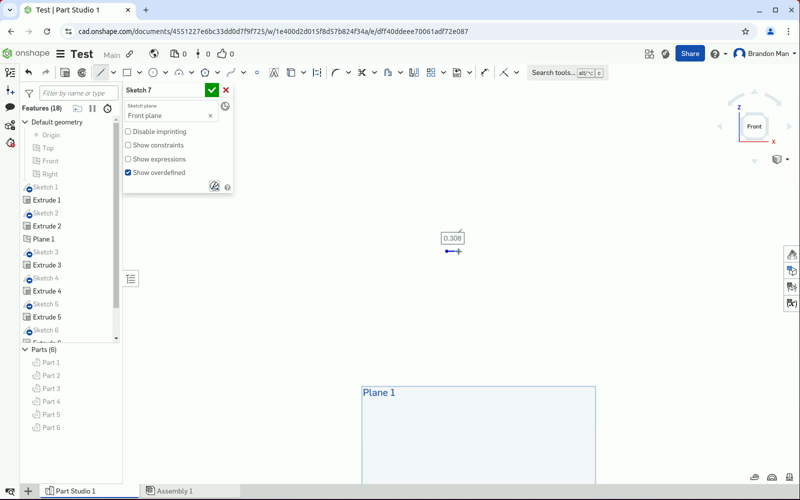
scroll(-6)
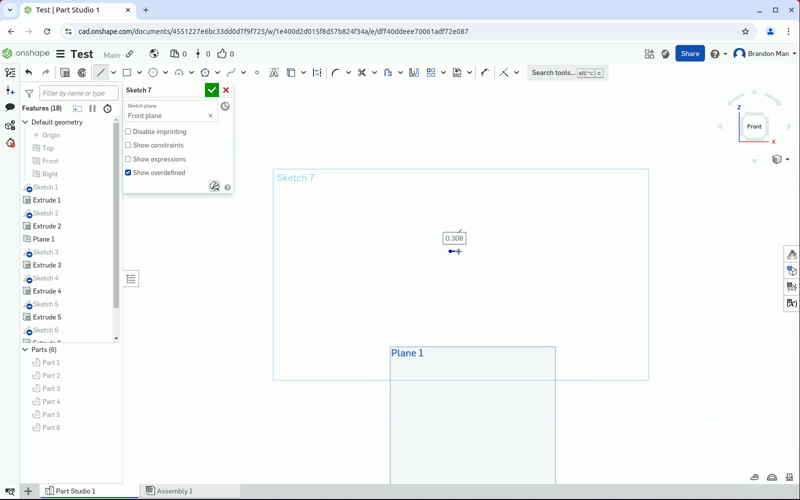
scroll(-6)
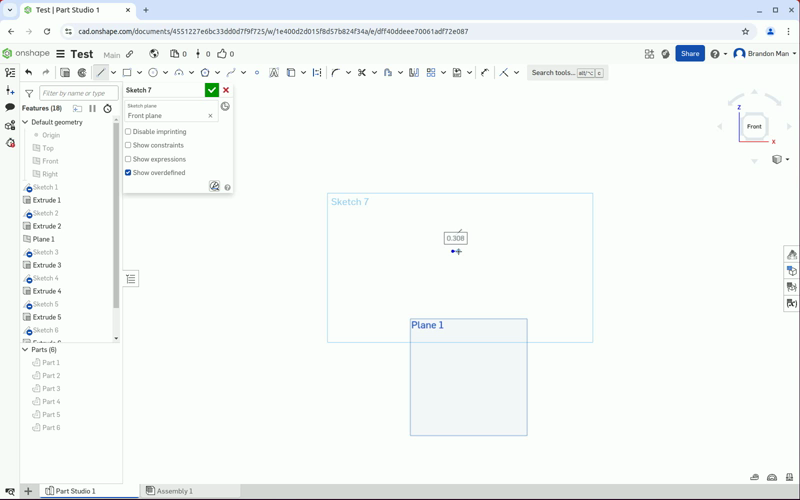
scroll(-6)
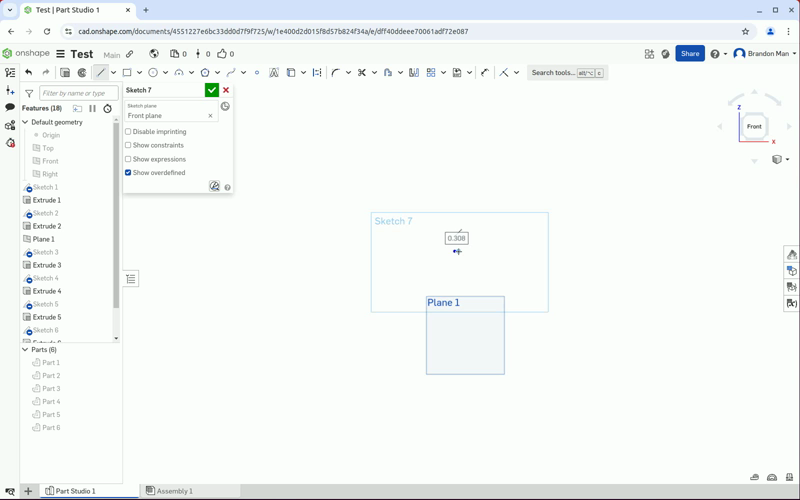
scroll(-6)
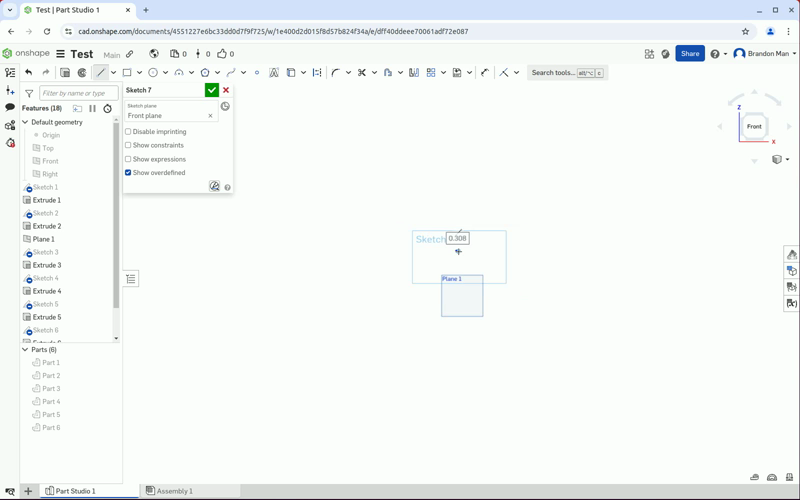
scroll(-6)
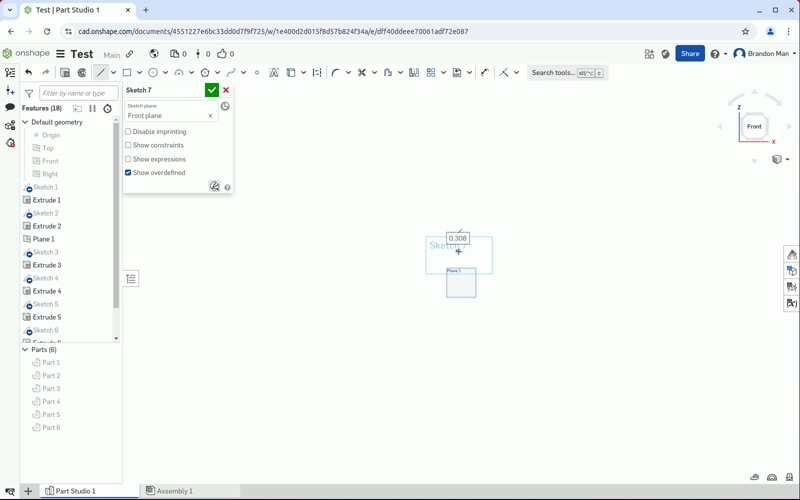
key_up(shift)
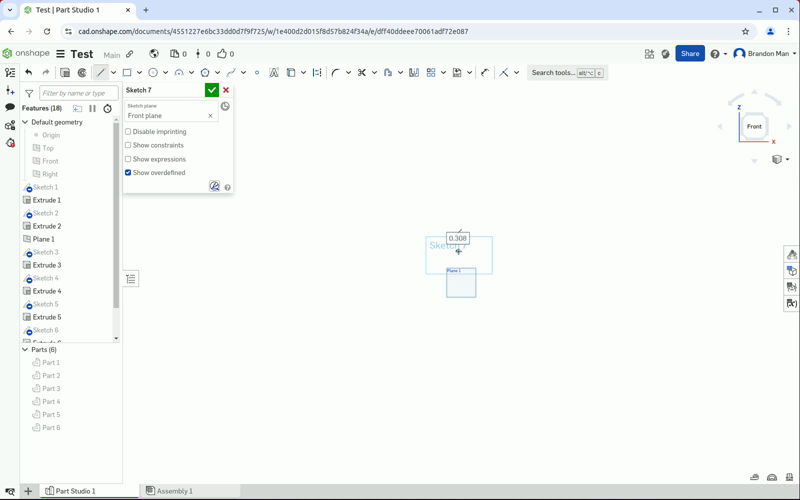
key_down(shift)
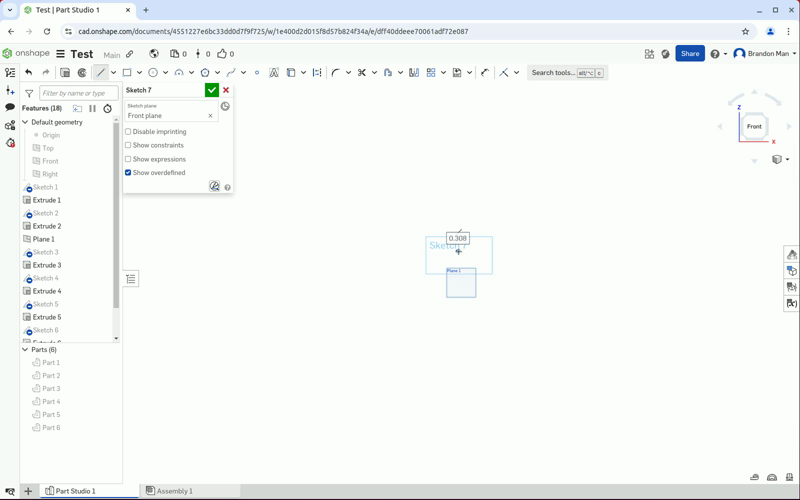
mouse_move(489, 251)
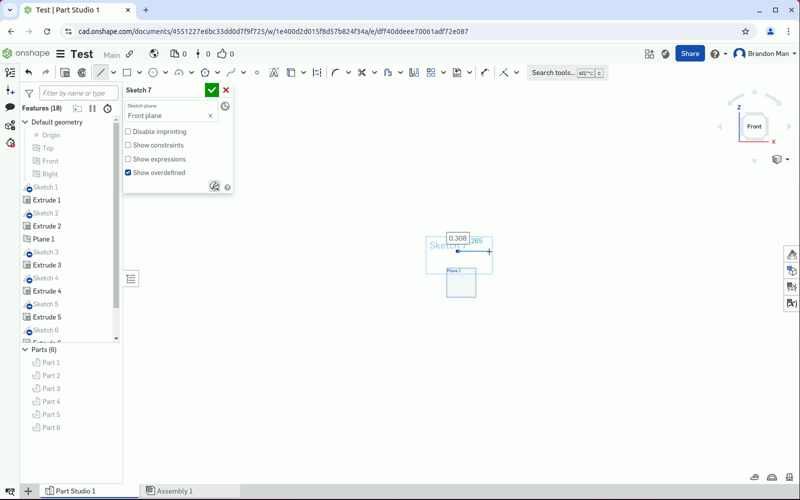
mouse_move(458, 245)
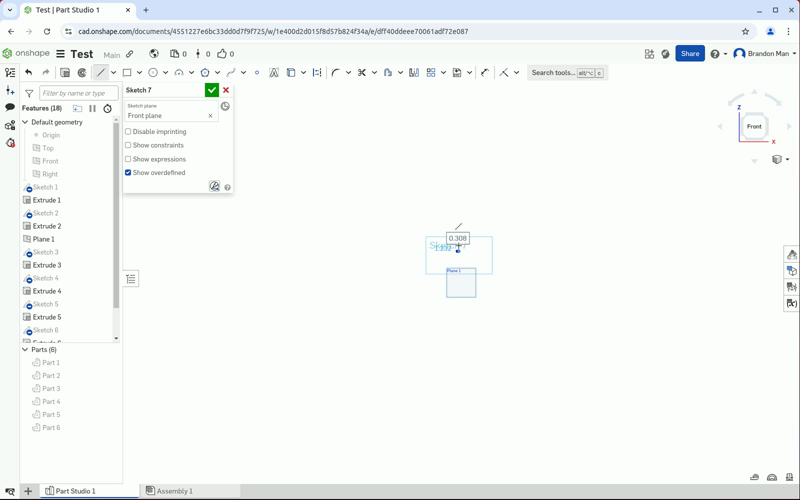
scroll(6)
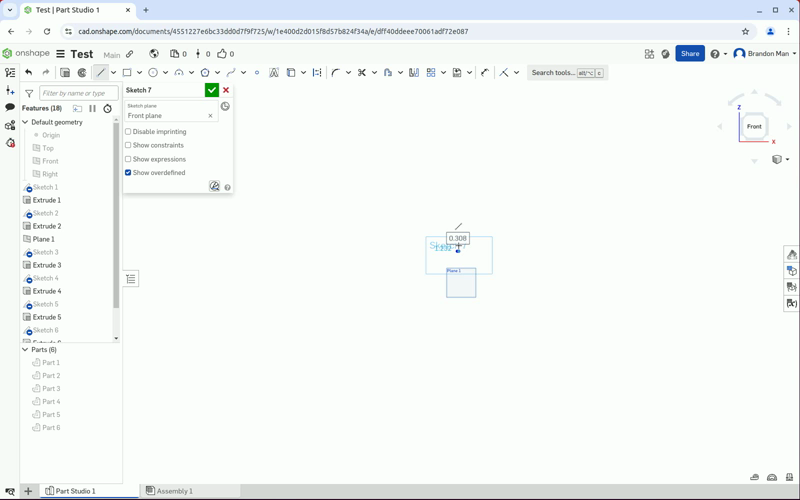
scroll(6)
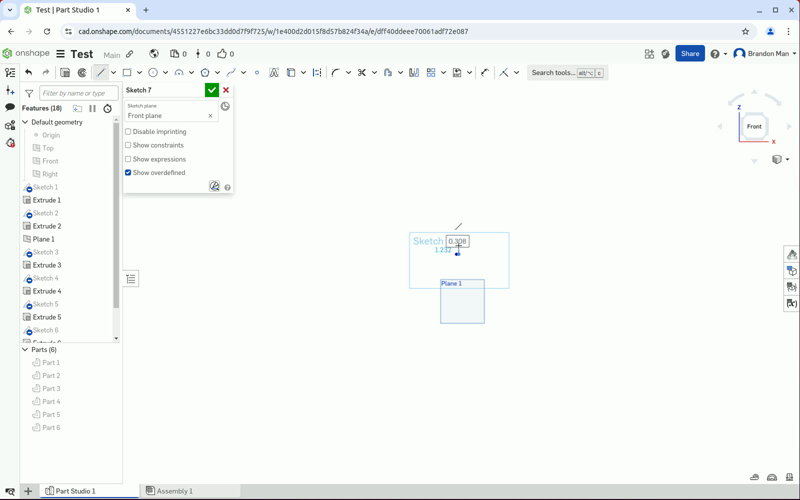
scroll(6)
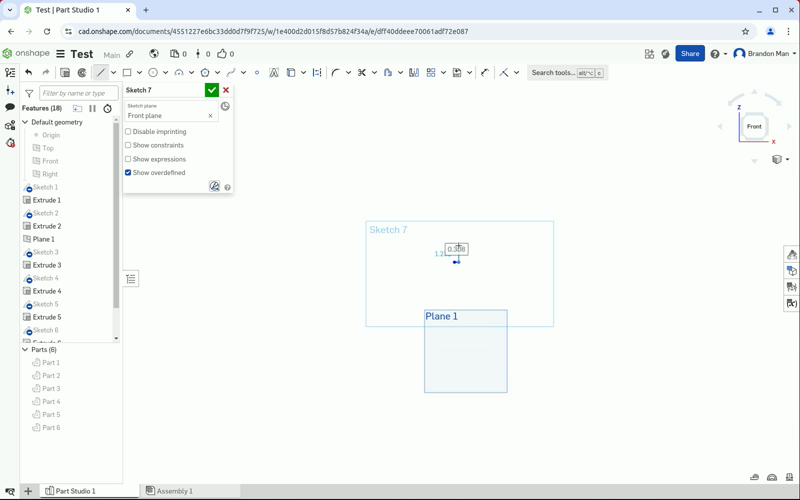
scroll(6)
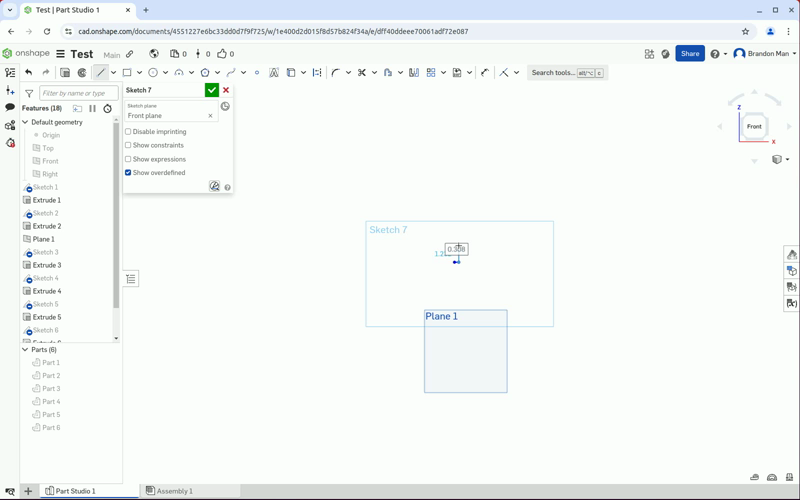
scroll(6)
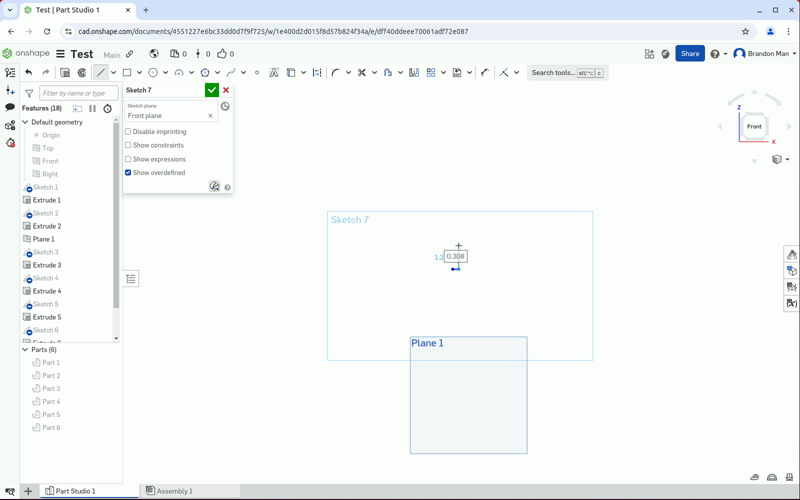
scroll(6)
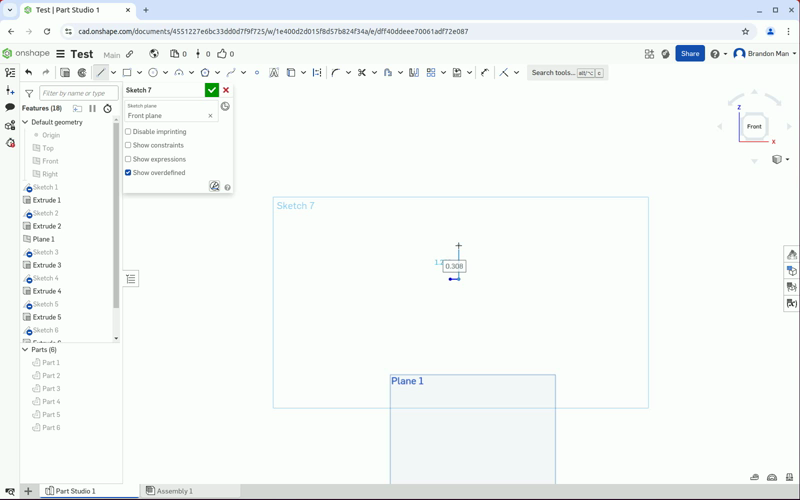
scroll(6)
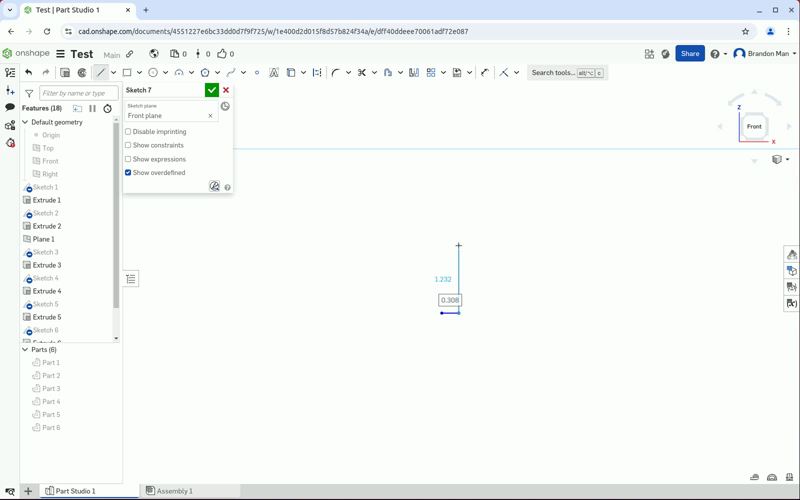
click(458, 245)
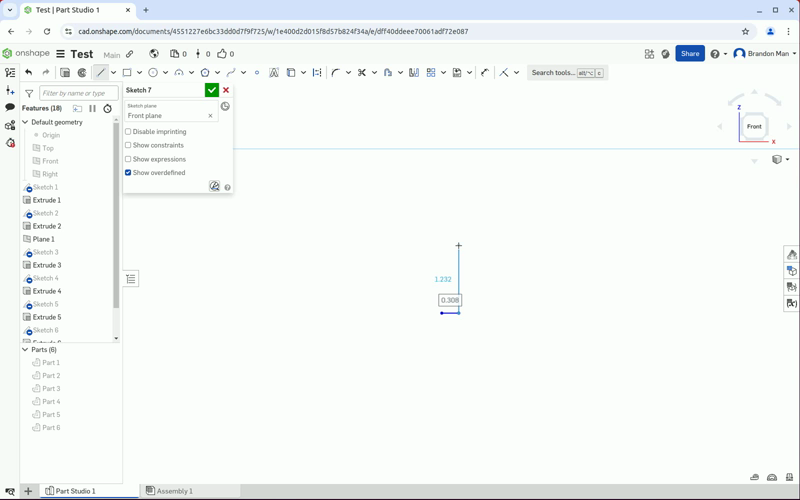
scroll(-6)
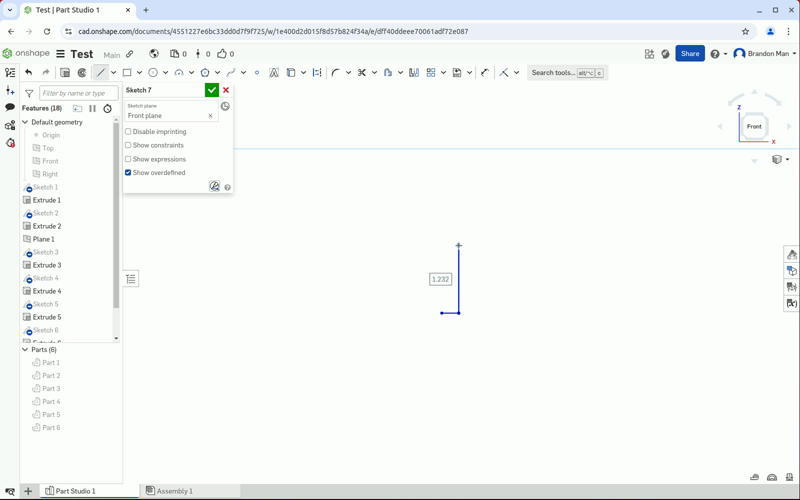
scroll(-6)
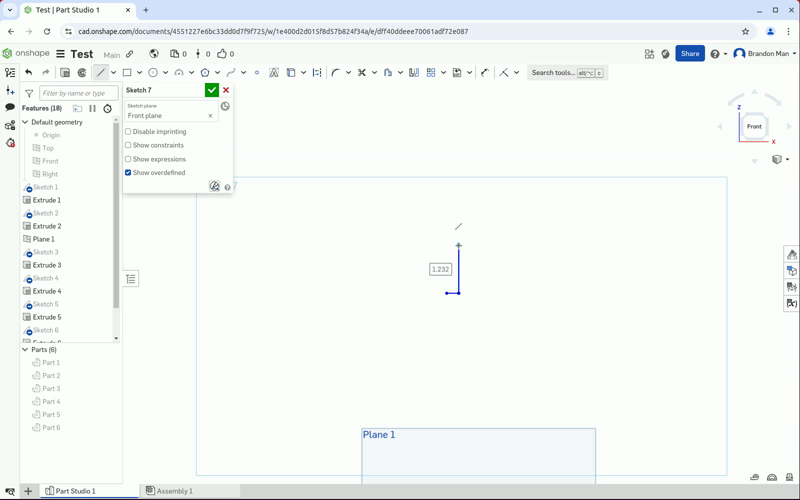
scroll(-6)
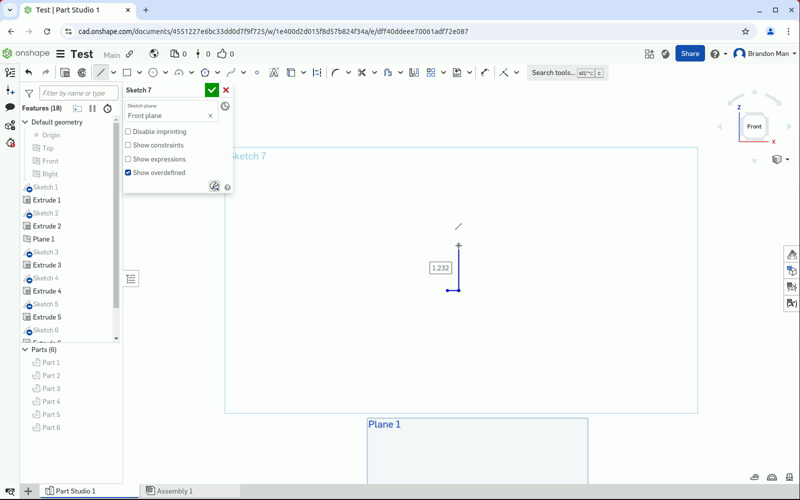
scroll(-6)
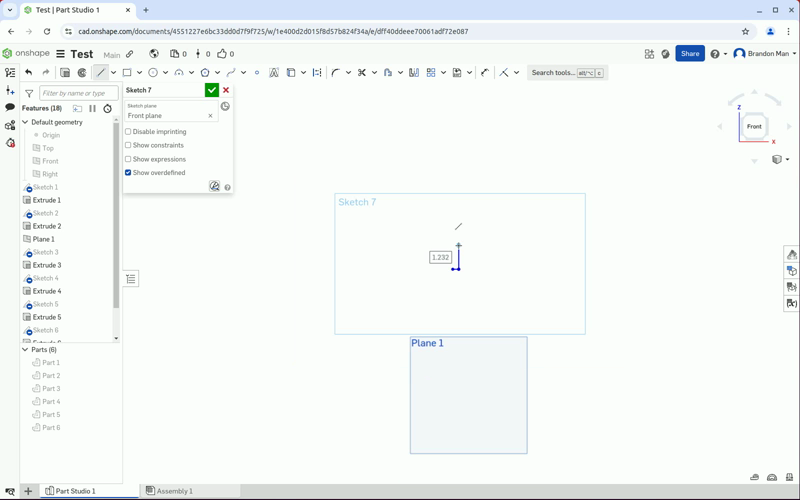
scroll(-6)
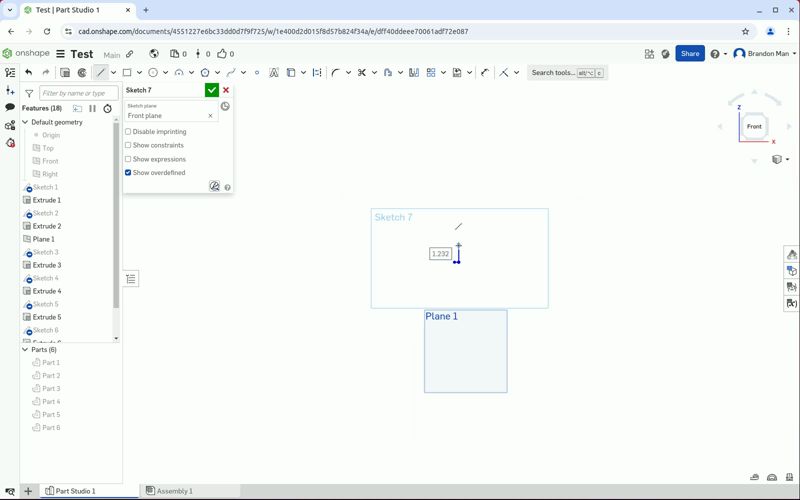
scroll(-6)
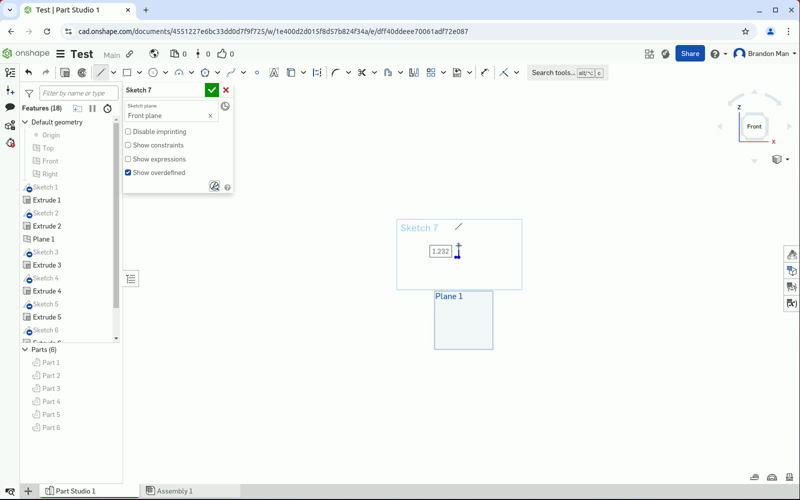
scroll(-6)
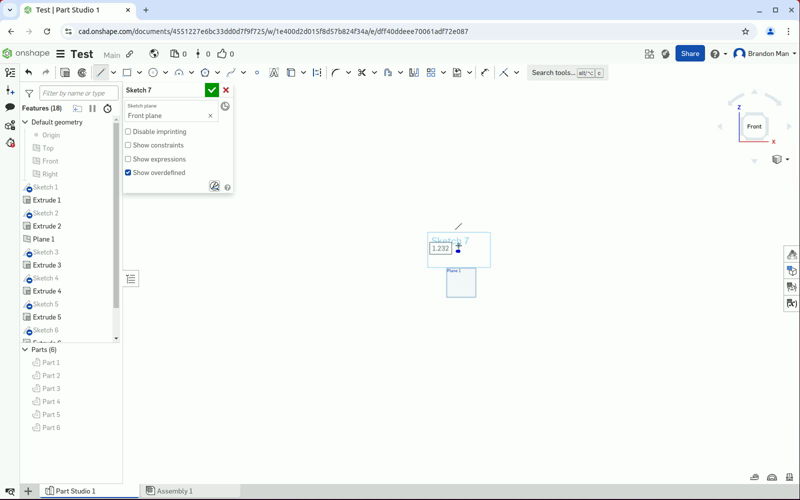
key_up(shift)
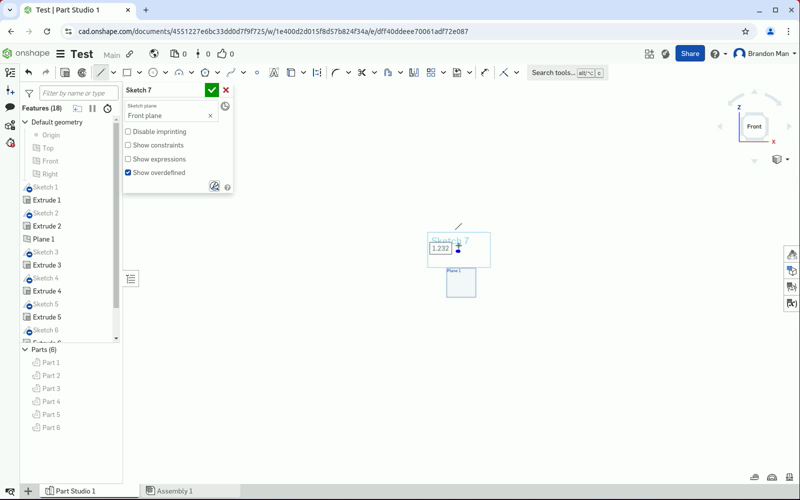
key_down(shift)
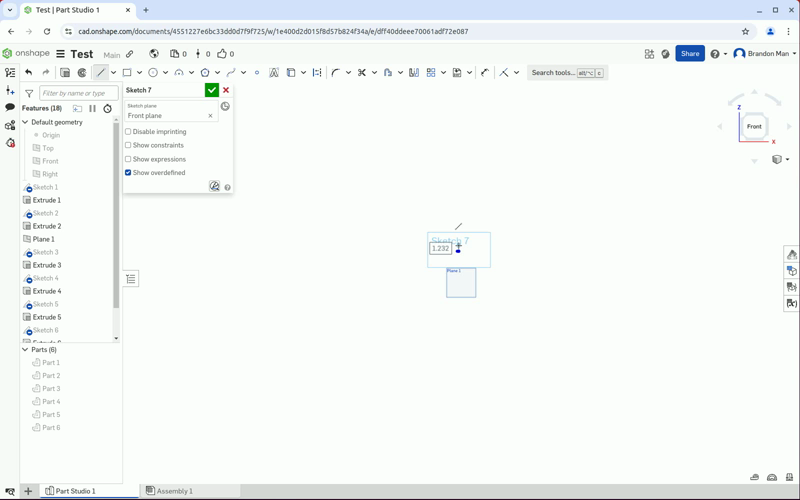
mouse_move(489, 245)
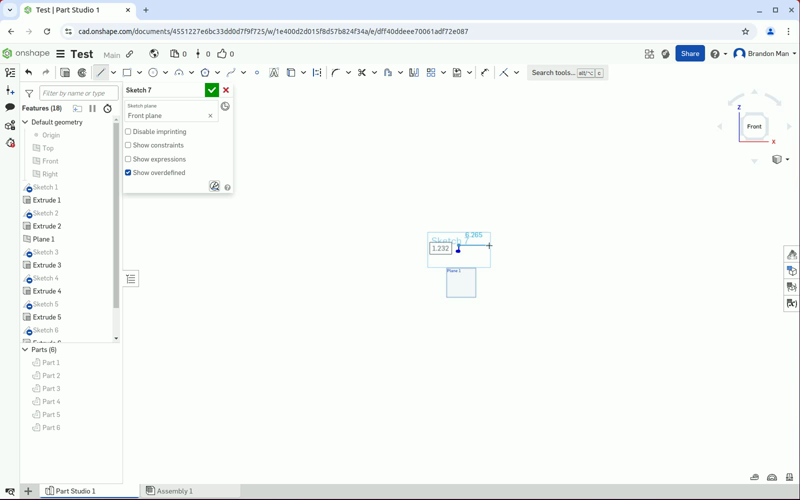
mouse_move(457, 245)
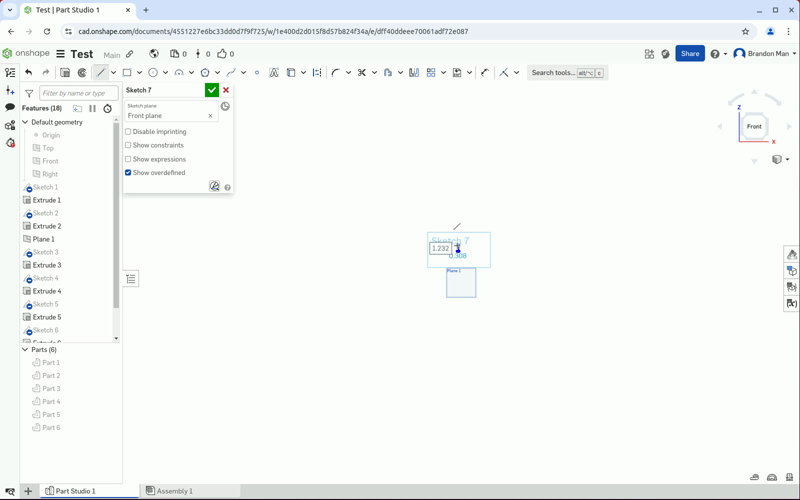
scroll(6)
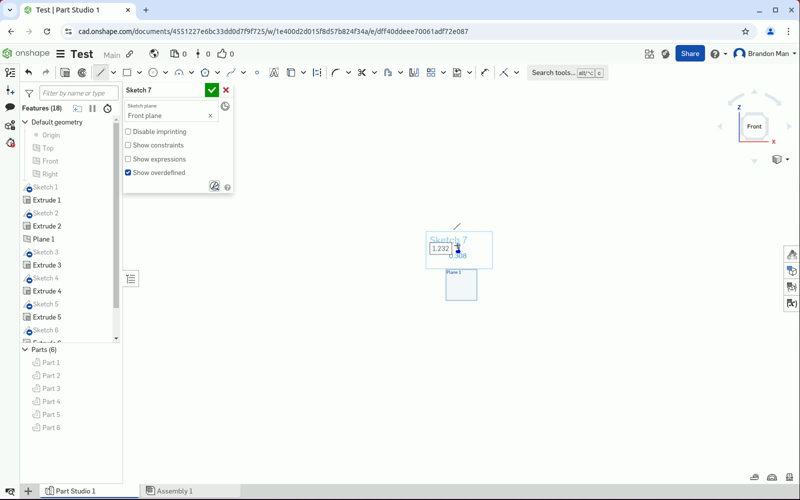
scroll(6)
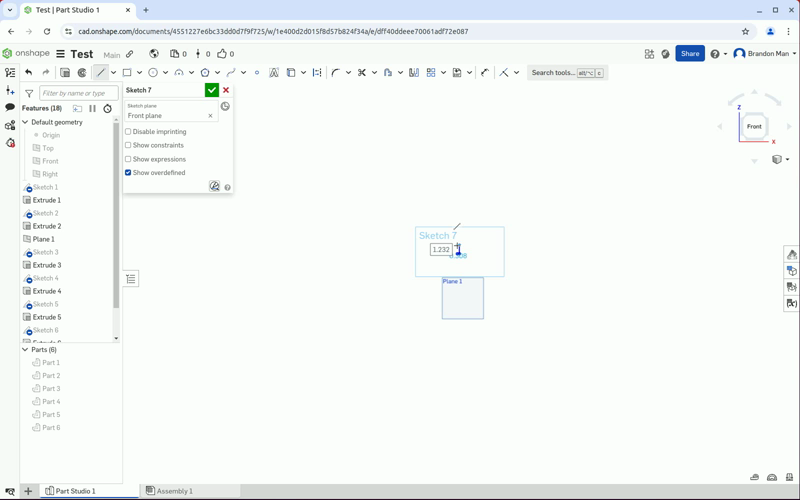
scroll(6)
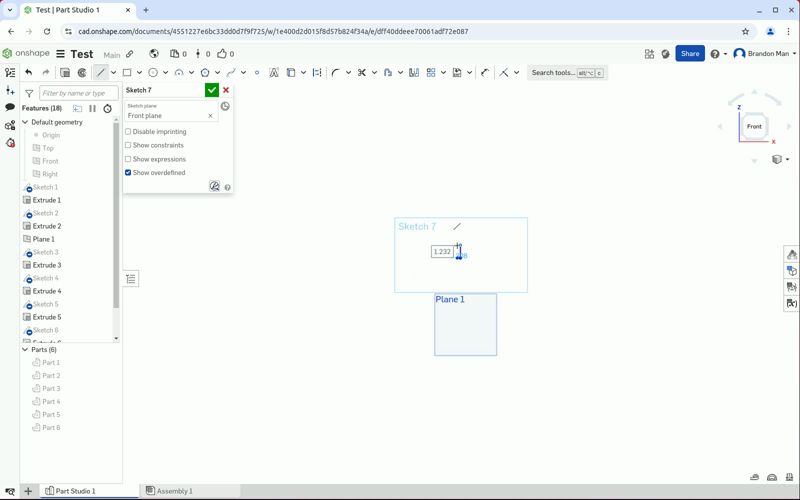
scroll(6)
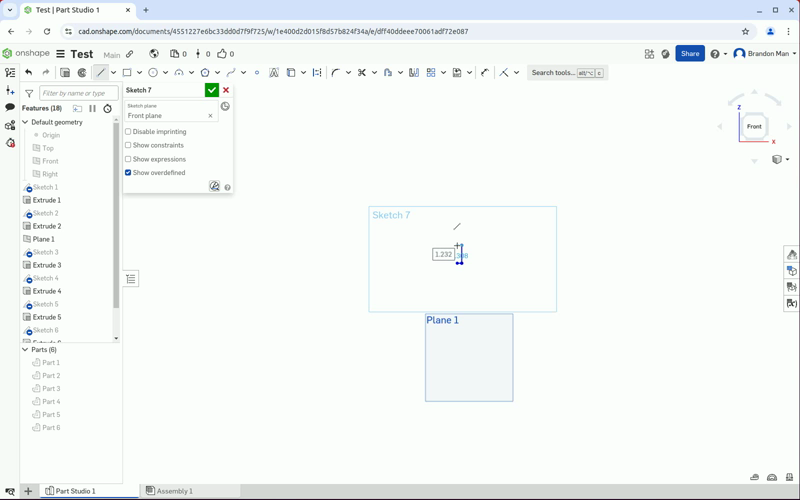
scroll(6)
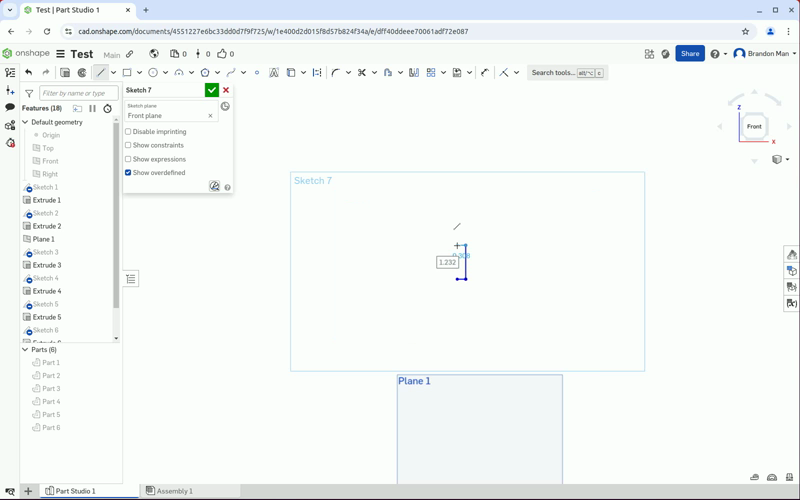
scroll(6)
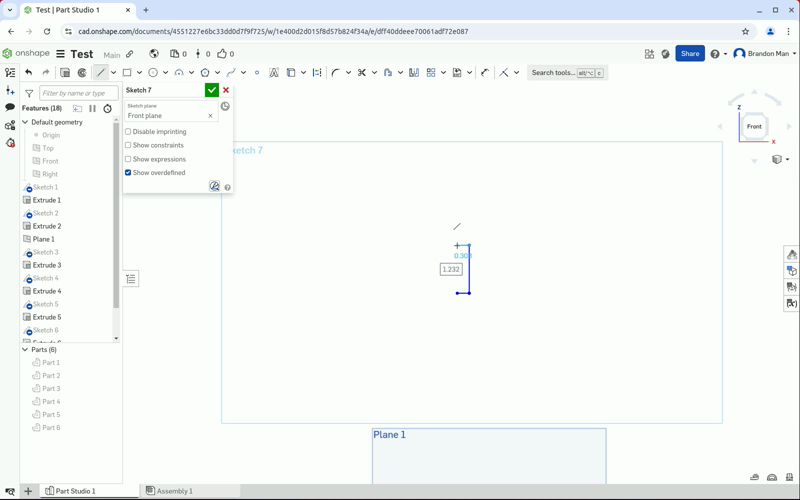
scroll(6)
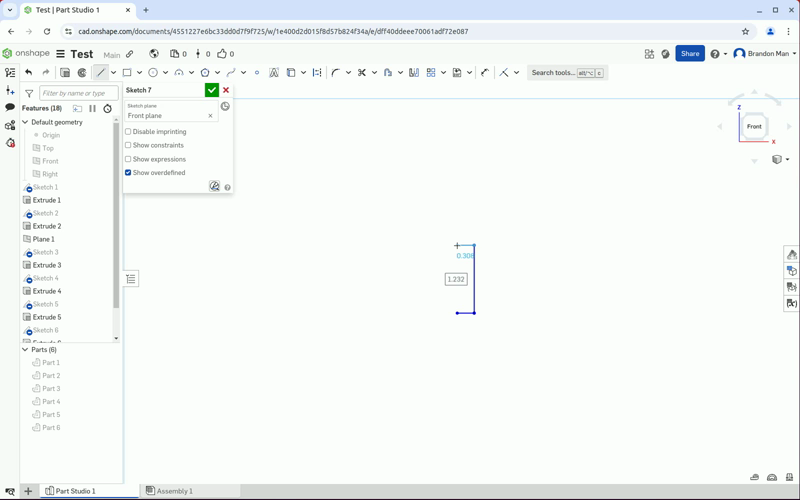
click(457, 245)
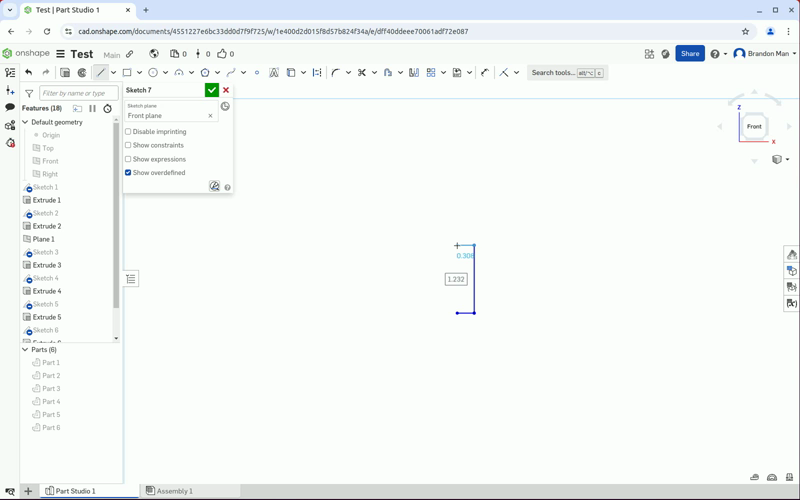
scroll(-6)
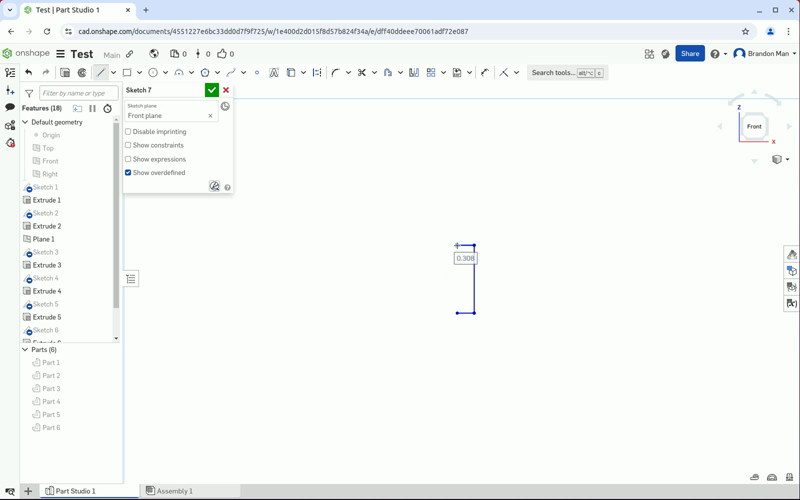
scroll(-6)
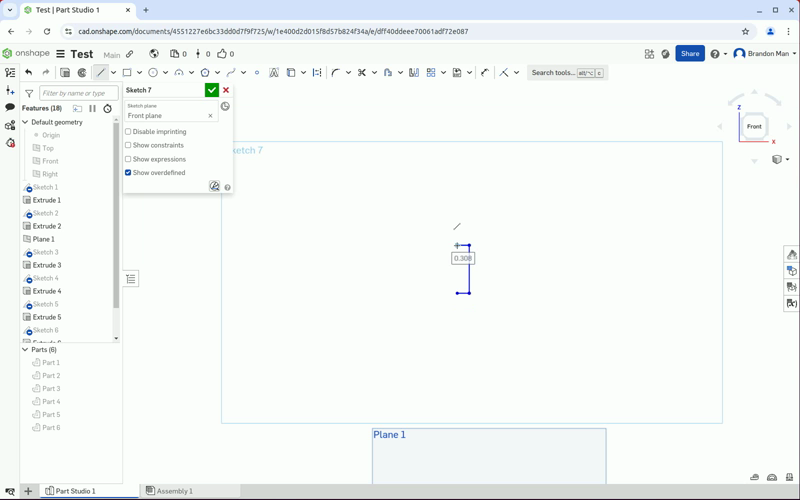
scroll(-6)
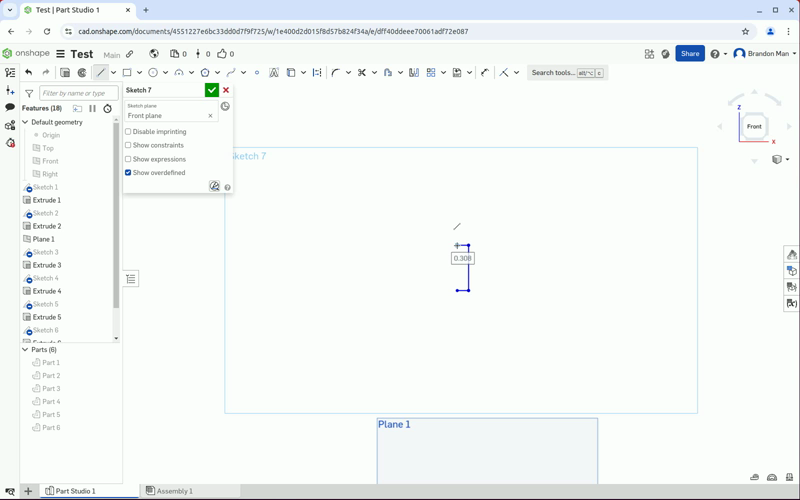
scroll(-6)
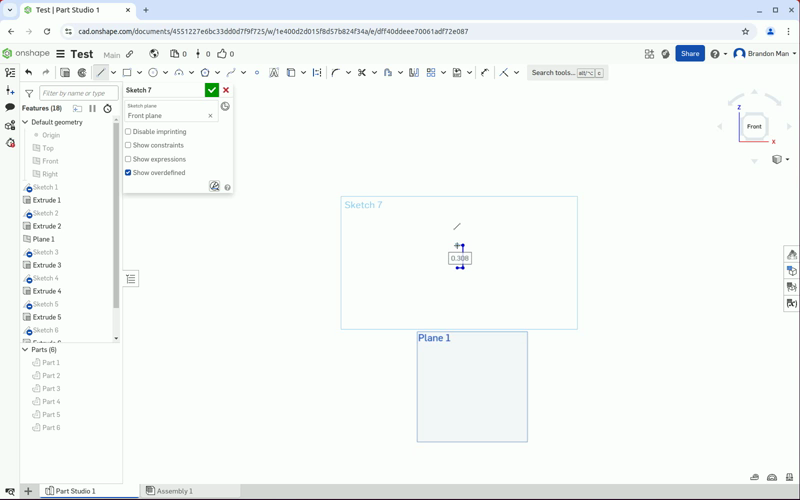
scroll(-6)
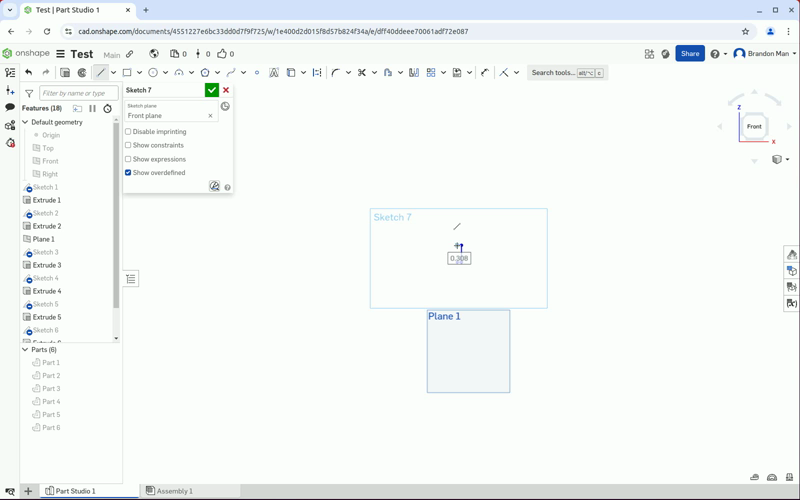
scroll(-6)
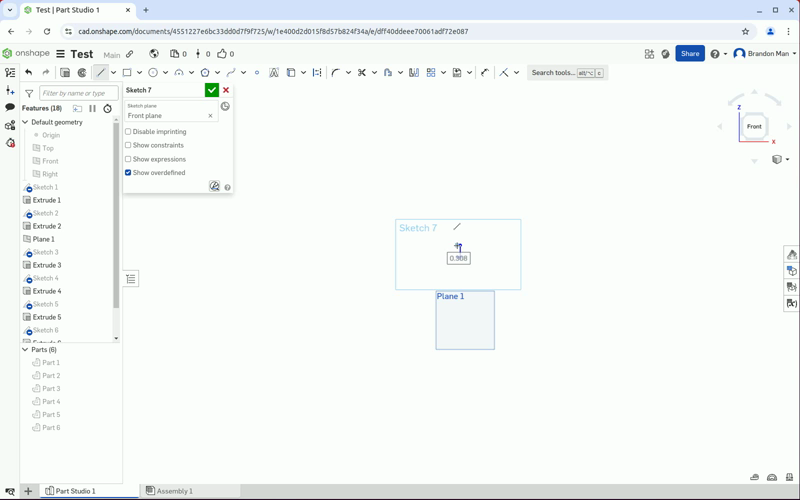
scroll(-6)
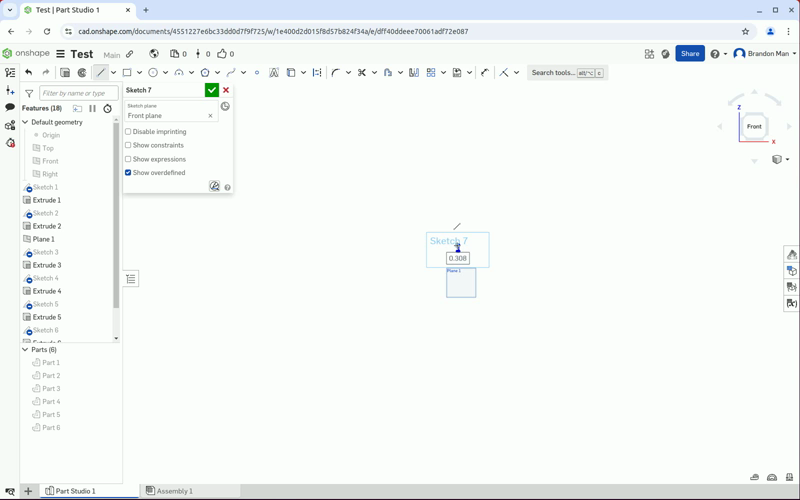
key_up(shift)
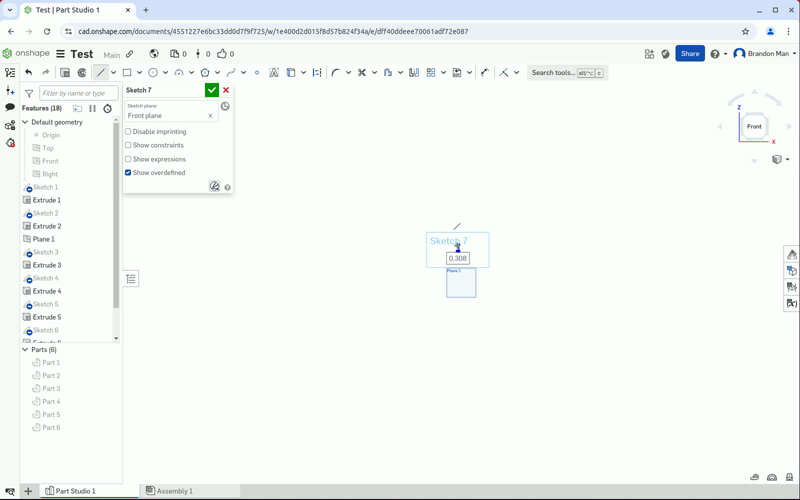
mouse_move(487, 245)
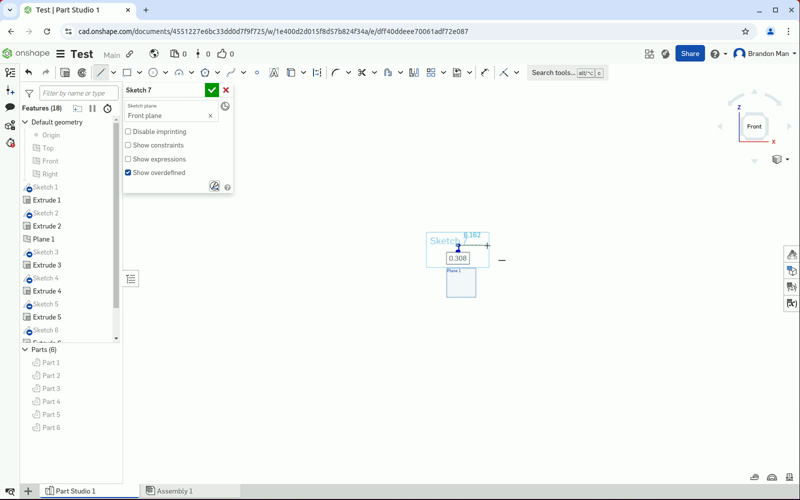
key_down(shift)
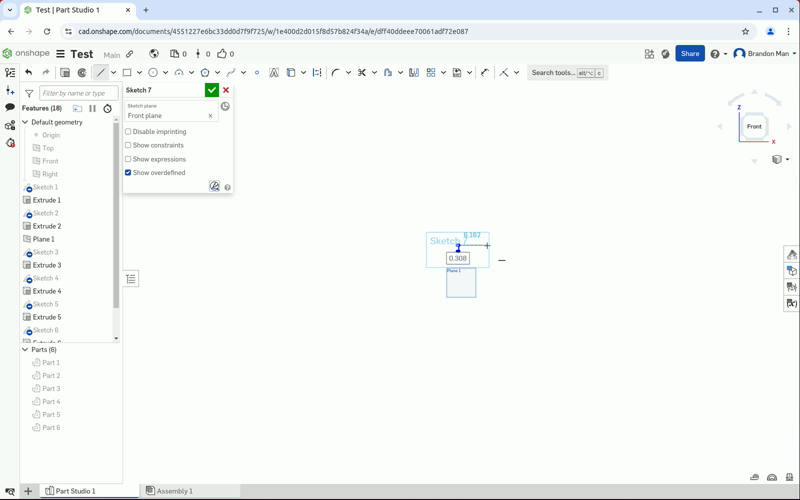
mouse_move(457, 251)
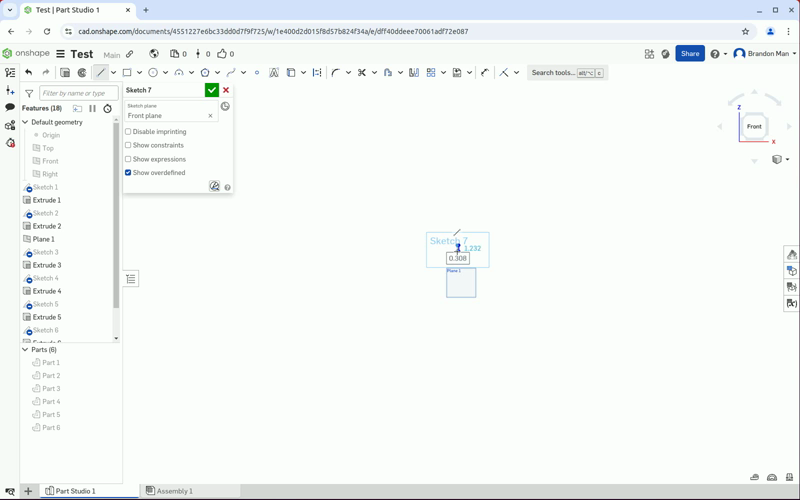
scroll(6)
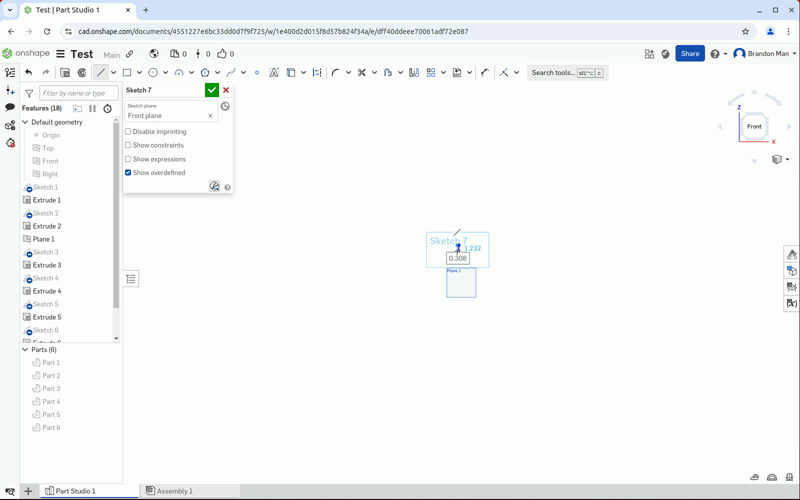
scroll(6)
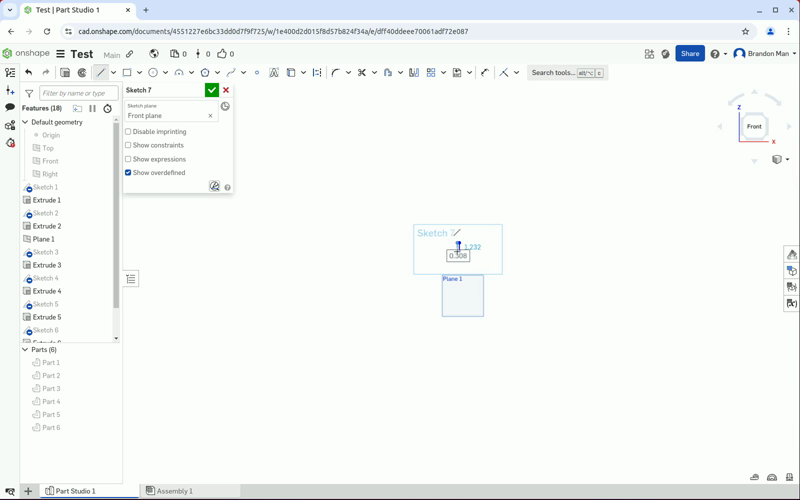
scroll(6)
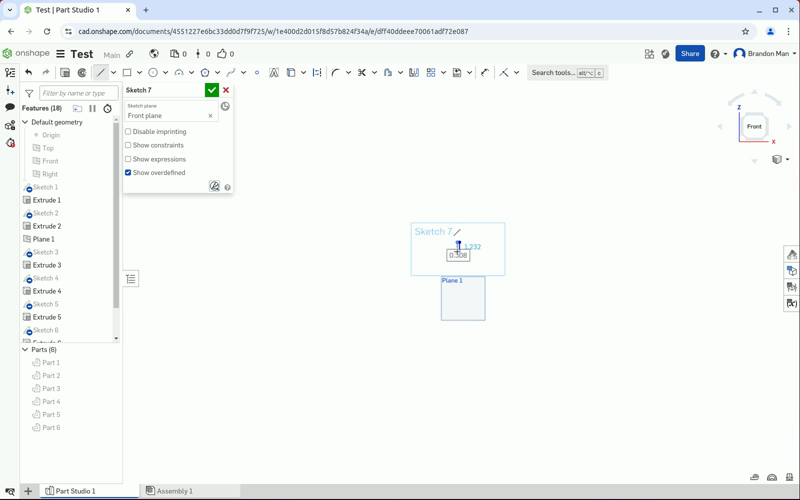
scroll(6)
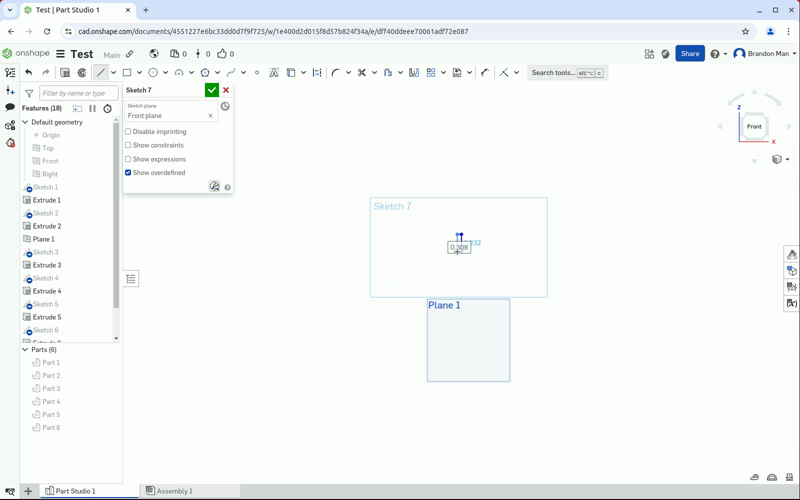
scroll(6)
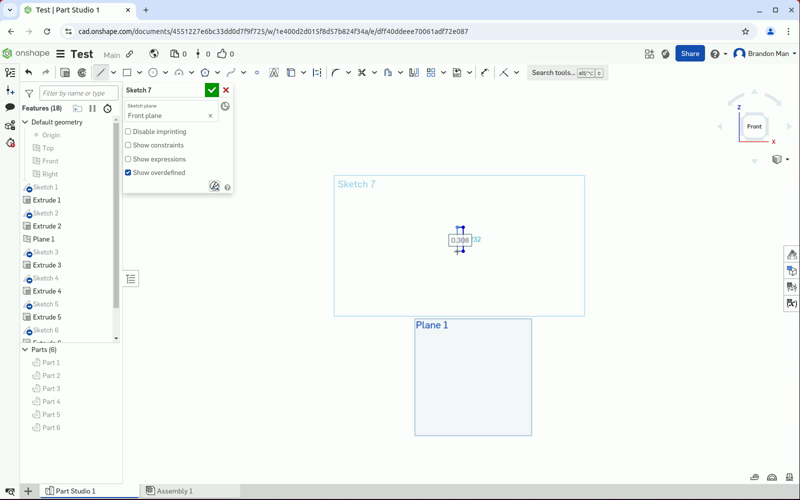
scroll(6)
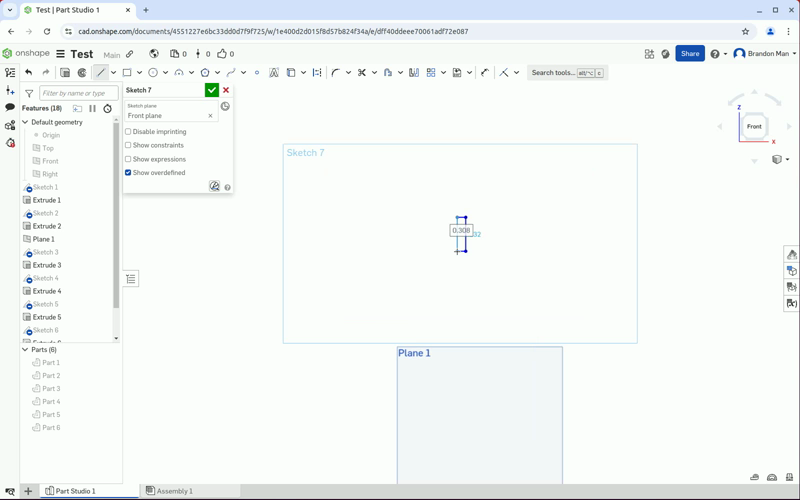
scroll(6)
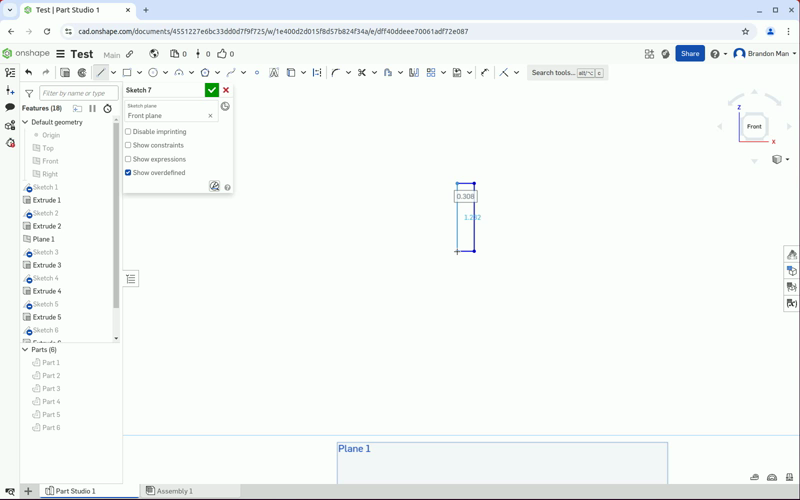
key_up(shift)
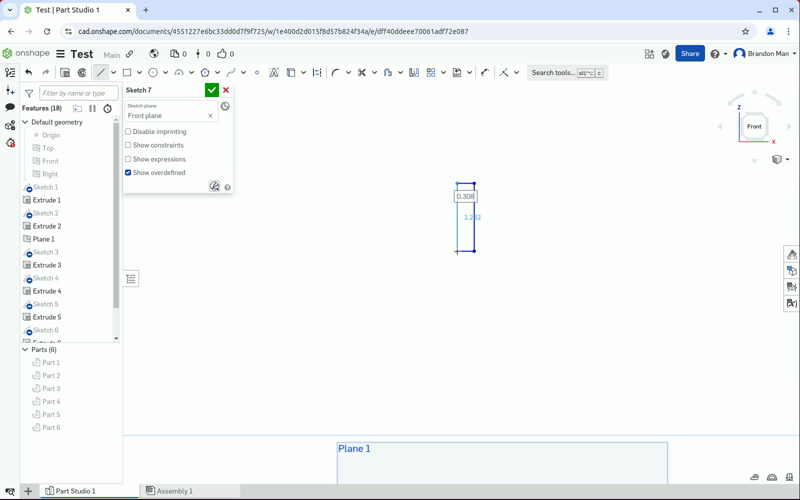
click(457, 251)
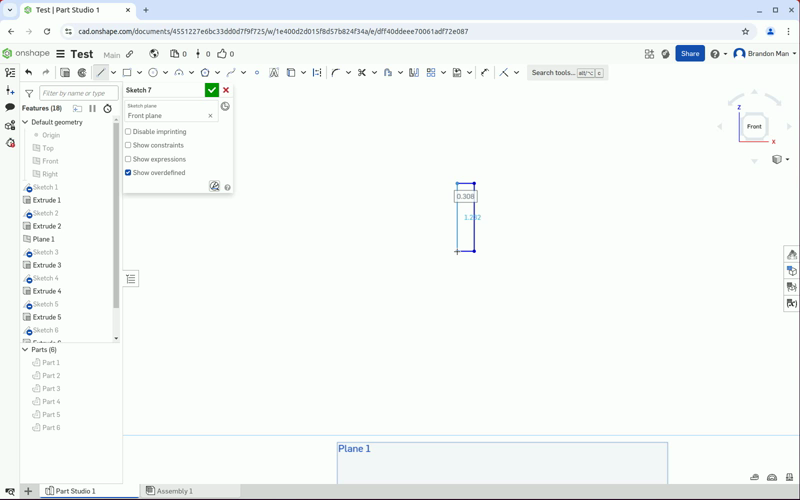
scroll(-6)
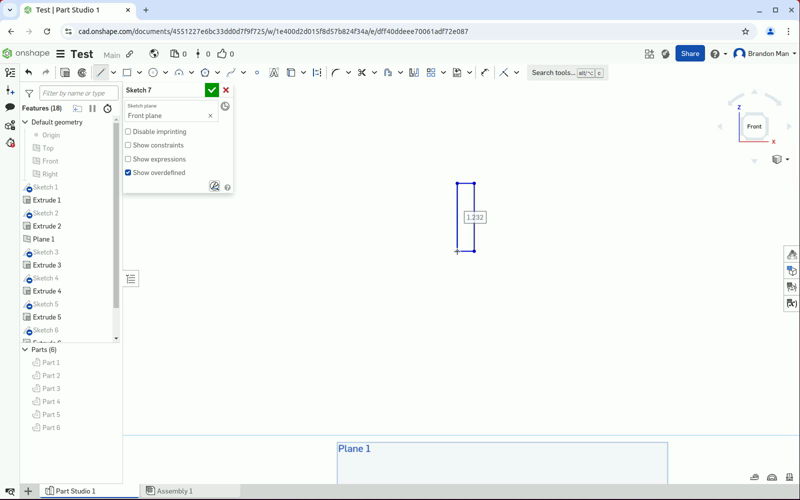
scroll(-6)
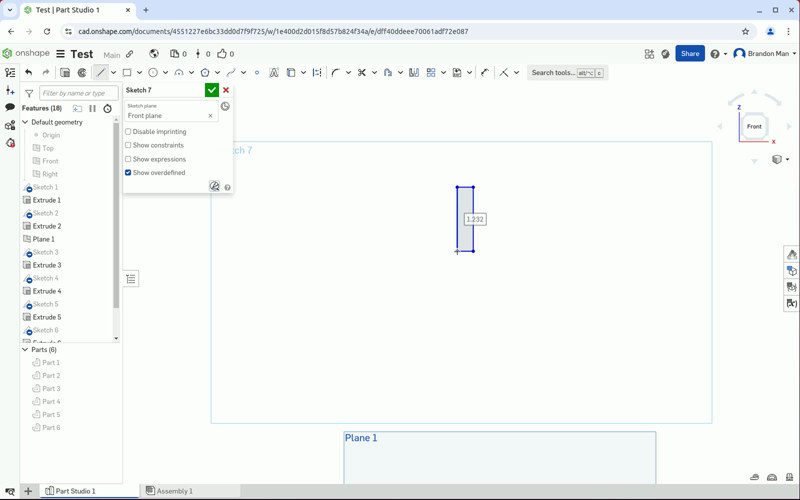
scroll(-6)
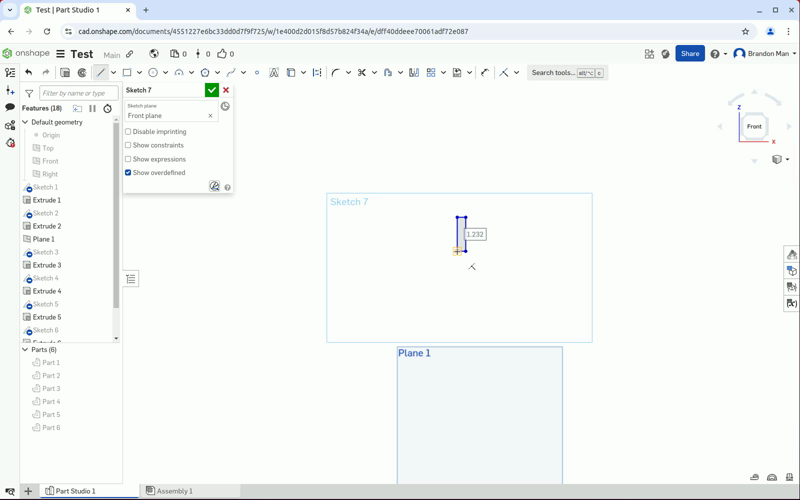
scroll(-6)
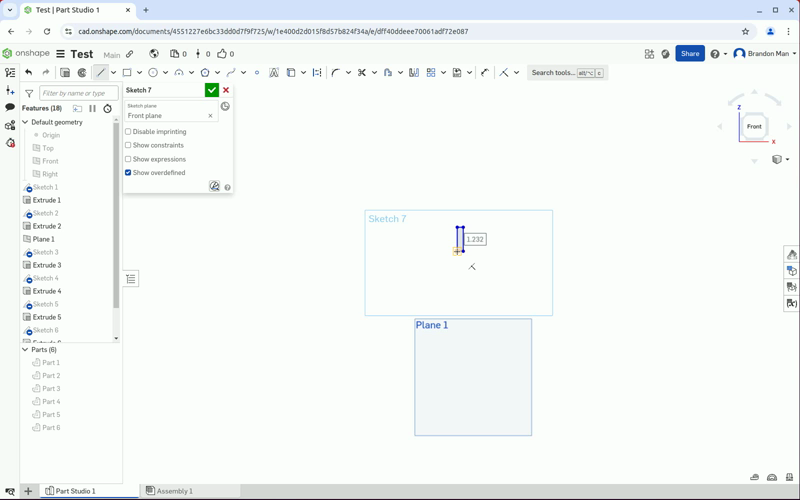
scroll(-6)
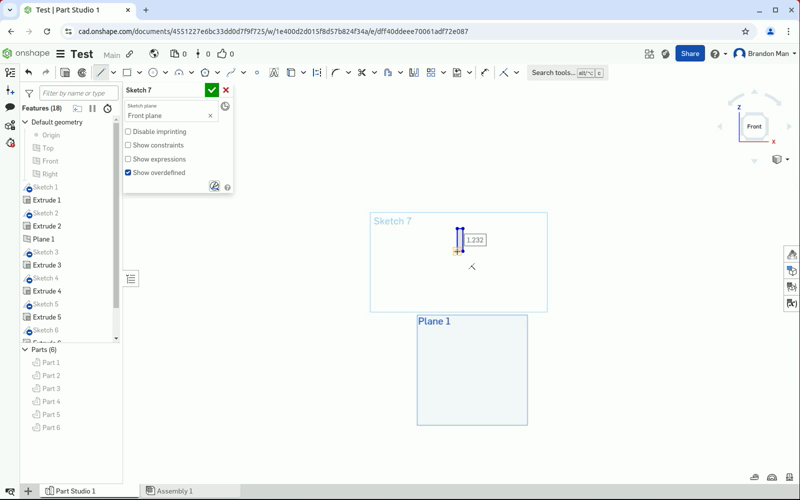
scroll(-6)
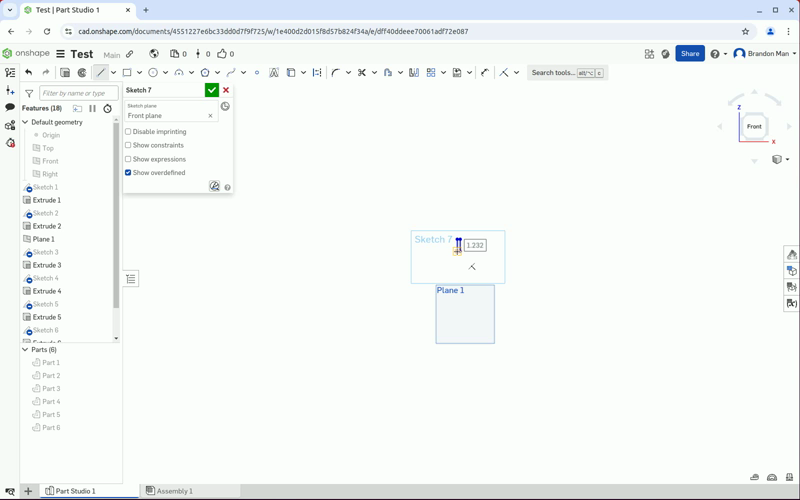
scroll(-6)
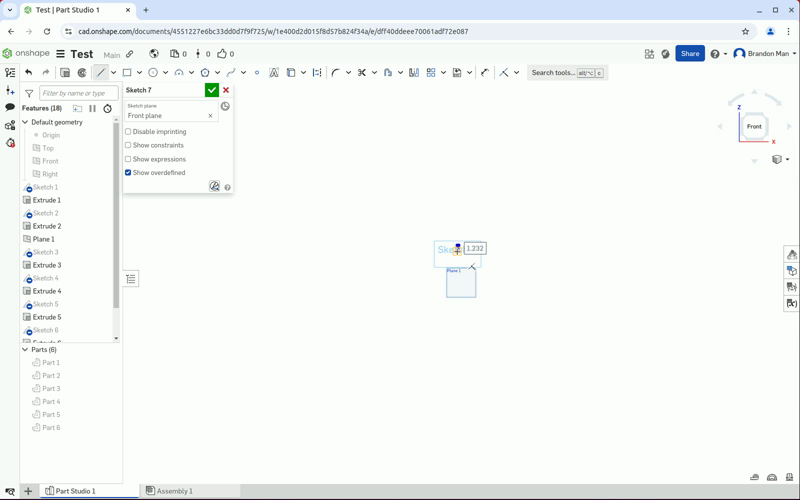
key(esc)
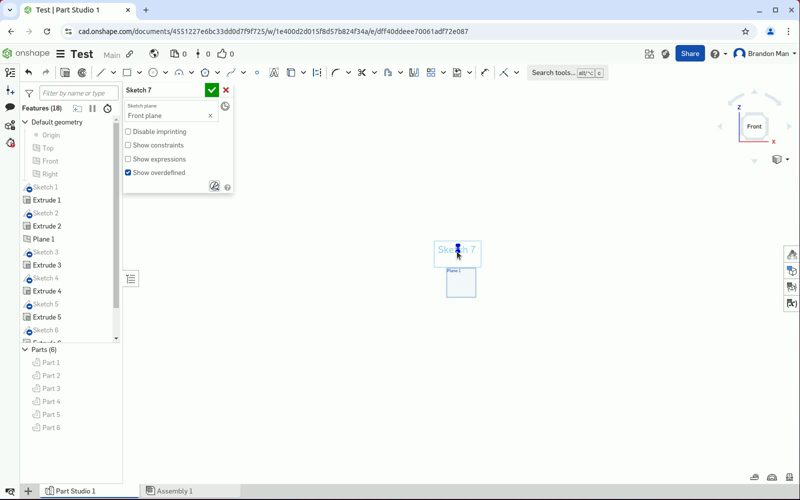
mouse_move(457, 249)
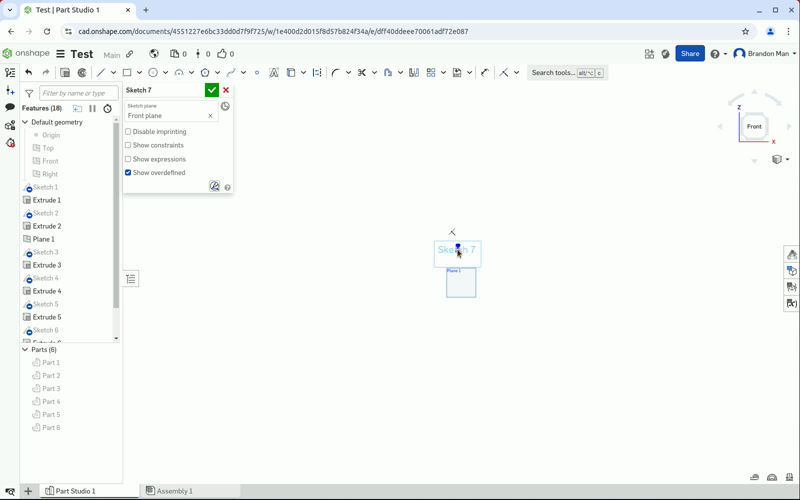
scroll(6)
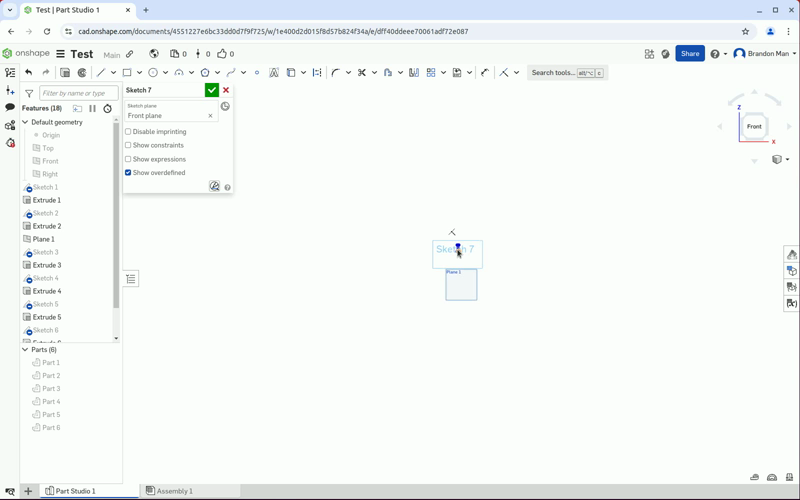
scroll(6)
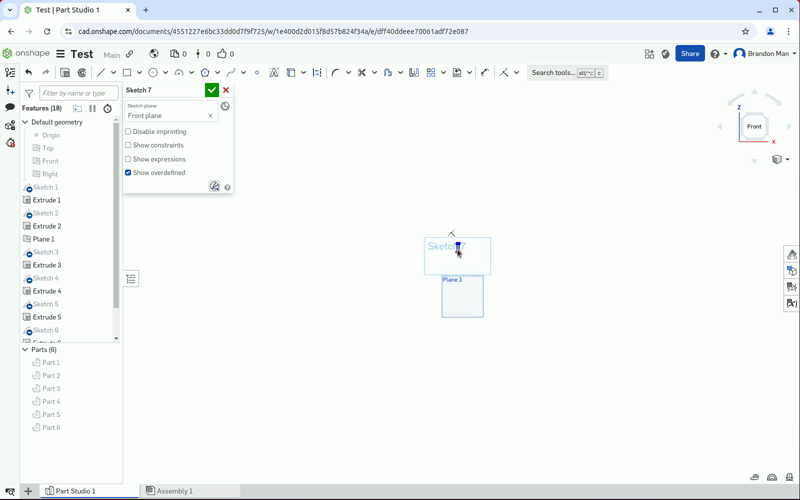
scroll(6)
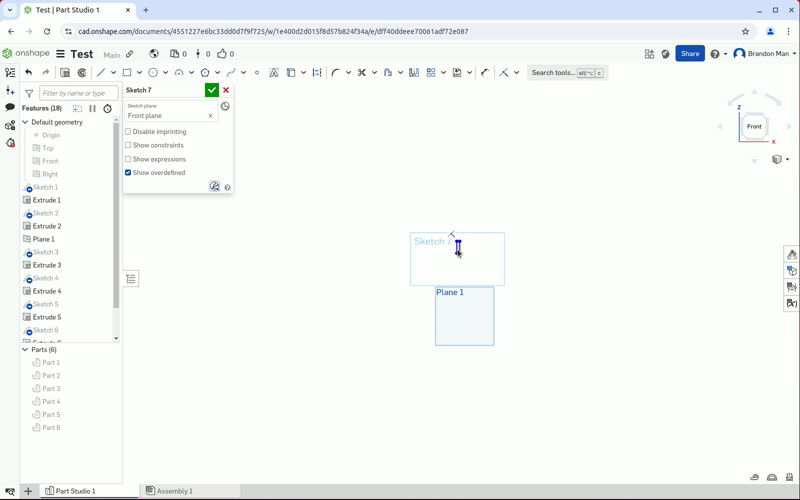
scroll(6)
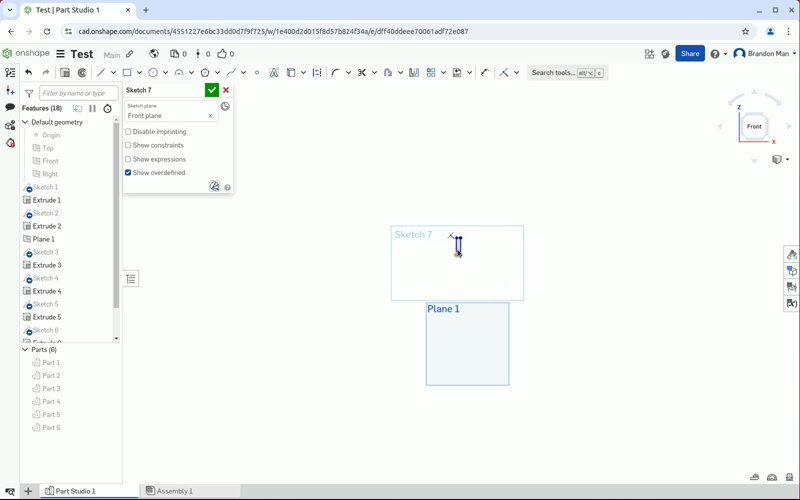
scroll(6)
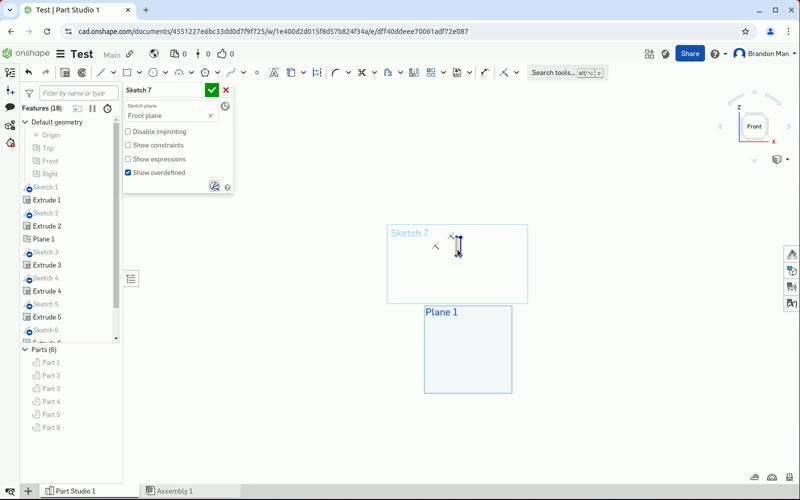
scroll(6)
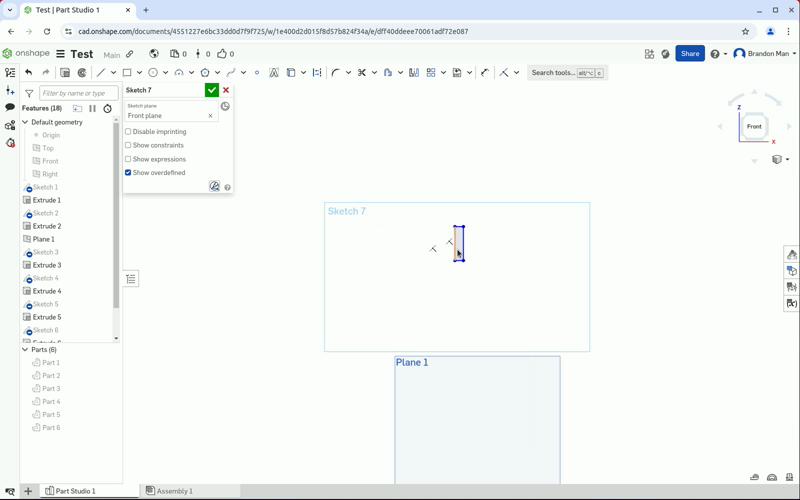
scroll(6)
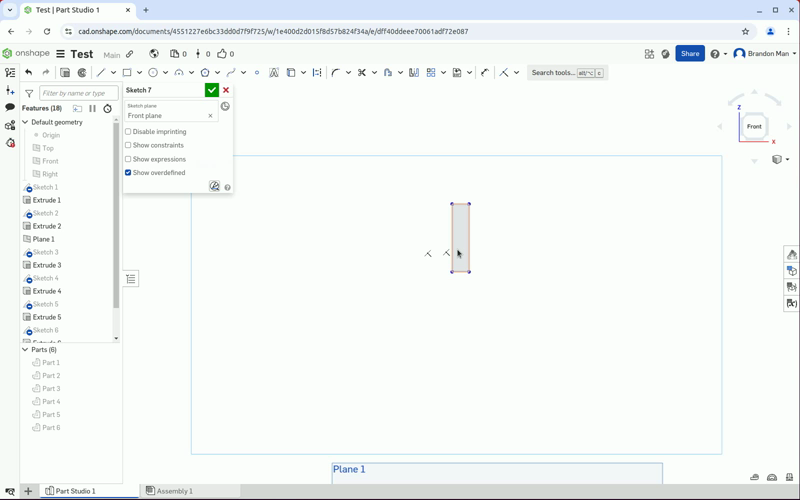
click(457, 249)
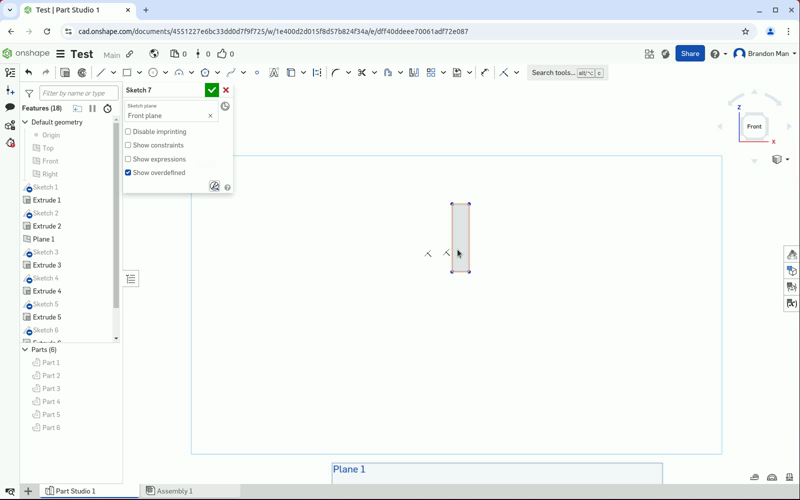
scroll(-6)
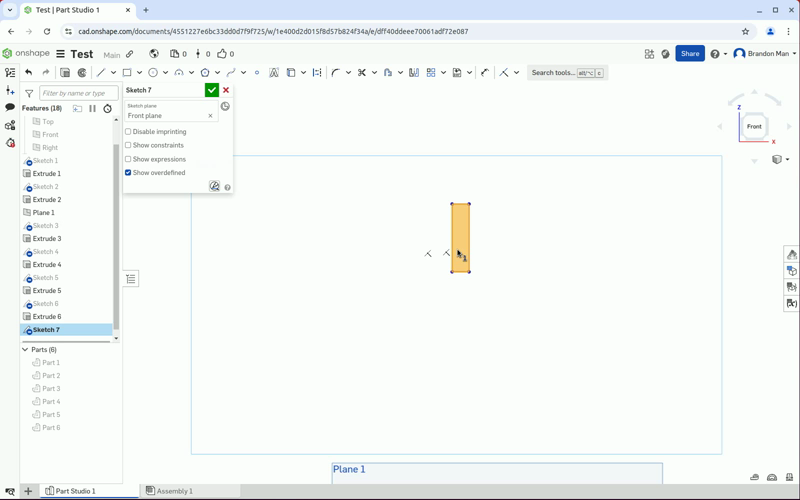
scroll(-6)
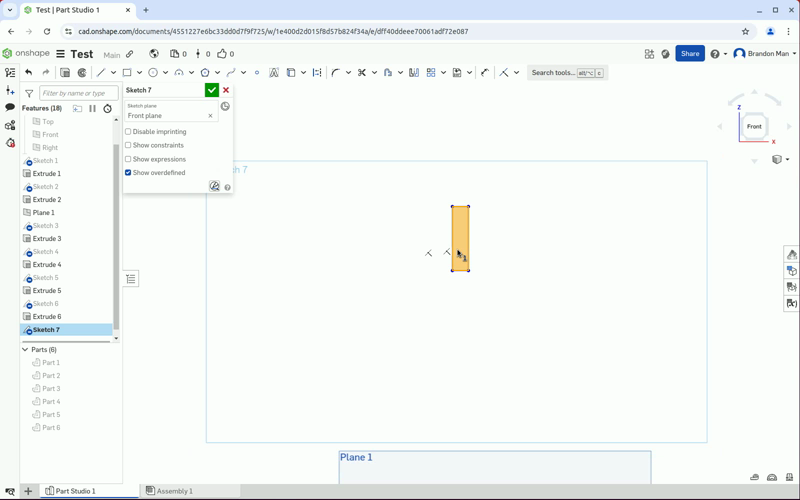
scroll(-6)
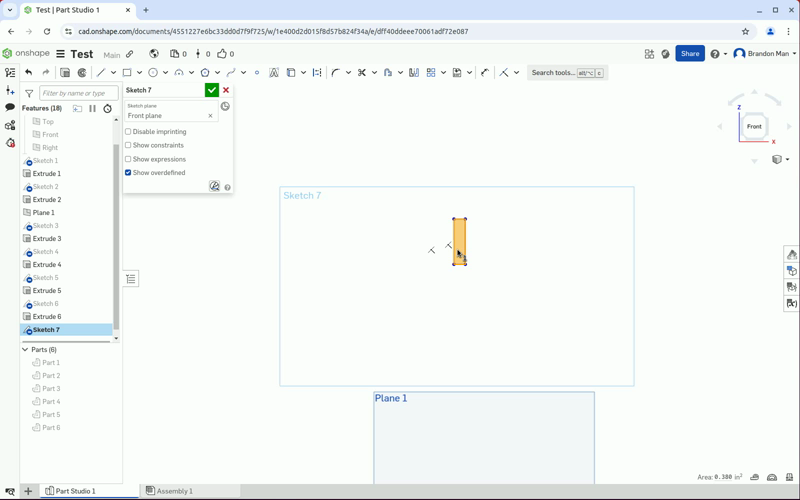
scroll(-6)
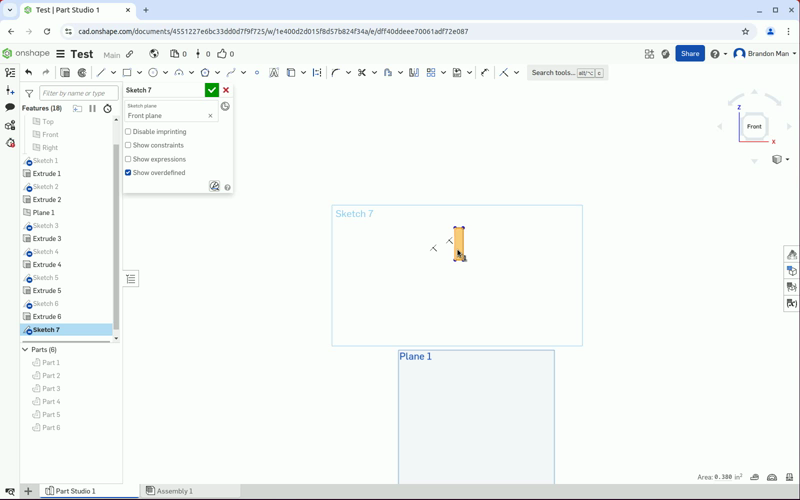
scroll(-6)
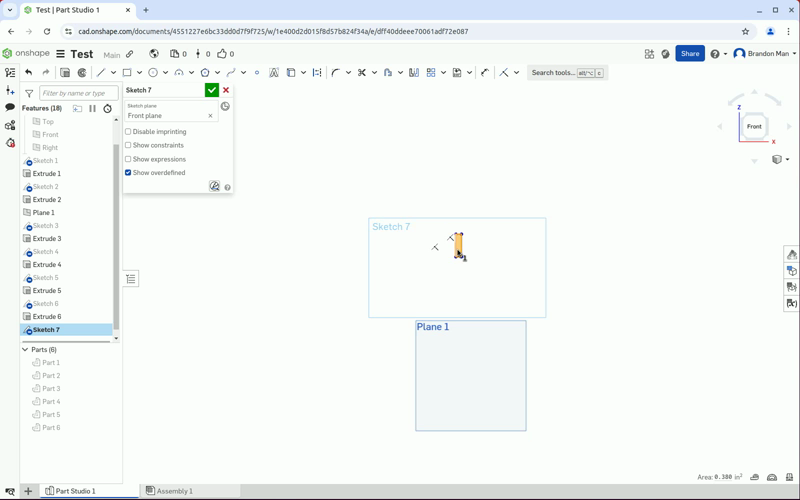
scroll(-6)
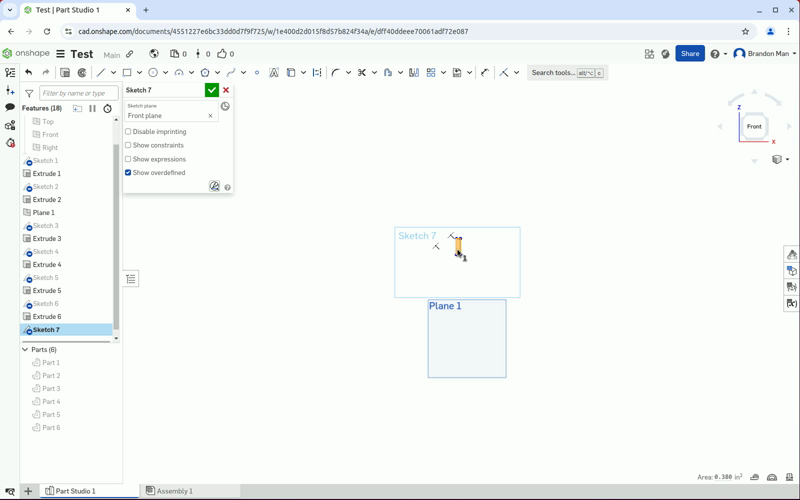
scroll(-6)
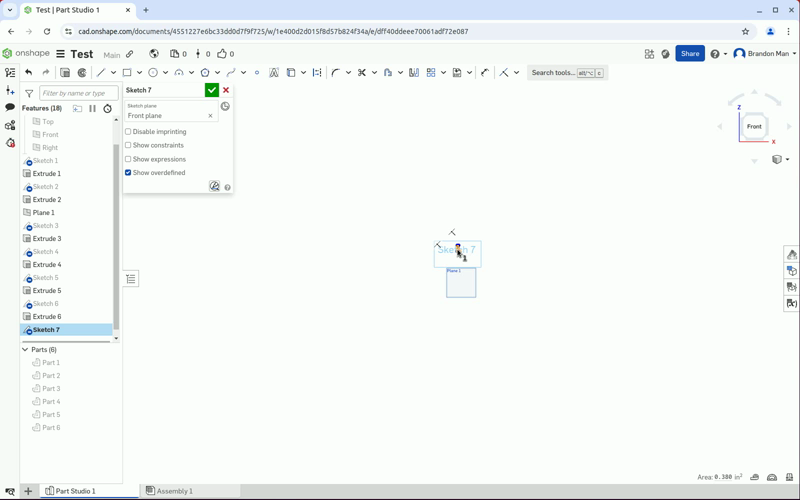
mouse_move(73, 352)
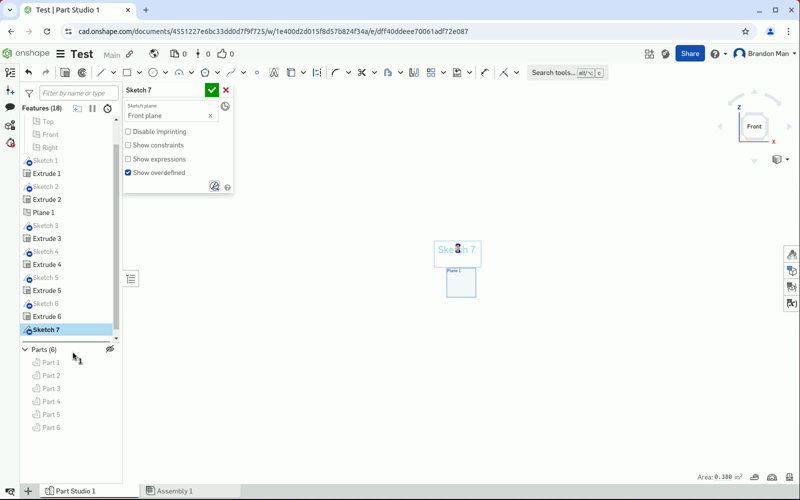
key(shift+y)
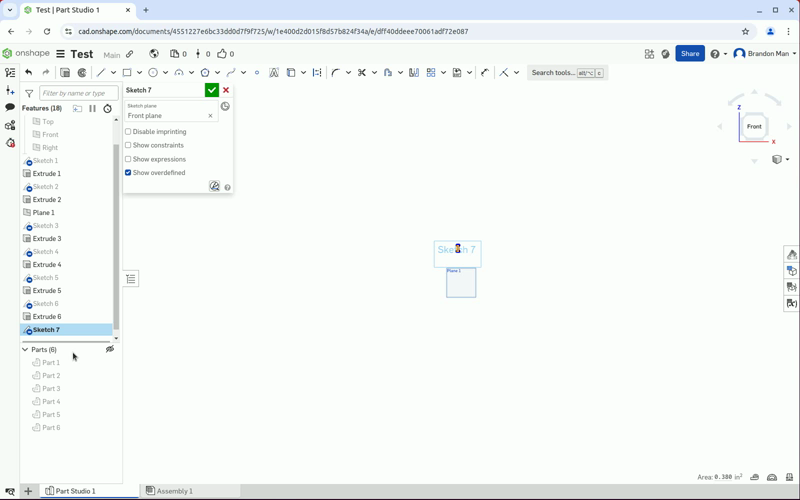
key(shift+e)
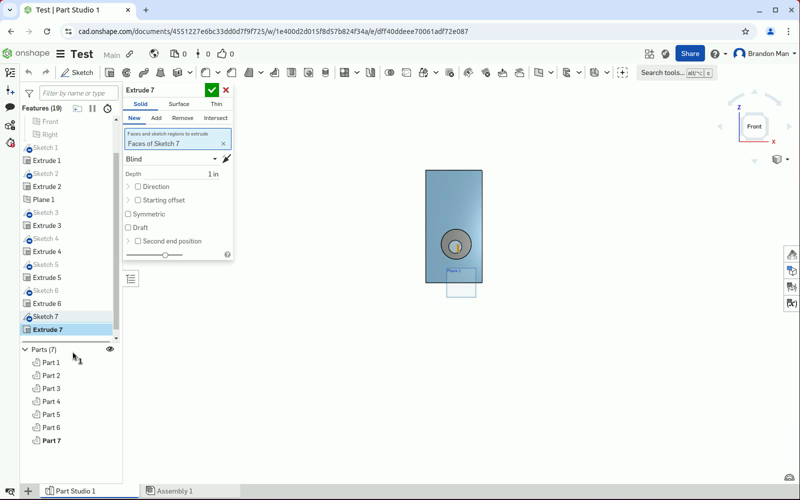
mouse_move(143, 106)
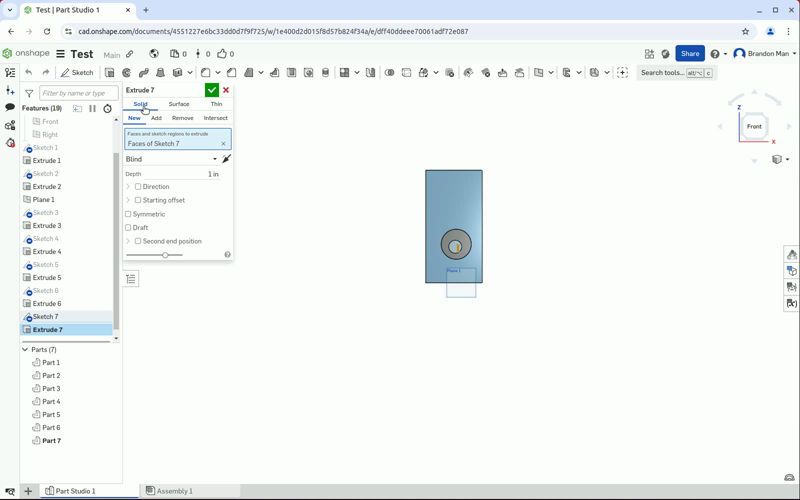
click(143, 106)
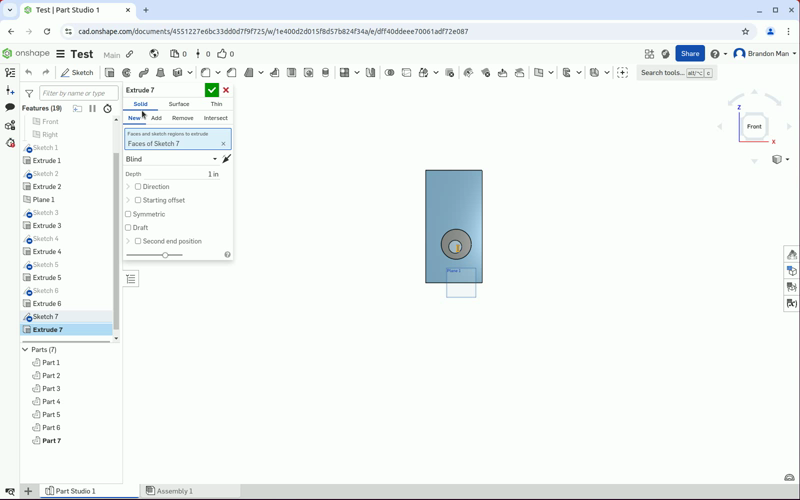
mouse_move(137, 120)
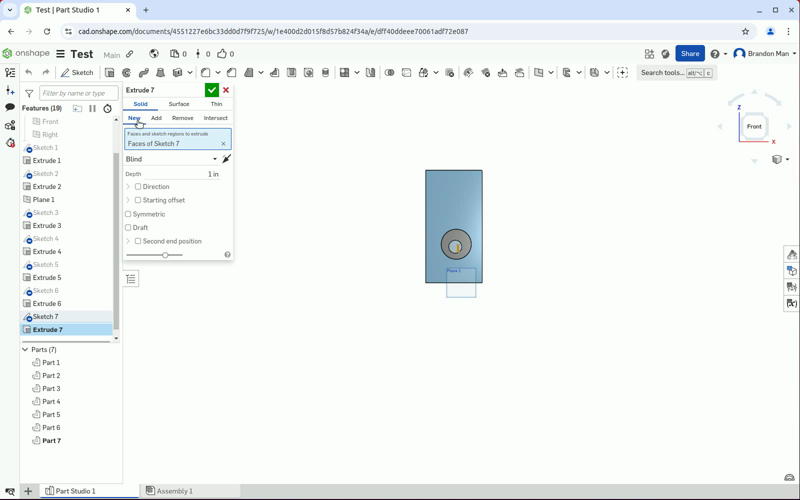
click(137, 120)
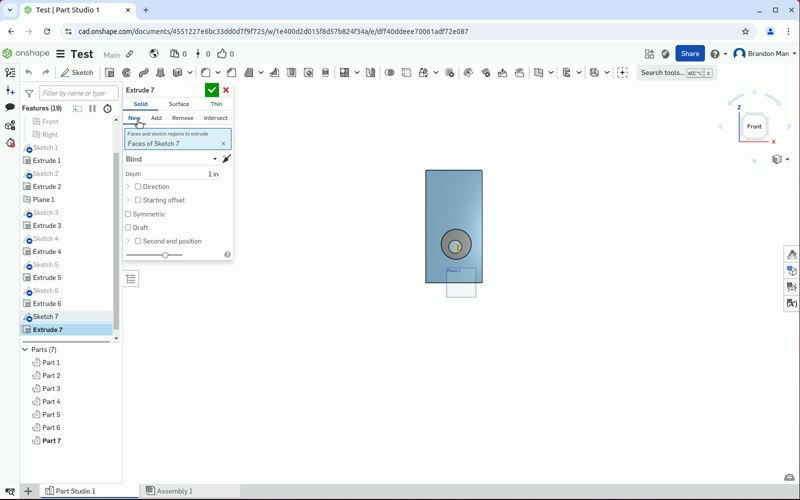
key(tab, 4)
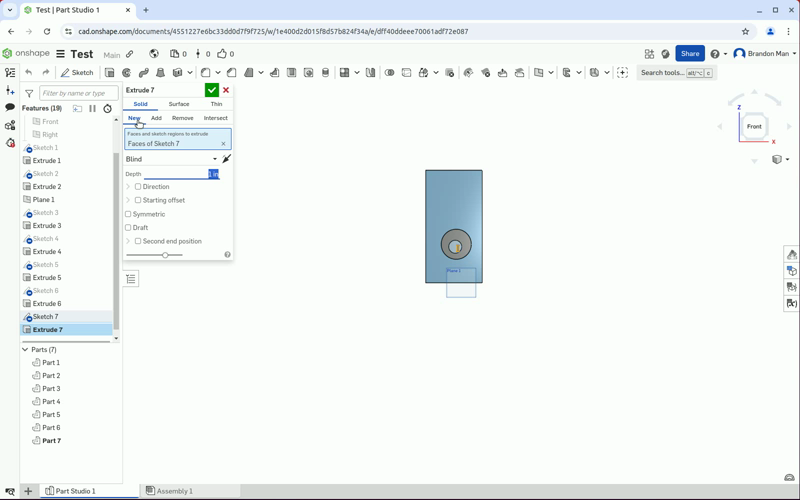
text(0.481)
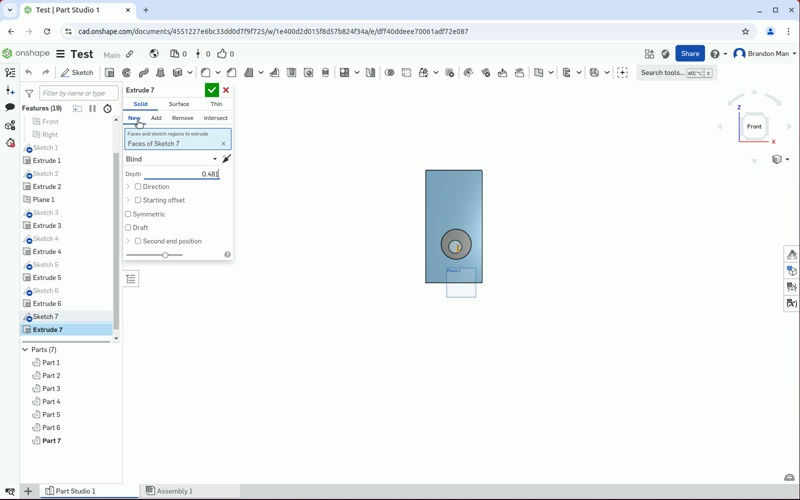
key(enter)
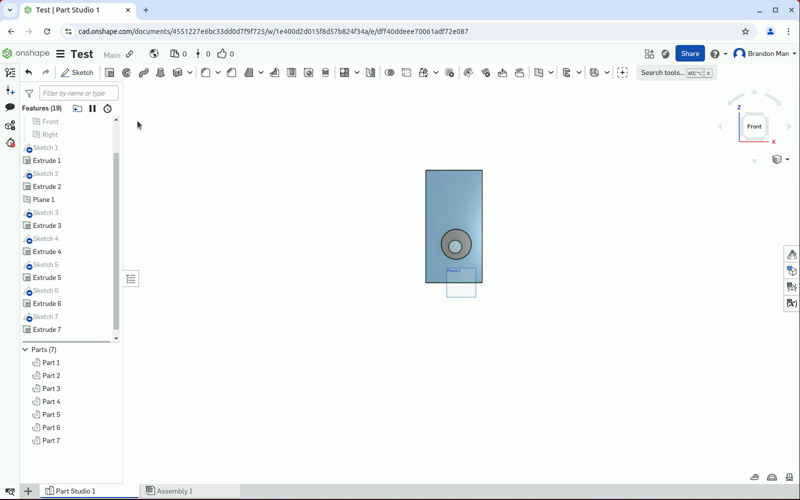
key(shift+h)
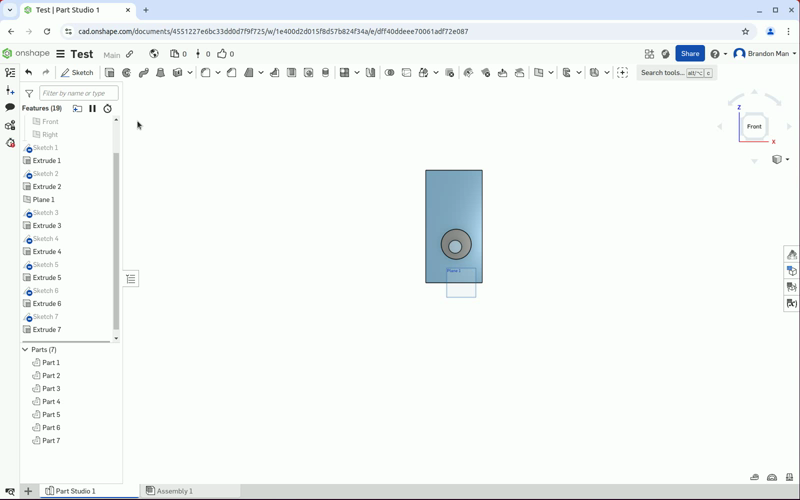
key(shift+h)
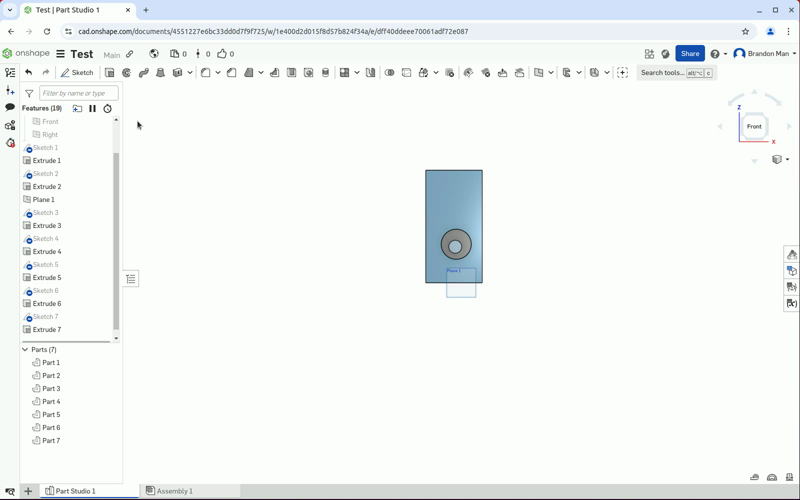
mouse_move(69, 150)
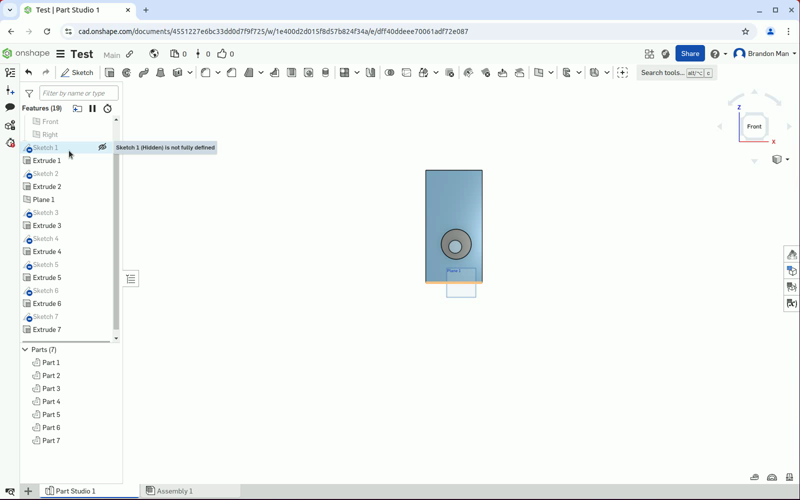
click(69, 150)
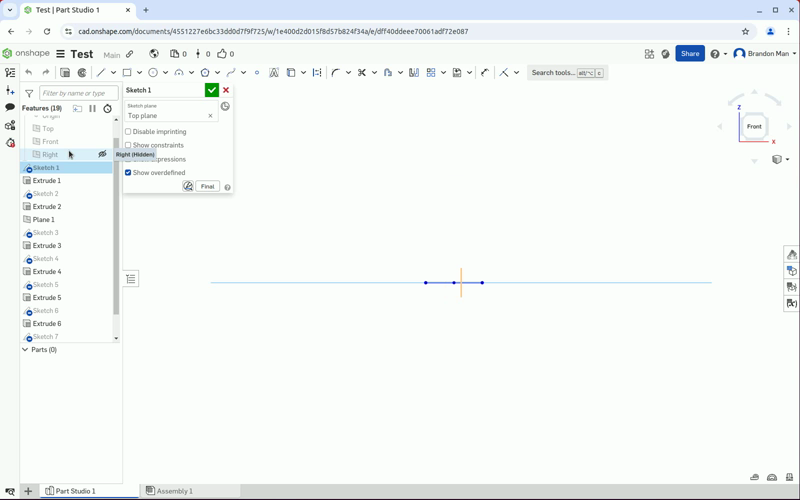
mouse_move(229, 92)
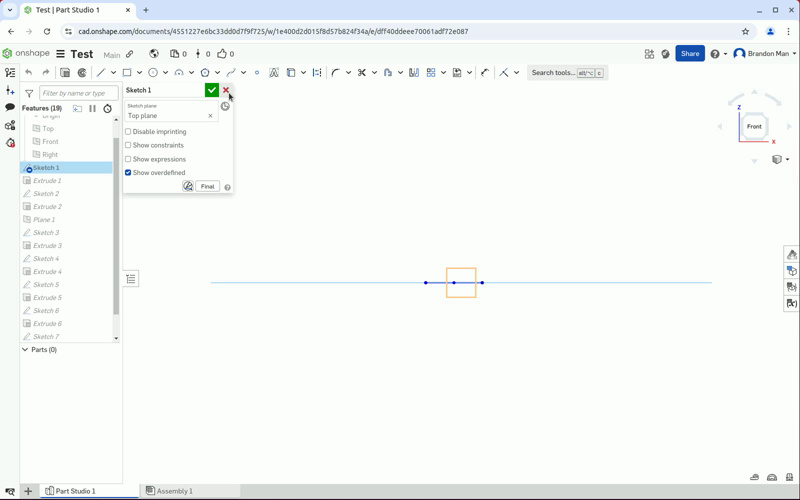
click(229, 92)
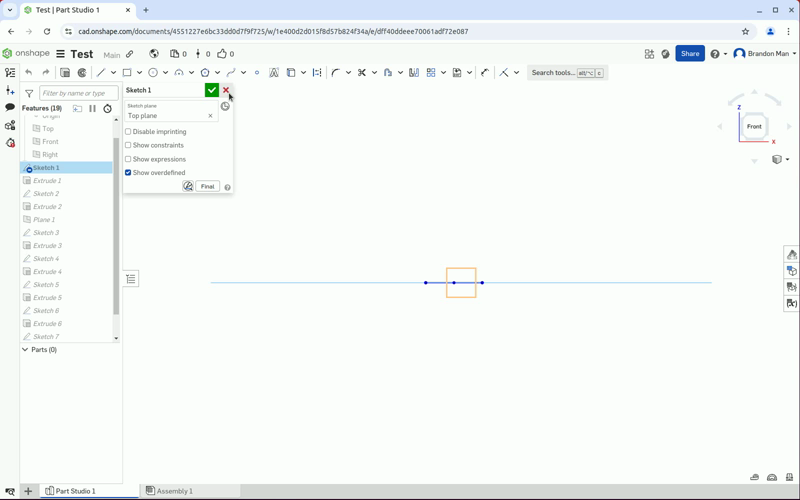
key(shift+s)
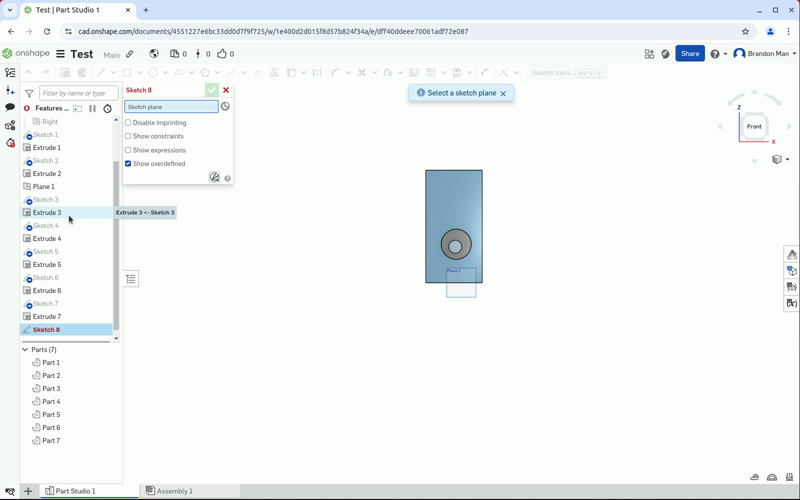
scroll(3)
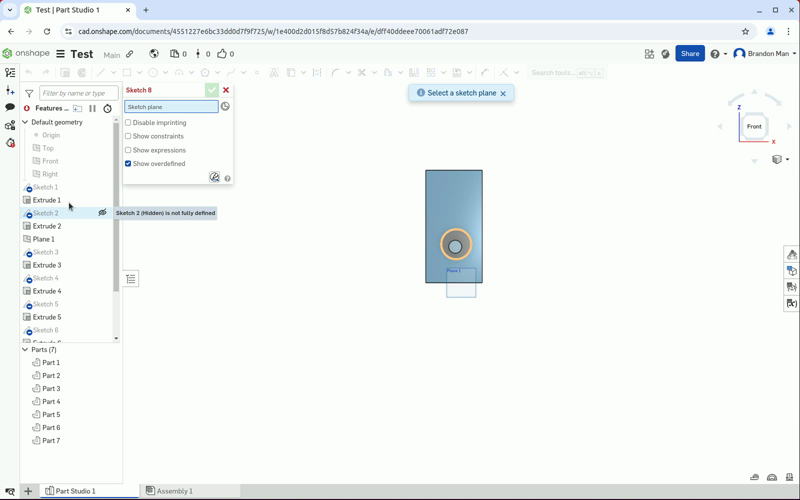
mouse_move(69, 163)
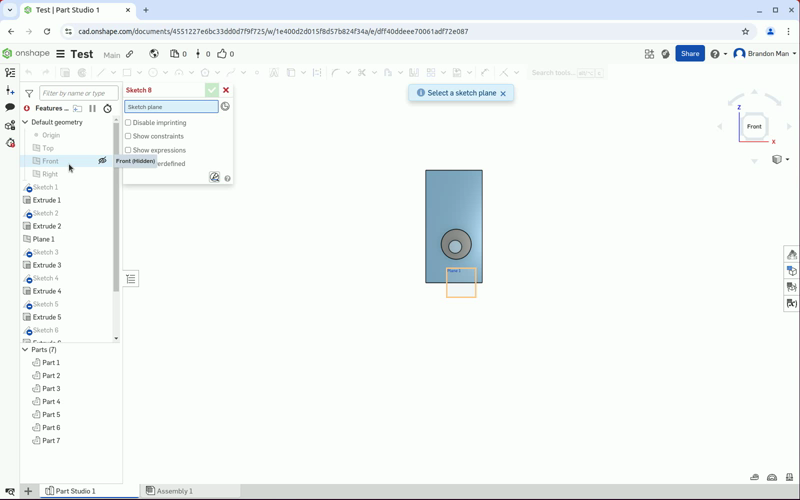
click(69, 163)
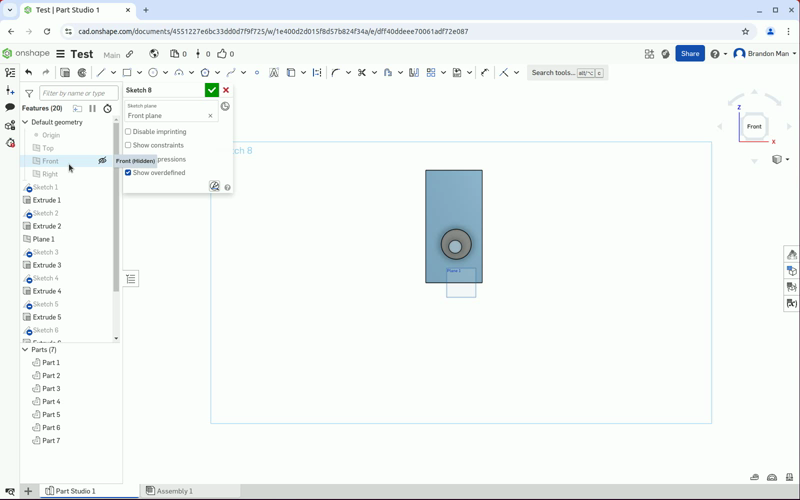
mouse_move(73, 352)
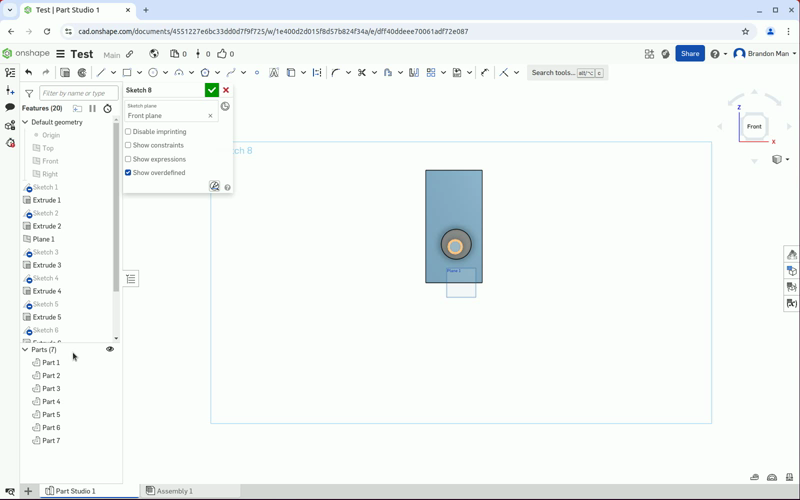
key(y)
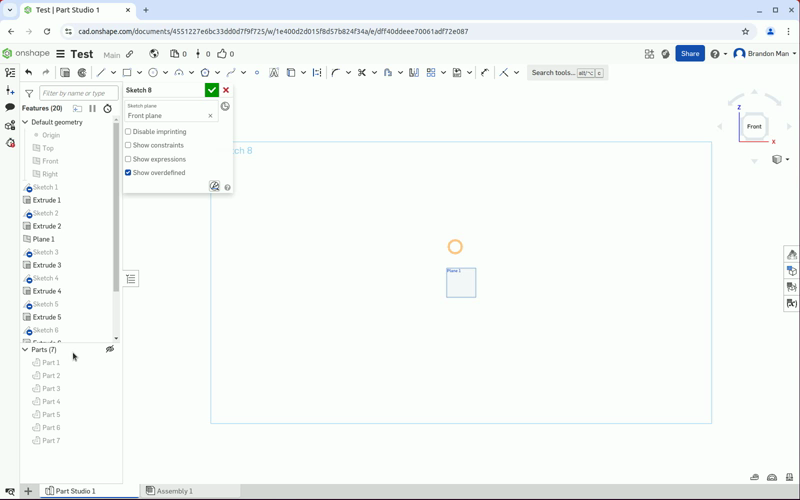
key(l)
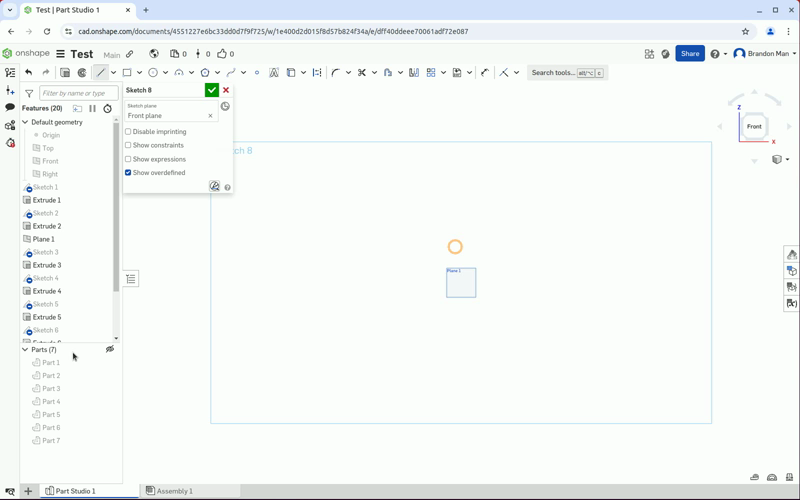
key_down(shift)
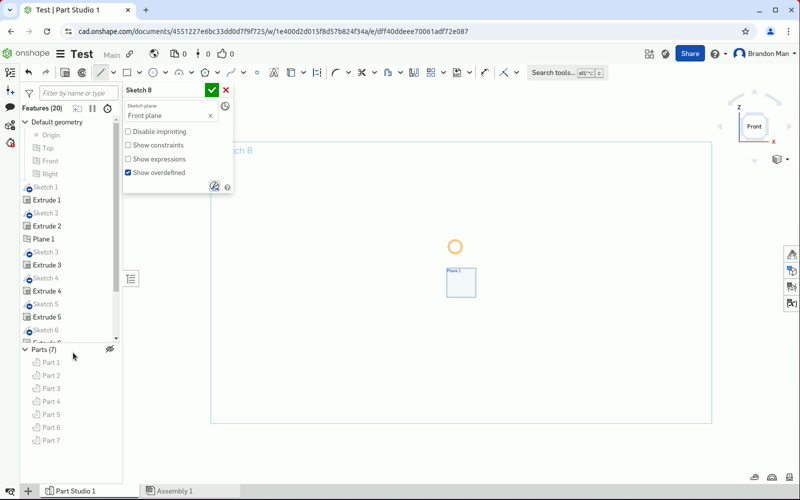
mouse_move(432, 207)
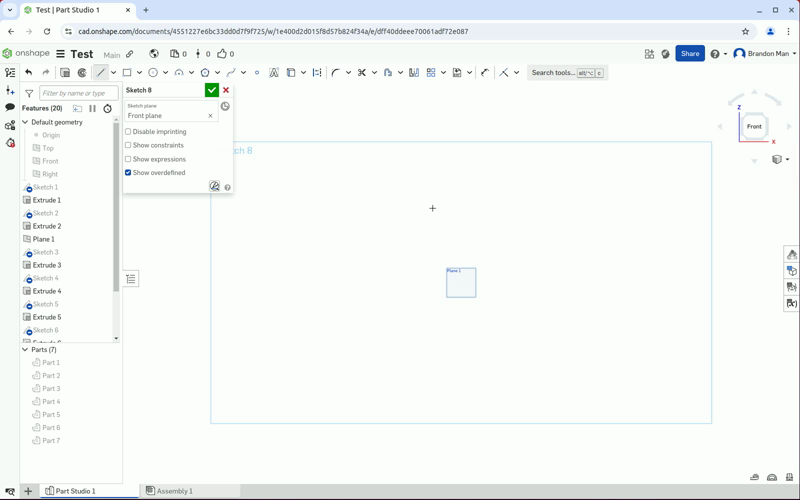
click(432, 207)
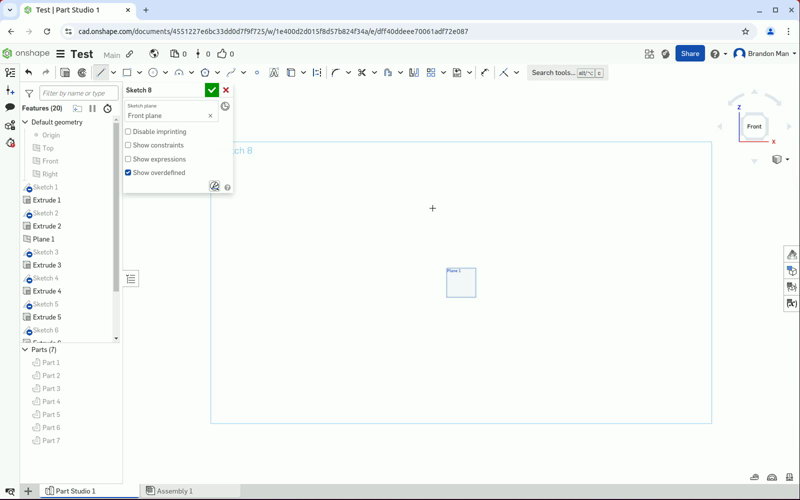
key_up(shift)
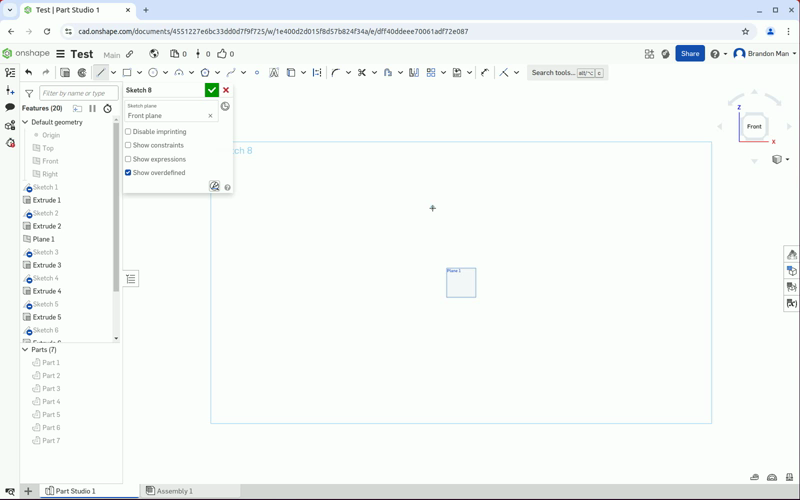
key_down(shift)
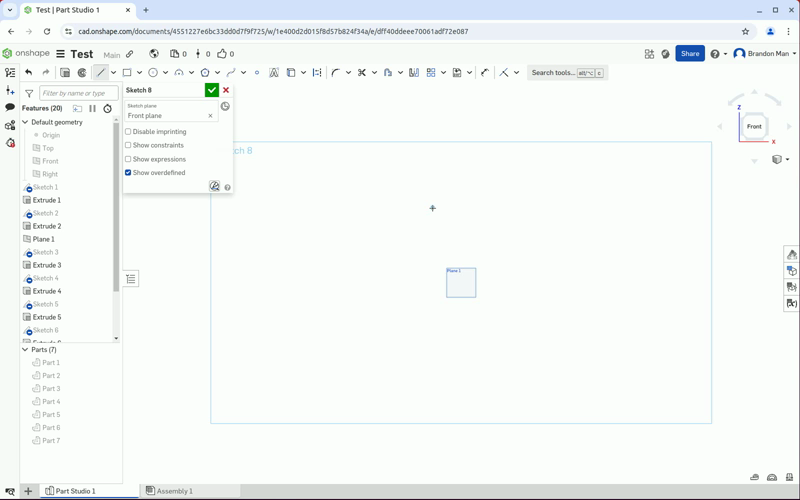
mouse_move(462, 207)
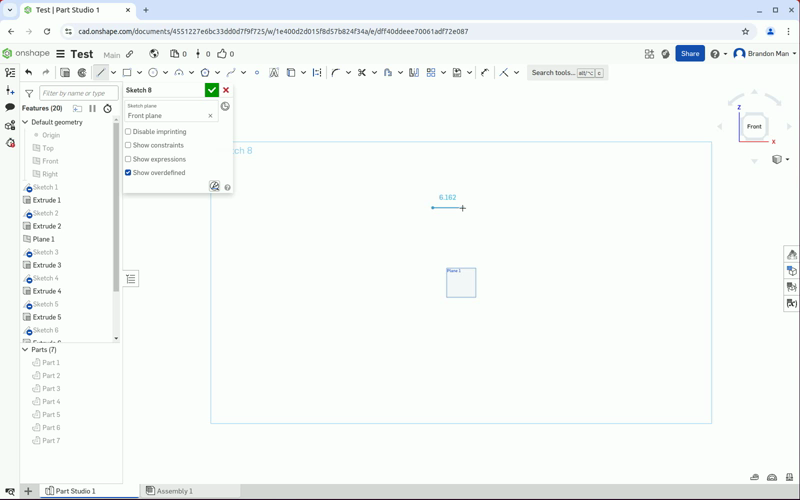
mouse_move(473, 207)
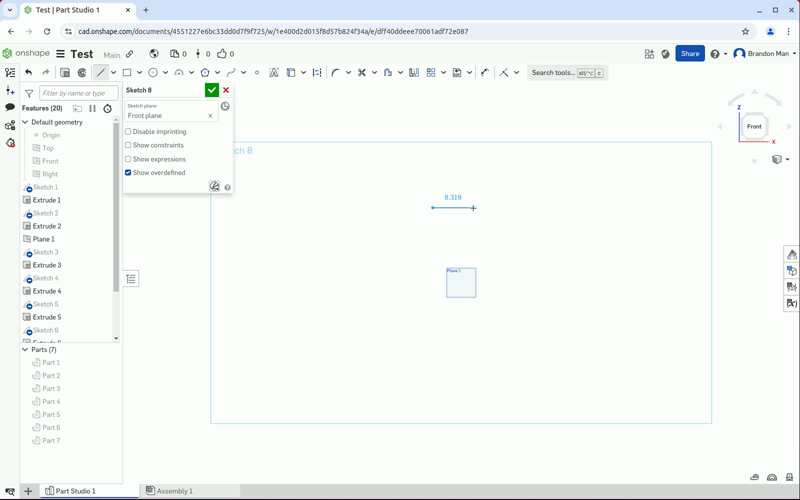
click(473, 207)
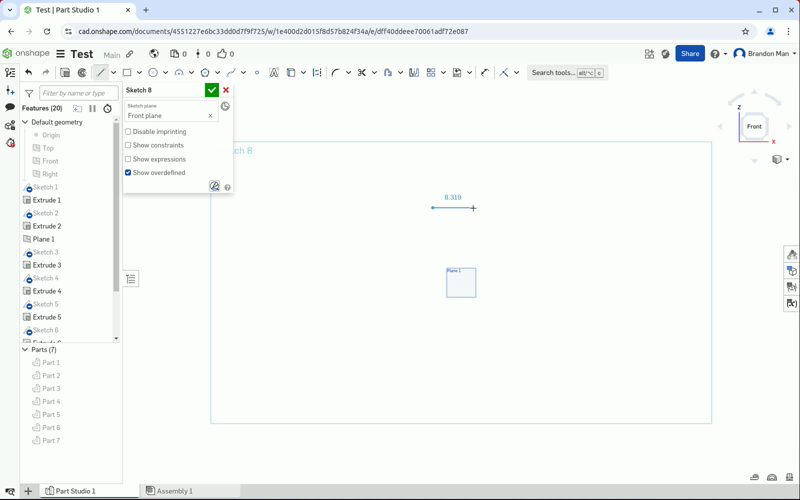
key_up(shift)
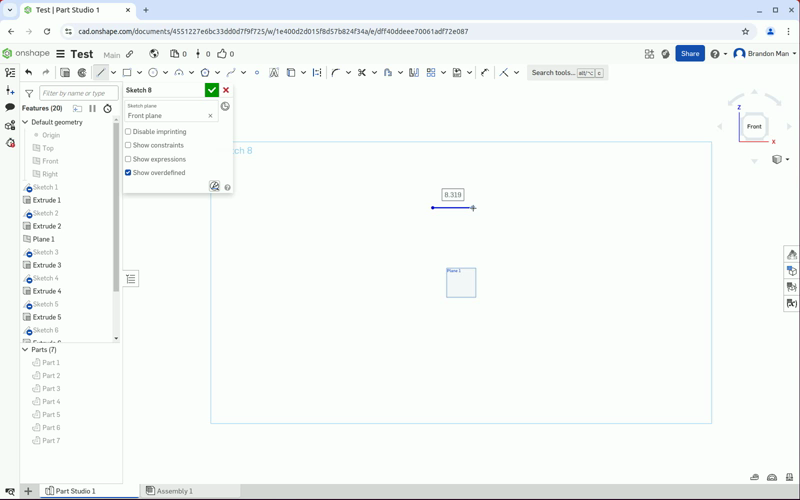
key_down(shift)
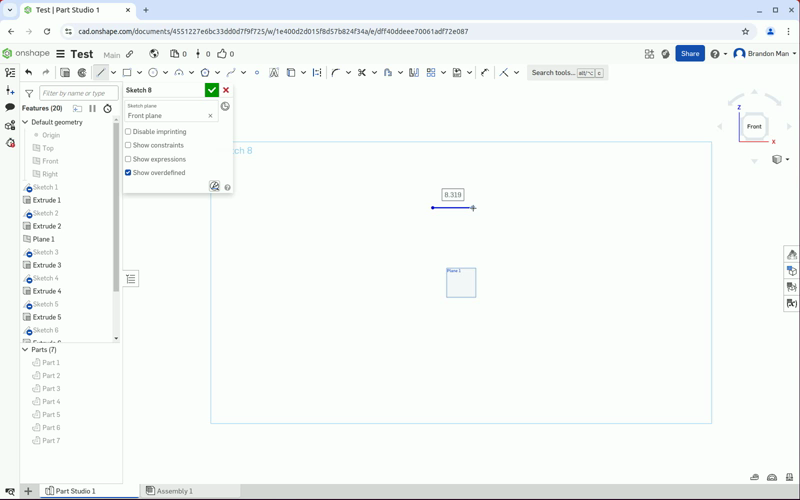
mouse_move(503, 207)
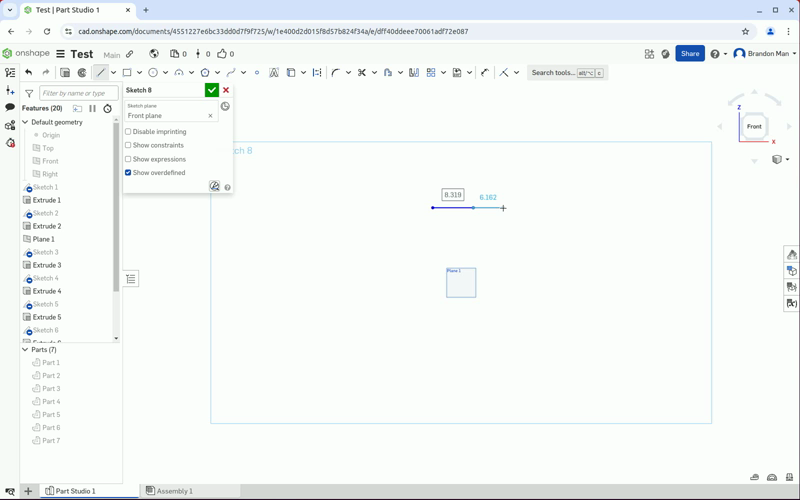
mouse_move(473, 180)
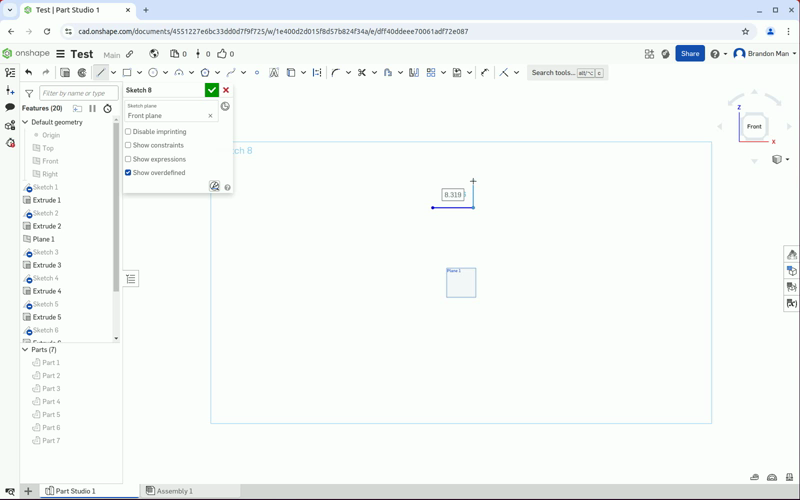
click(473, 180)
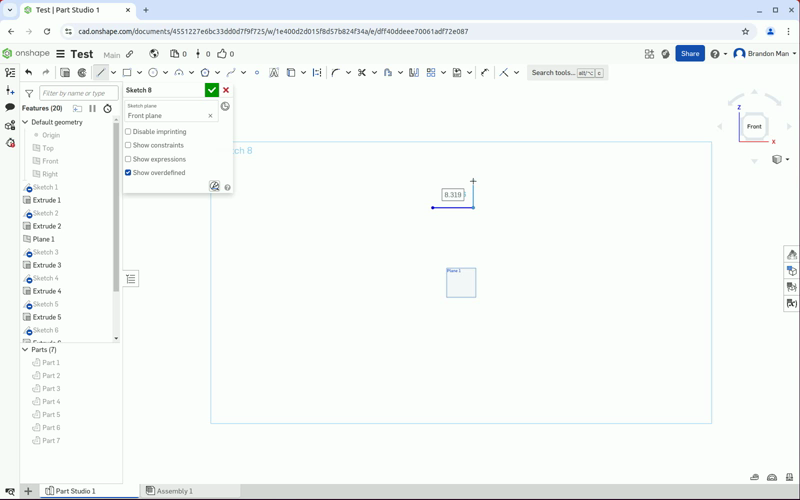
key_up(shift)
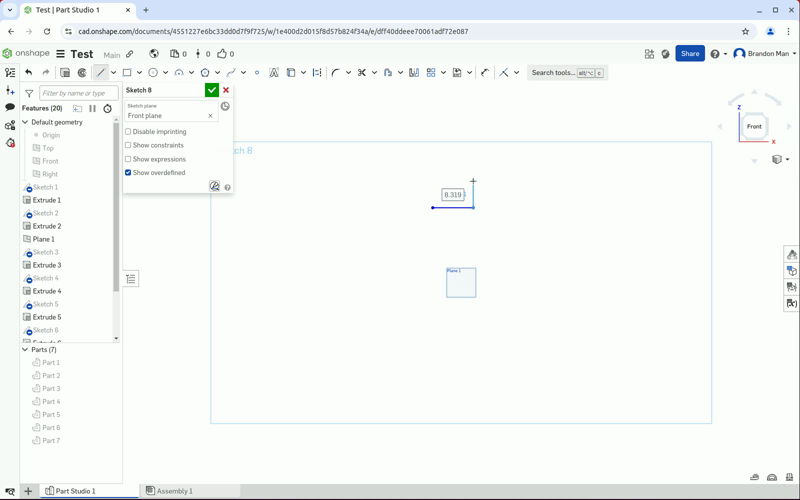
key_down(shift)
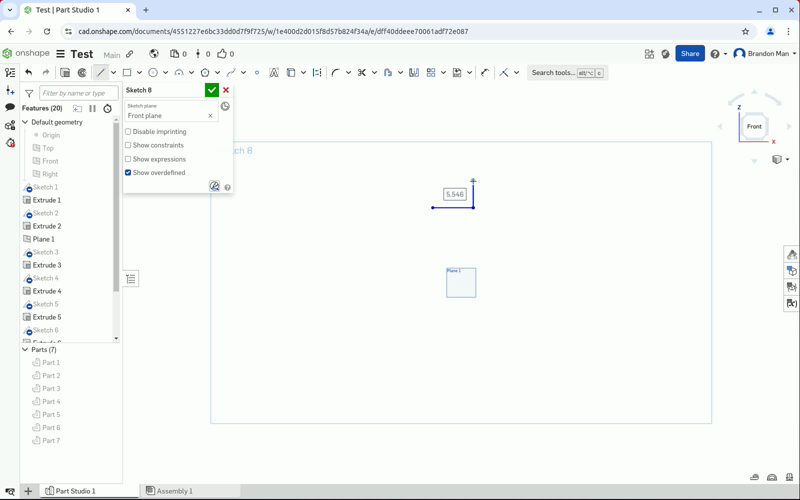
mouse_move(503, 180)
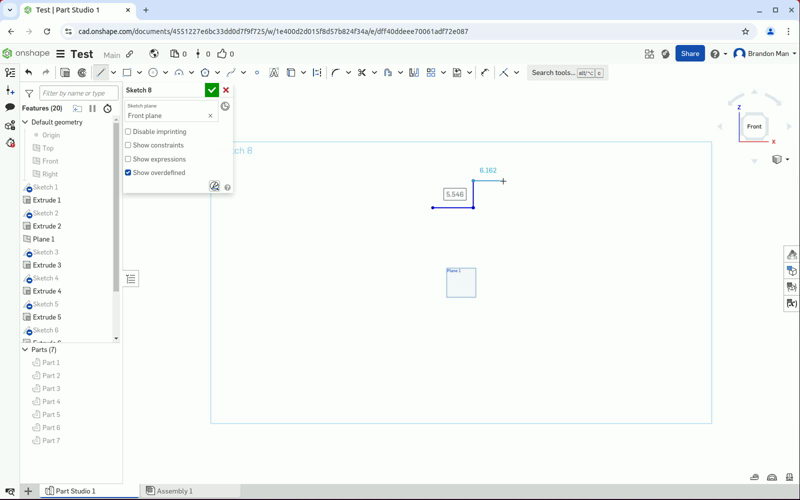
mouse_move(432, 180)
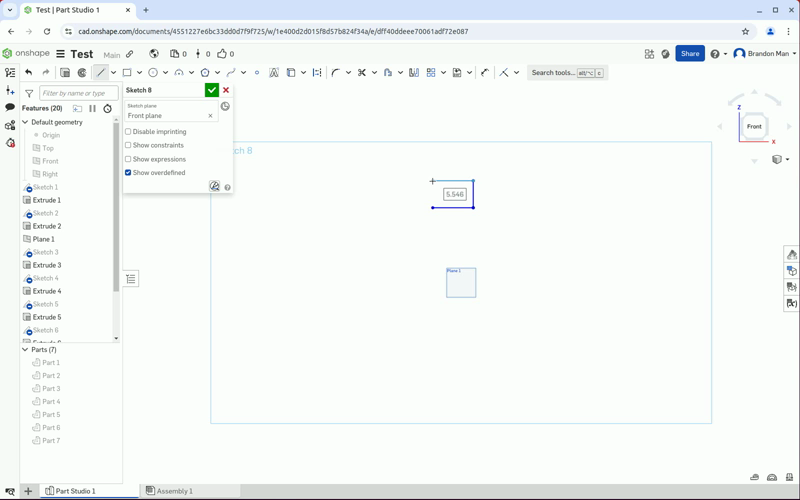
click(432, 180)
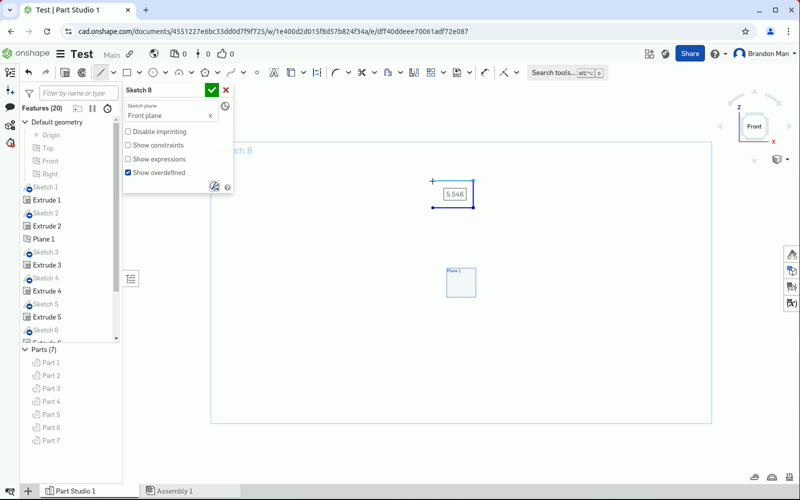
key_up(shift)
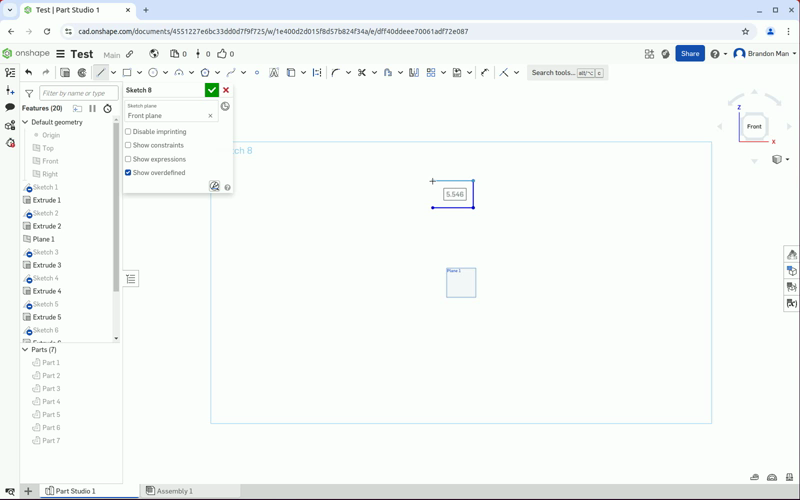
mouse_move(462, 180)
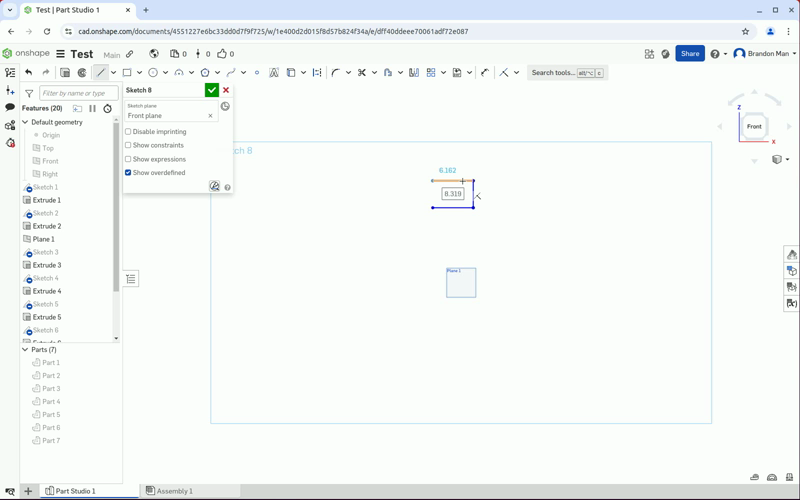
key_down(shift)
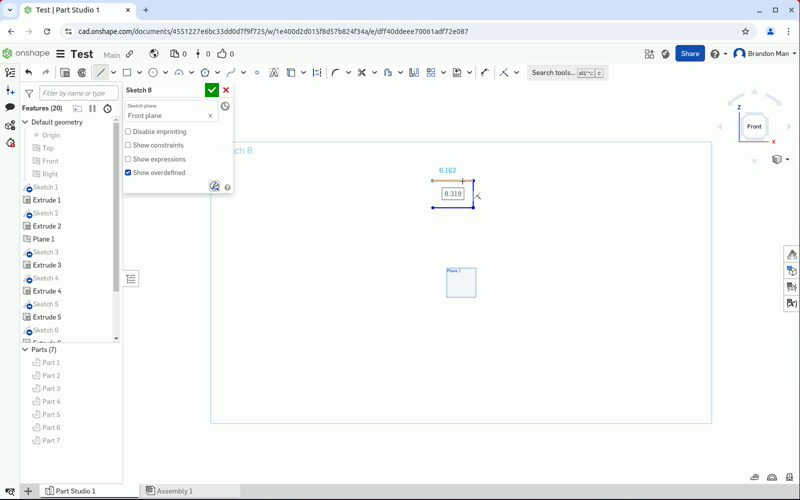
mouse_move(432, 207)
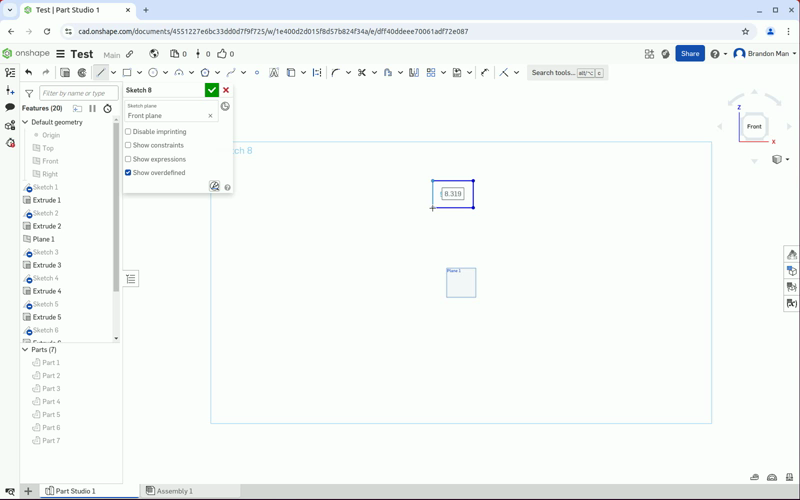
key_up(shift)
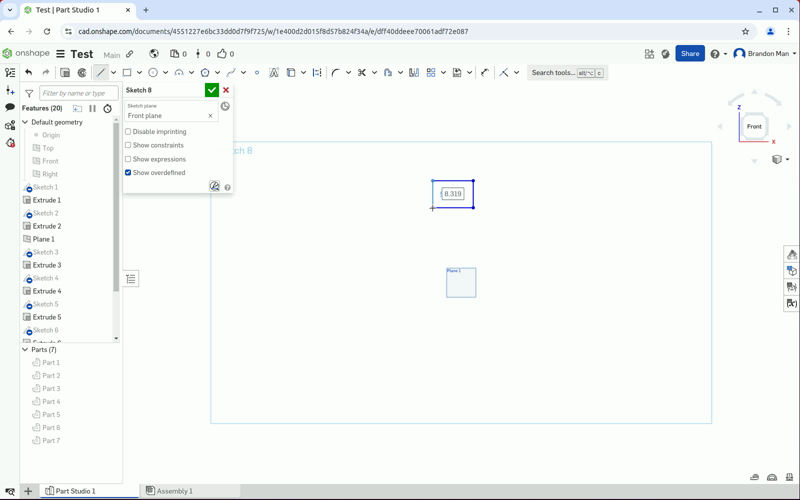
click(432, 207)
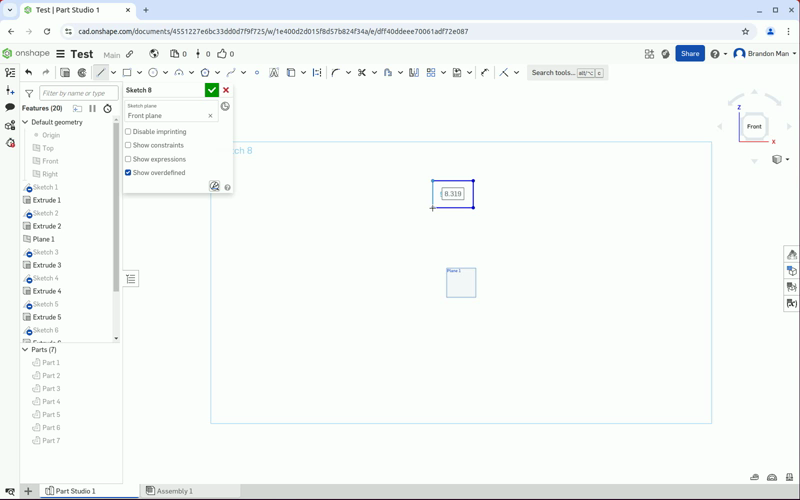
key(esc)
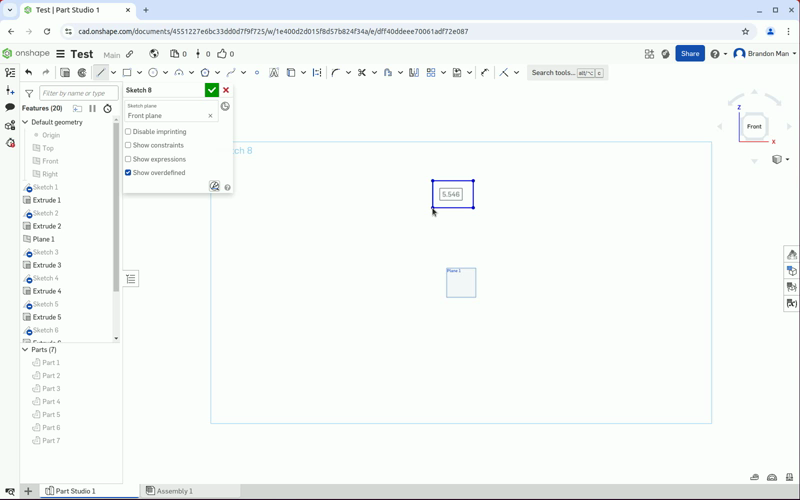
mouse_move(454, 197)
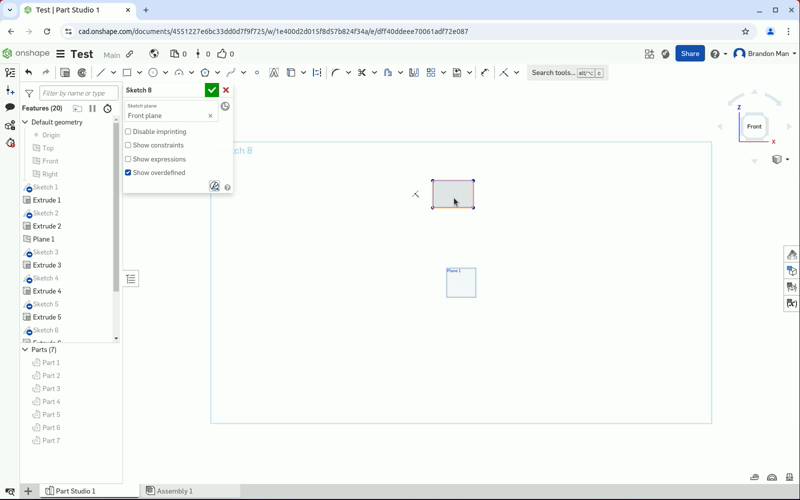
scroll(6)
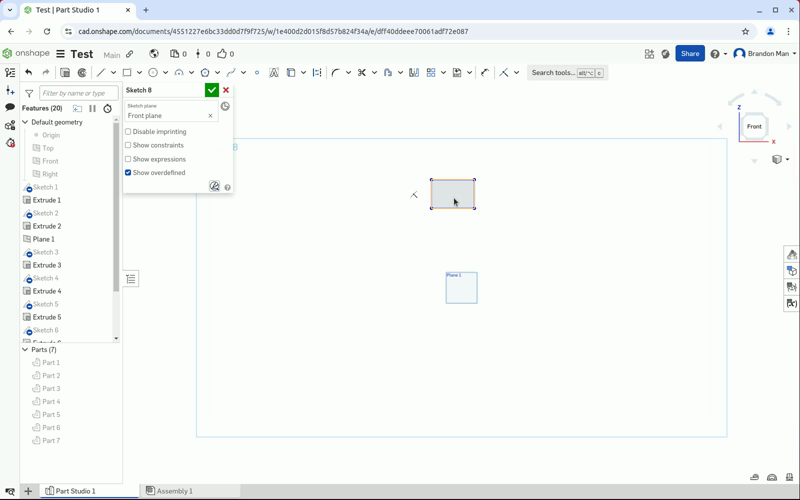
scroll(6)
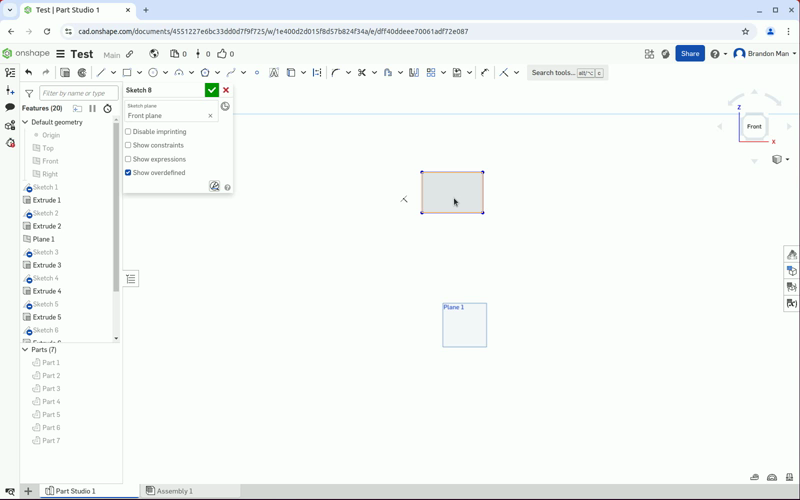
scroll(6)
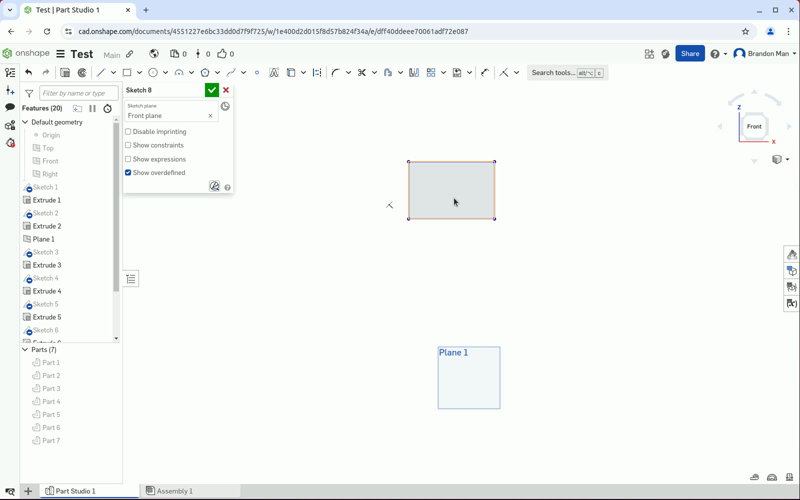
scroll(6)
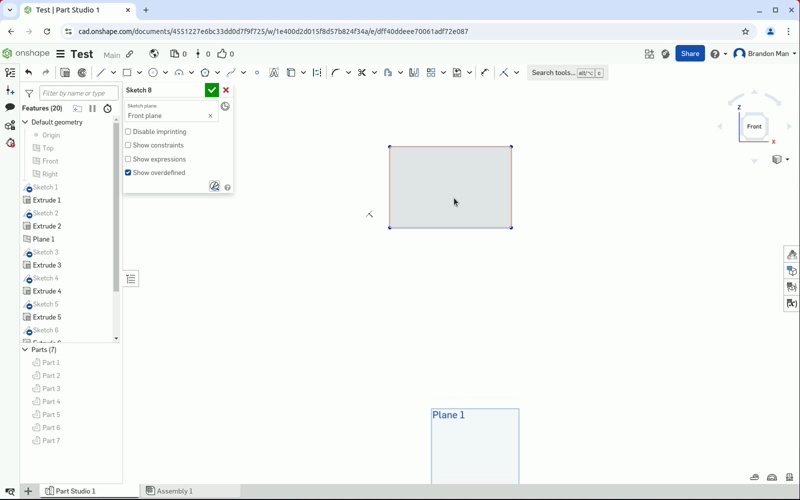
scroll(6)
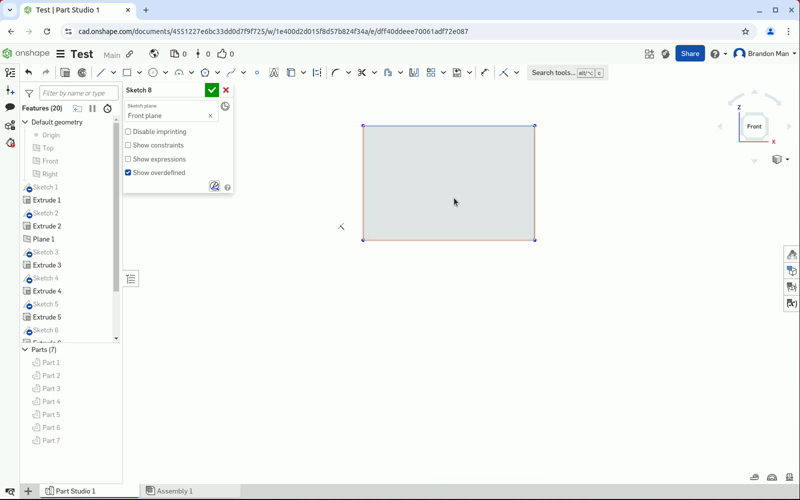
scroll(6)
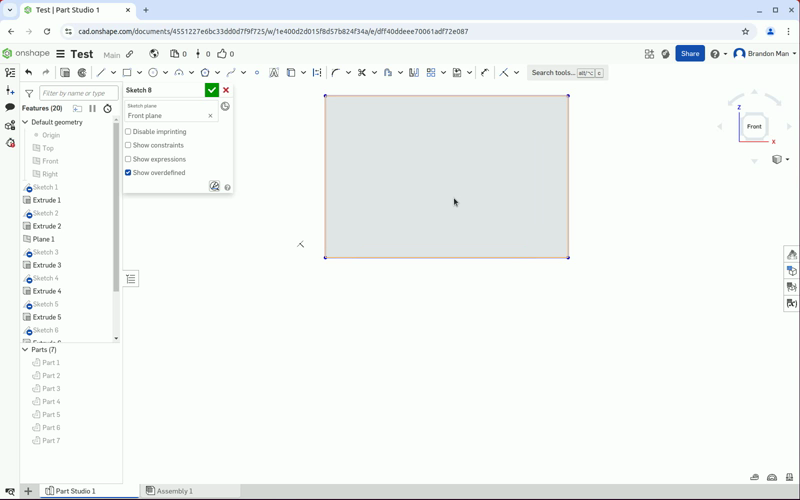
scroll(6)
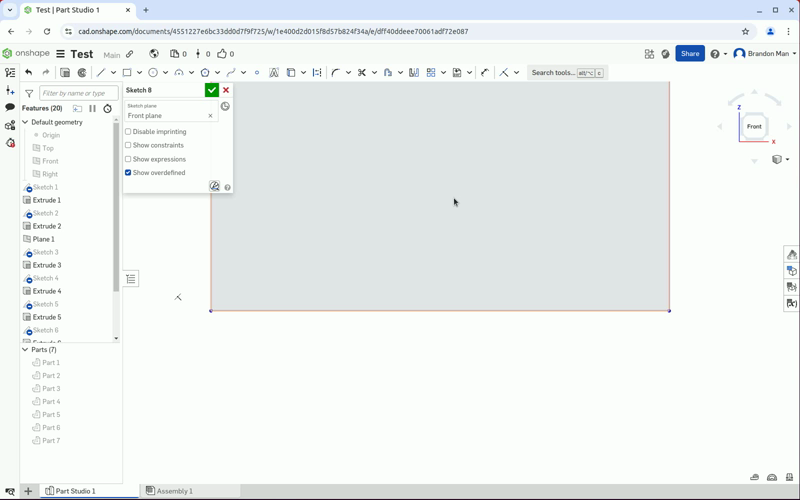
click(454, 197)
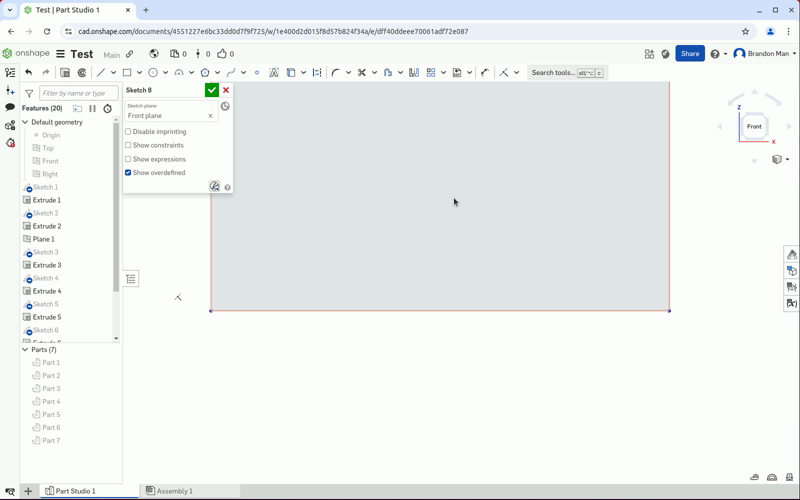
scroll(-6)
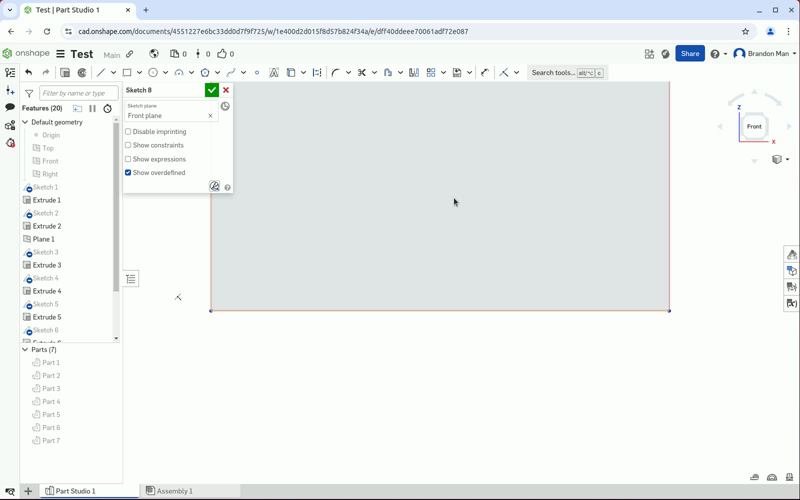
scroll(-6)
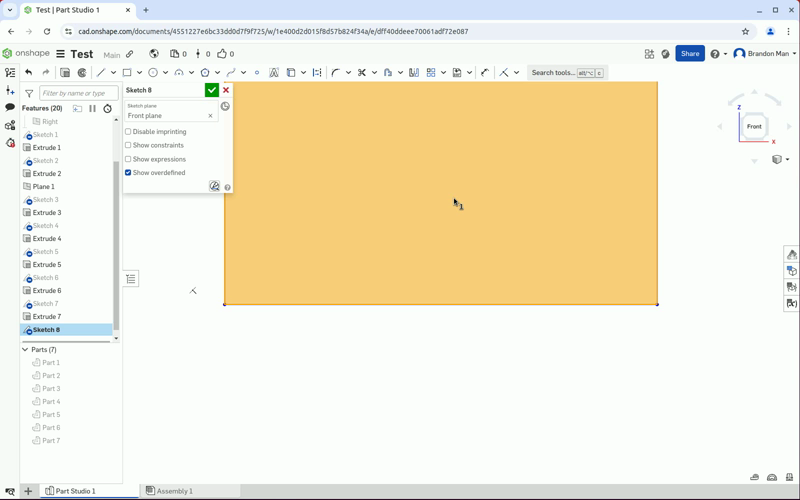
scroll(-6)
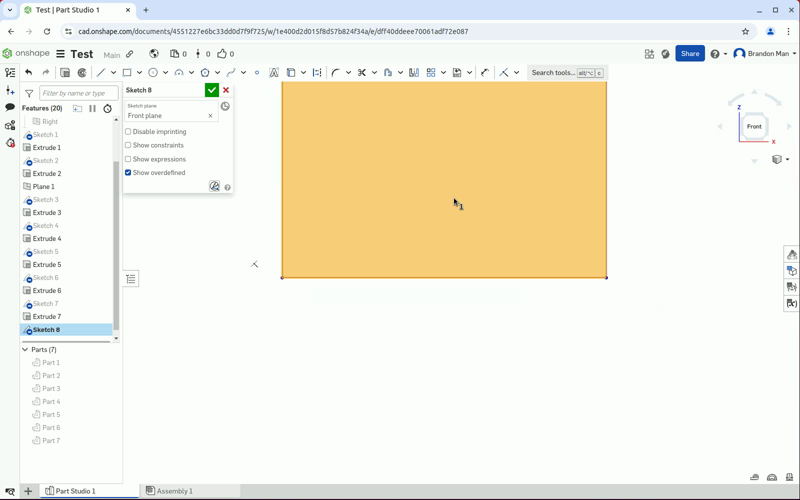
scroll(-6)
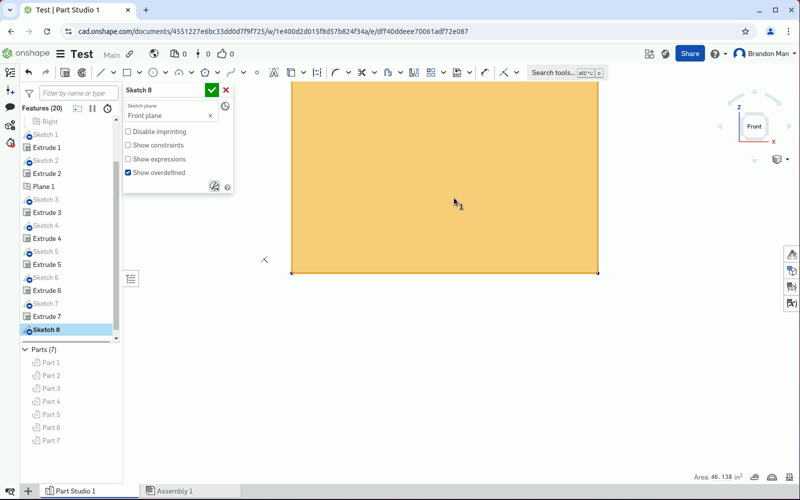
scroll(-6)
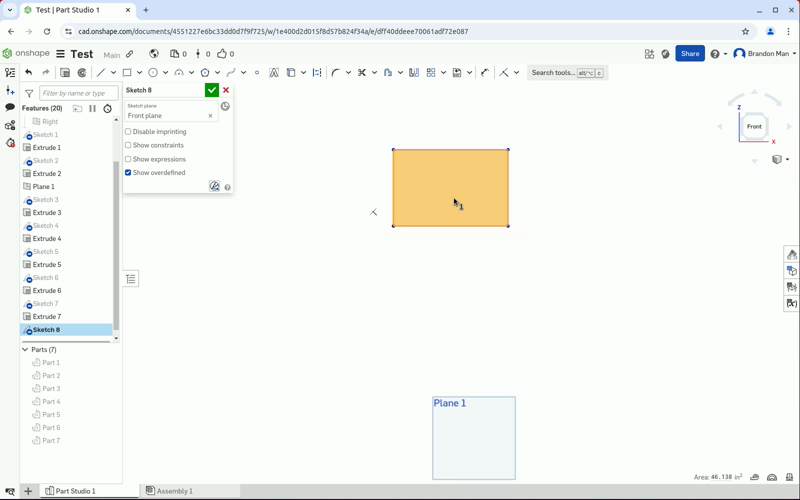
scroll(-6)
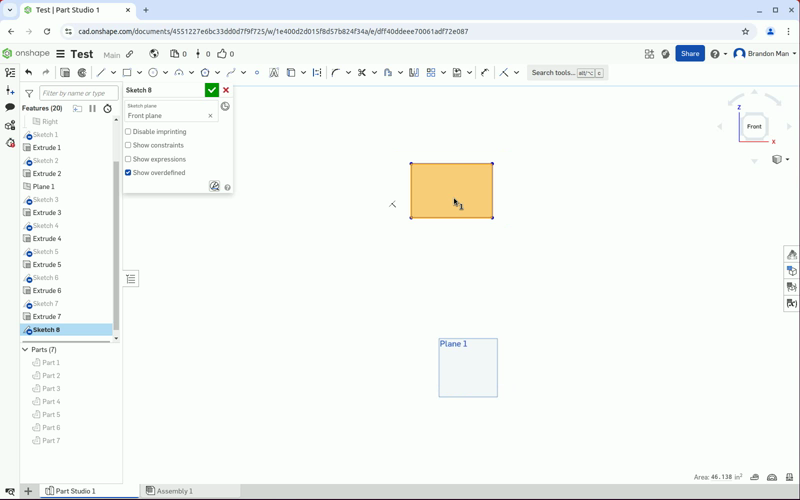
scroll(-6)
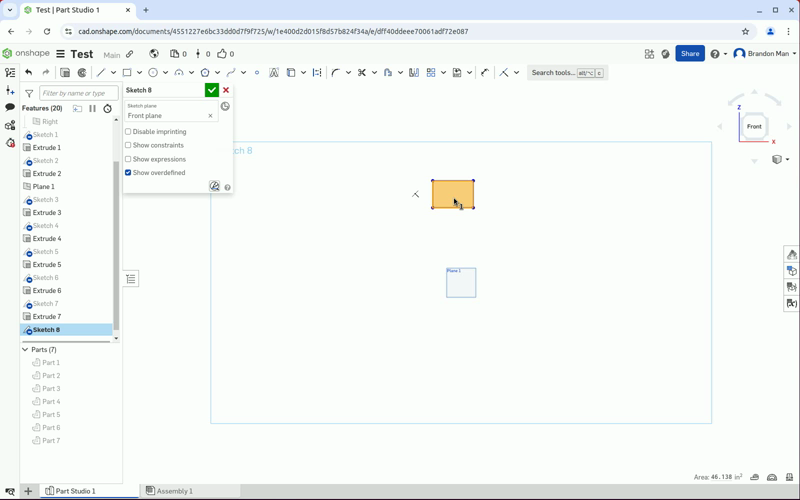
mouse_move(73, 352)
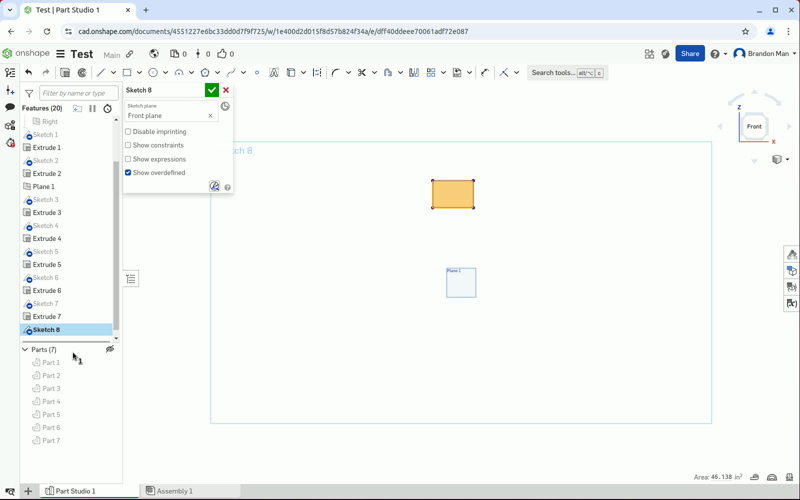
key(shift+y)
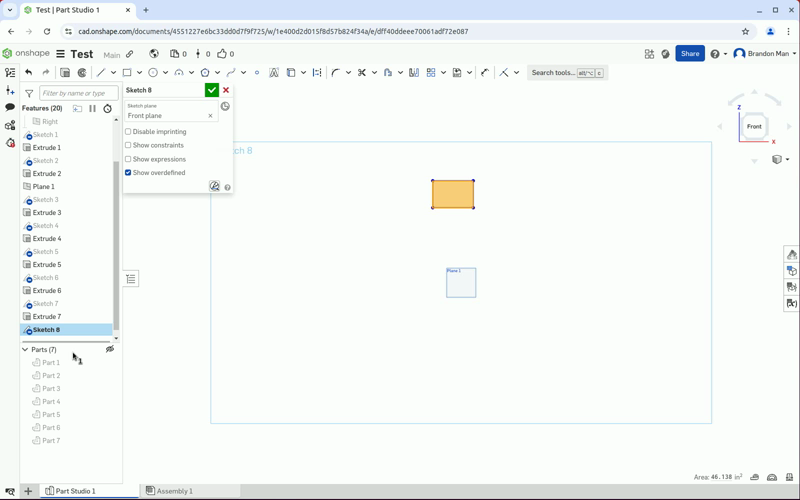
key(shift+e)
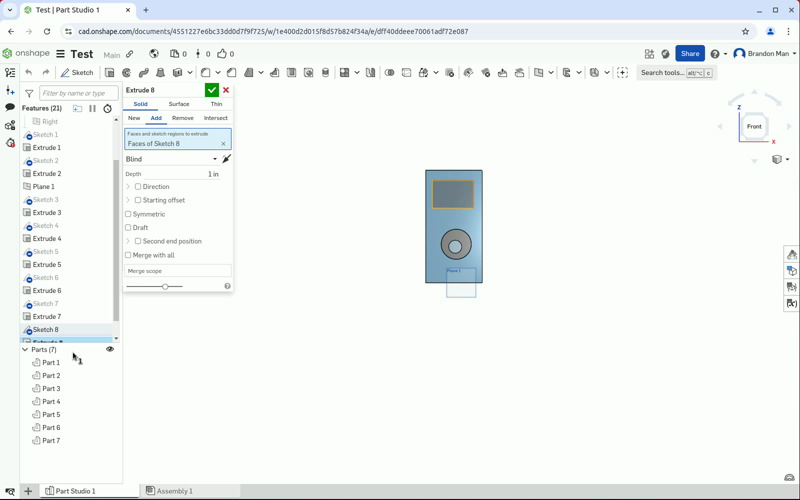
mouse_move(143, 106)
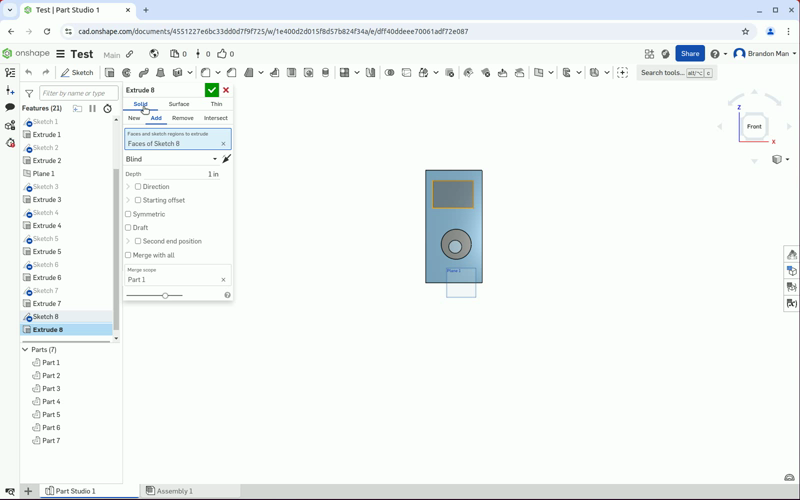
click(143, 106)
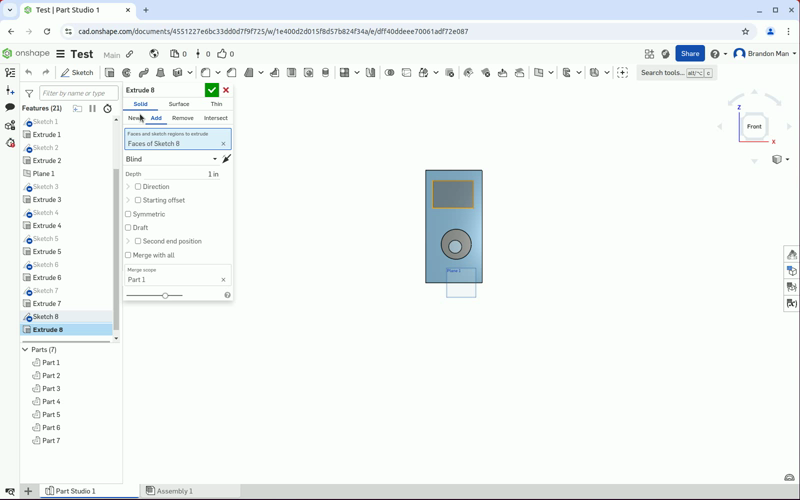
mouse_move(137, 120)
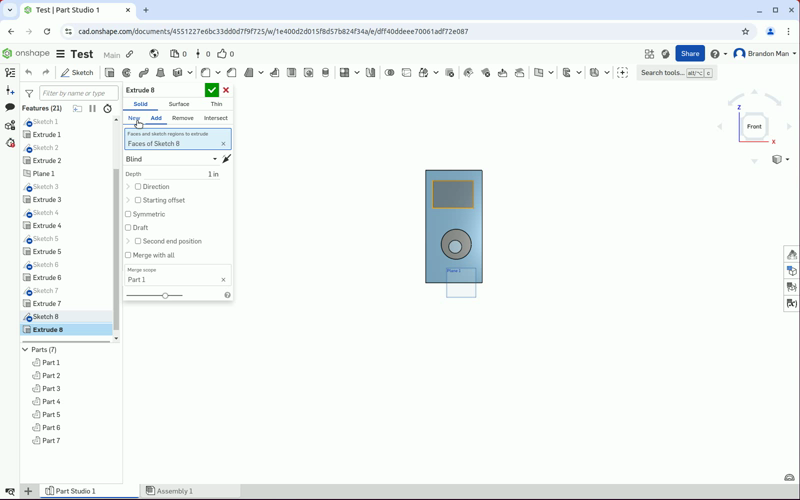
click(137, 120)
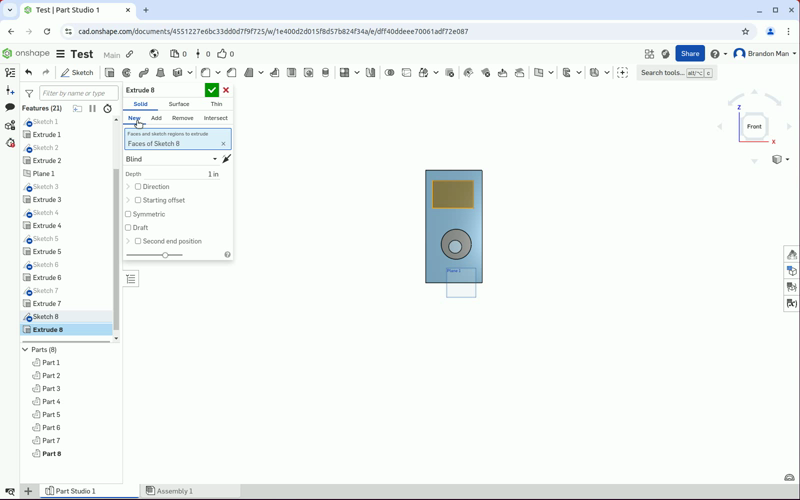
key(tab, 4)
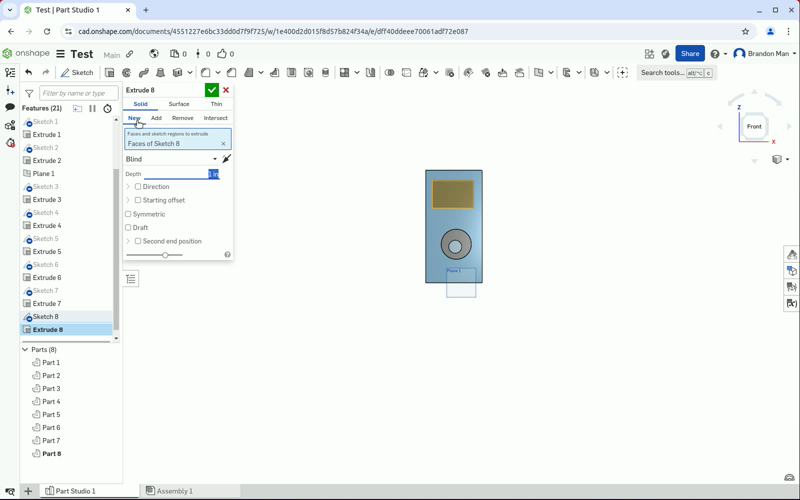
text(0.241)
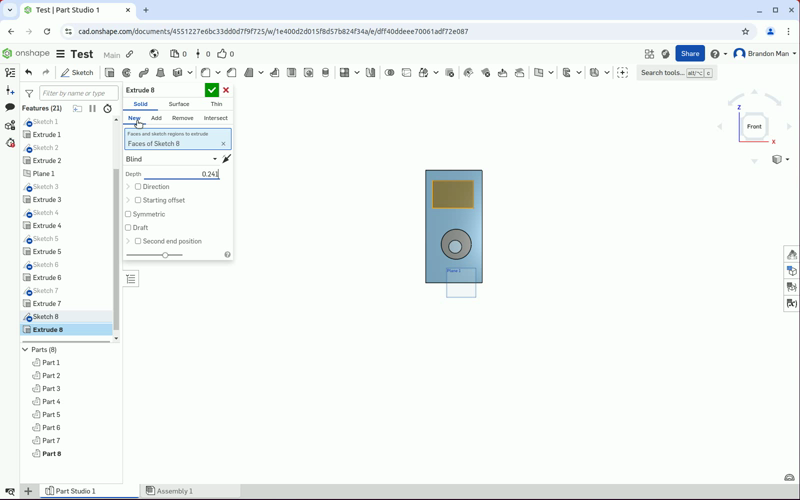
key(enter)
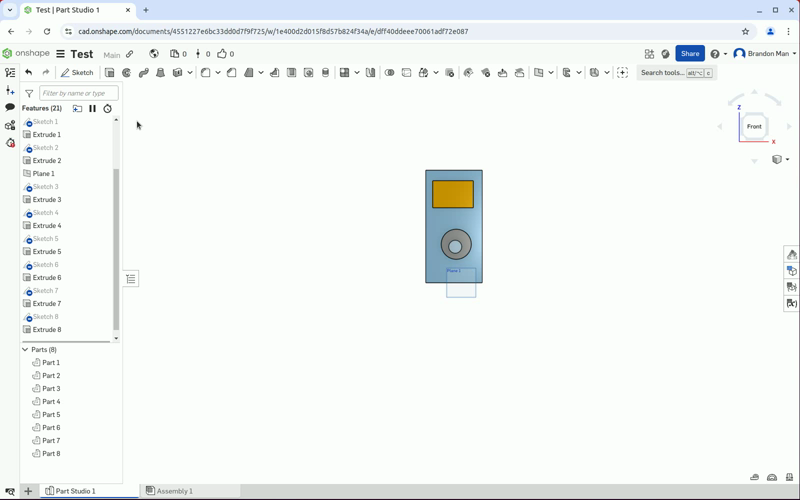
key(shift+h)
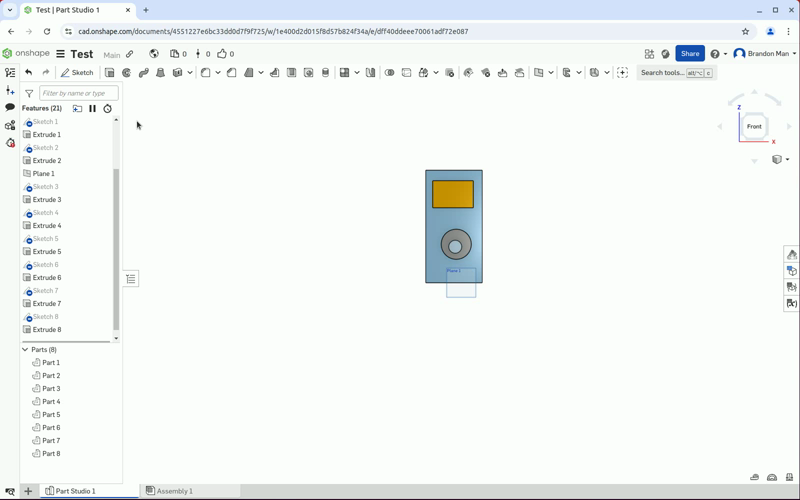
key(shift+h)
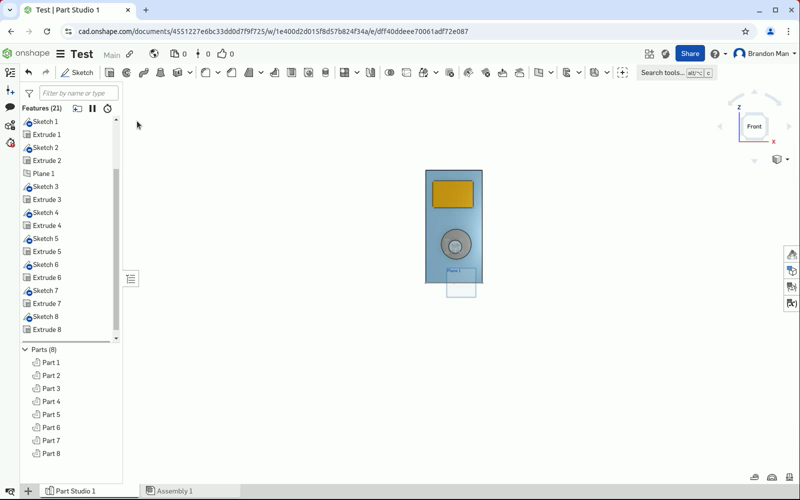
key(shift+7)
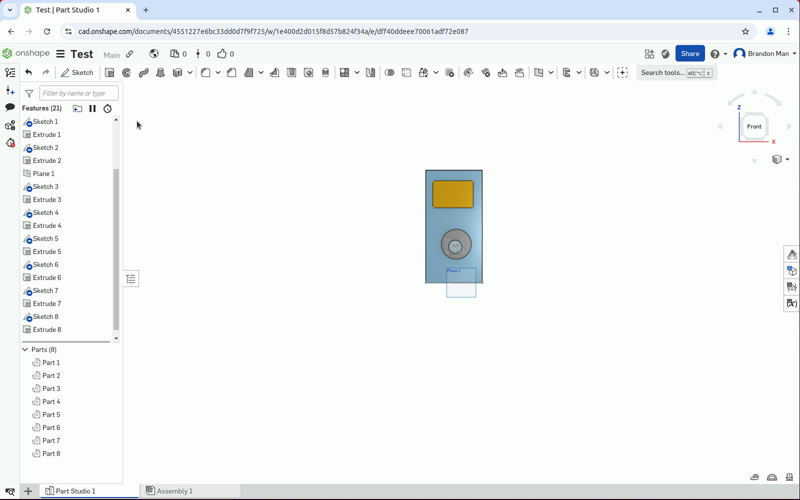
key(left, 2)
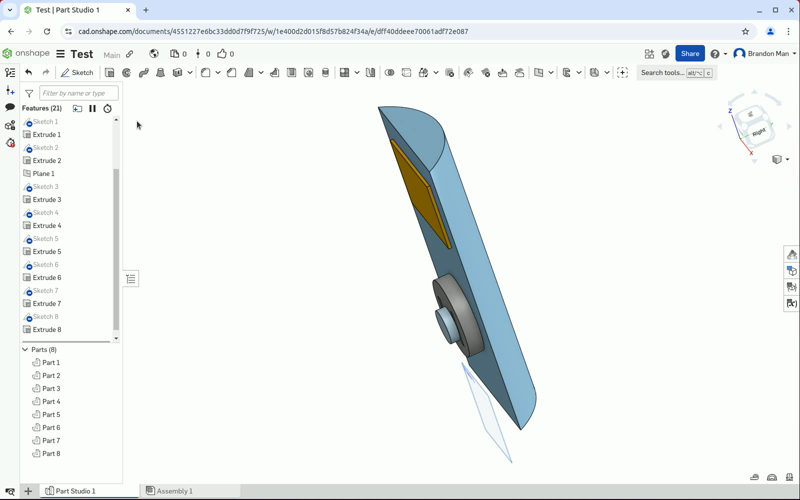
key(down, 2)
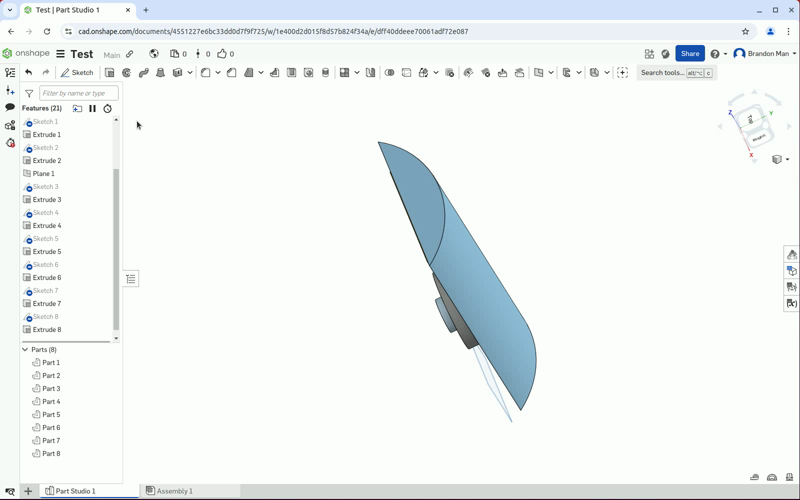
key(up, 2)
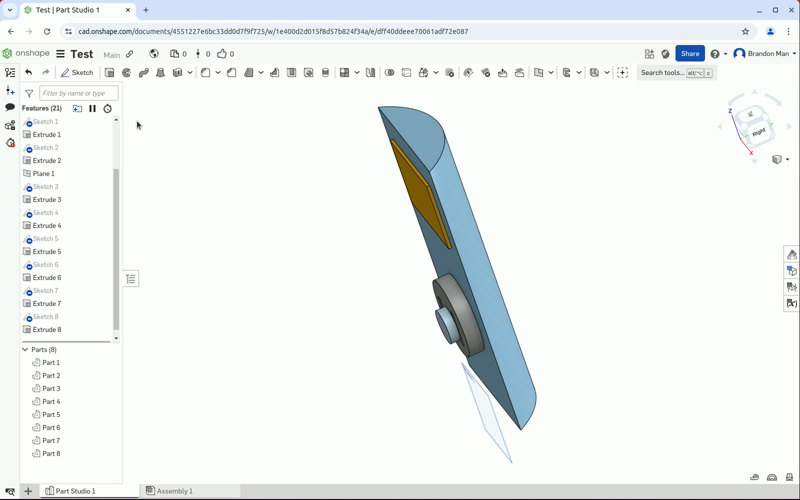
key(right, 2)
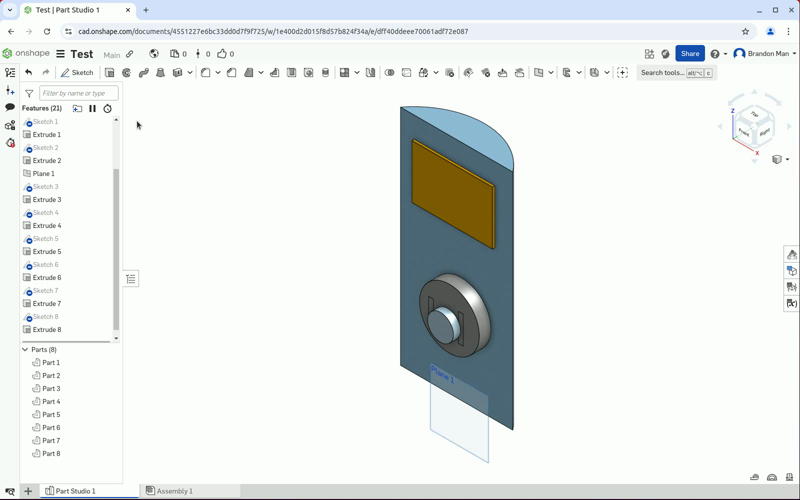
mouse_move(69, 124)
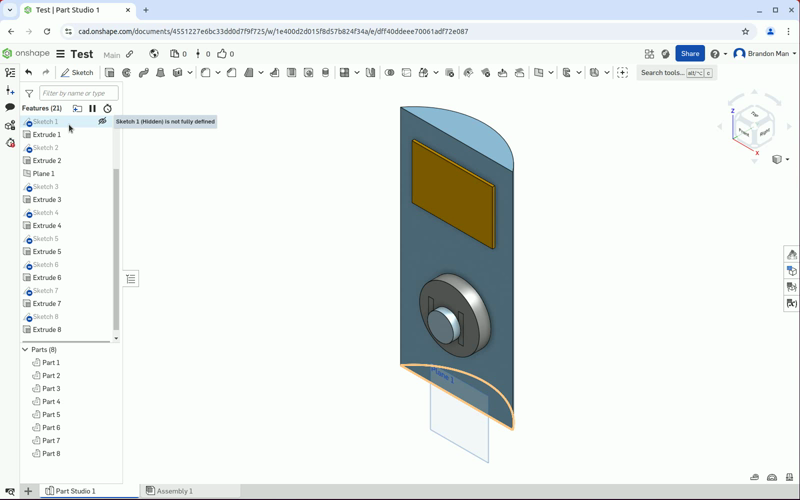
click(69, 124)